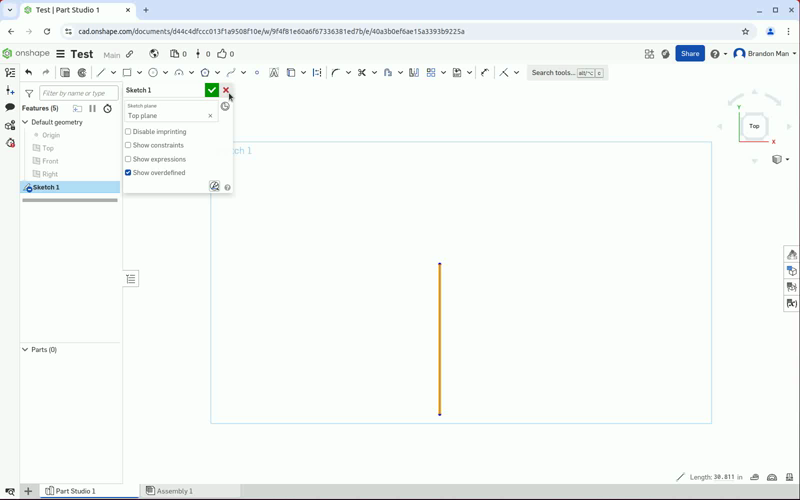
key(shift+h)
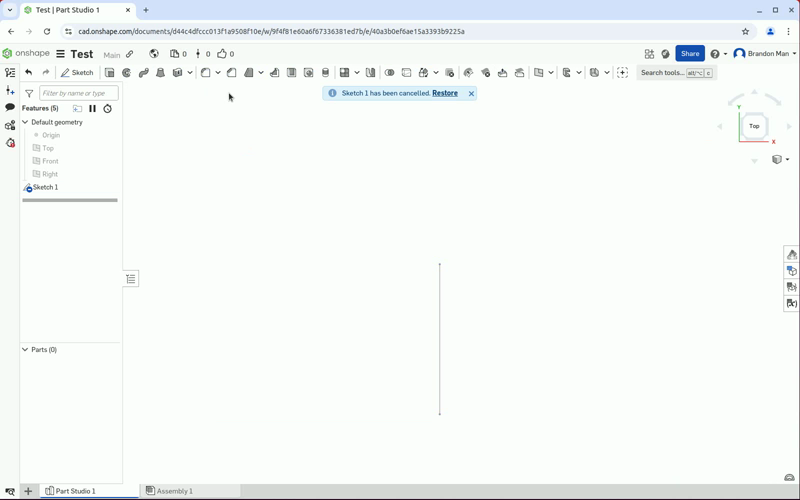
key(shift+s)
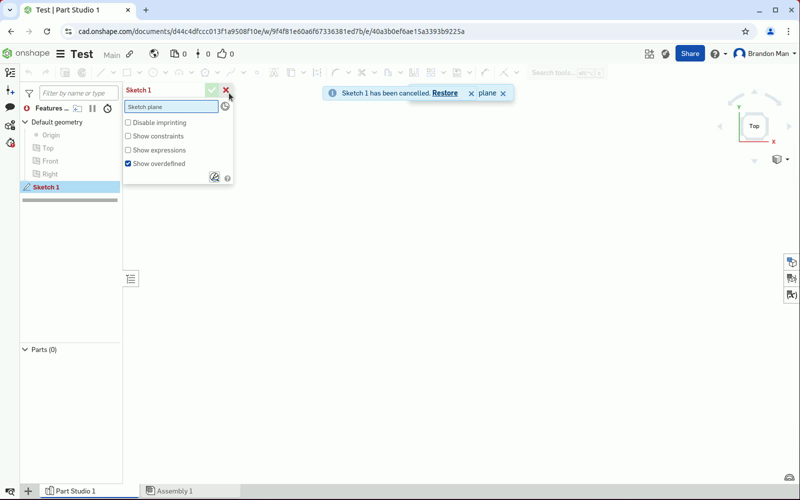
mouse_move(73, 150)
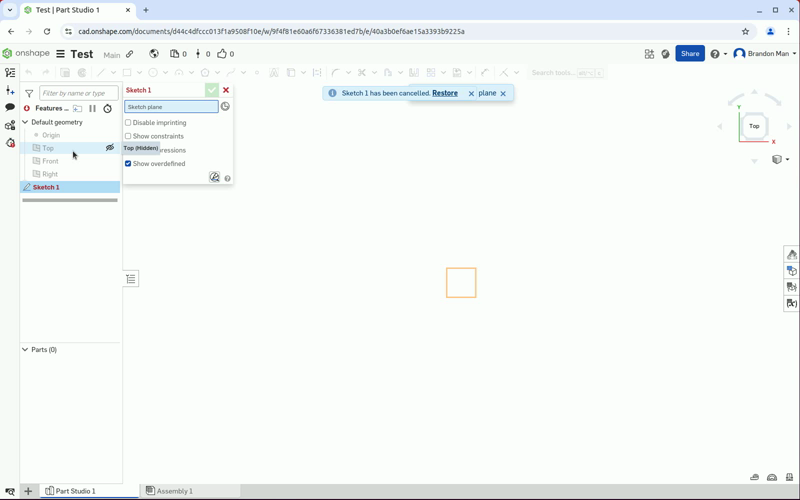
click(73, 150)
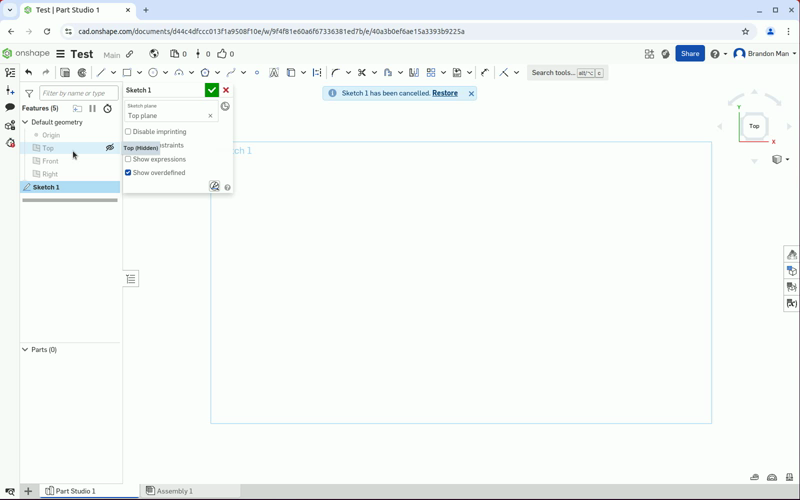
mouse_move(73, 352)
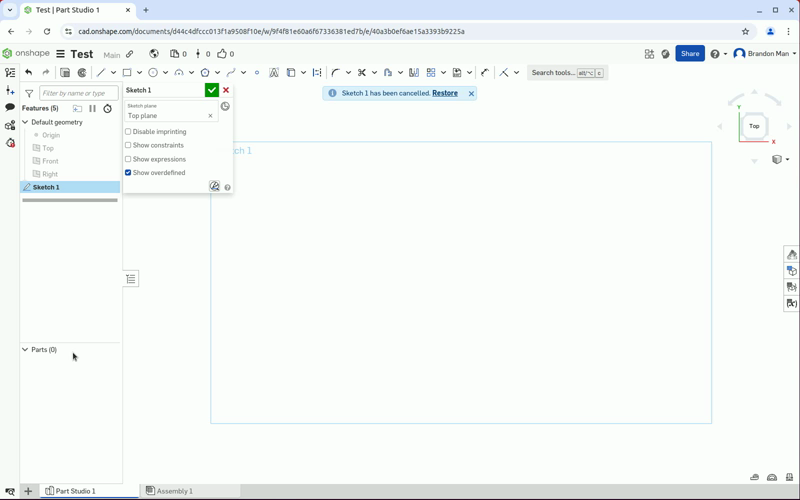
key(y)
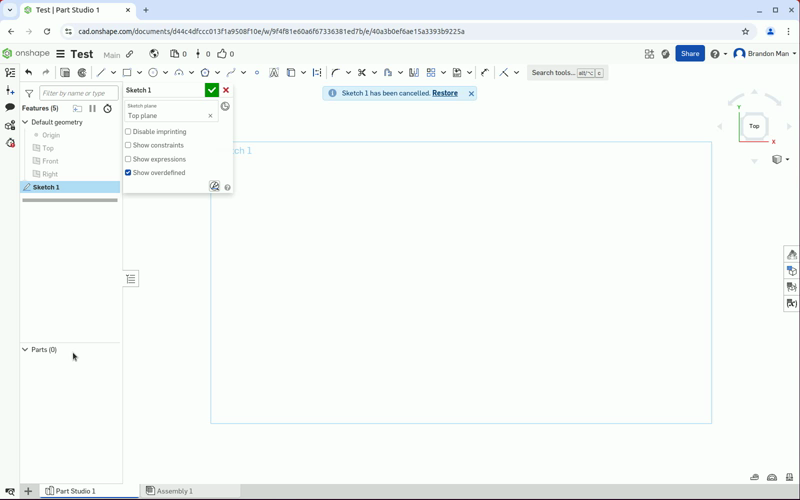
key(l)
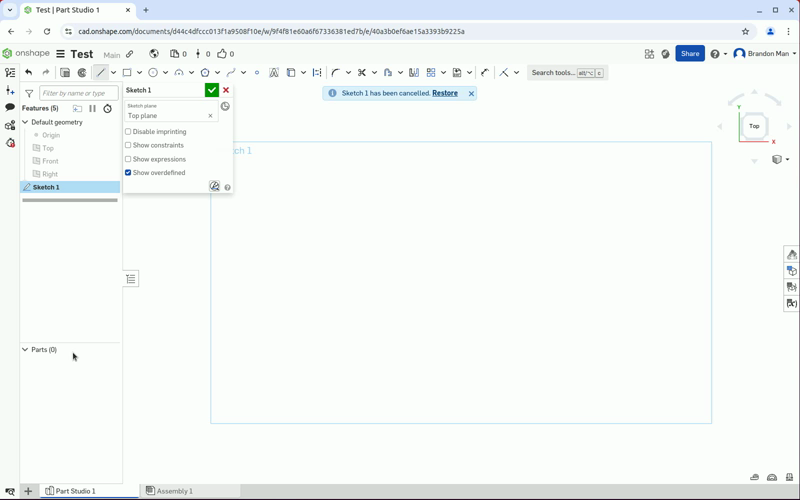
key_down(shift)
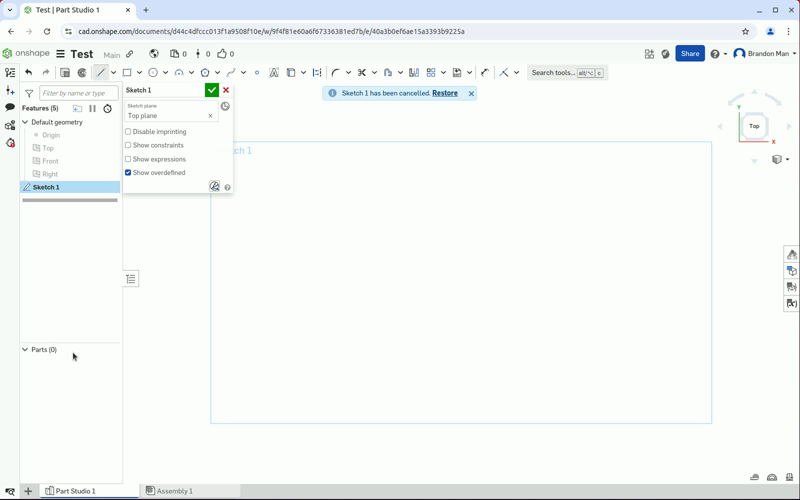
mouse_move(348, 342)
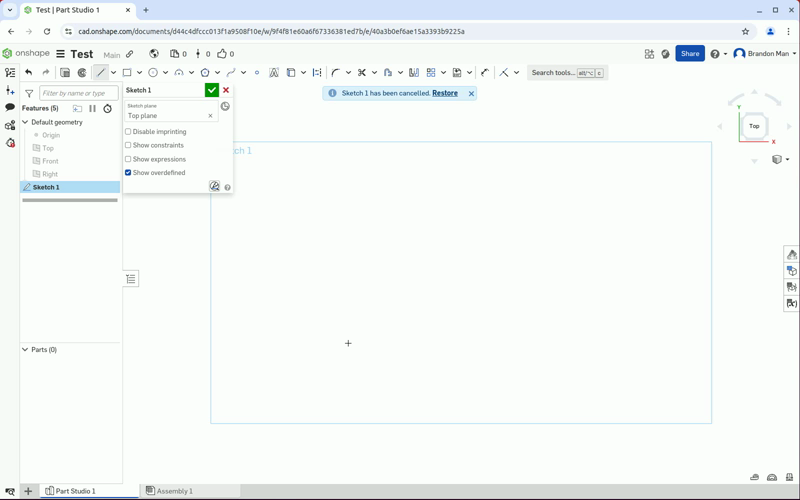
click(348, 342)
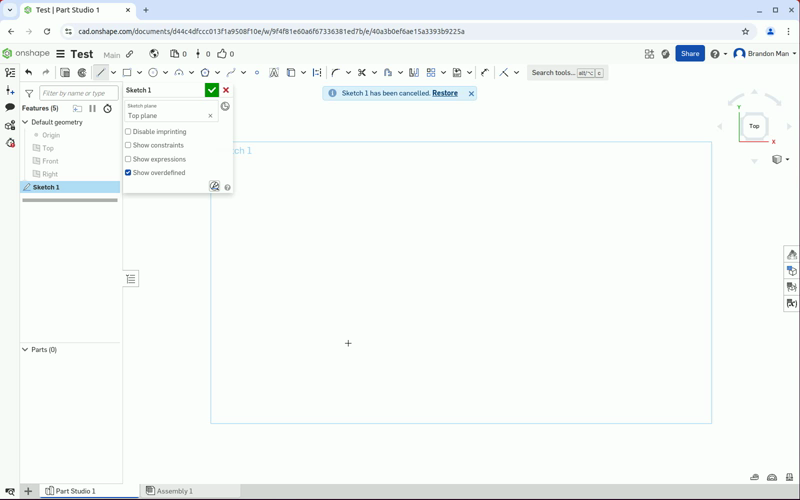
key_up(shift)
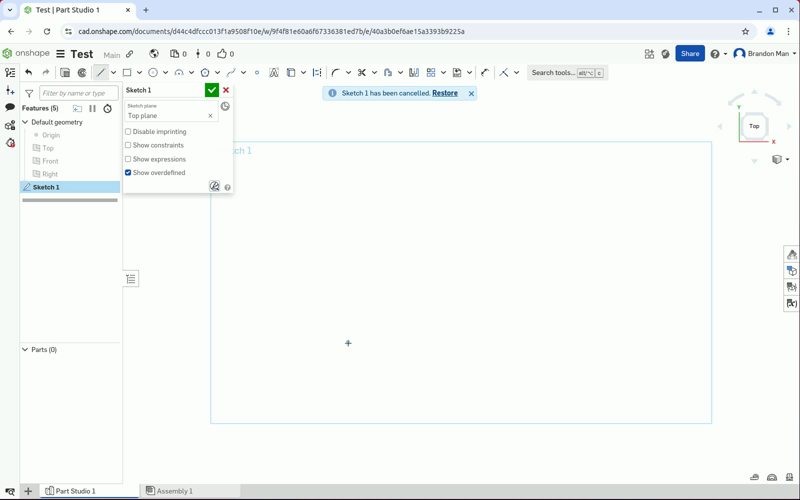
key_down(shift)
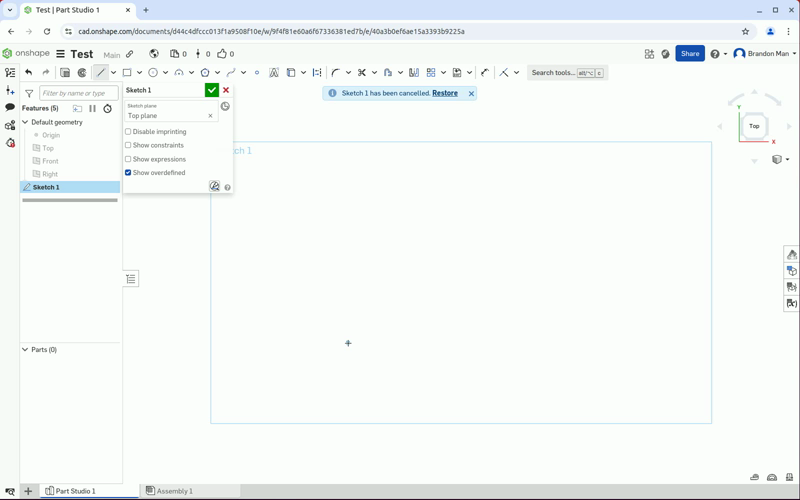
mouse_move(572, 342)
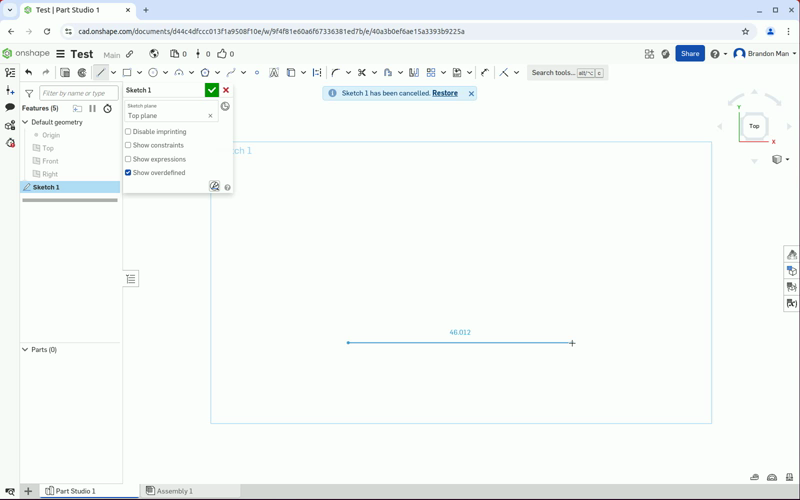
click(572, 342)
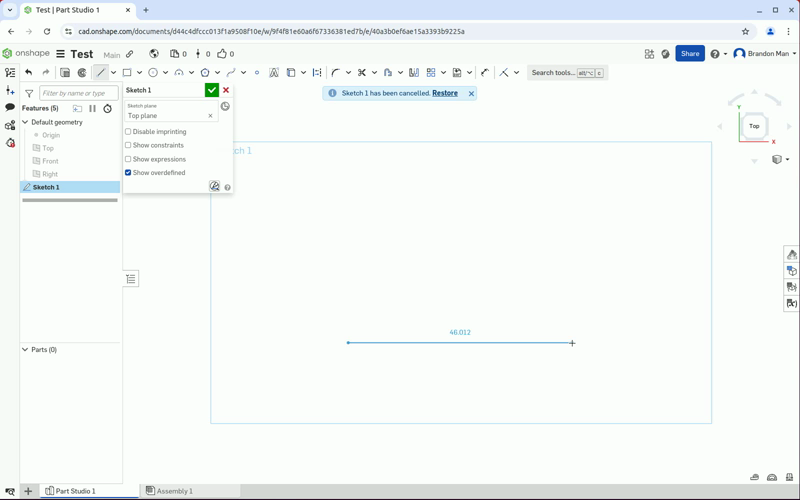
key_up(shift)
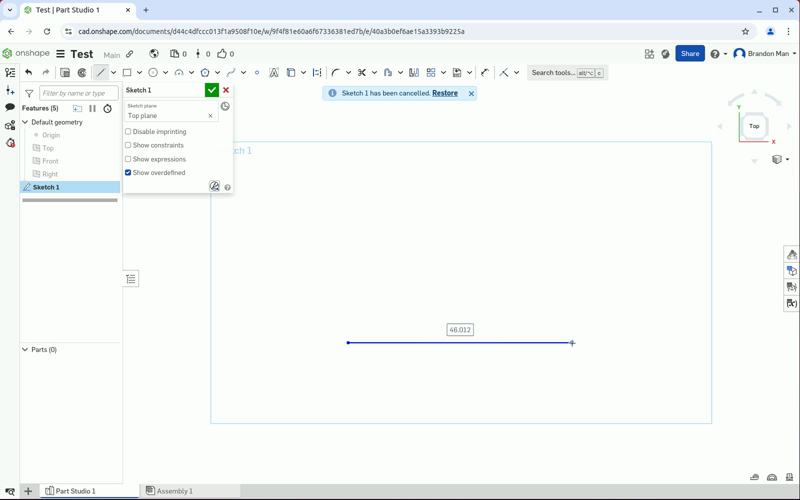
key_down(shift)
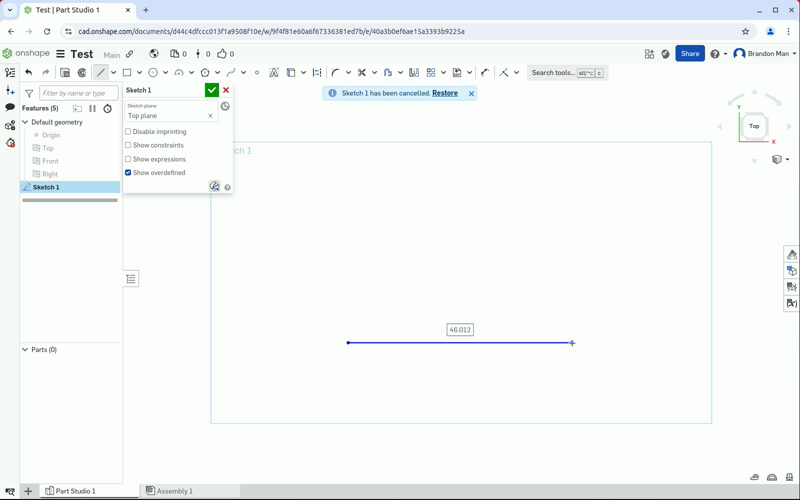
mouse_move(572, 224)
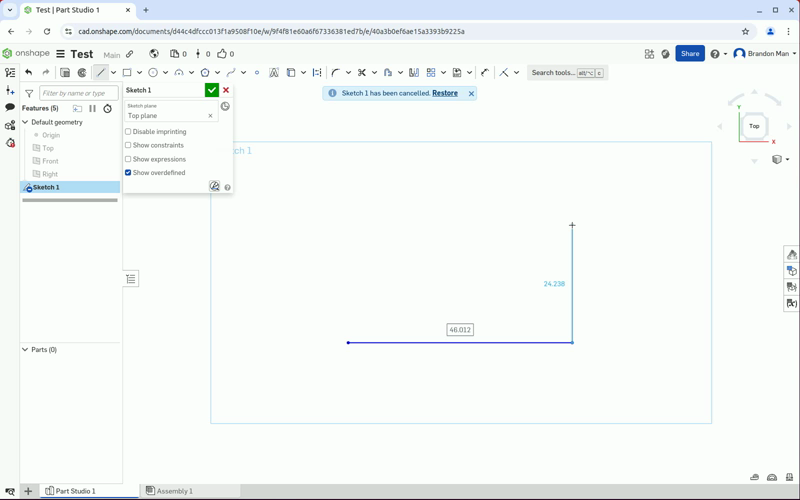
click(572, 224)
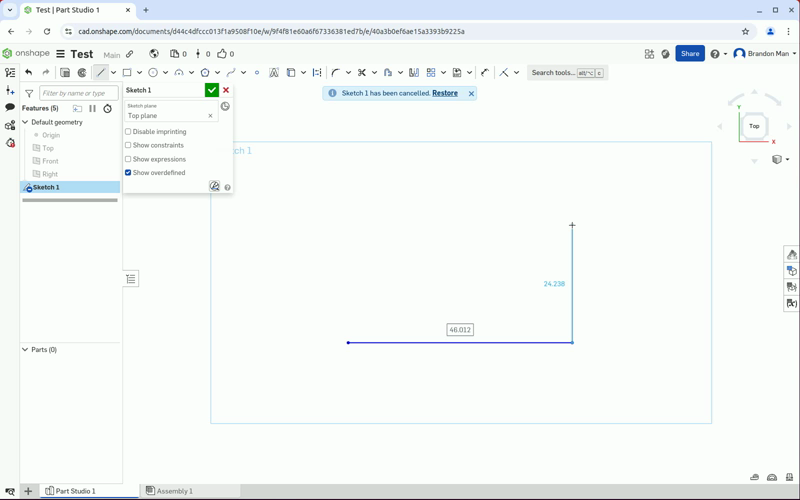
key_up(shift)
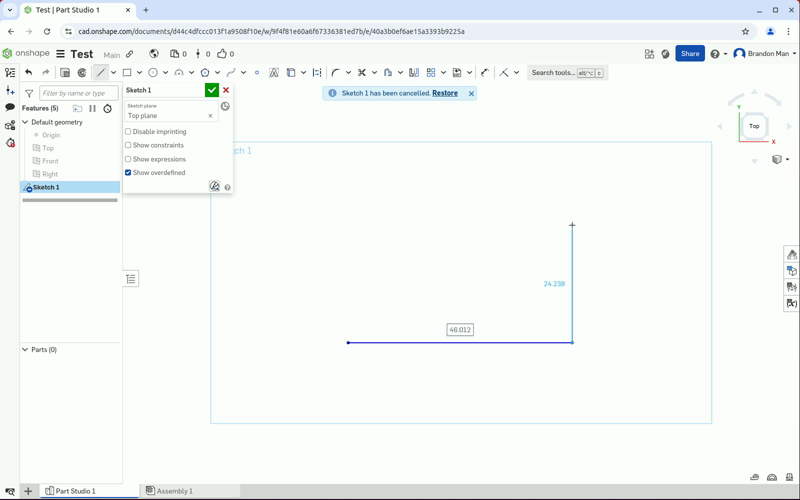
key_down(shift)
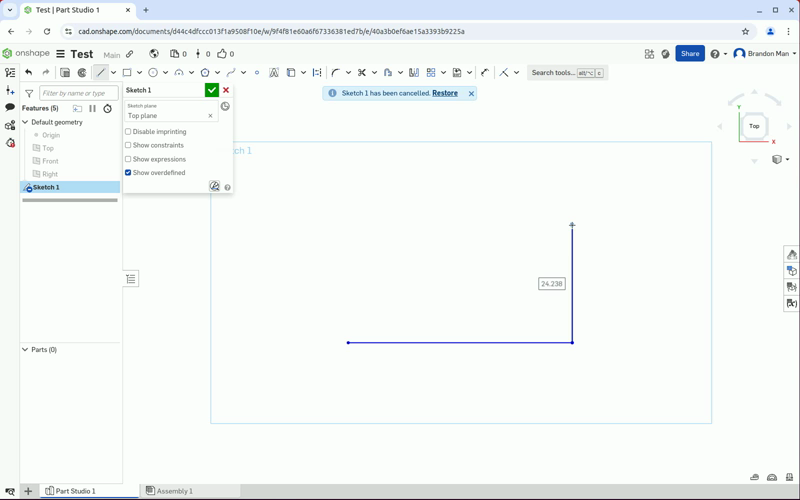
mouse_move(348, 224)
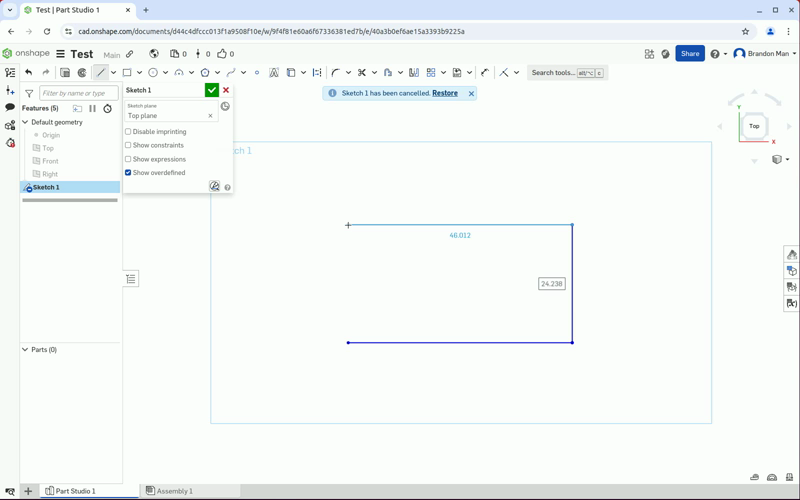
click(348, 224)
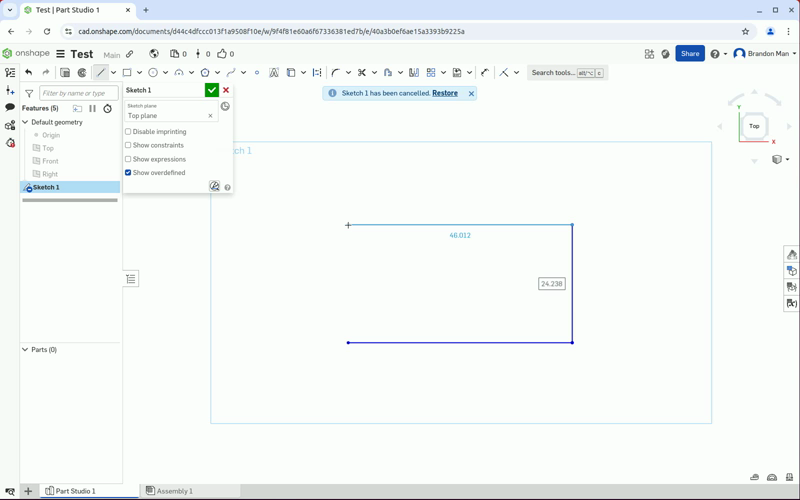
key_up(shift)
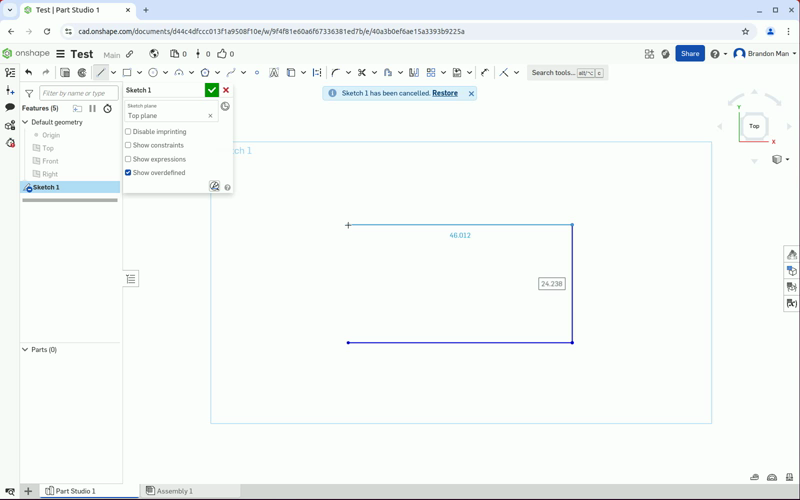
key_down(shift)
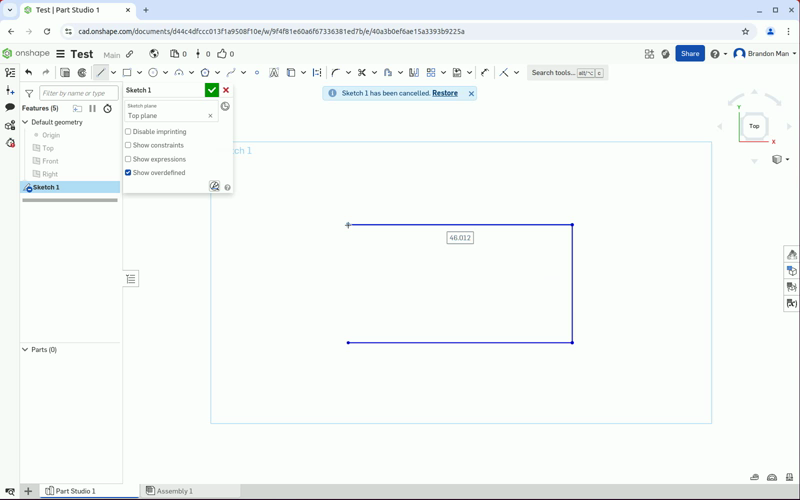
mouse_move(348, 342)
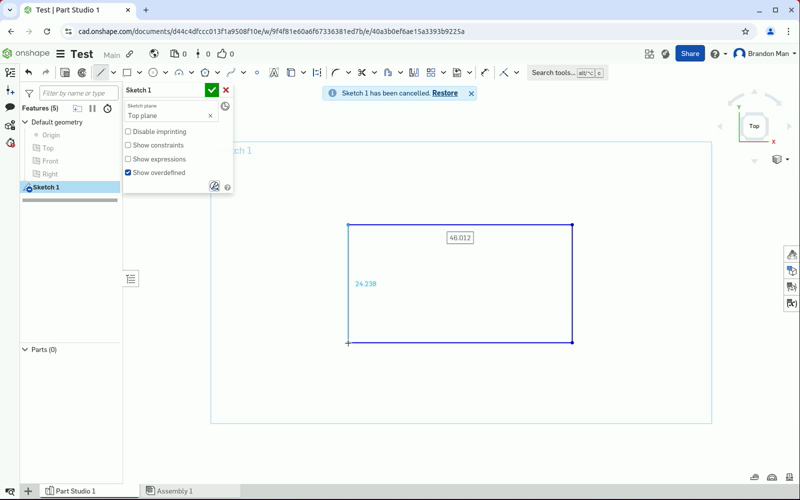
key_up(shift)
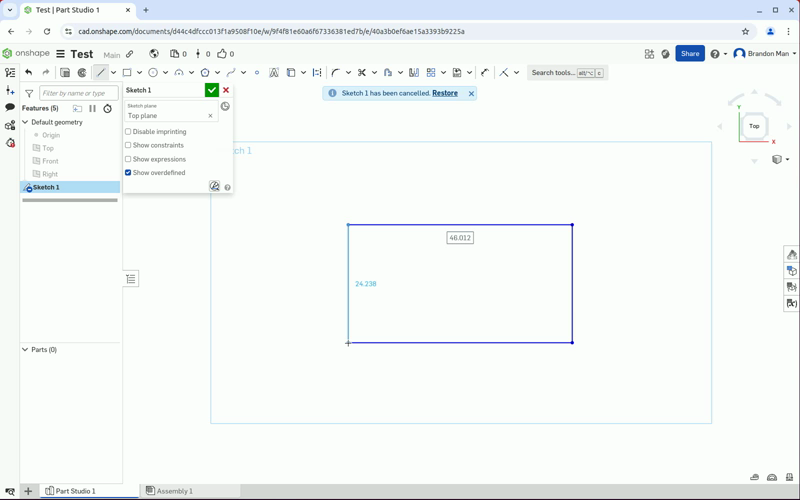
click(348, 342)
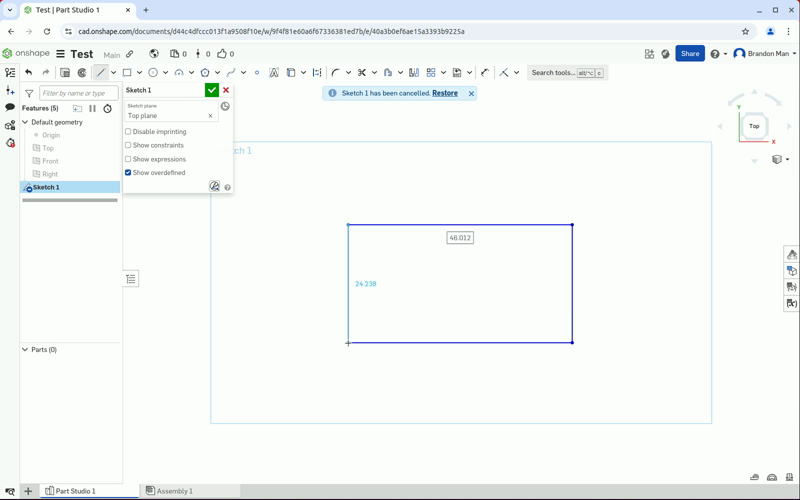
key(esc)
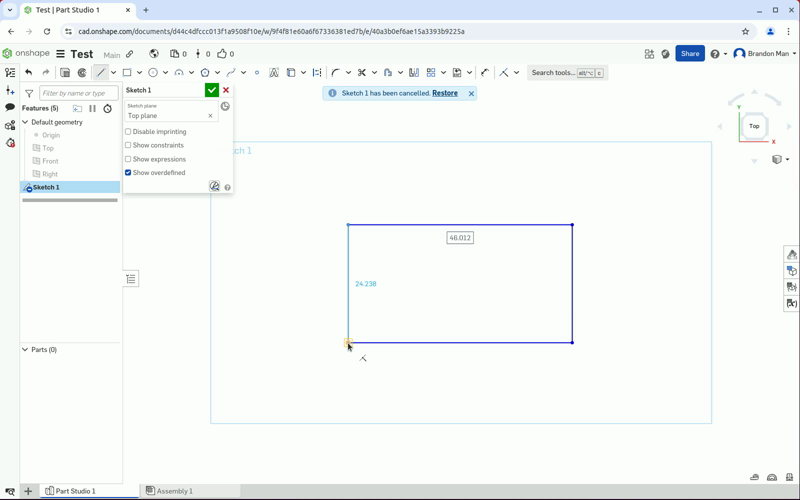
key(l)
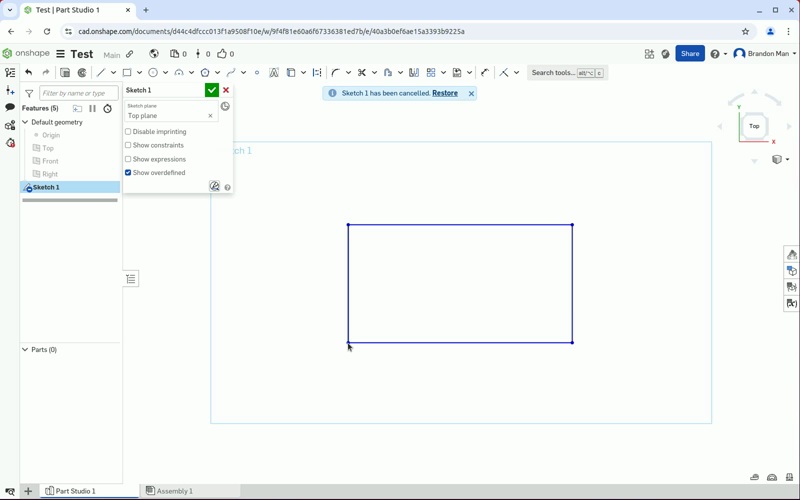
key_down(shift)
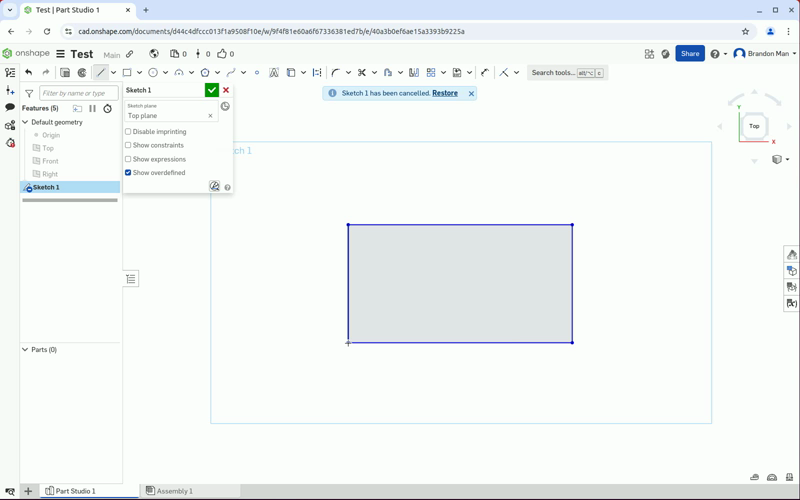
mouse_move(350, 340)
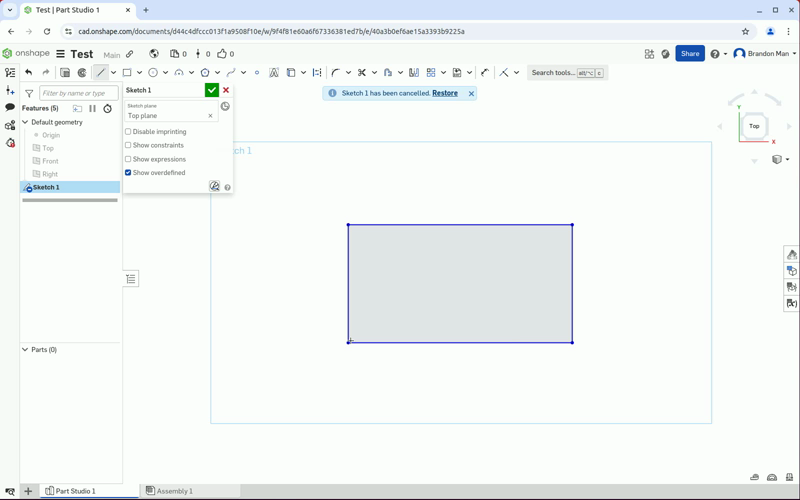
scroll(6)
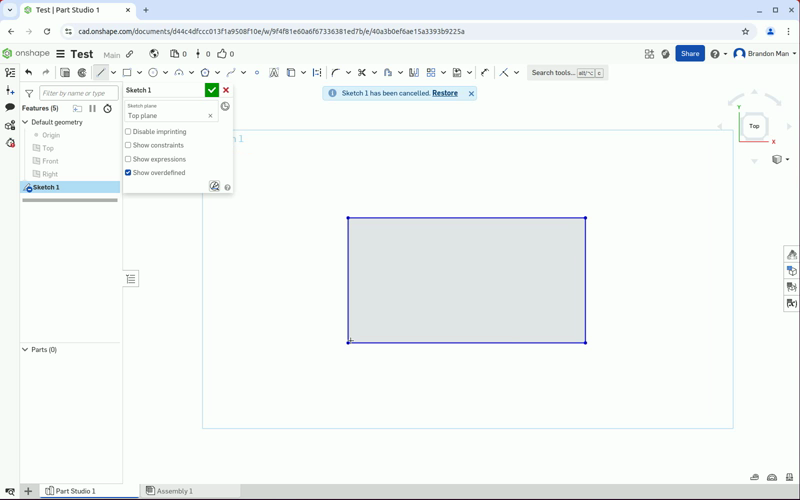
scroll(6)
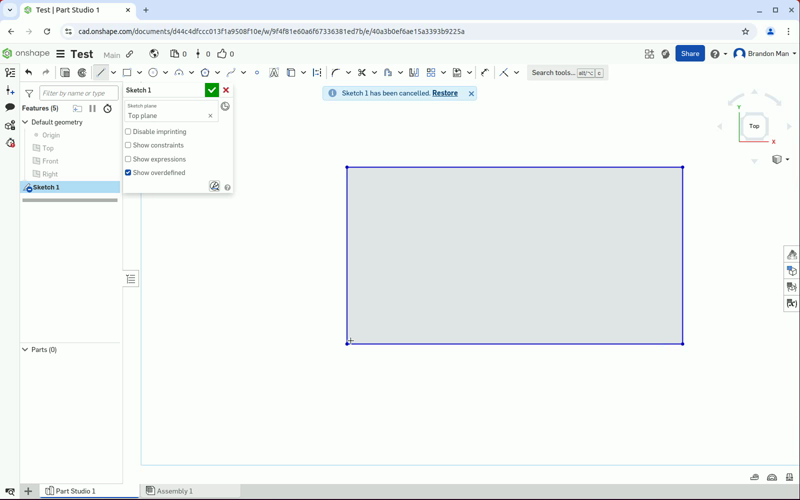
scroll(6)
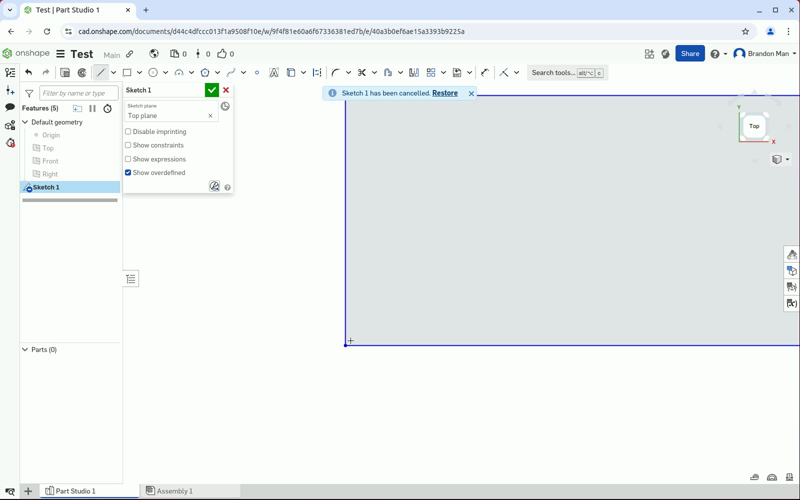
scroll(6)
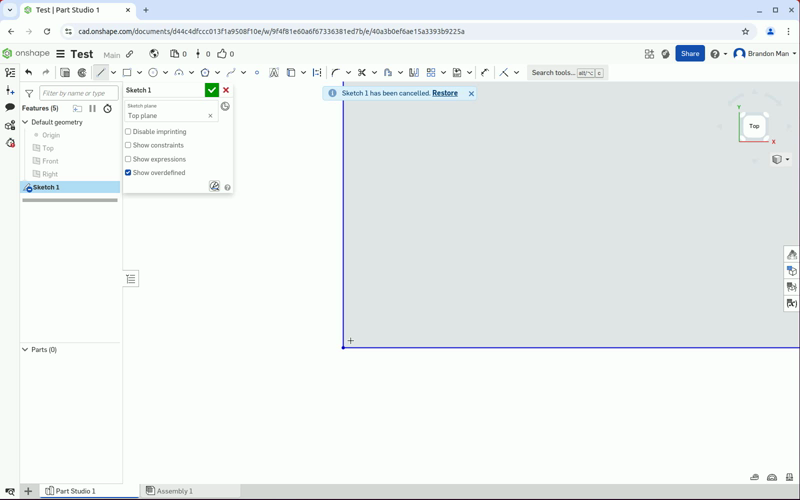
scroll(6)
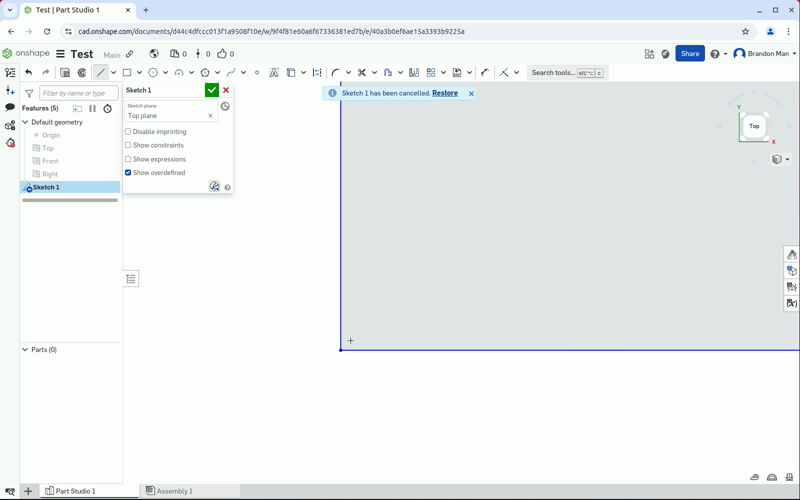
scroll(6)
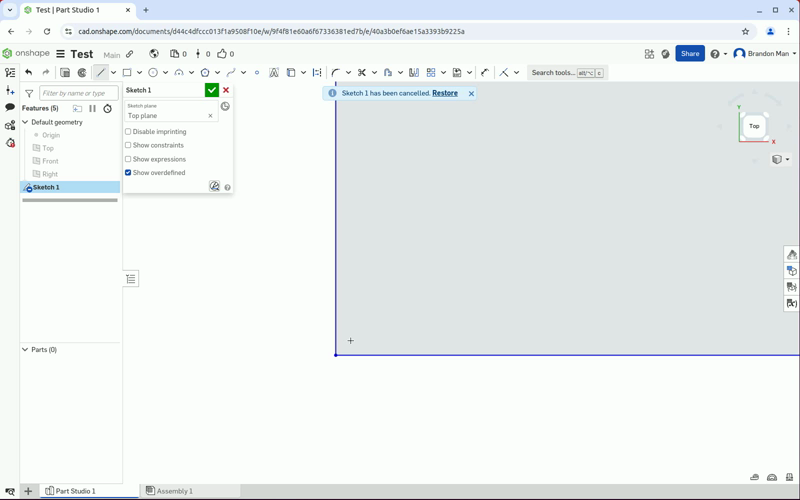
scroll(6)
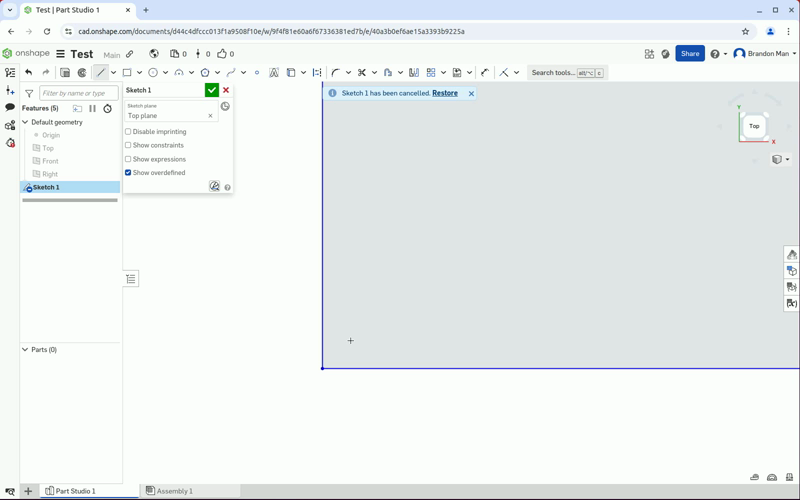
click(350, 340)
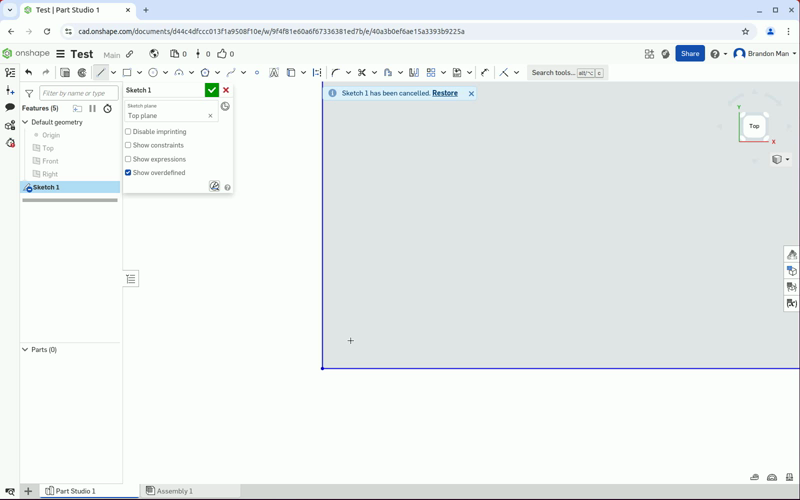
scroll(-6)
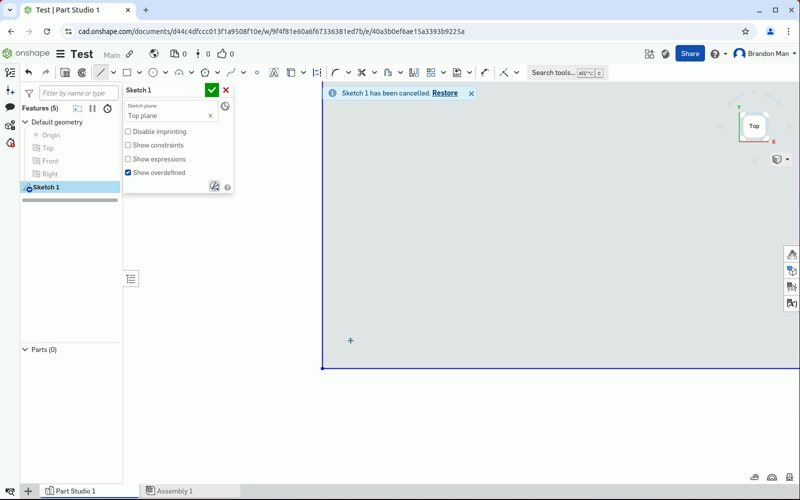
scroll(-6)
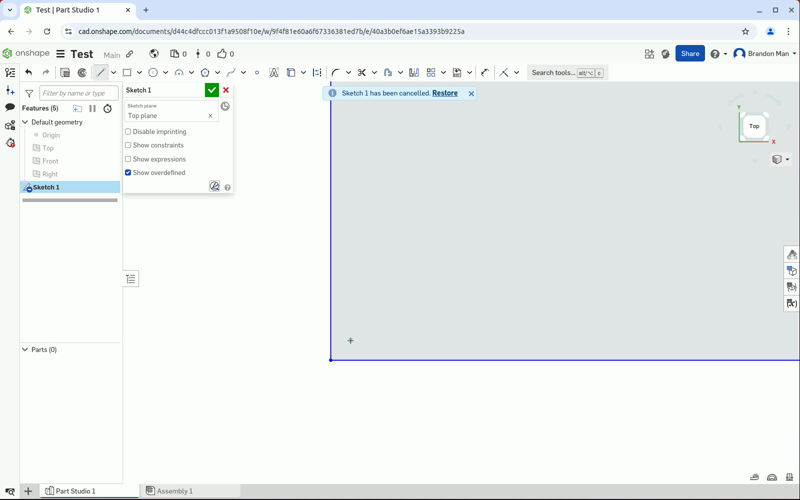
scroll(-6)
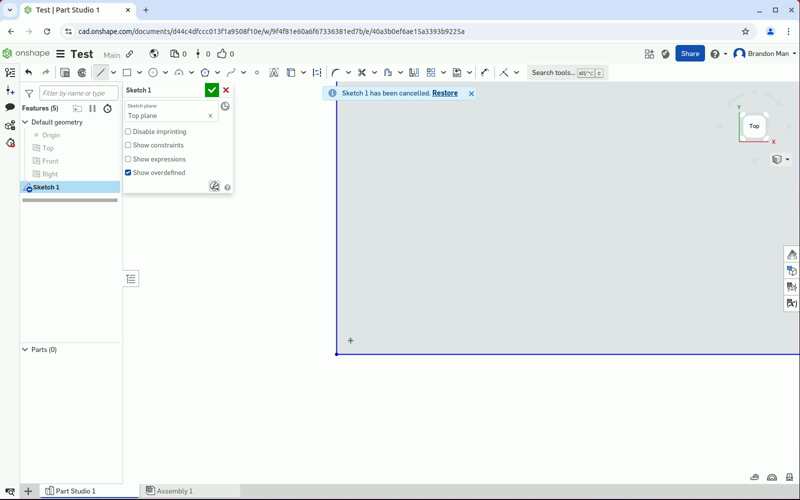
scroll(-6)
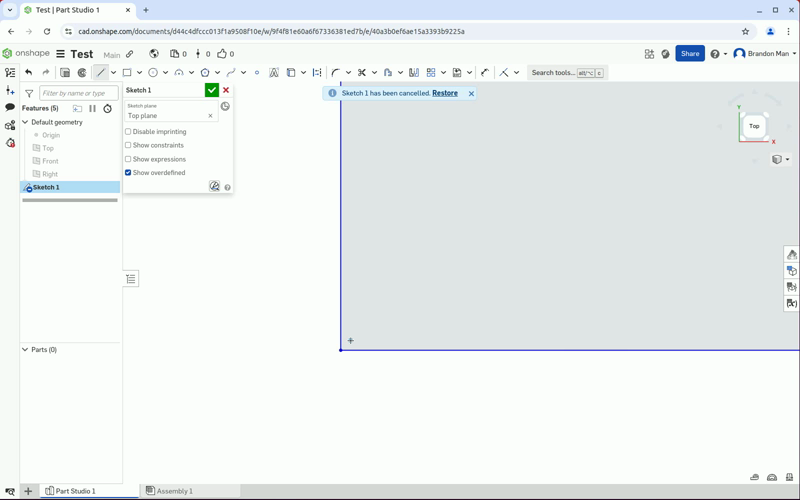
scroll(-6)
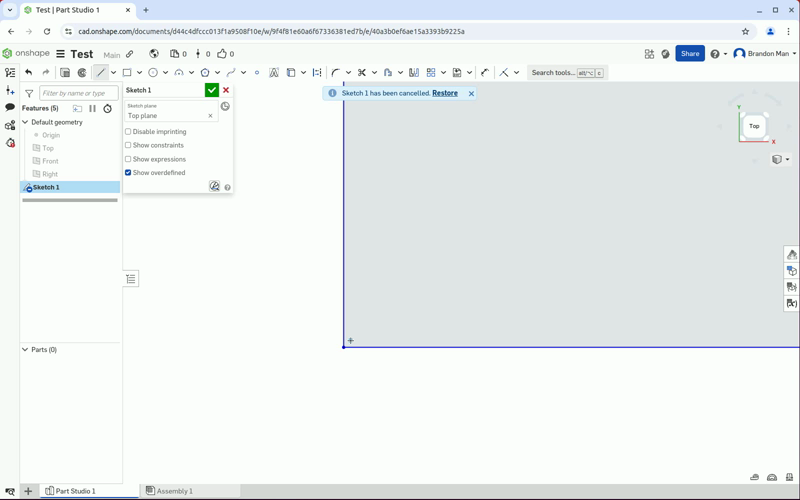
scroll(-6)
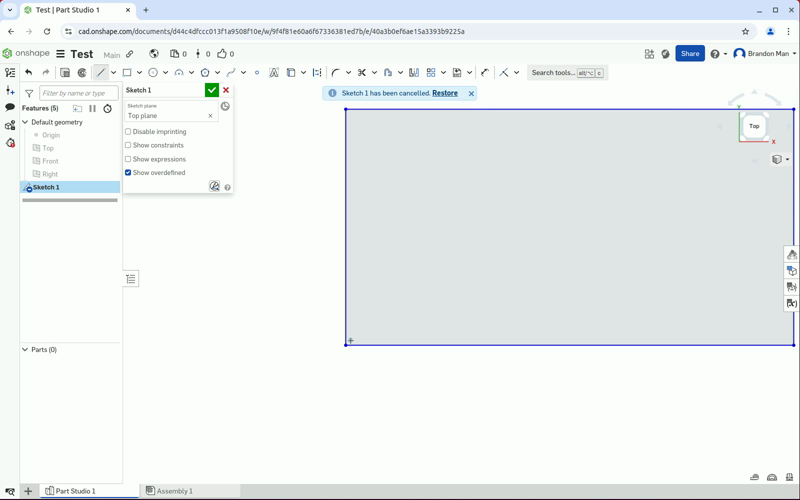
scroll(-6)
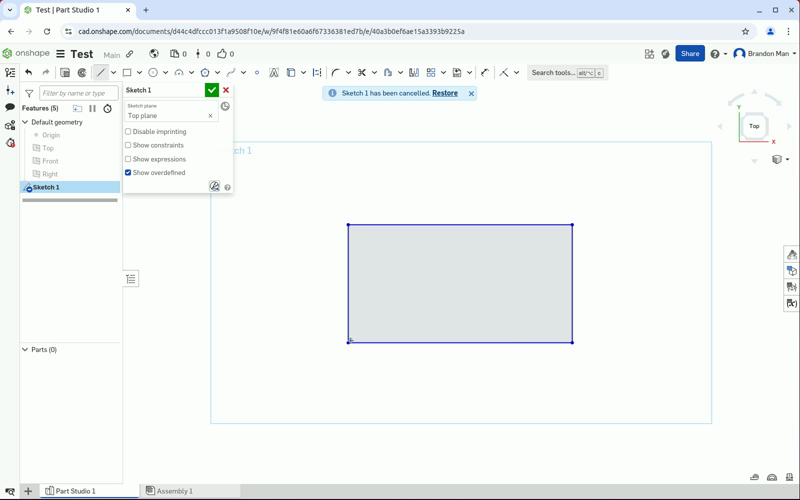
key_up(shift)
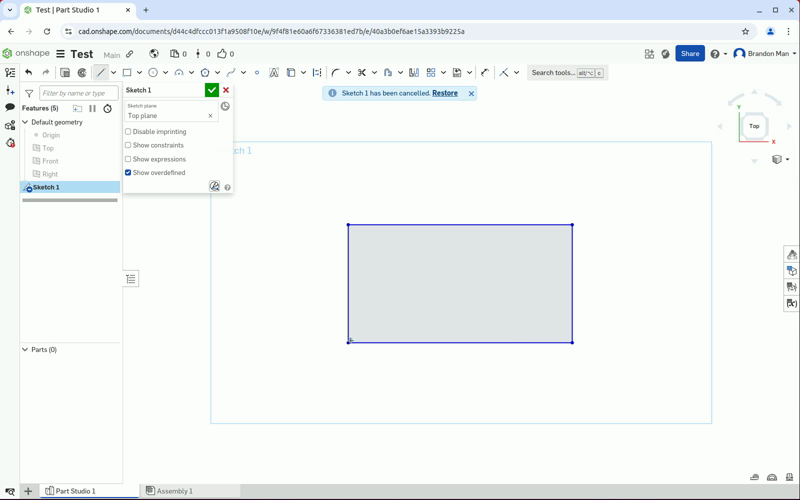
key_down(shift)
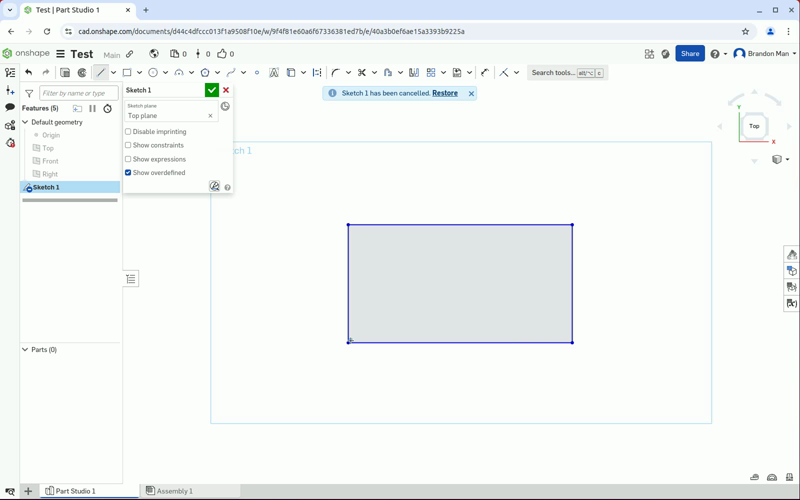
mouse_move(380, 340)
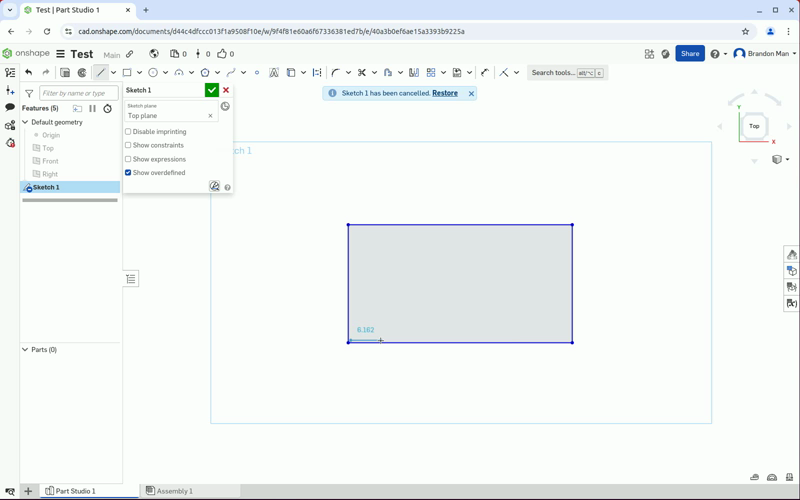
mouse_move(404, 340)
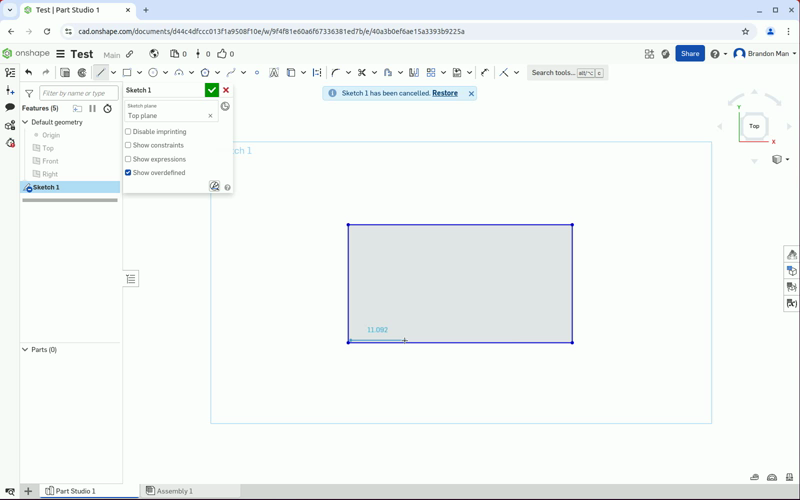
click(404, 340)
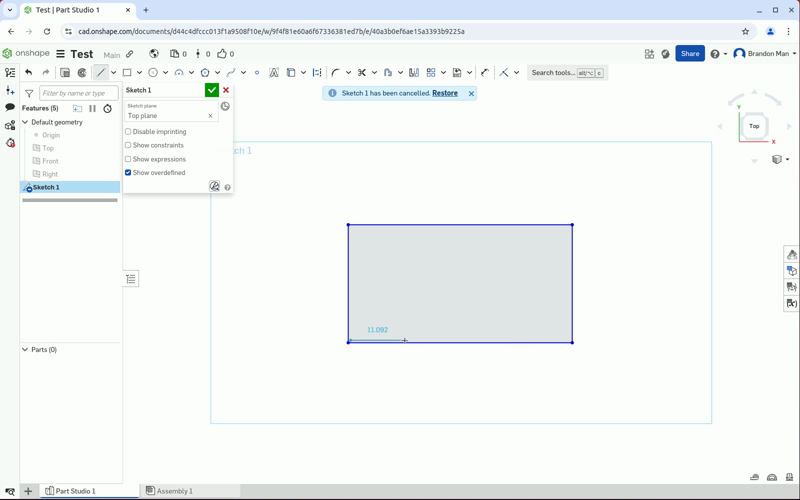
key_up(shift)
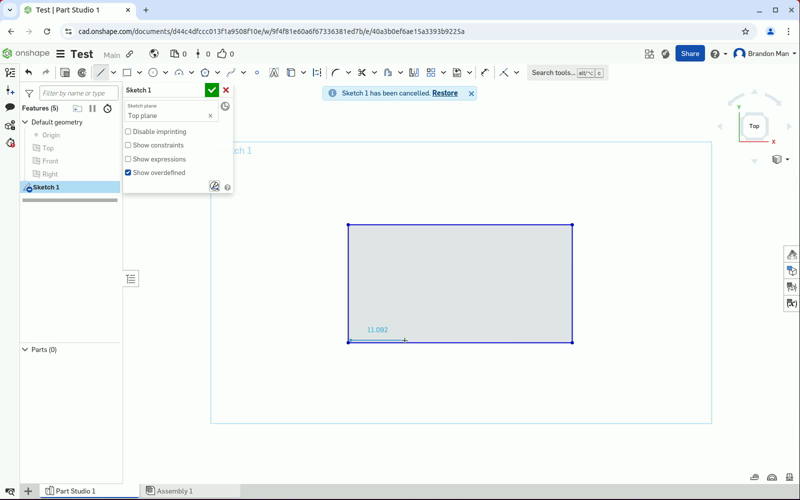
key_down(shift)
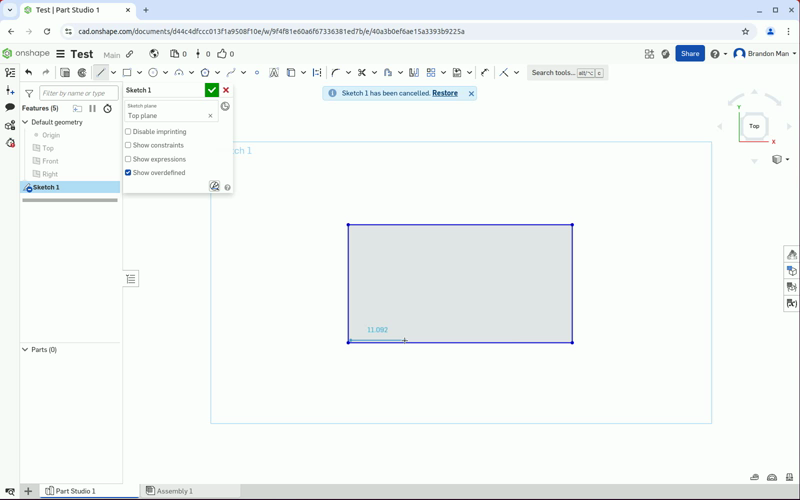
mouse_move(434, 340)
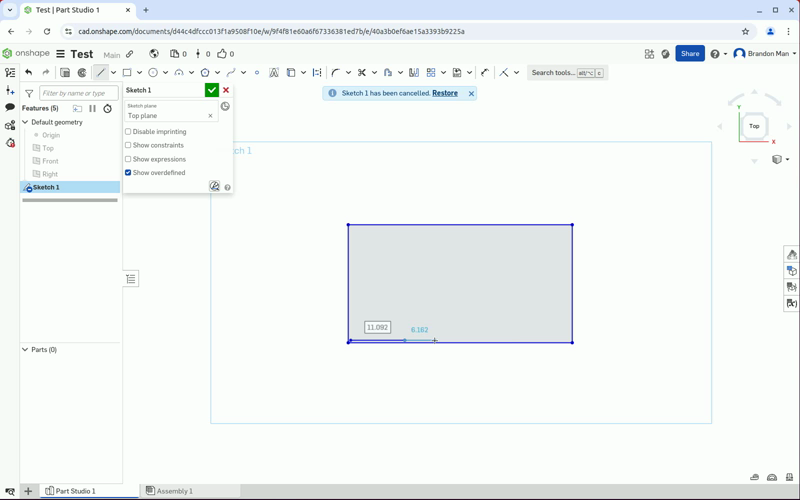
mouse_move(407, 340)
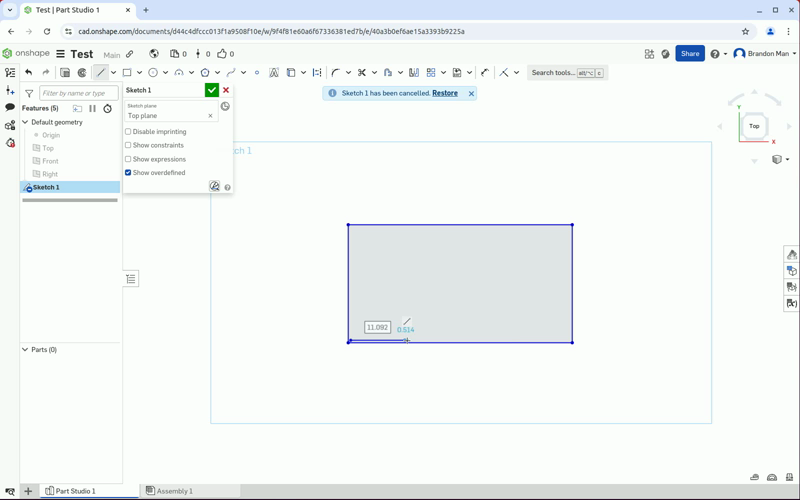
scroll(6)
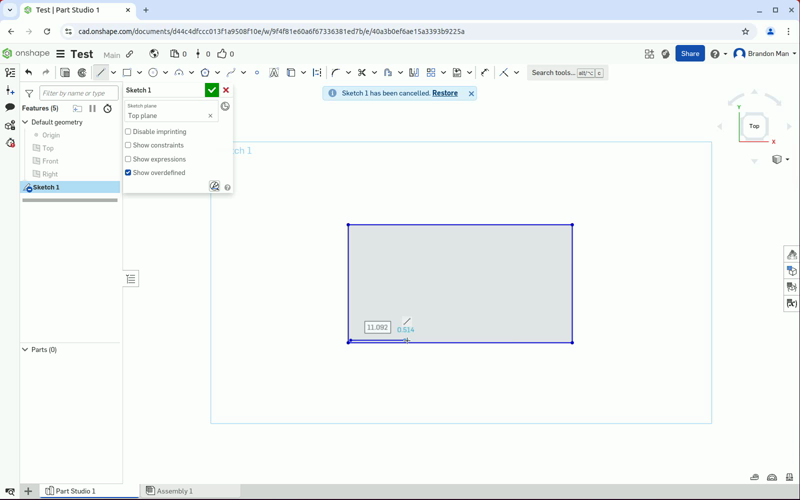
scroll(6)
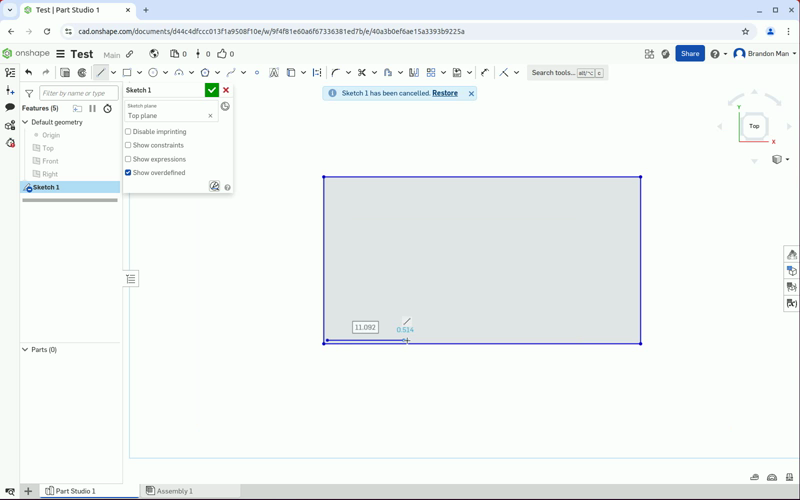
scroll(6)
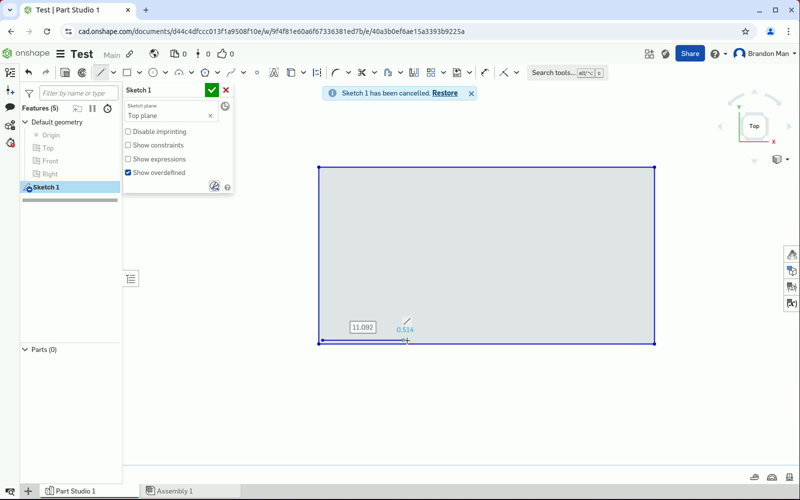
scroll(6)
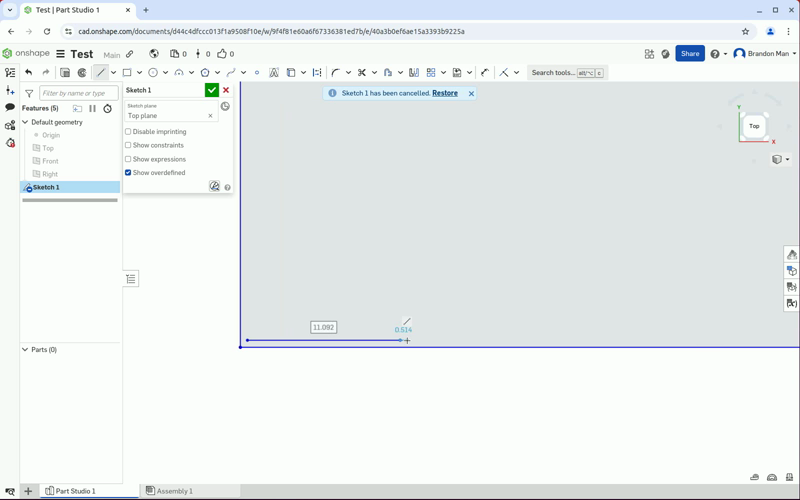
scroll(6)
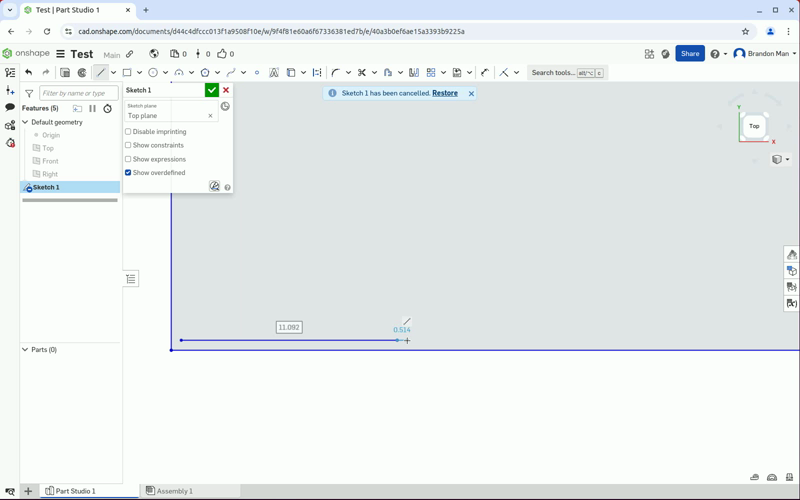
scroll(6)
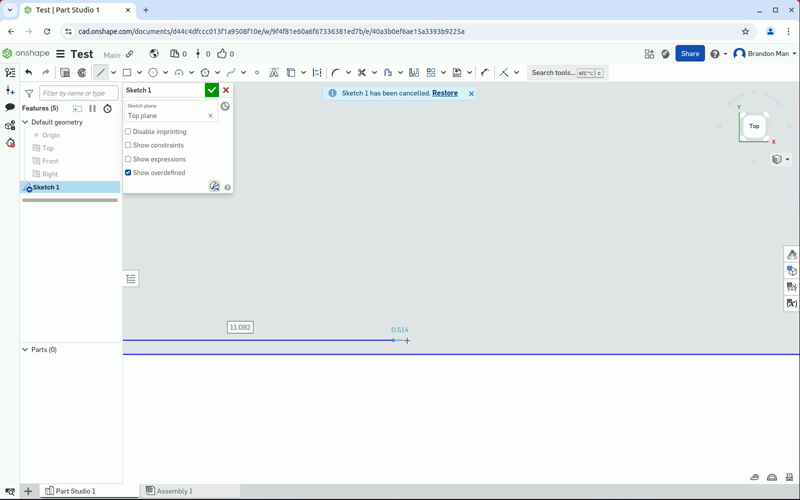
scroll(6)
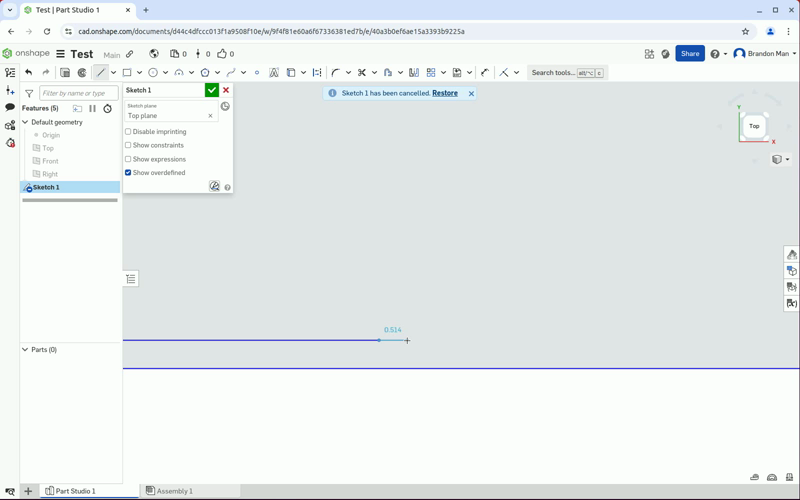
click(407, 340)
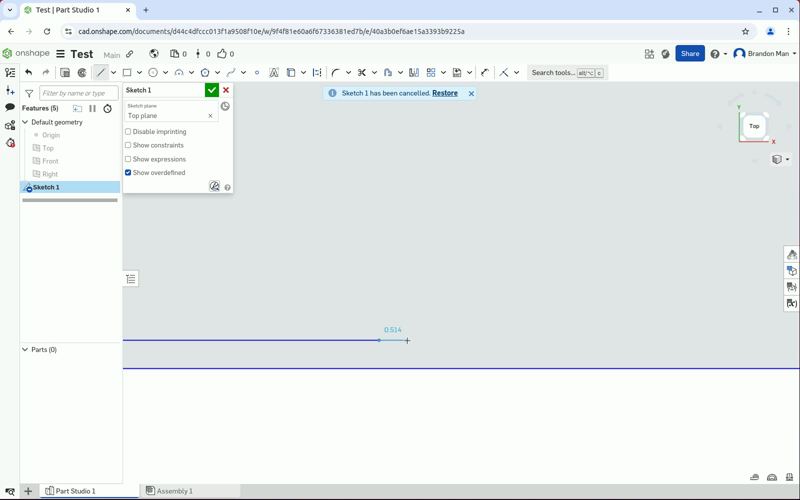
scroll(-6)
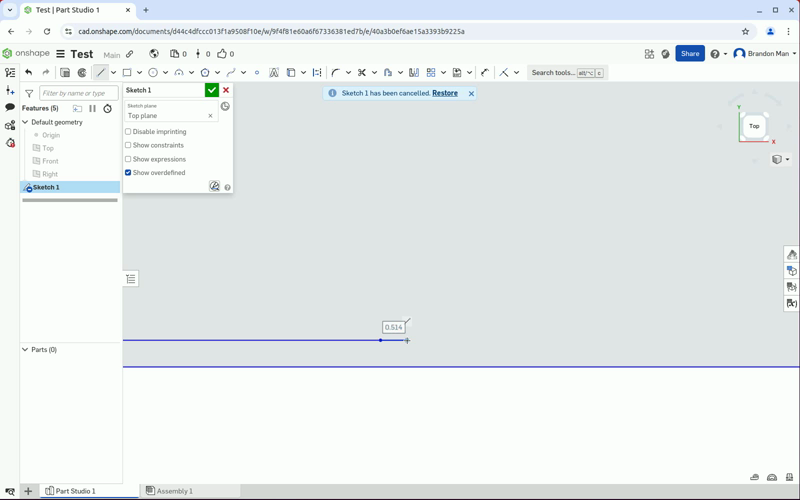
scroll(-6)
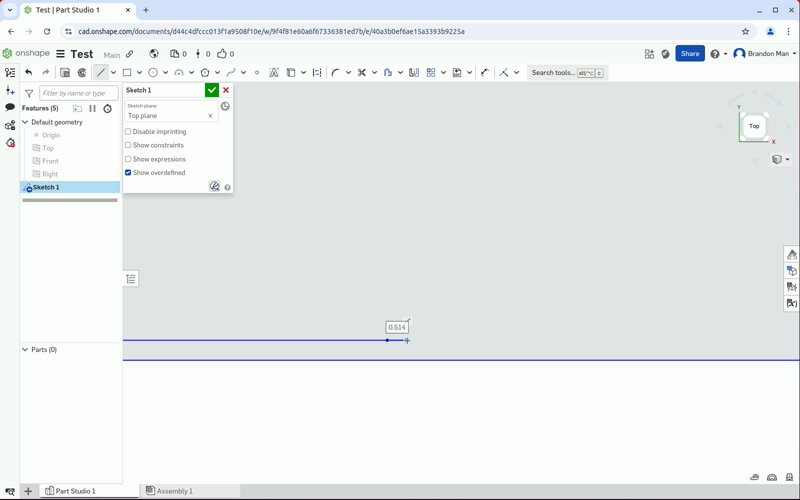
scroll(-6)
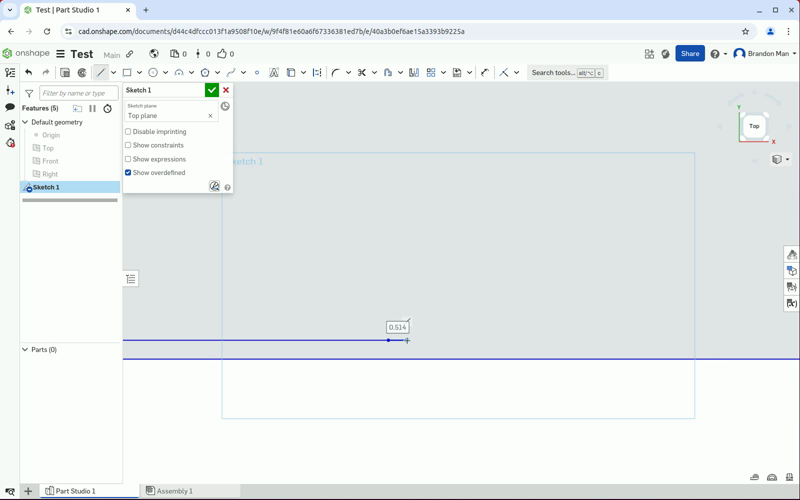
scroll(-6)
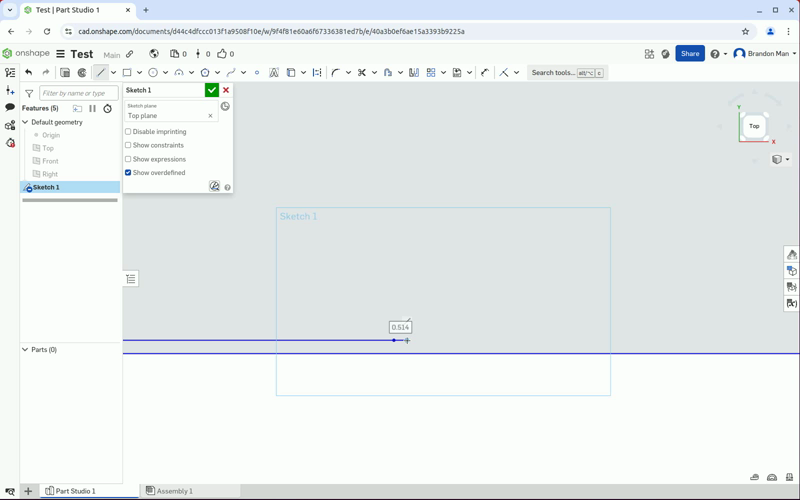
scroll(-6)
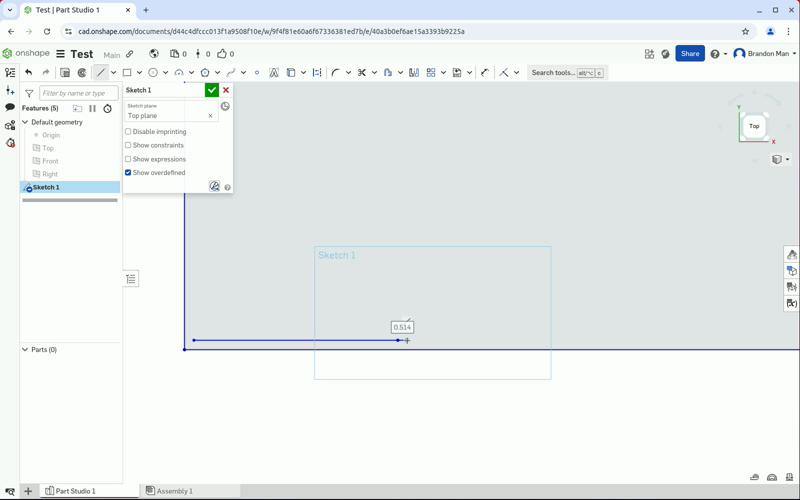
scroll(-6)
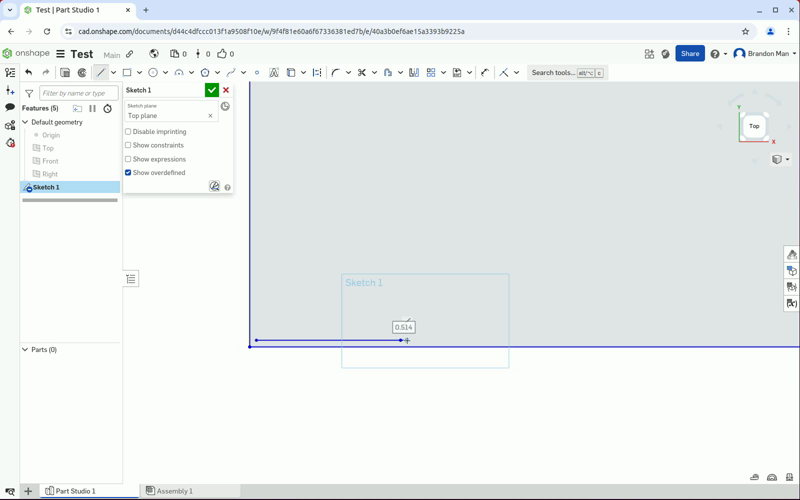
scroll(-6)
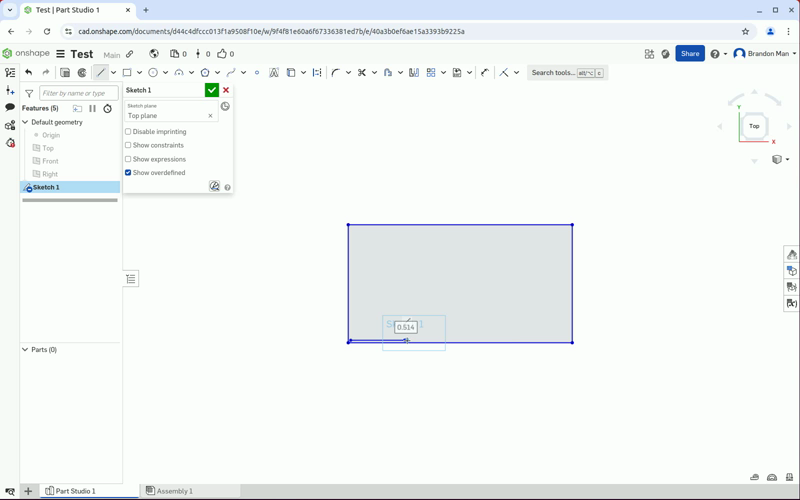
key_up(shift)
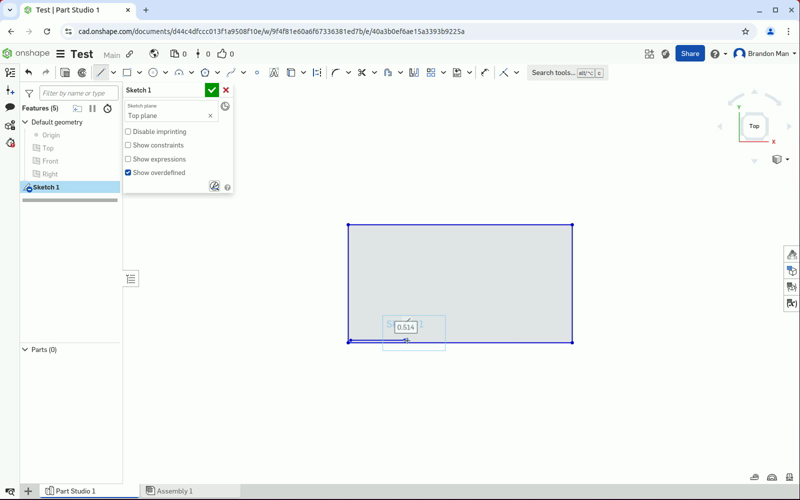
key_down(shift)
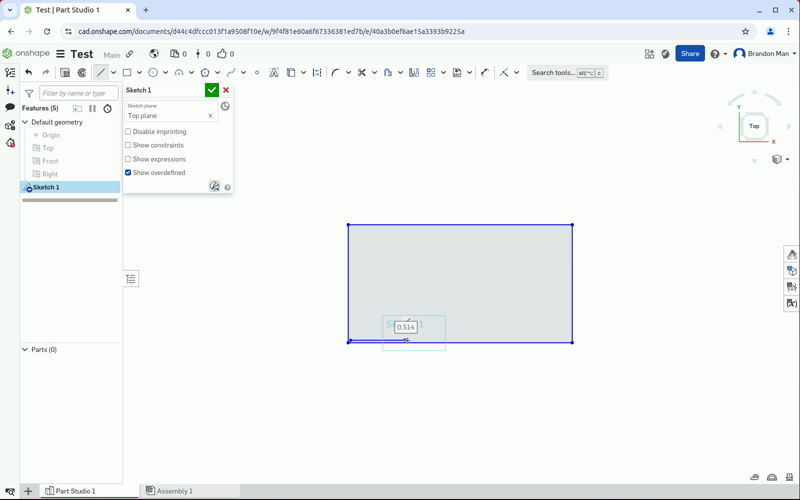
mouse_move(569, 340)
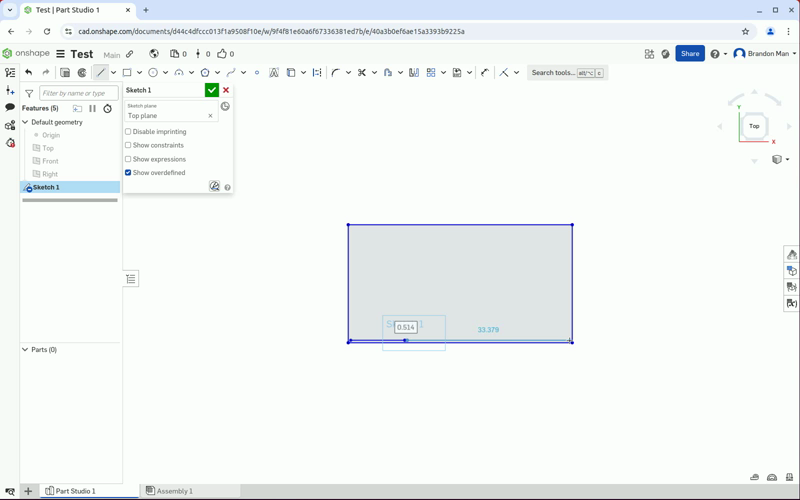
scroll(6)
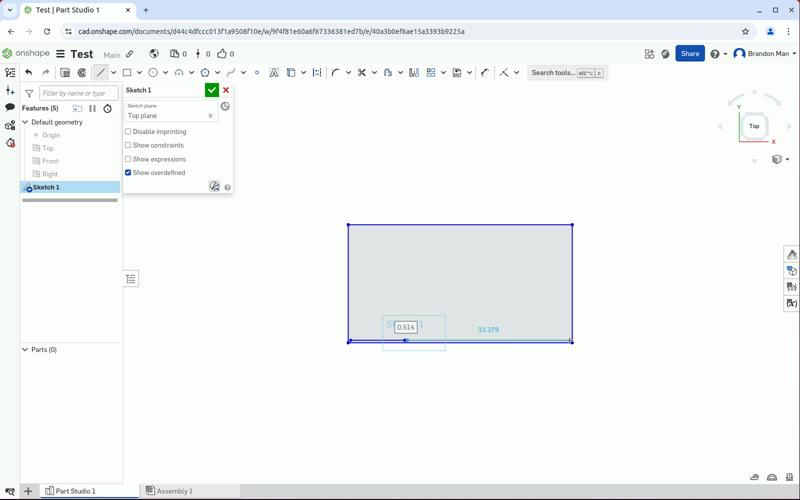
scroll(6)
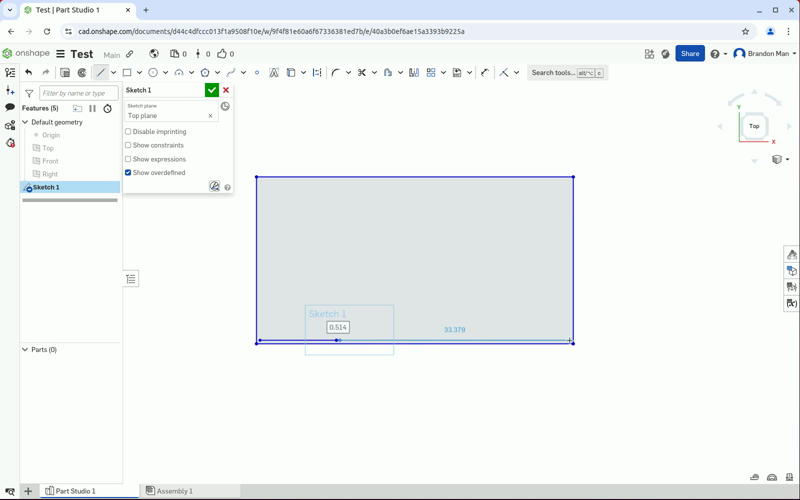
scroll(6)
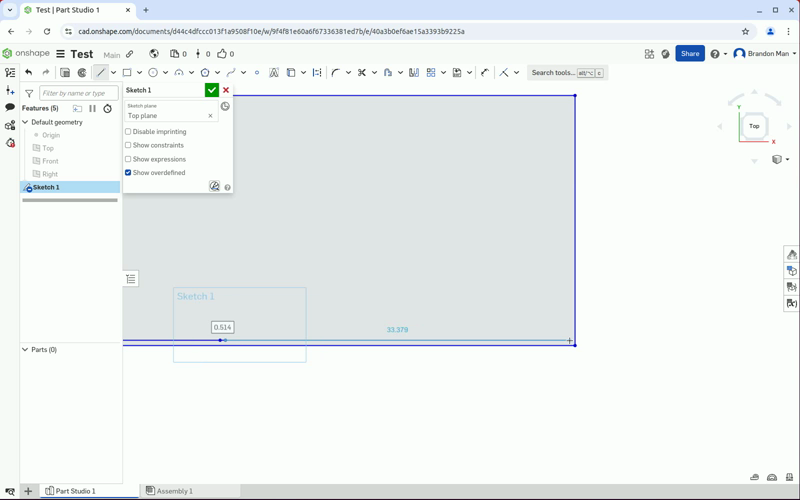
scroll(6)
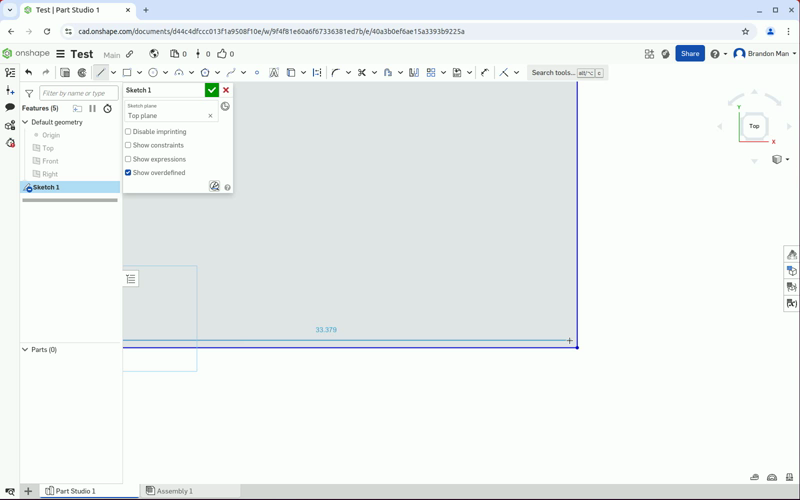
scroll(6)
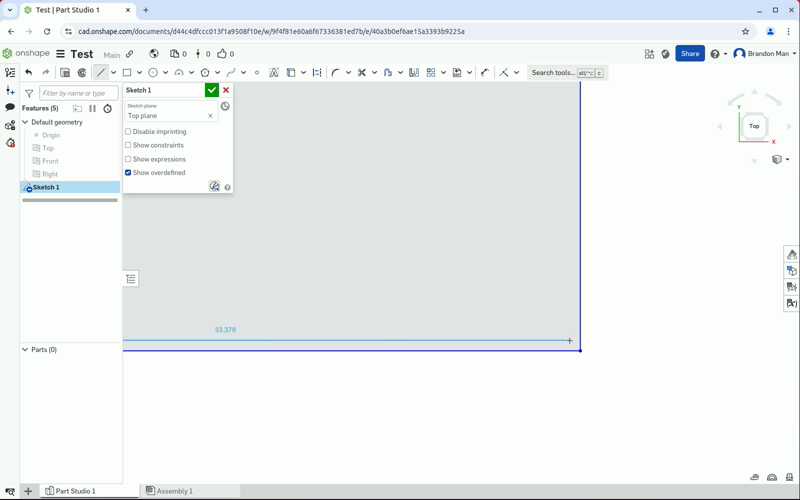
scroll(6)
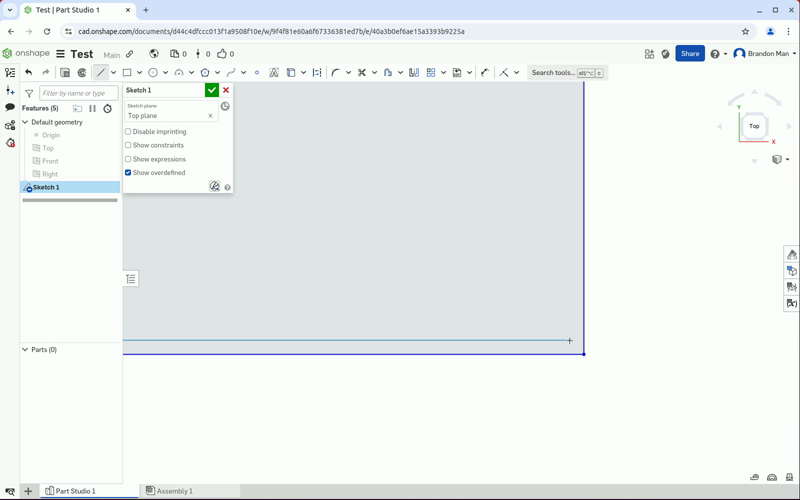
scroll(6)
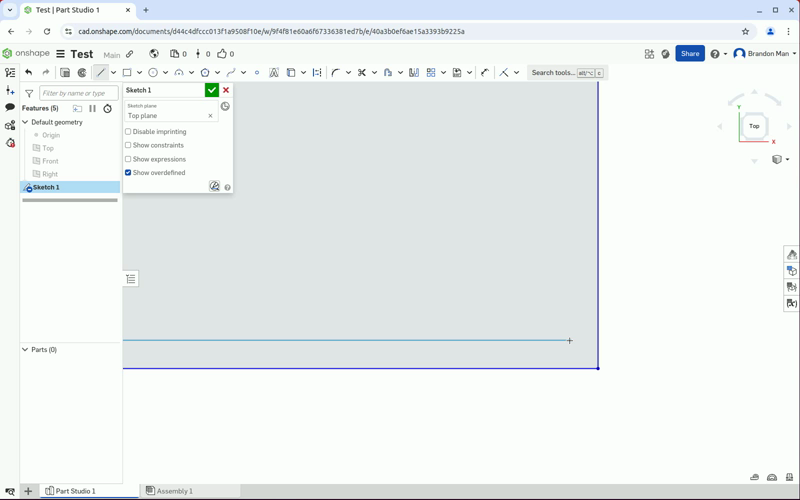
click(569, 340)
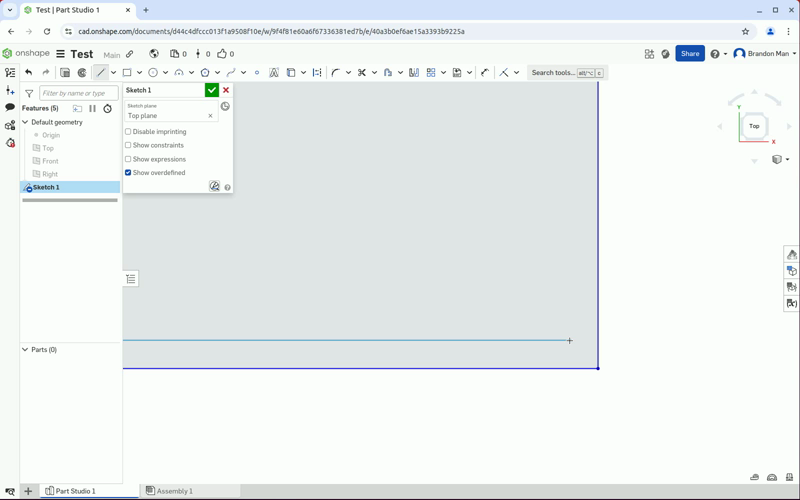
scroll(-6)
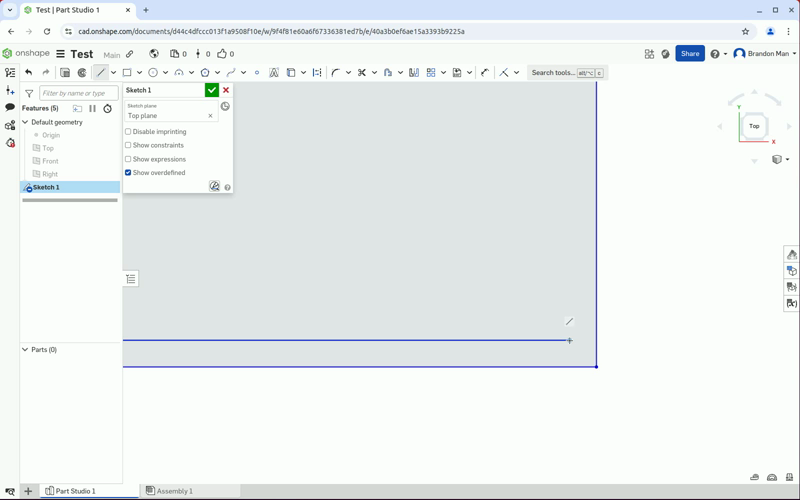
scroll(-6)
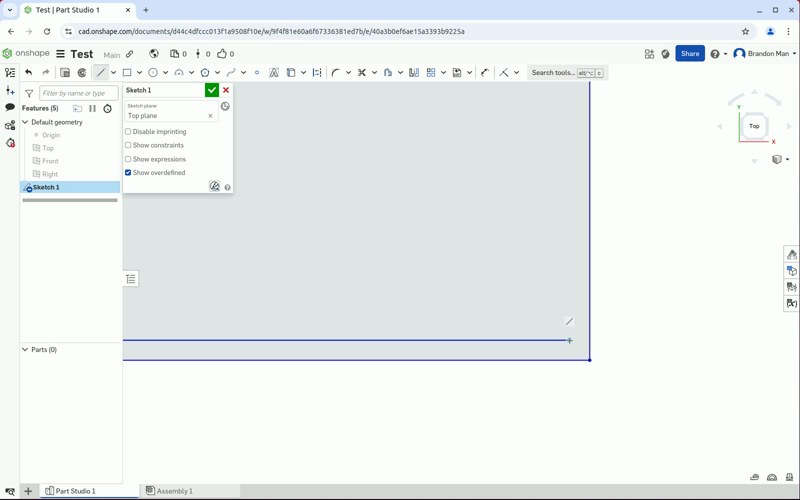
scroll(-6)
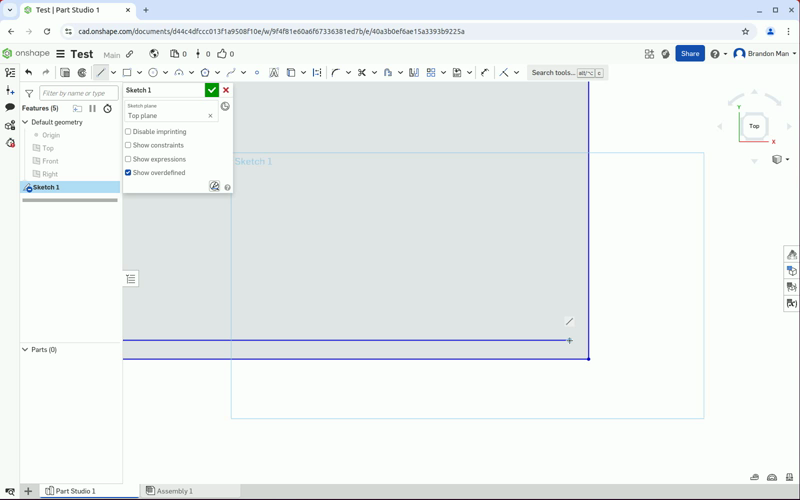
scroll(-6)
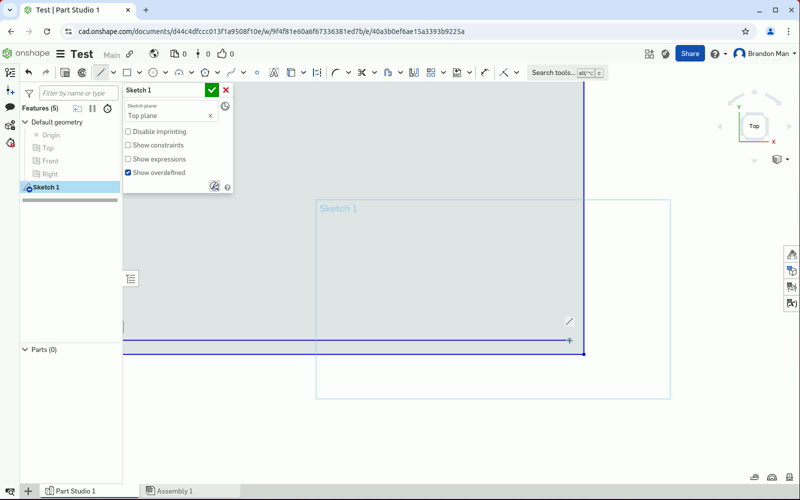
scroll(-6)
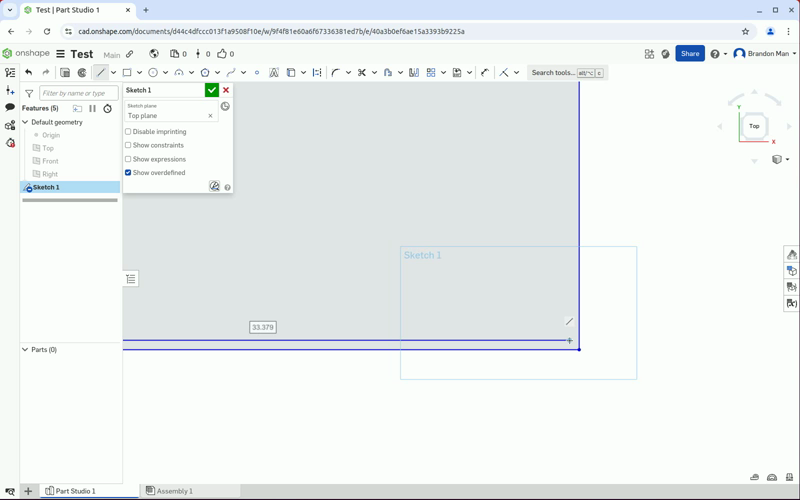
scroll(-6)
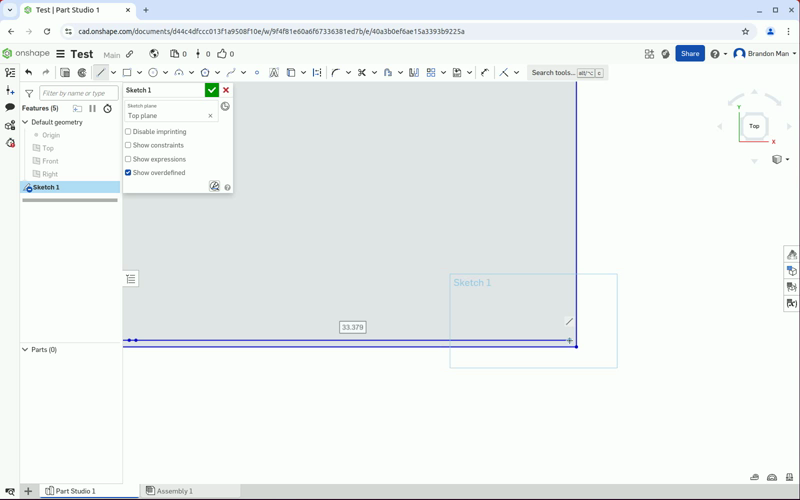
scroll(-6)
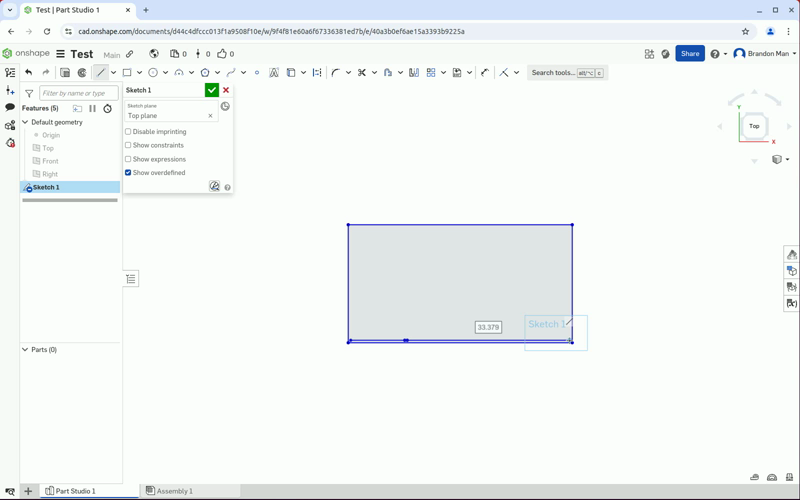
key_up(shift)
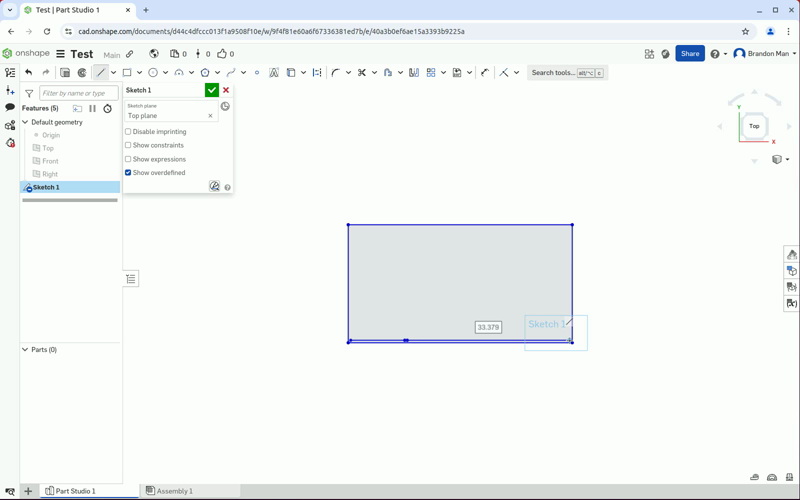
key_down(shift)
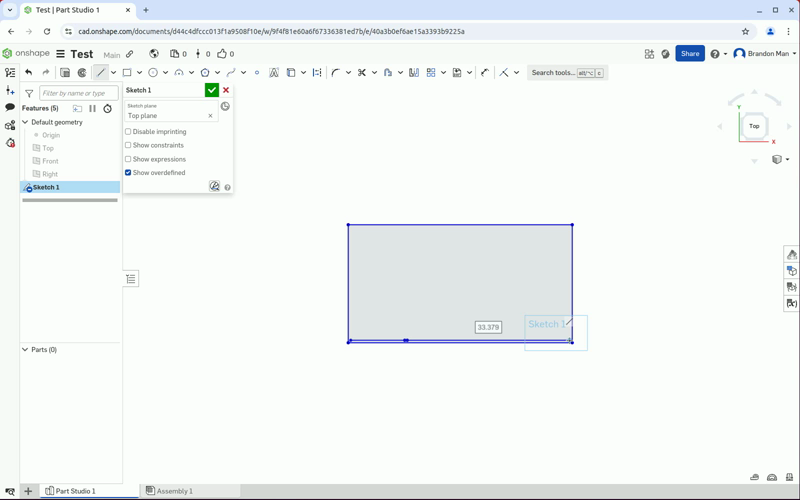
mouse_move(569, 227)
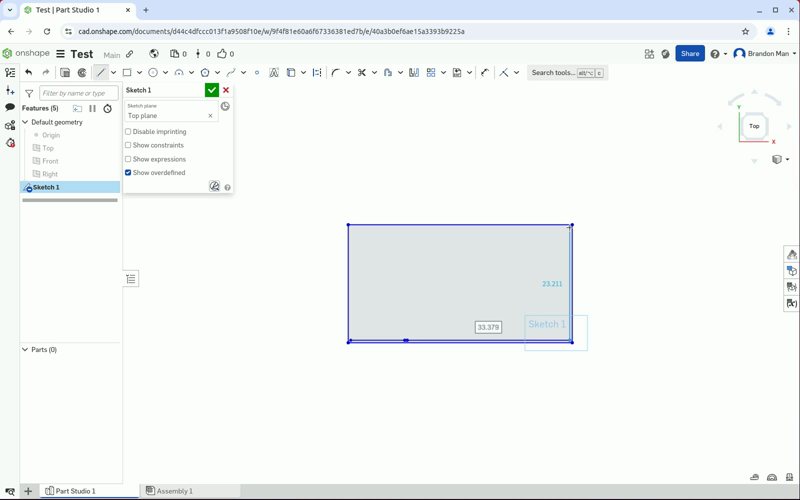
scroll(6)
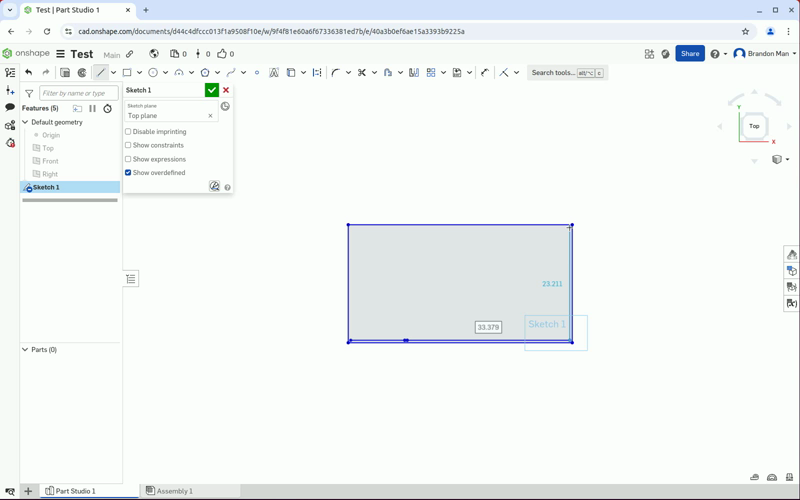
scroll(6)
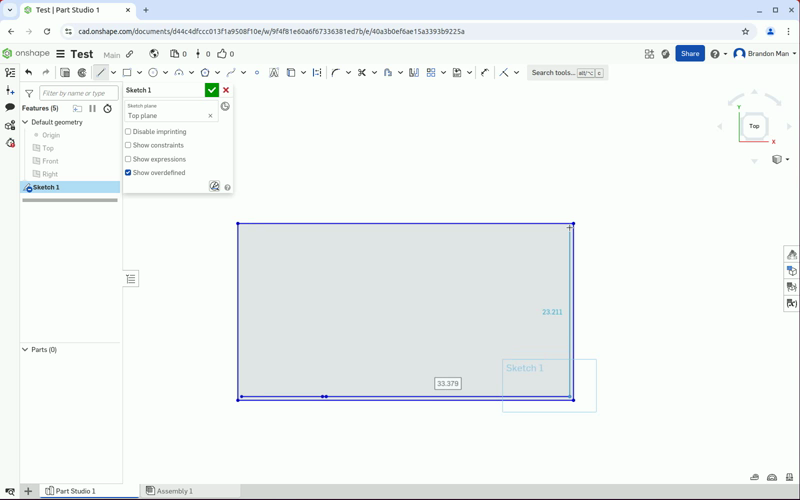
scroll(6)
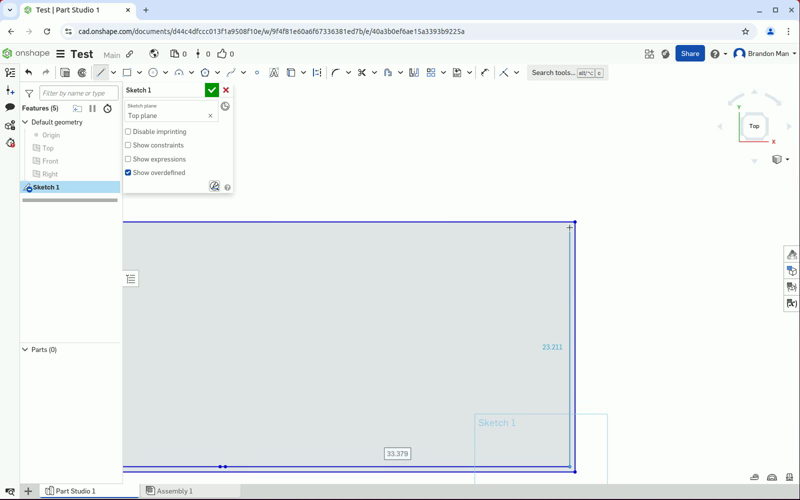
scroll(6)
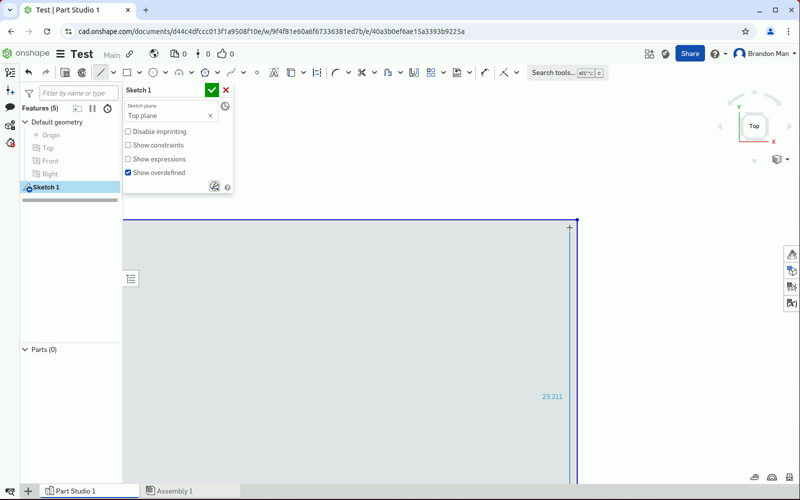
scroll(6)
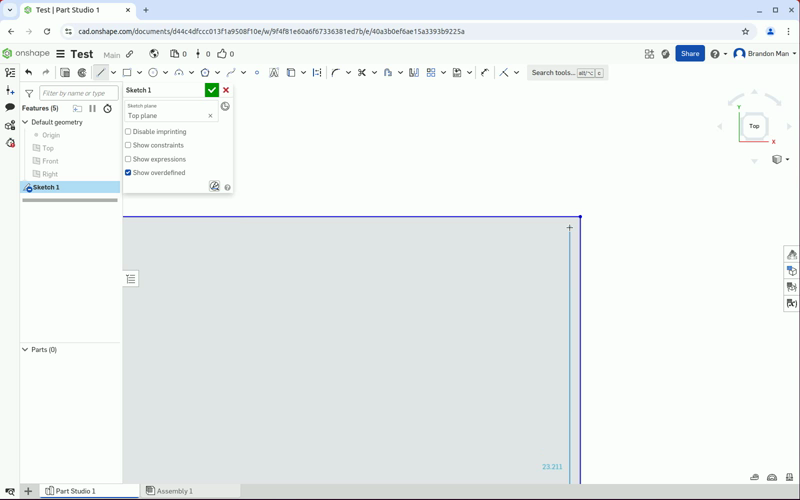
scroll(6)
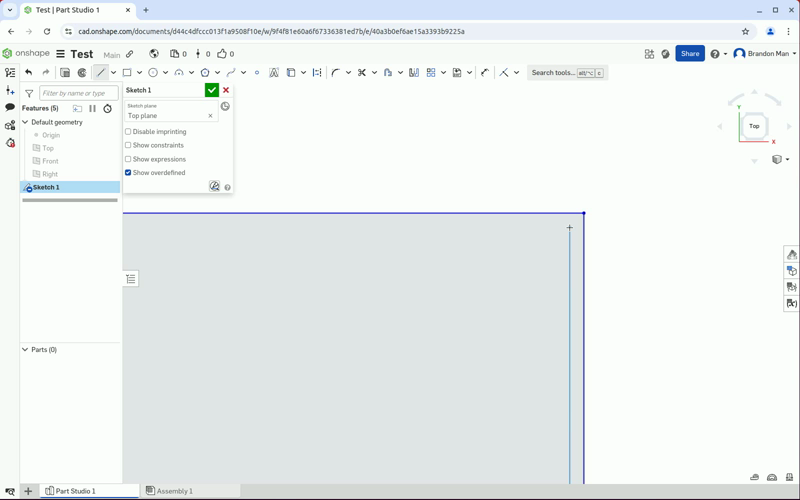
scroll(6)
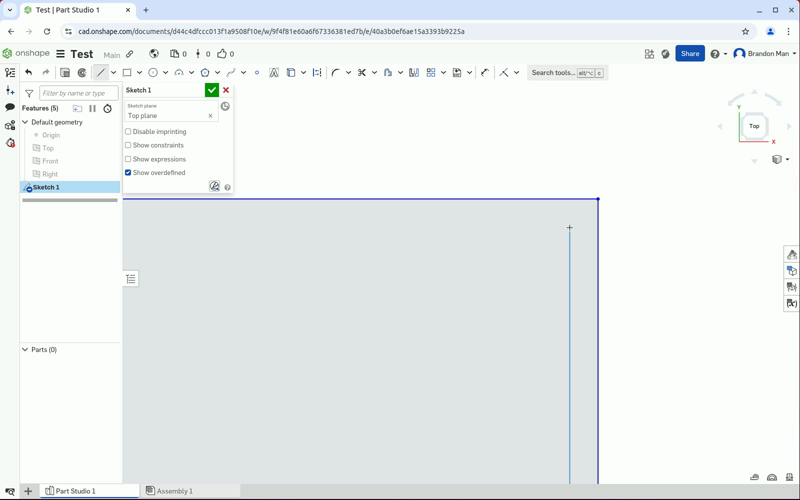
click(569, 227)
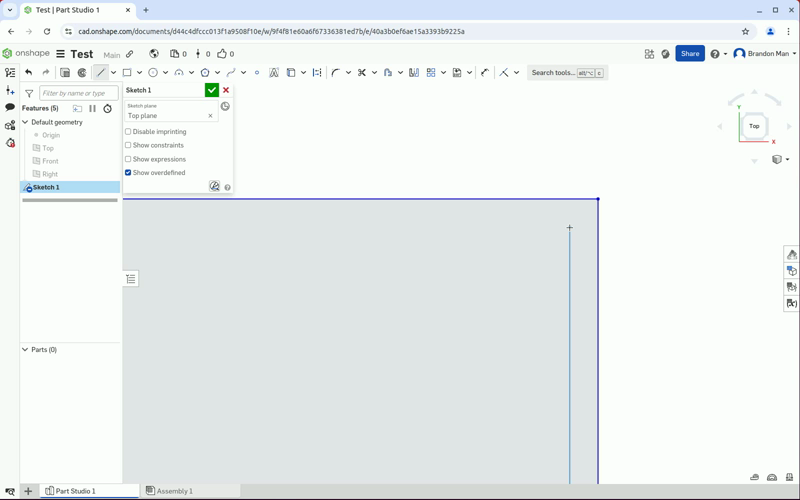
scroll(-6)
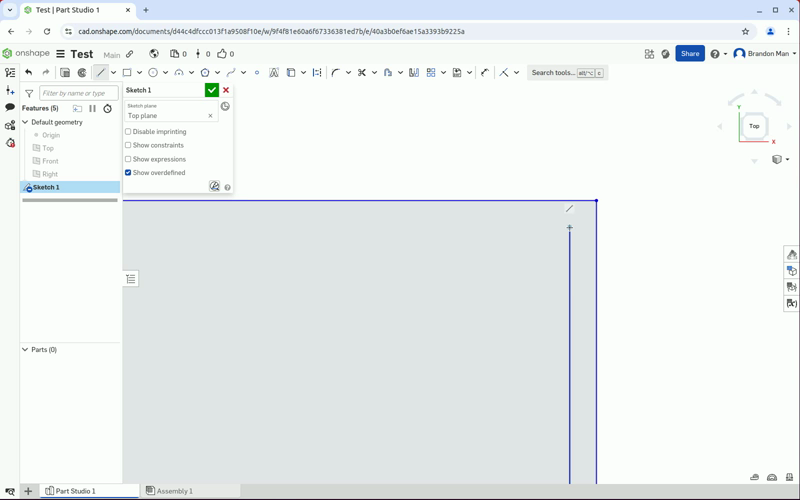
scroll(-6)
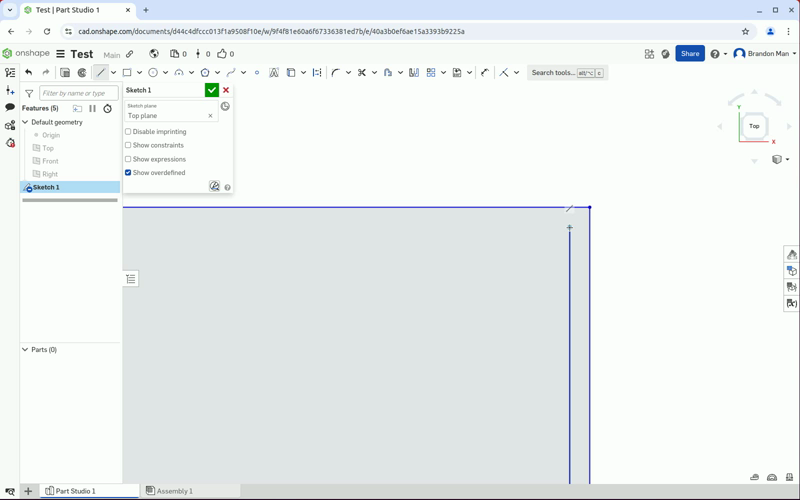
scroll(-6)
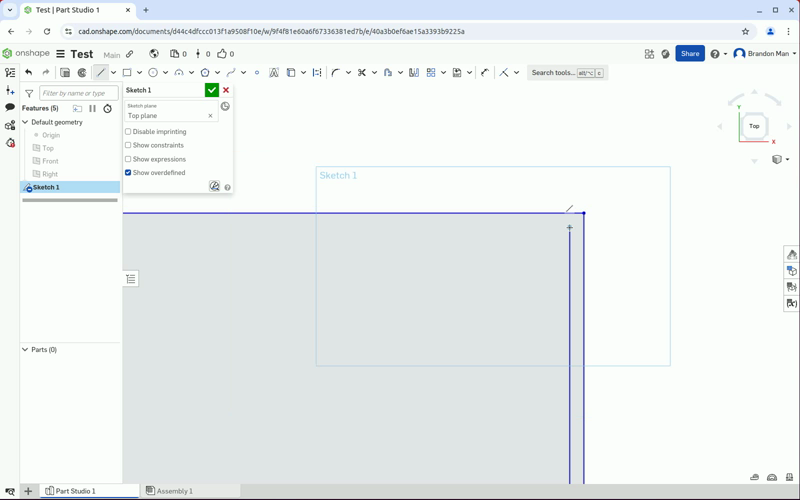
scroll(-6)
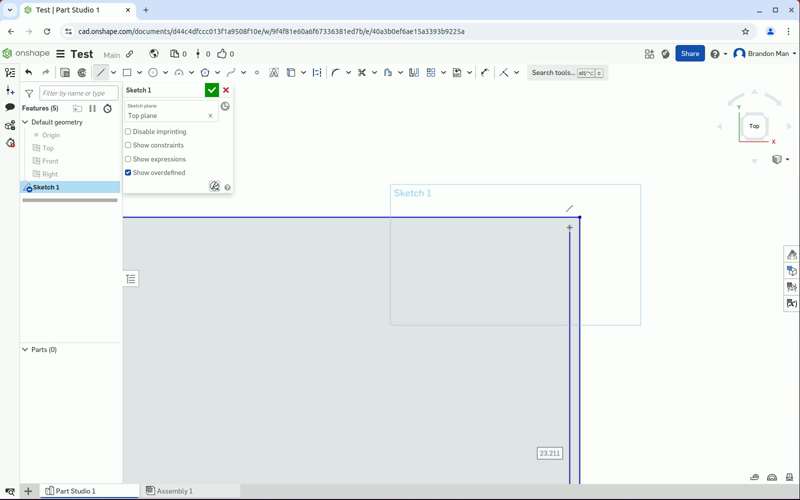
scroll(-6)
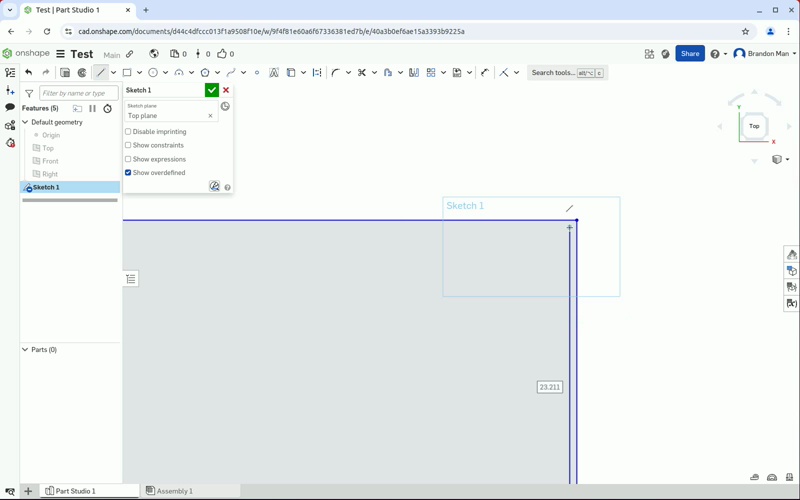
scroll(-6)
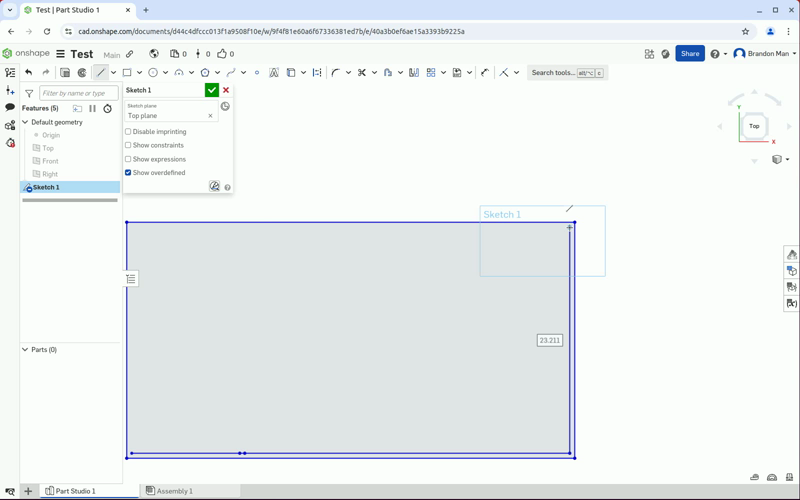
scroll(-6)
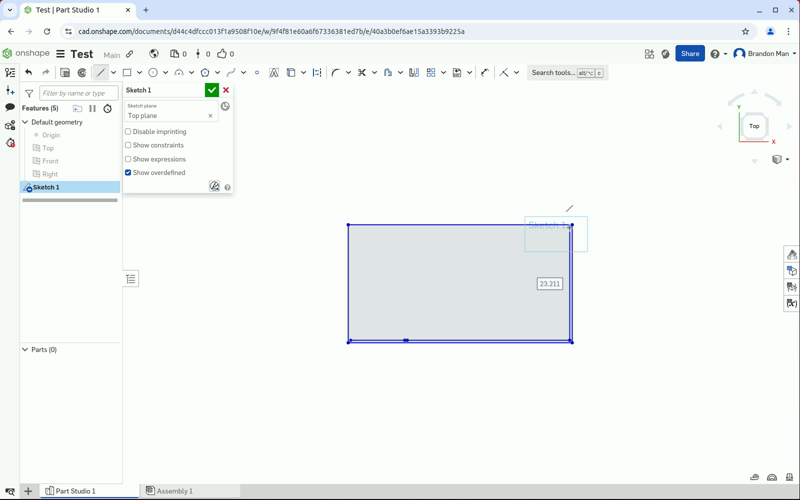
key_up(shift)
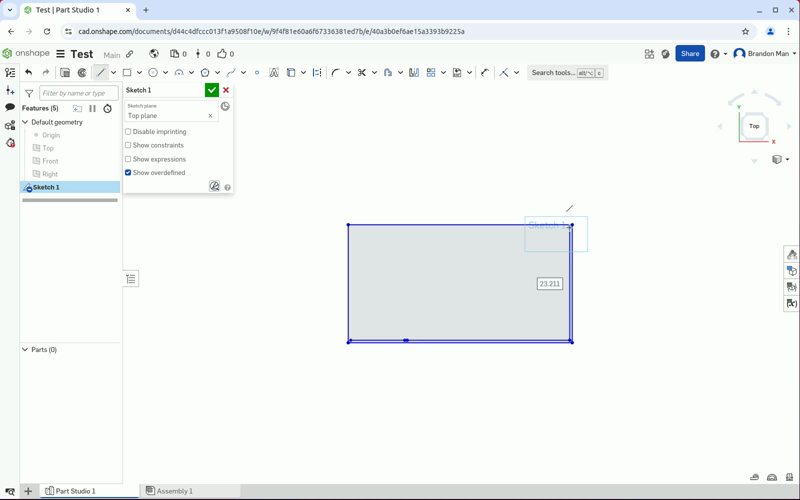
key_down(shift)
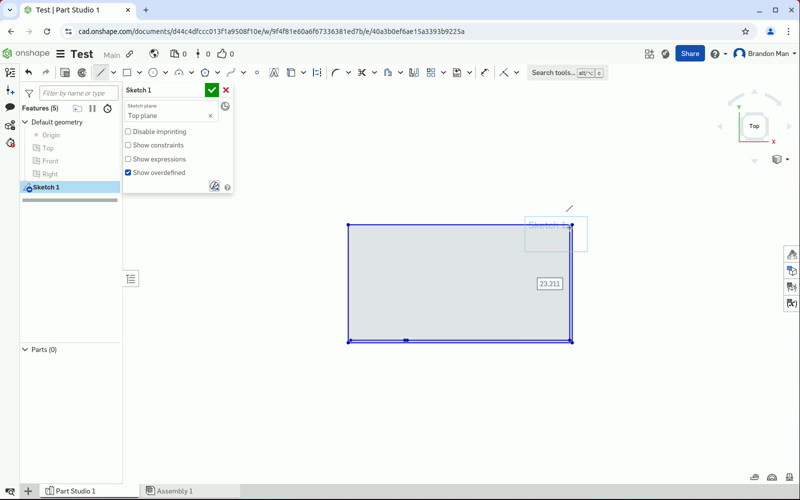
mouse_move(407, 227)
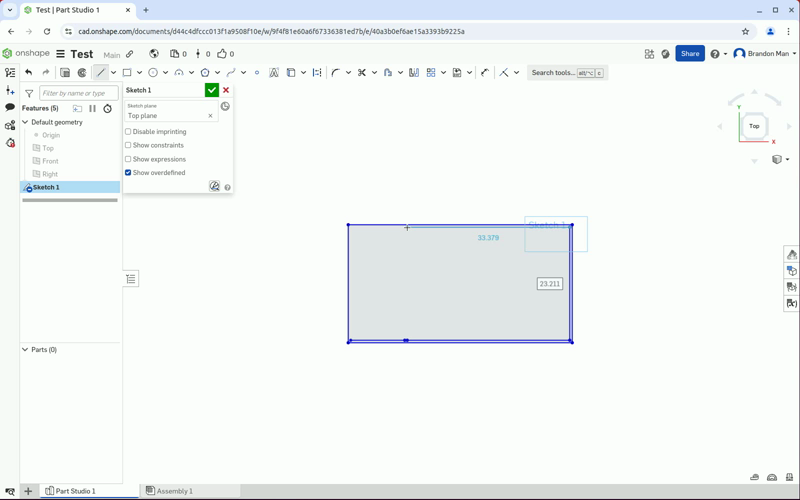
click(407, 227)
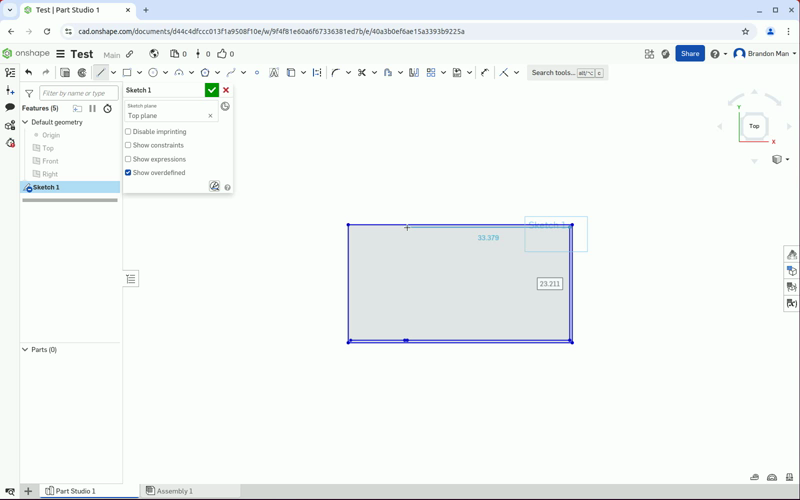
key_up(shift)
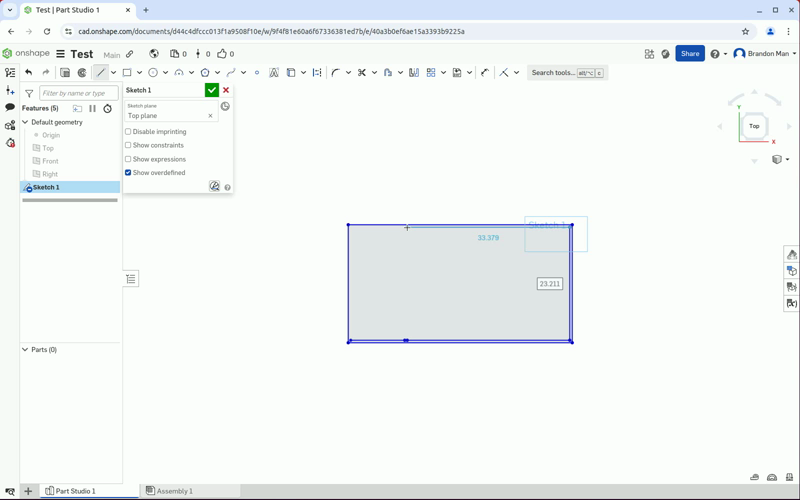
key_down(shift)
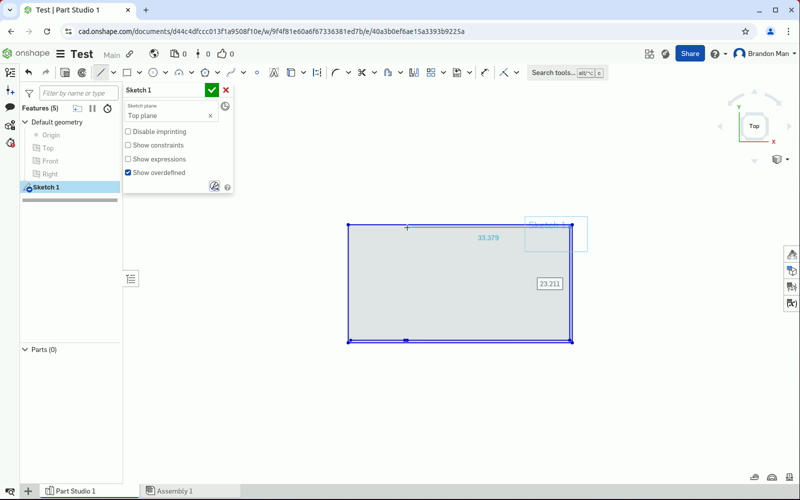
mouse_move(437, 227)
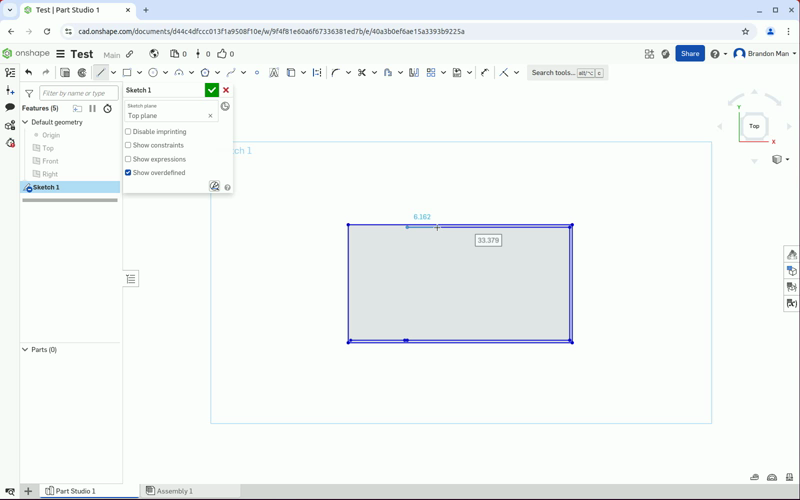
mouse_move(404, 227)
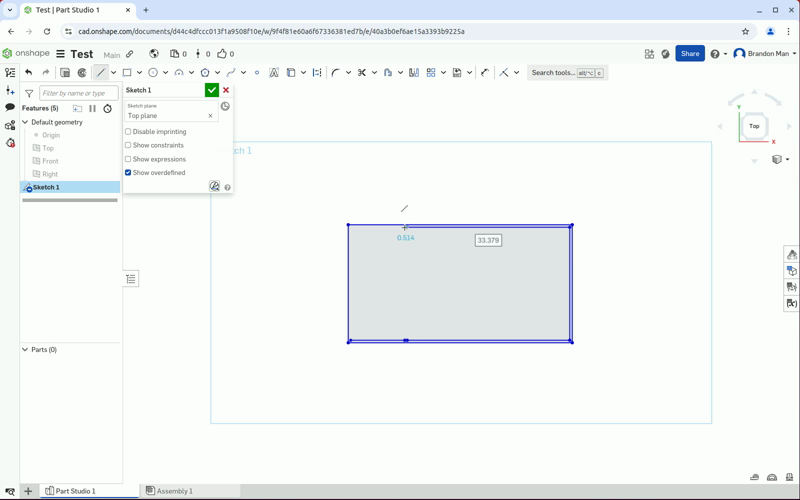
scroll(6)
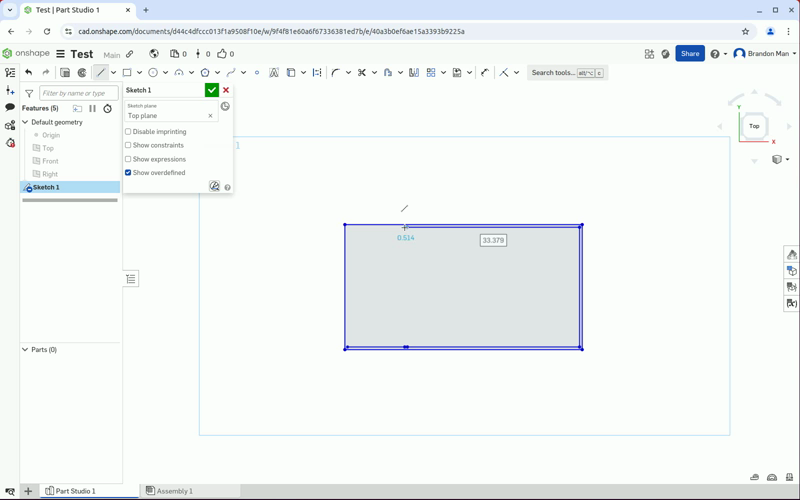
scroll(6)
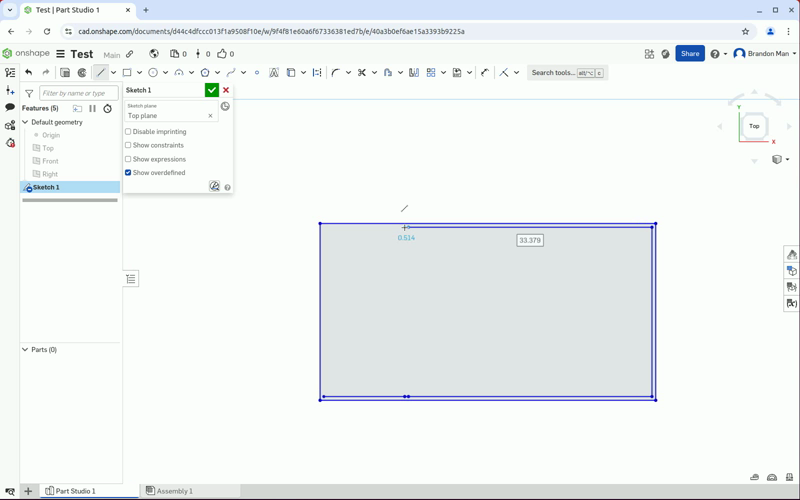
scroll(6)
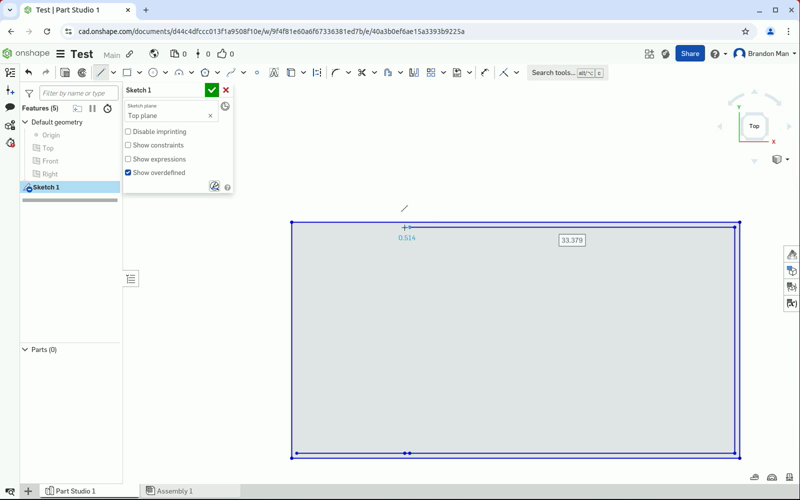
scroll(6)
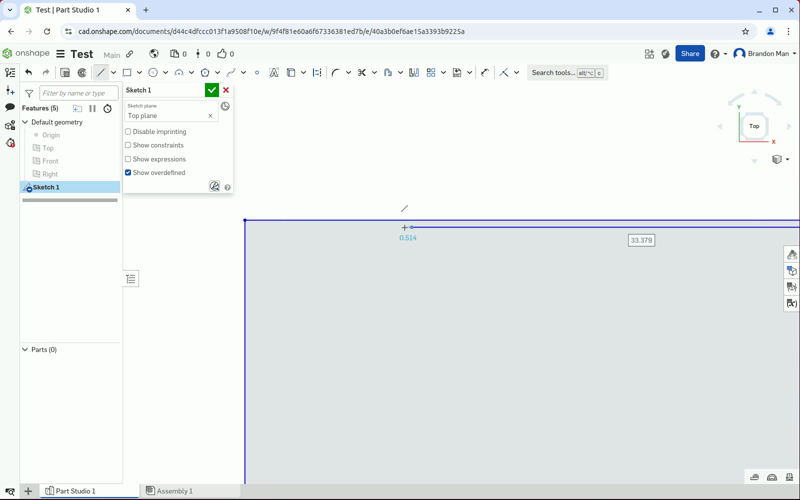
scroll(6)
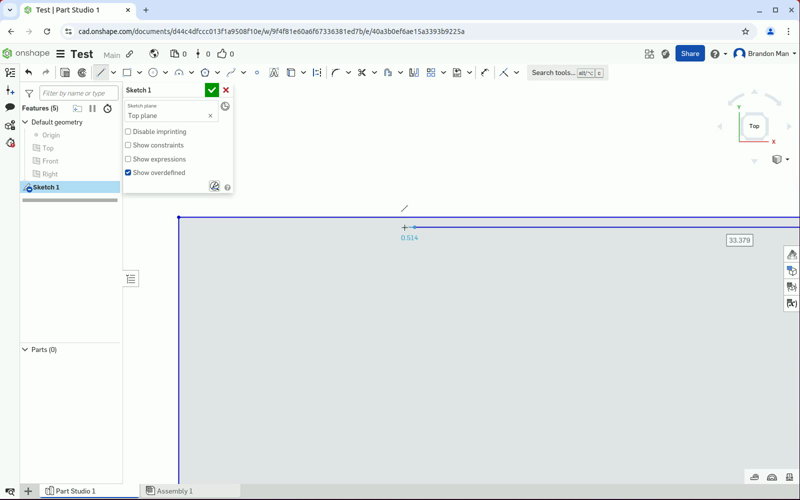
scroll(6)
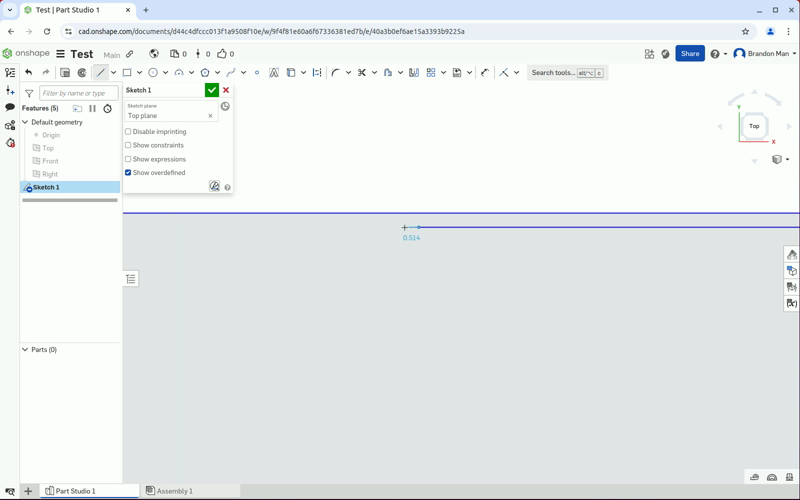
scroll(6)
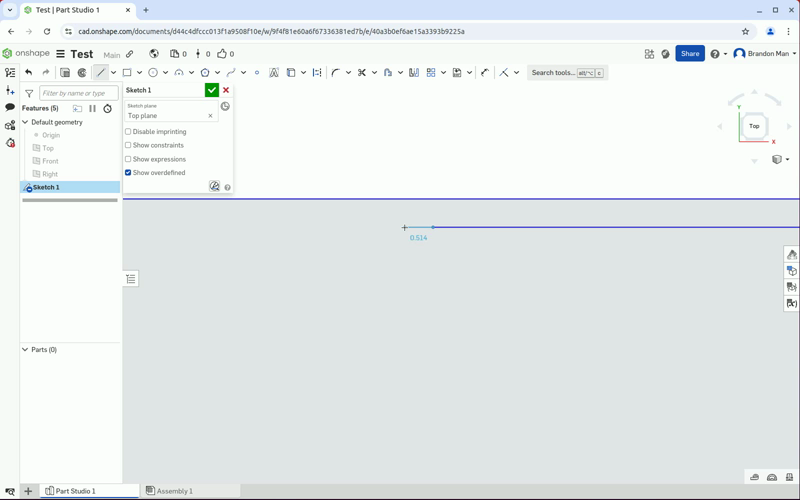
click(404, 227)
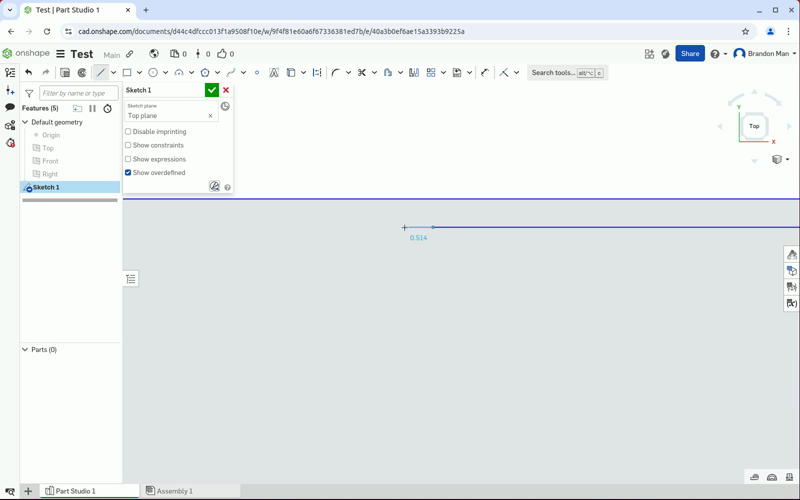
scroll(-6)
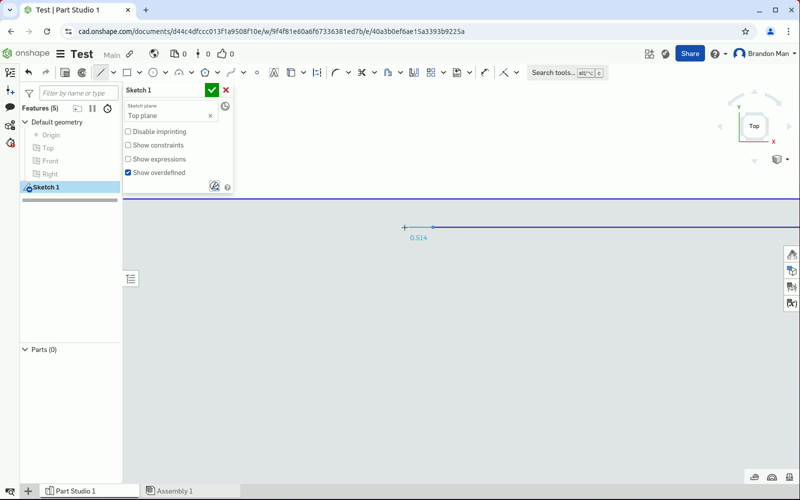
scroll(-6)
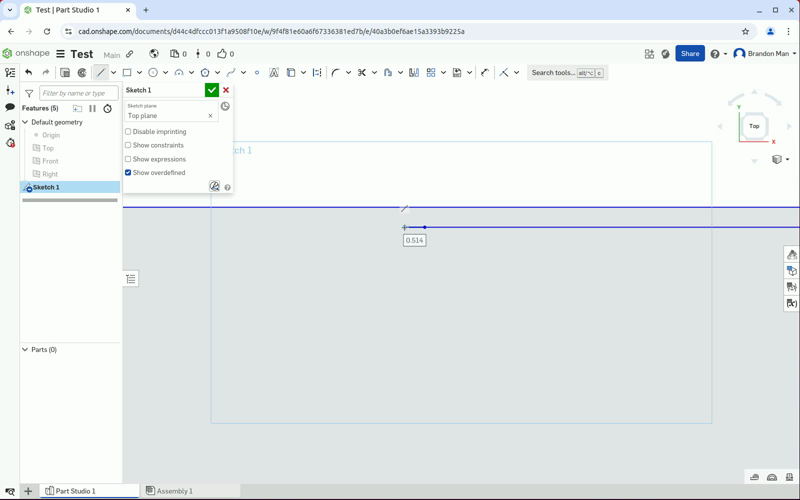
scroll(-6)
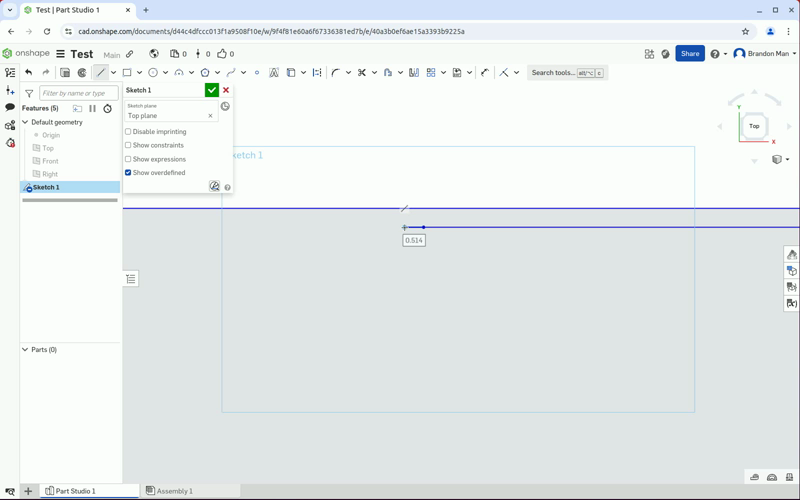
scroll(-6)
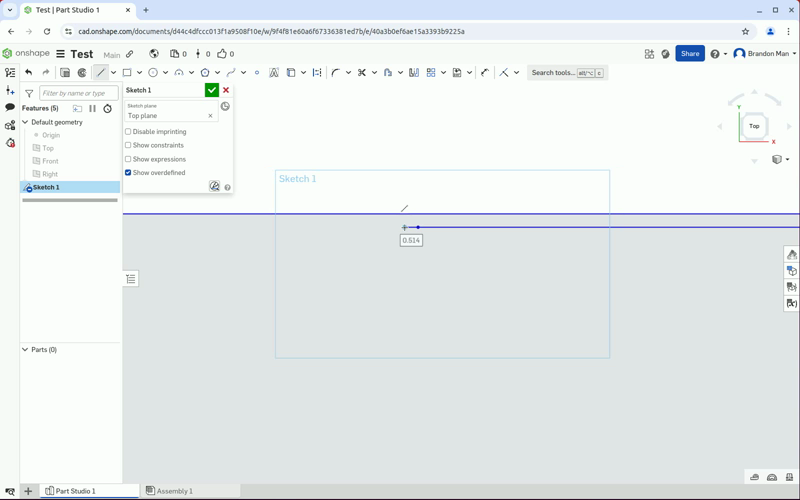
scroll(-6)
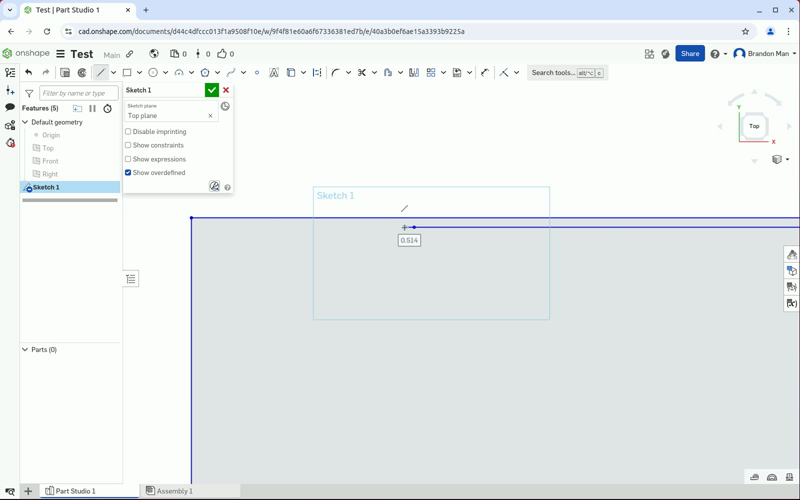
scroll(-6)
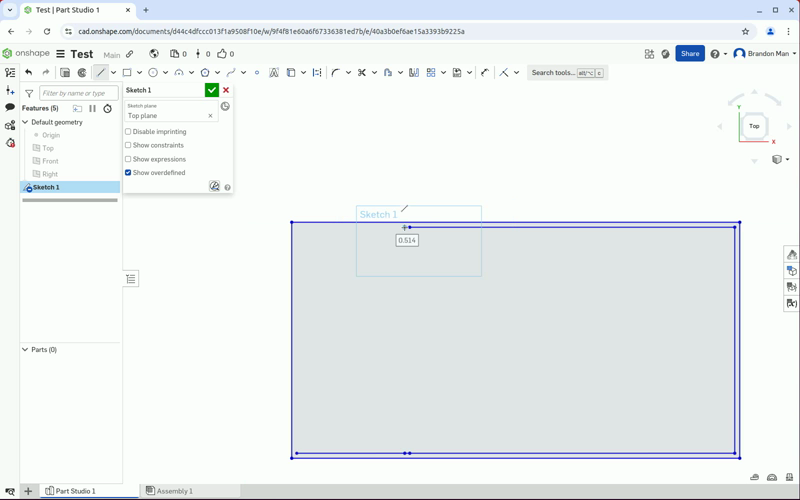
scroll(-6)
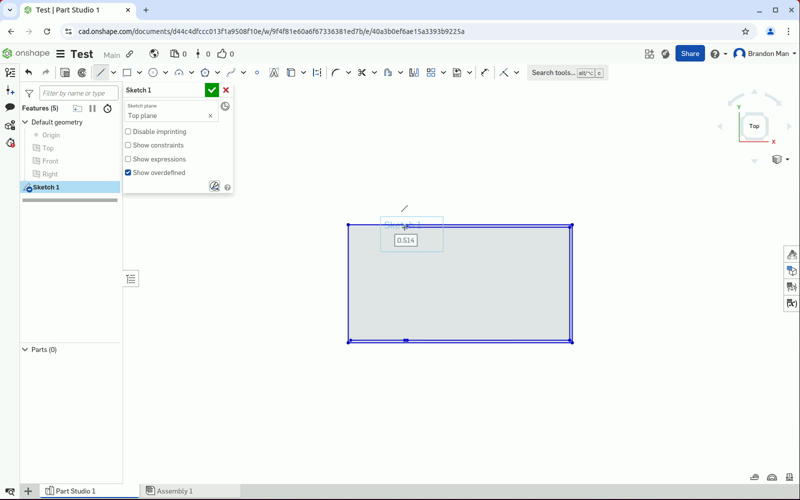
key_up(shift)
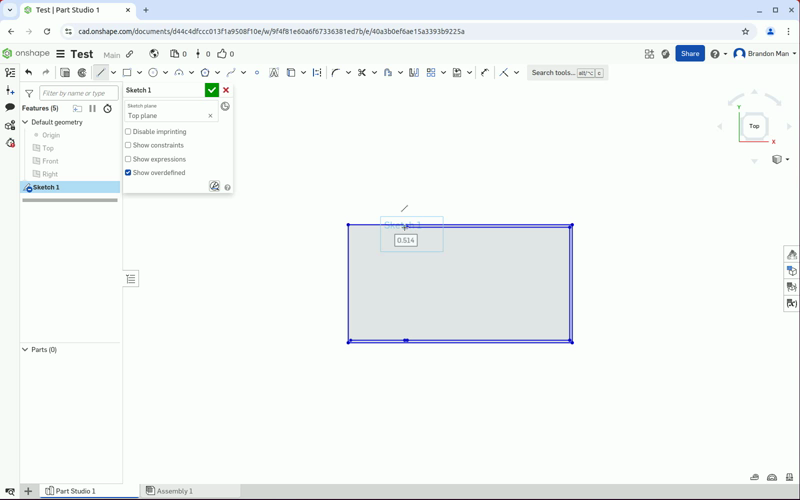
key_down(shift)
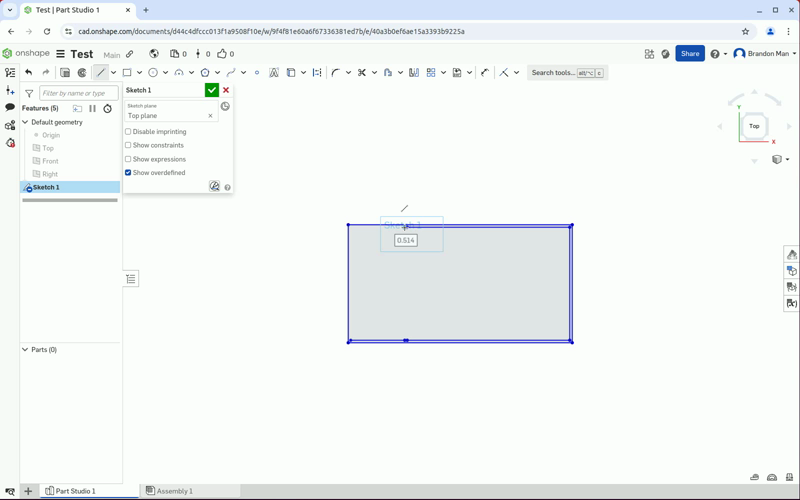
mouse_move(434, 227)
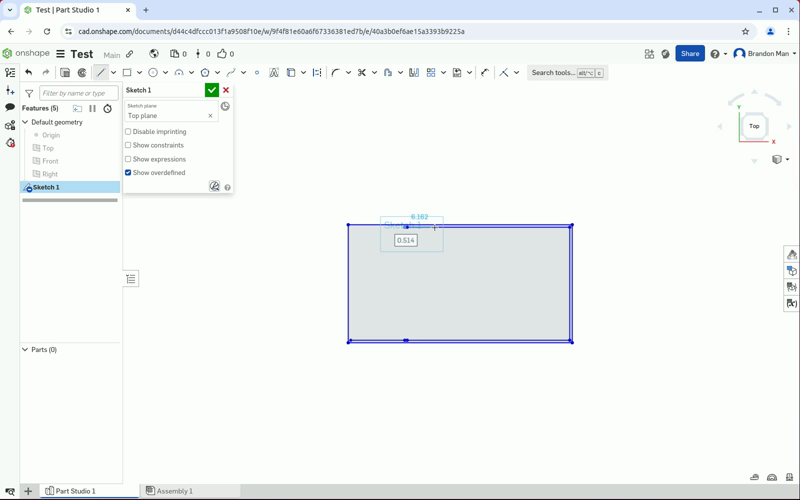
mouse_move(350, 227)
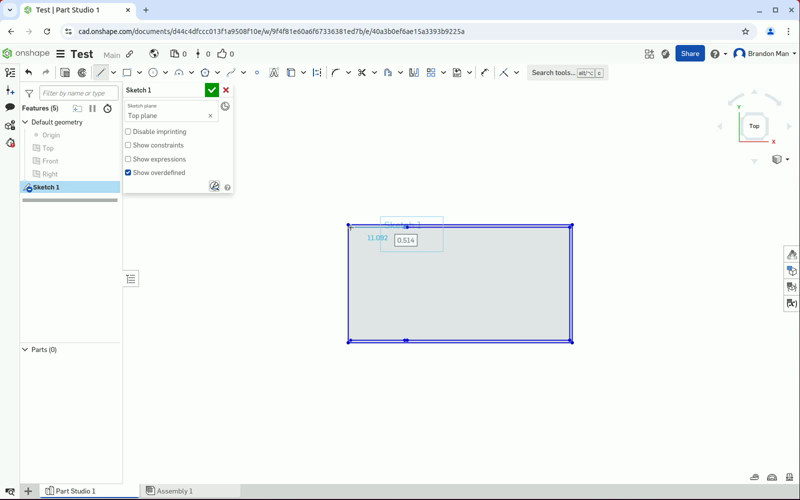
scroll(6)
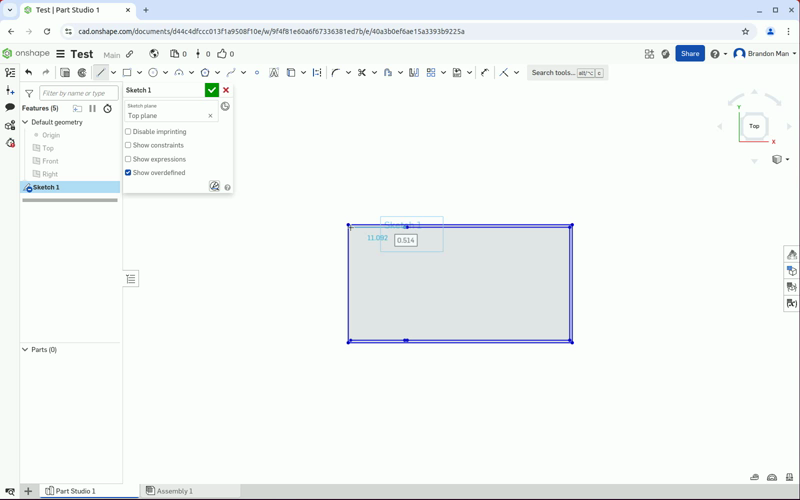
scroll(6)
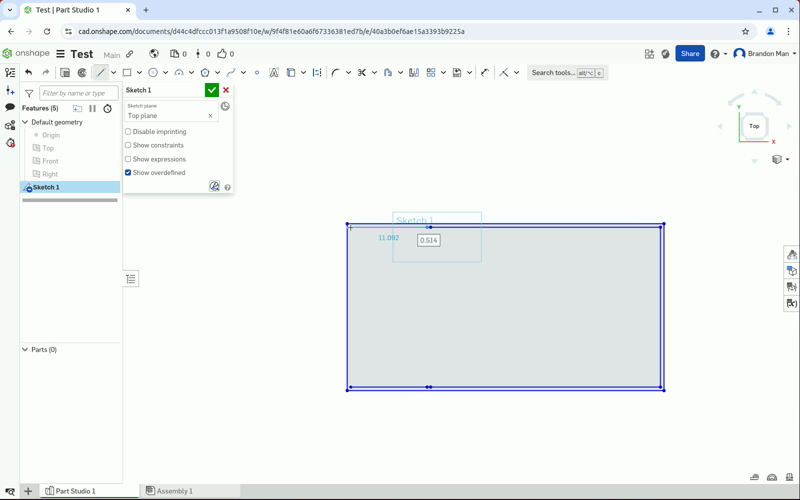
scroll(6)
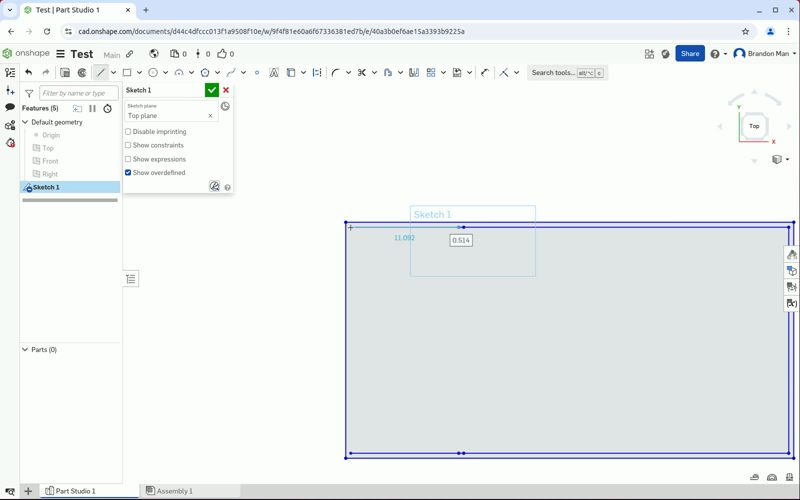
scroll(6)
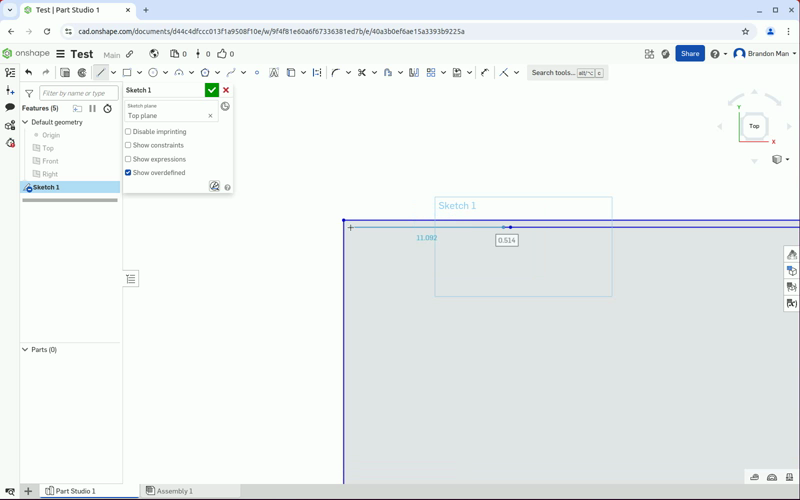
scroll(6)
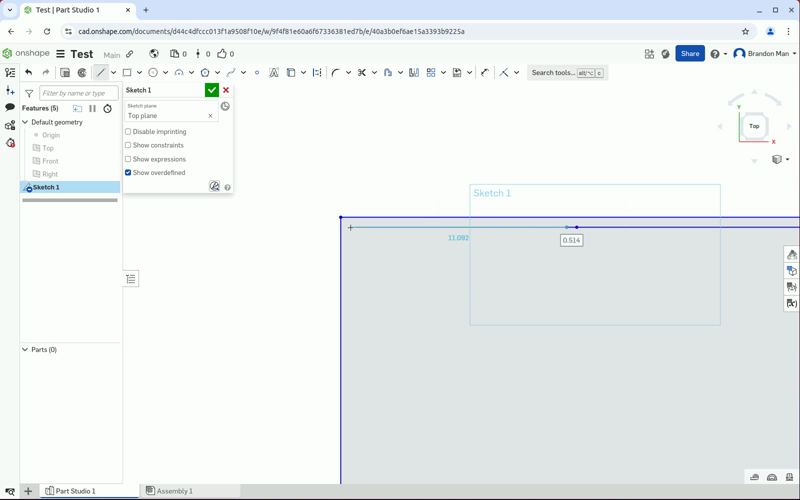
scroll(6)
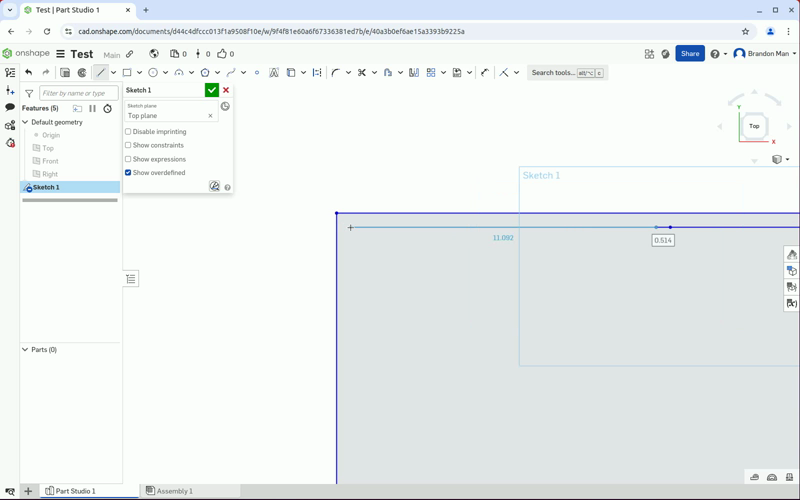
scroll(6)
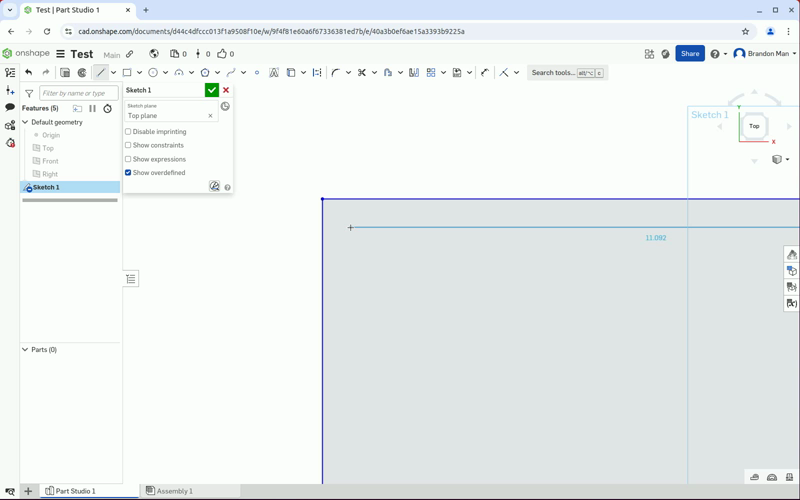
click(350, 227)
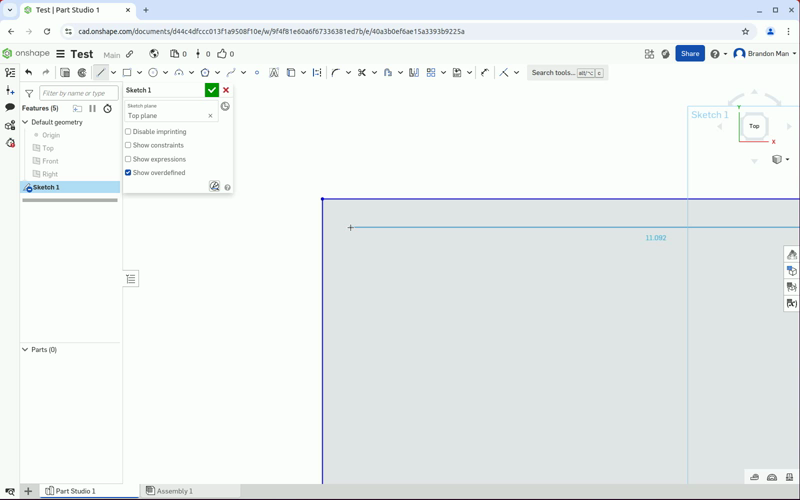
scroll(-6)
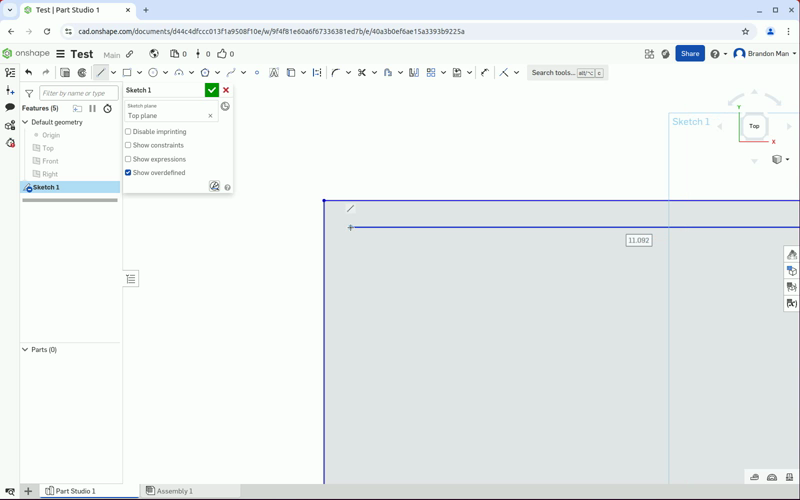
scroll(-6)
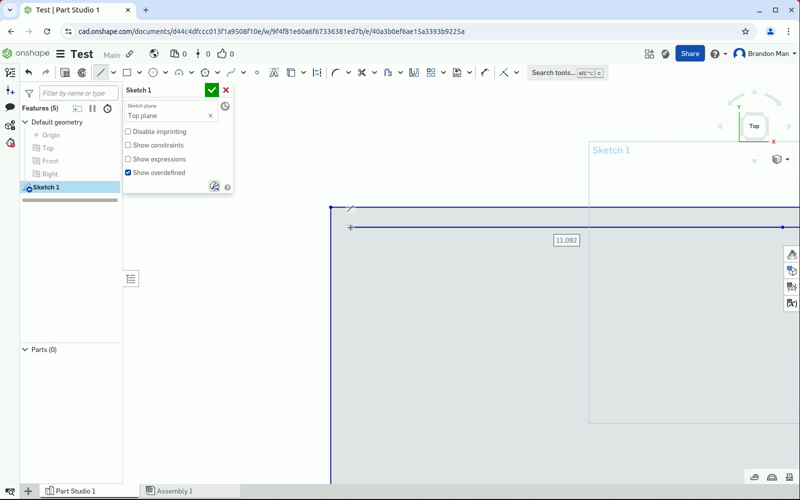
scroll(-6)
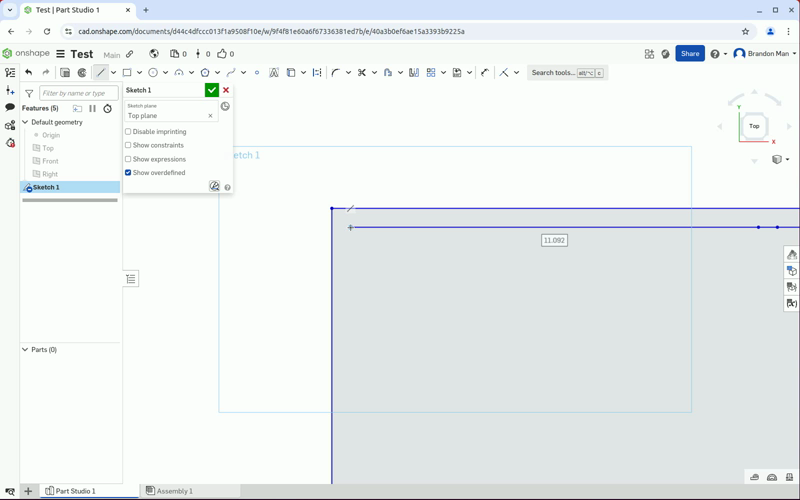
scroll(-6)
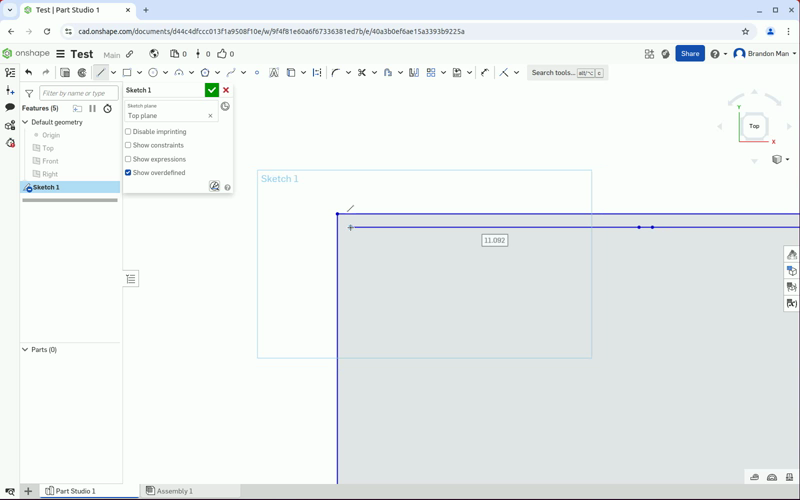
scroll(-6)
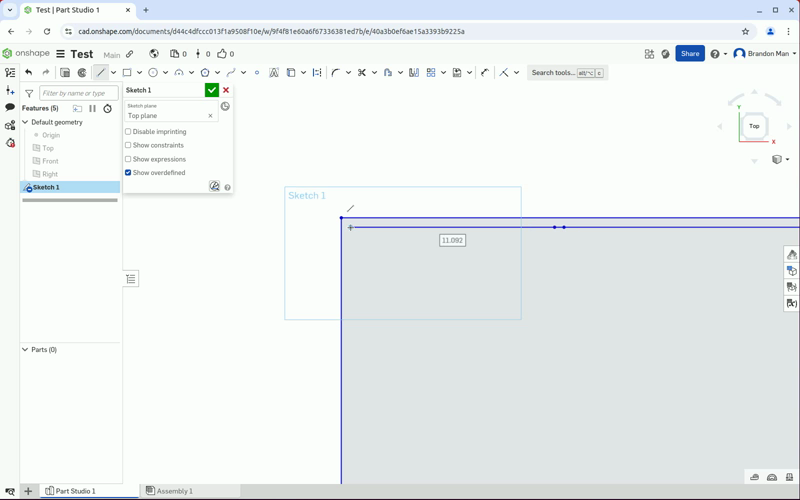
scroll(-6)
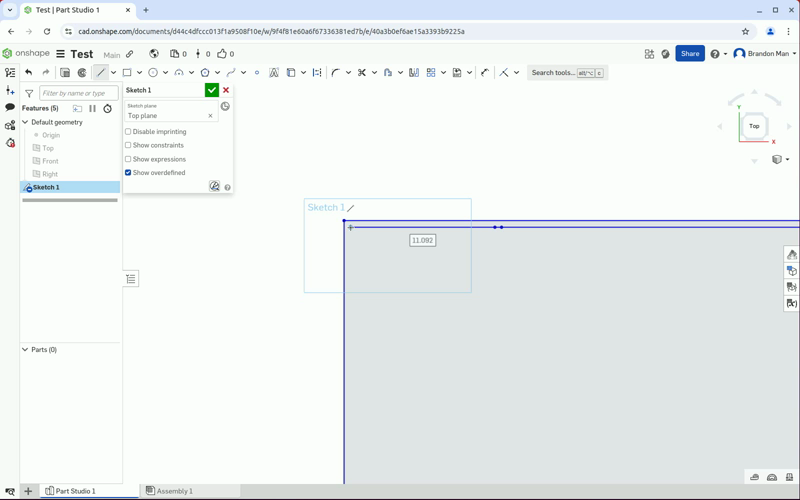
scroll(-6)
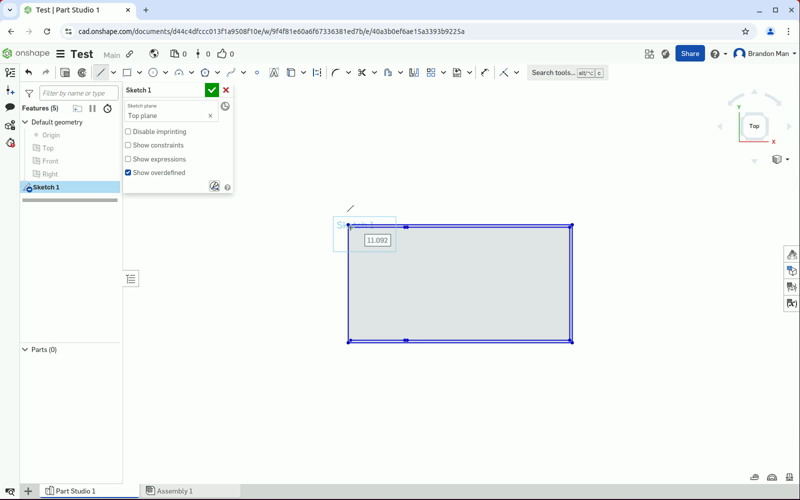
key_up(shift)
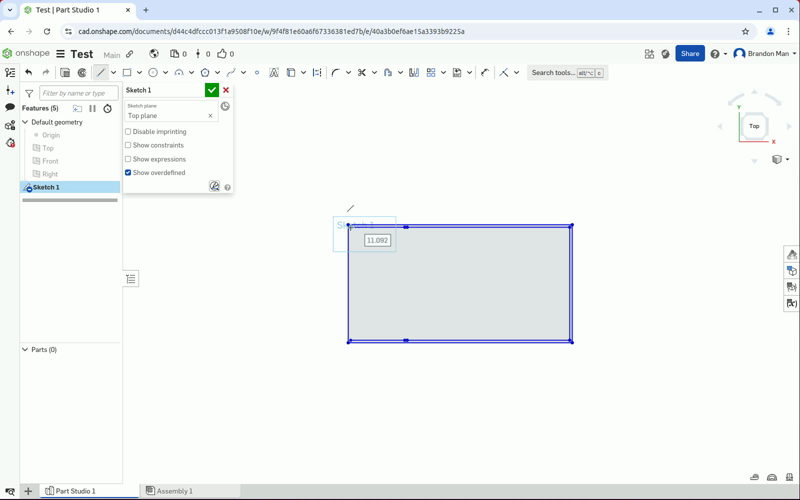
key_down(shift)
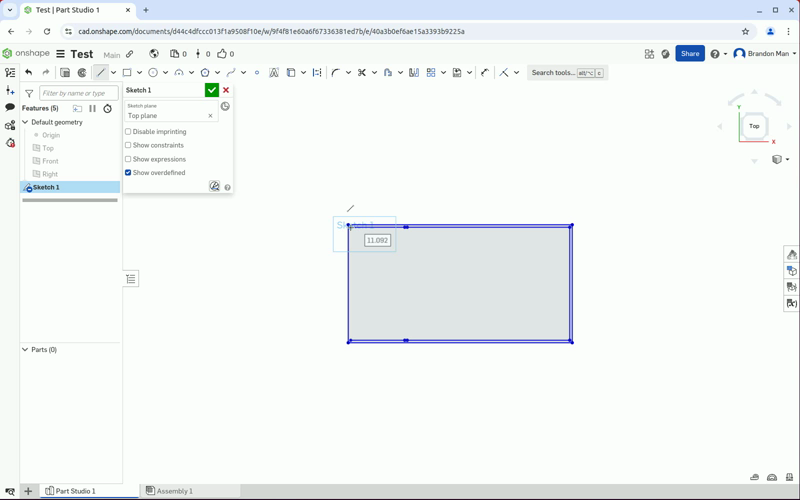
mouse_move(350, 340)
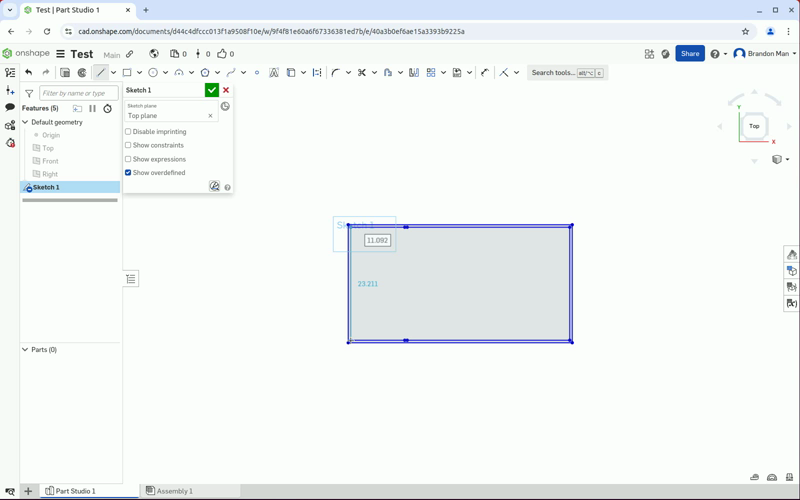
scroll(6)
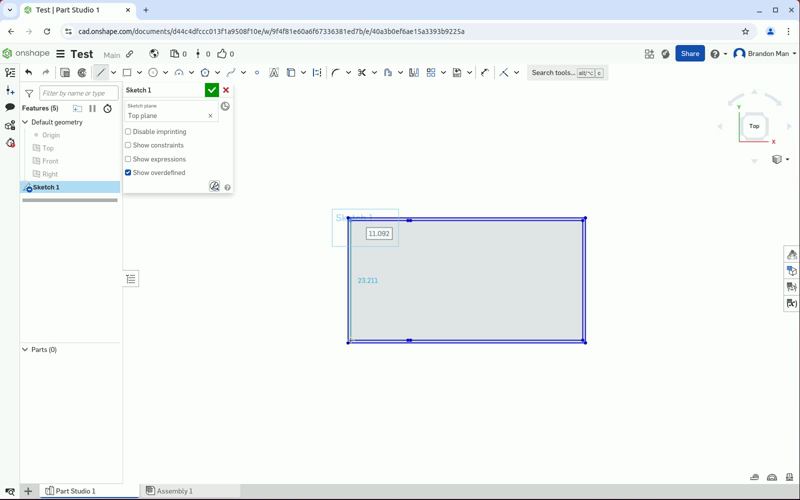
scroll(6)
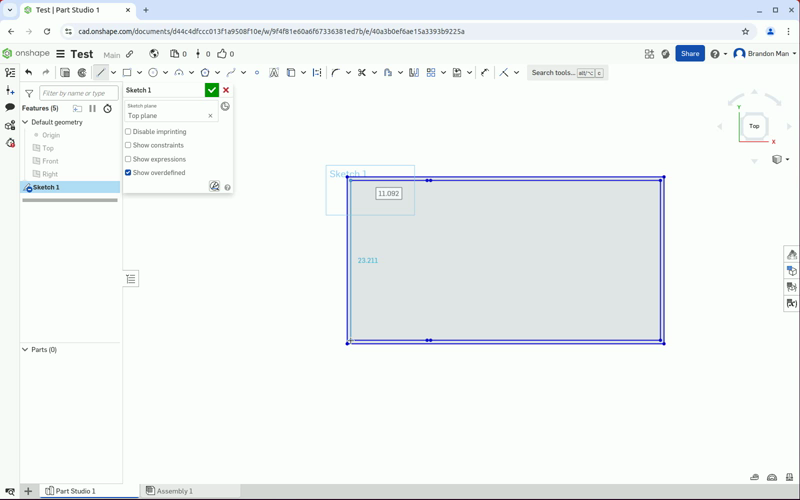
scroll(6)
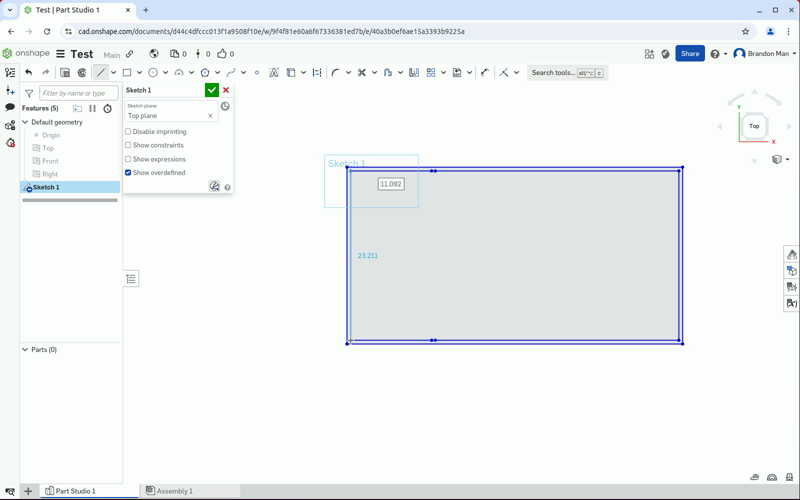
scroll(6)
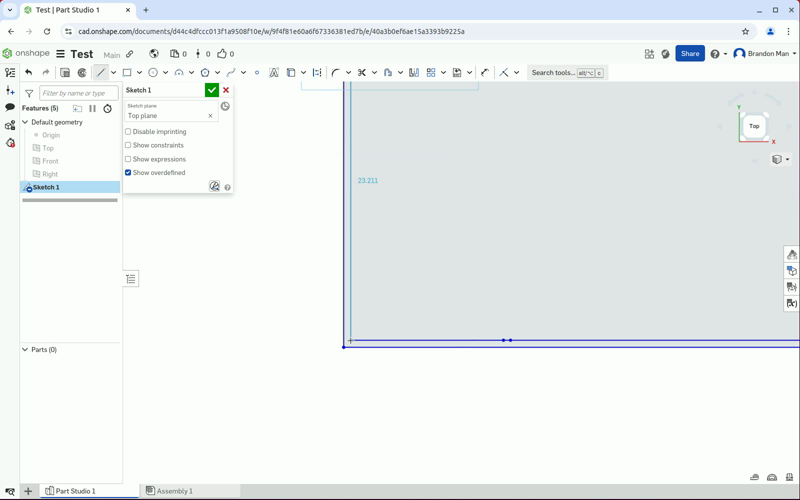
scroll(6)
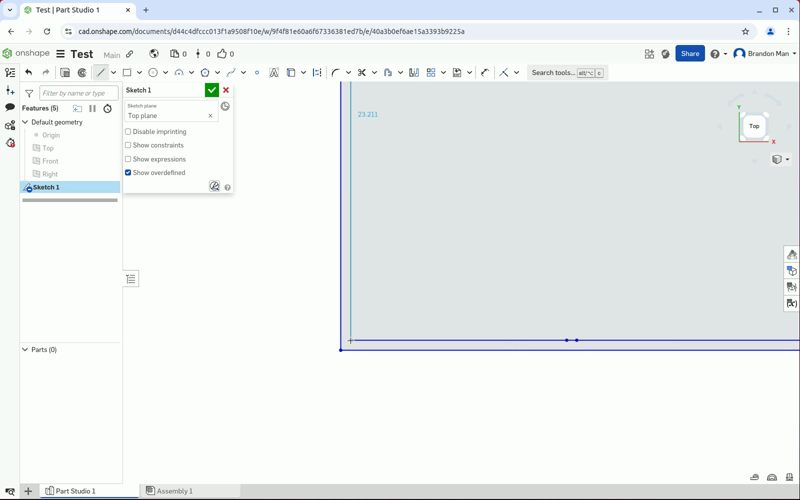
scroll(6)
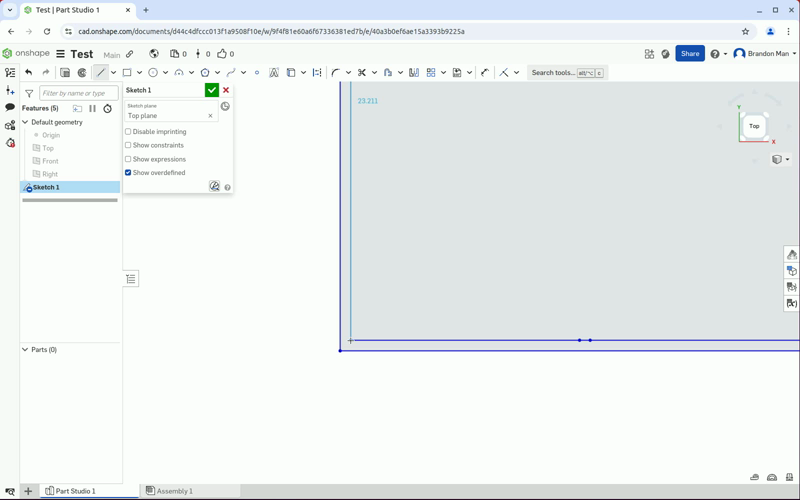
scroll(6)
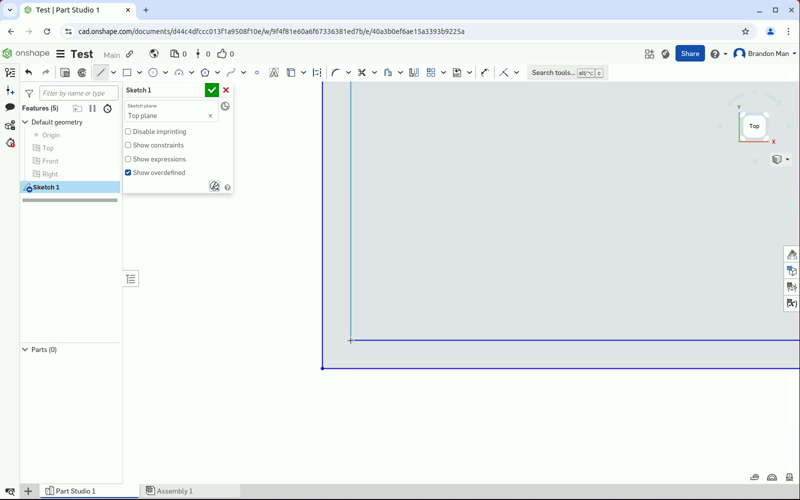
key_up(shift)
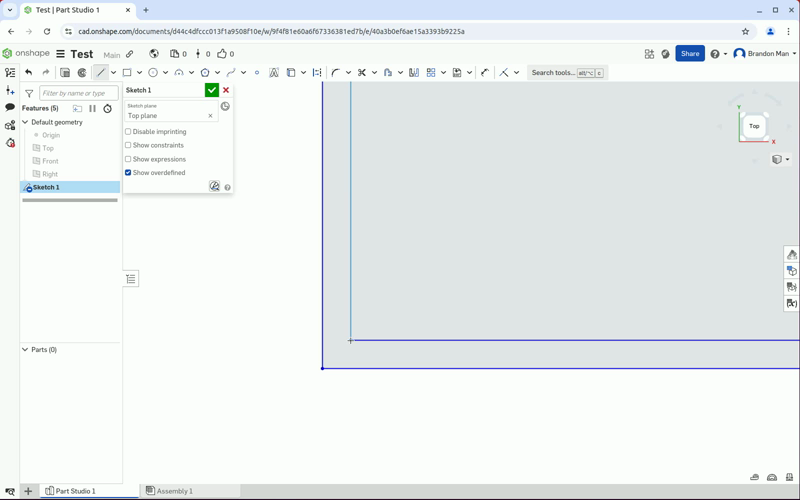
click(350, 340)
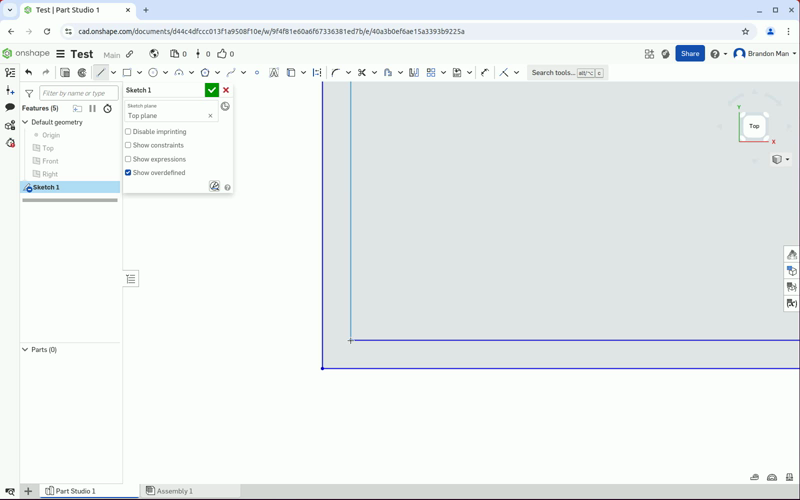
scroll(-6)
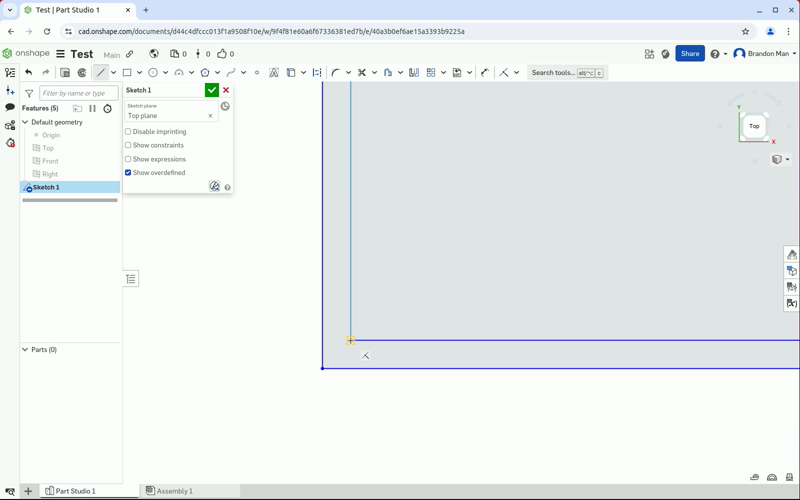
scroll(-6)
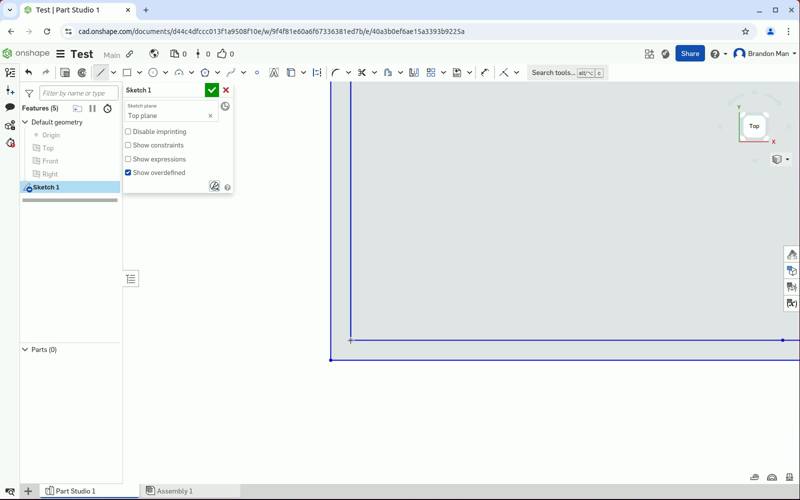
scroll(-6)
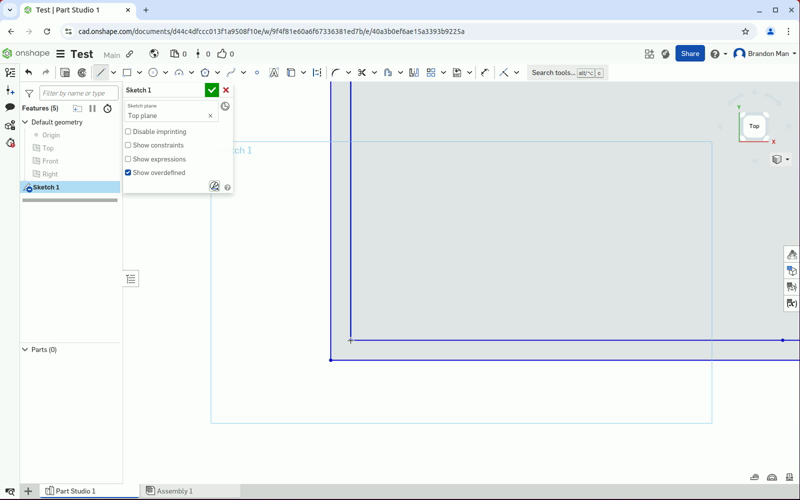
scroll(-6)
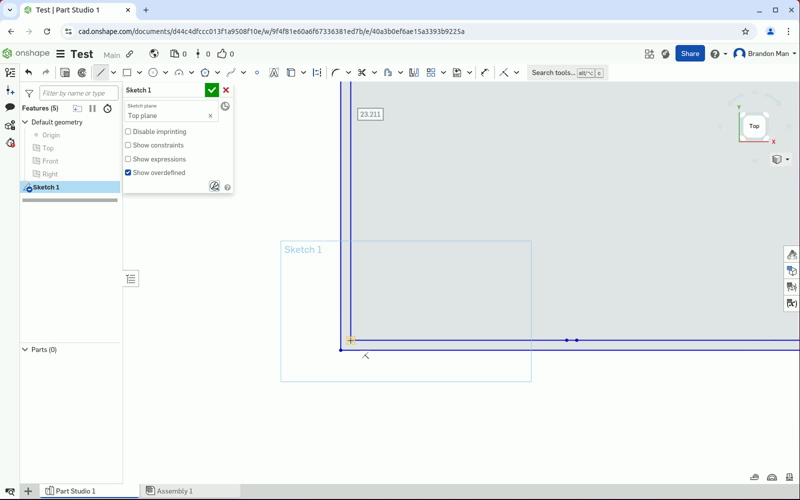
scroll(-6)
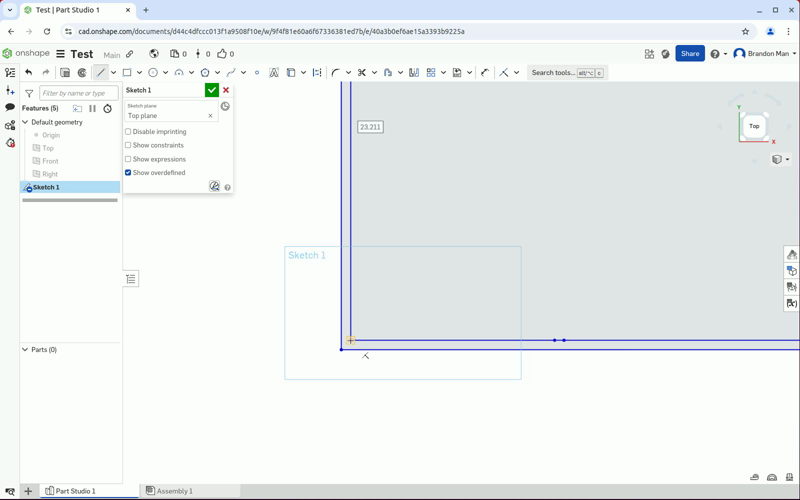
scroll(-6)
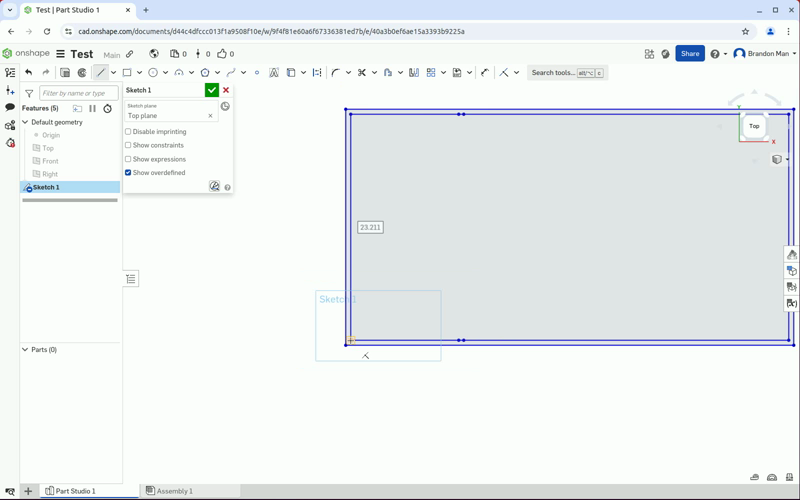
scroll(-6)
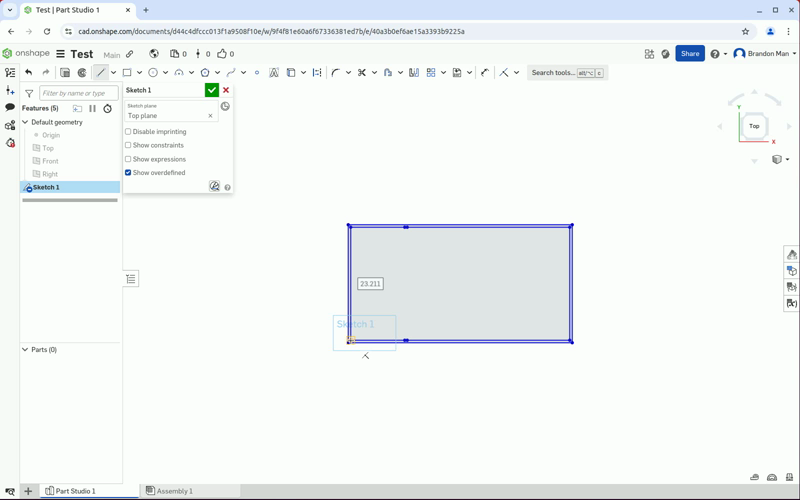
key(esc)
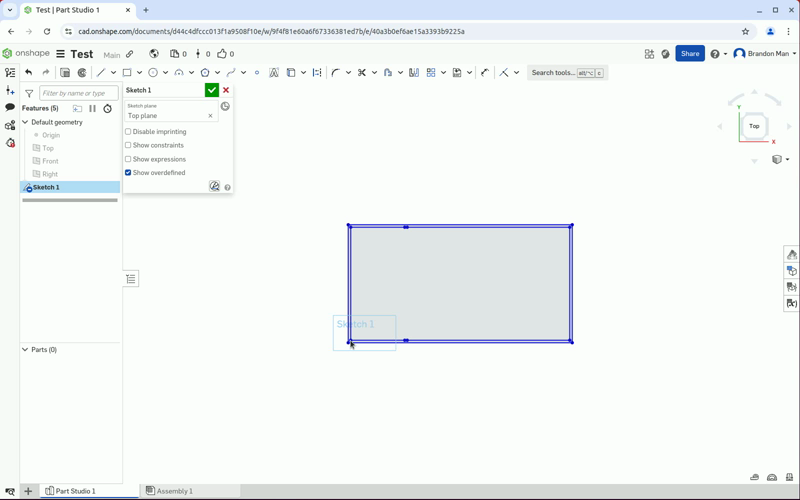
mouse_move(555, 341)
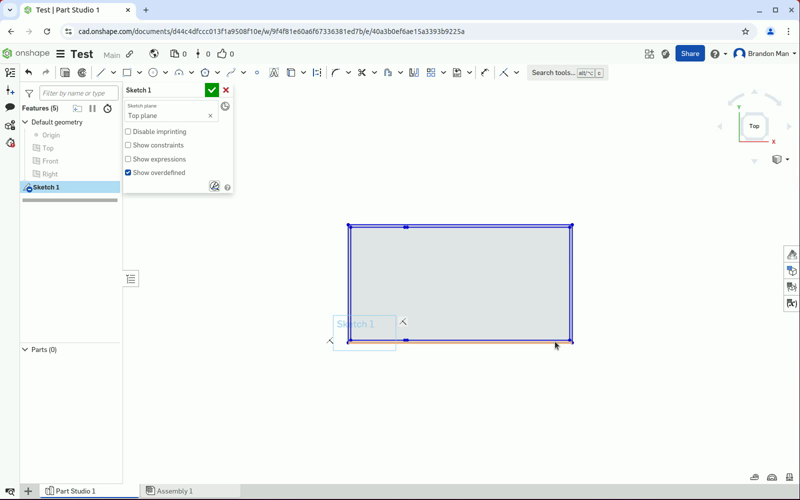
scroll(6)
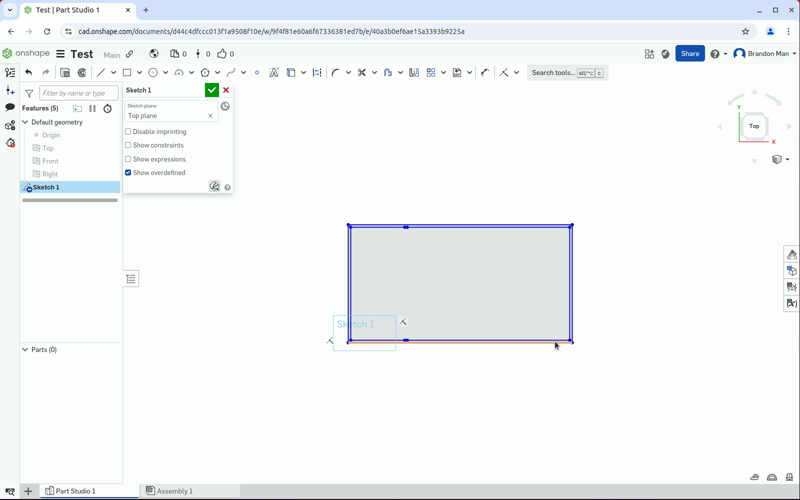
scroll(6)
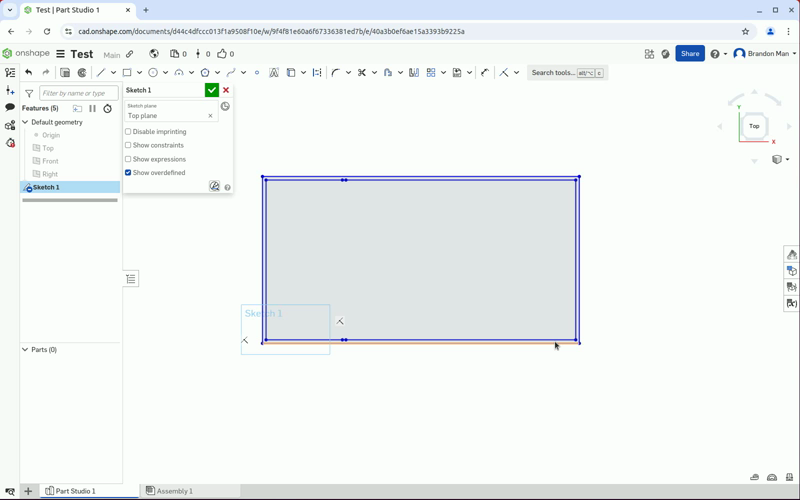
scroll(6)
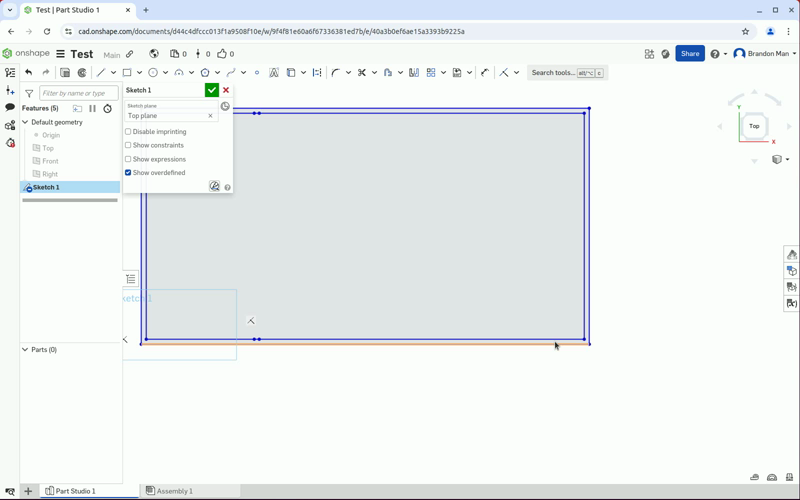
scroll(6)
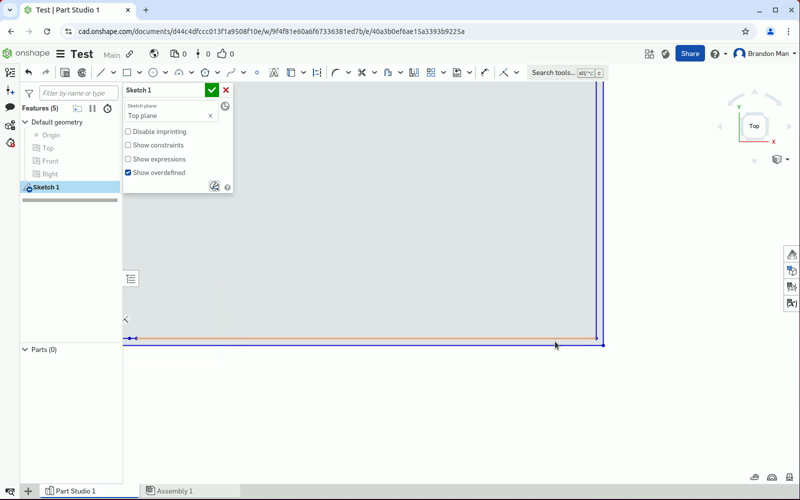
scroll(6)
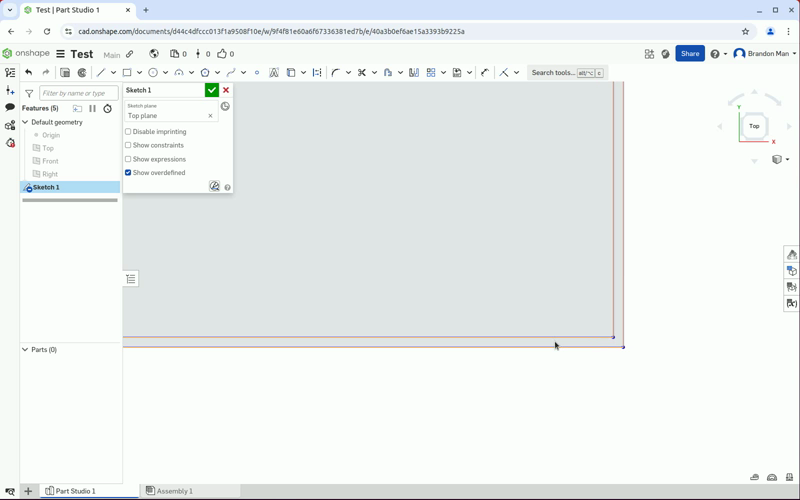
scroll(6)
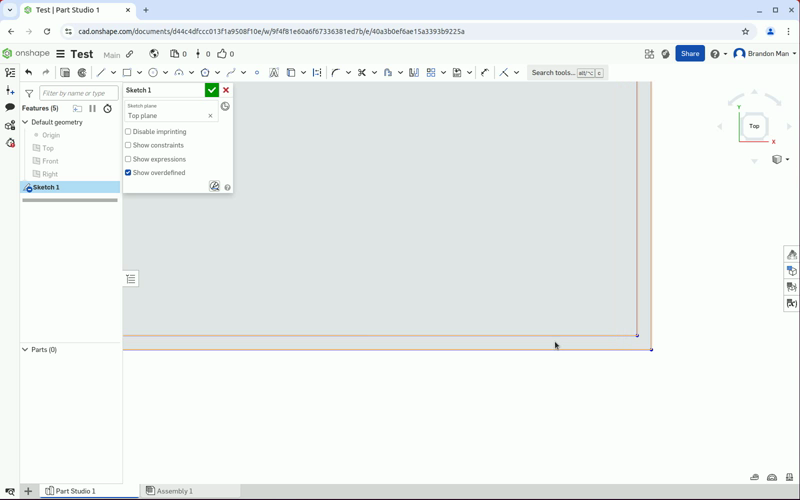
scroll(6)
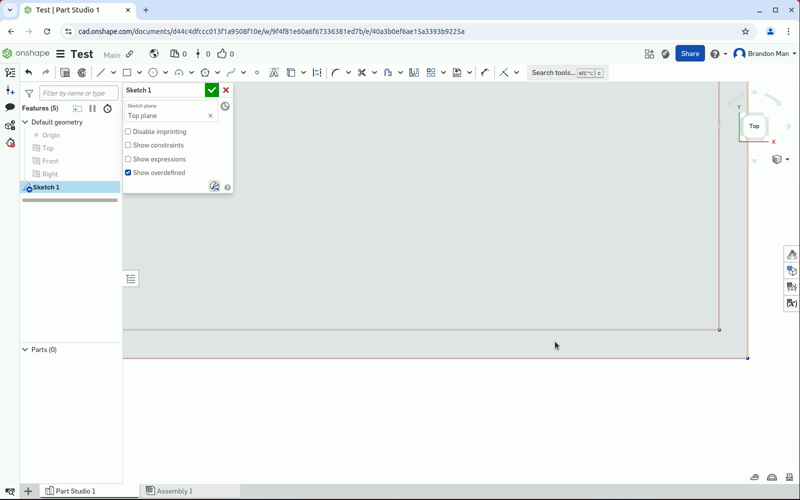
click(555, 341)
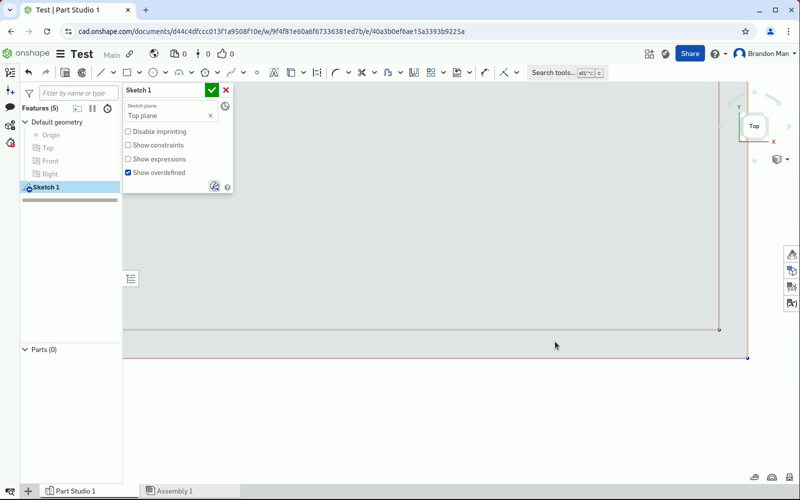
scroll(-6)
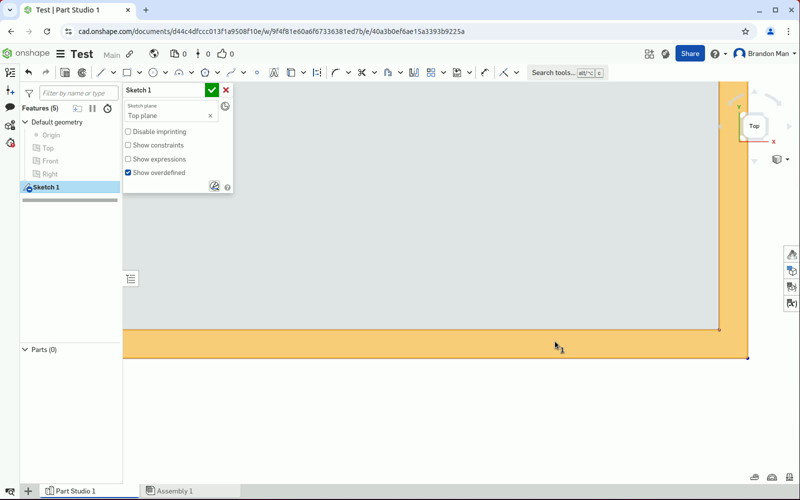
scroll(-6)
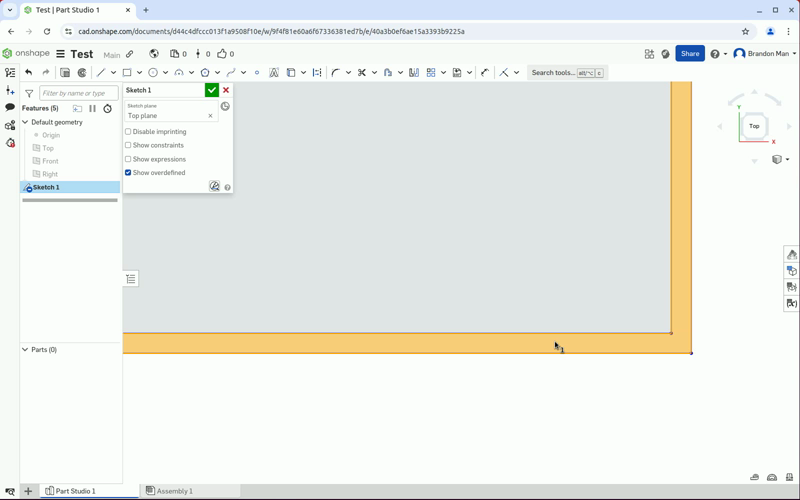
scroll(-6)
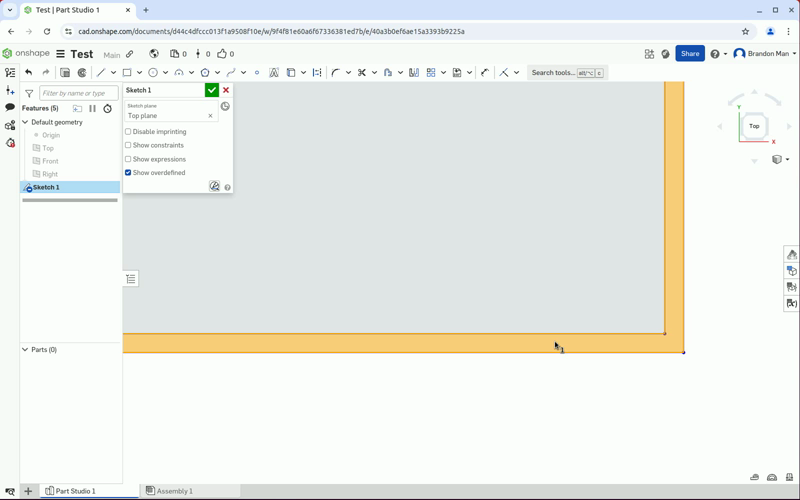
scroll(-6)
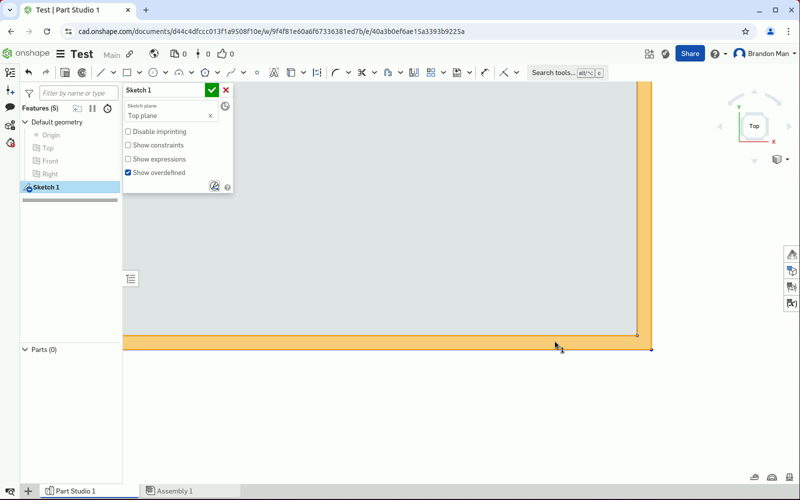
scroll(-6)
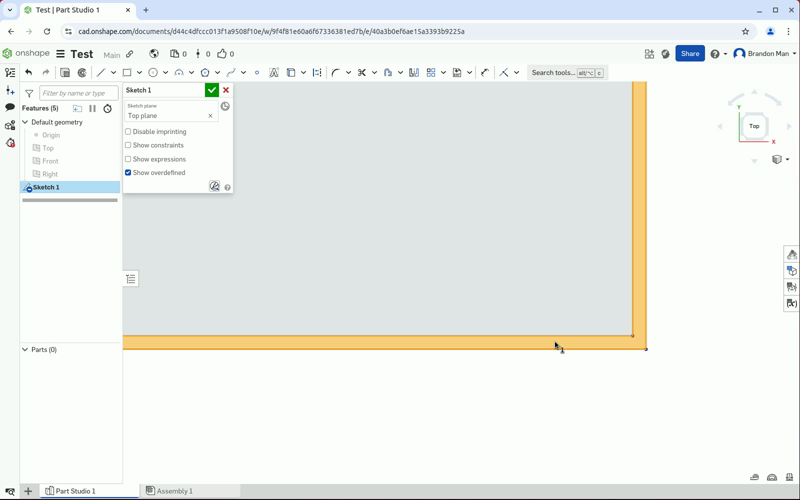
scroll(-6)
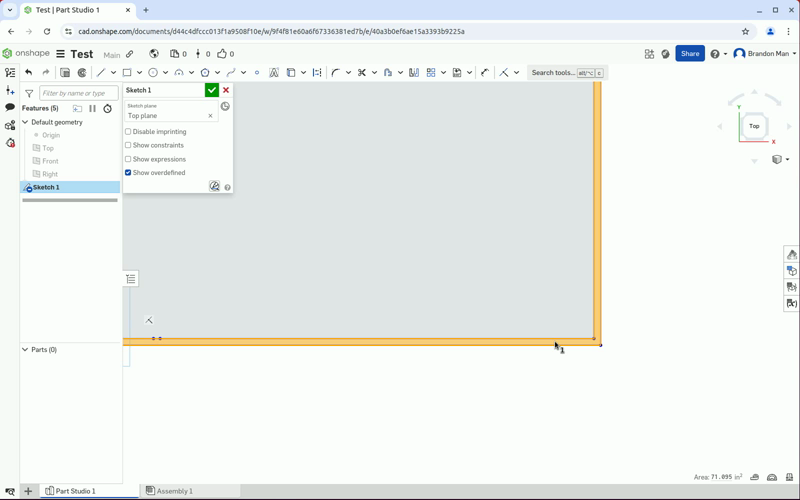
scroll(-6)
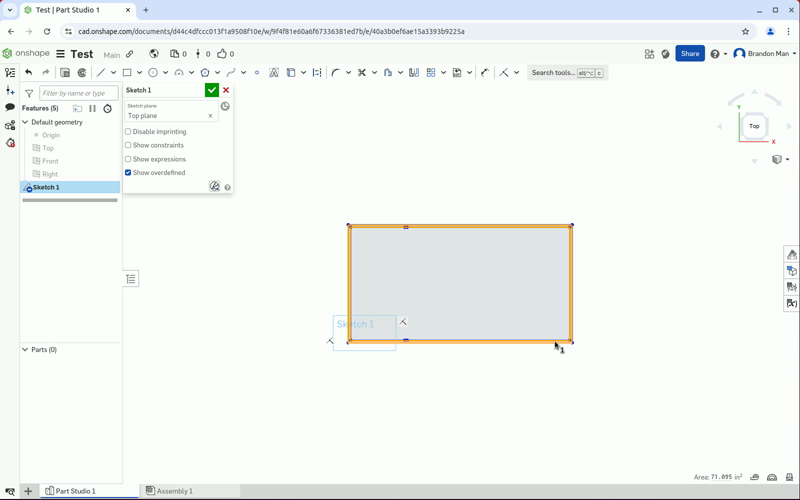
mouse_move(73, 352)
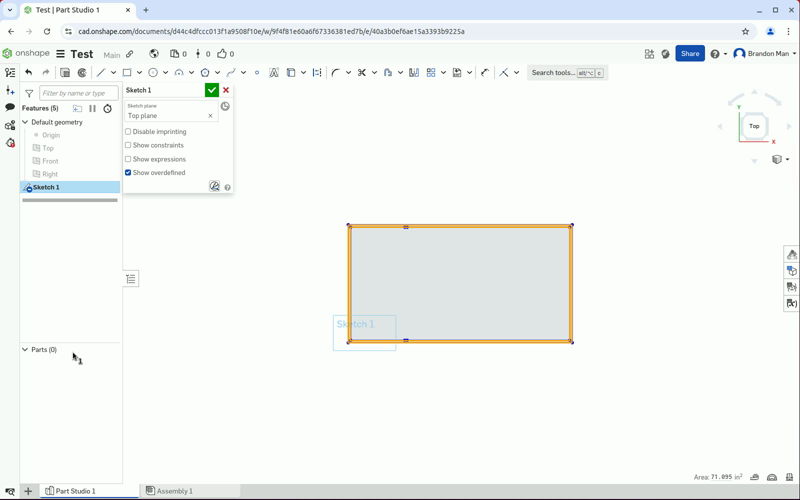
key(shift+y)
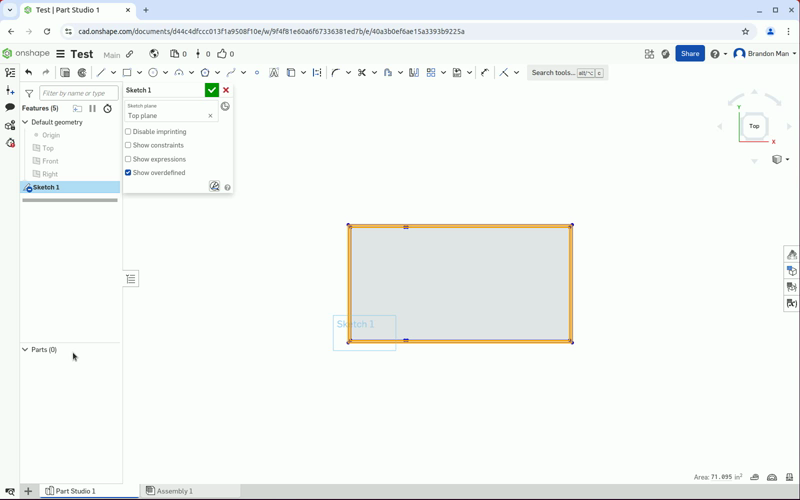
key(shift+e)
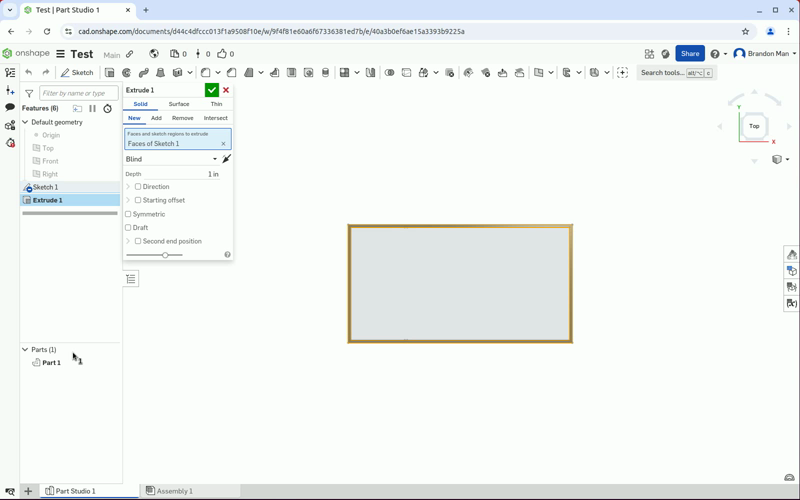
mouse_move(143, 106)
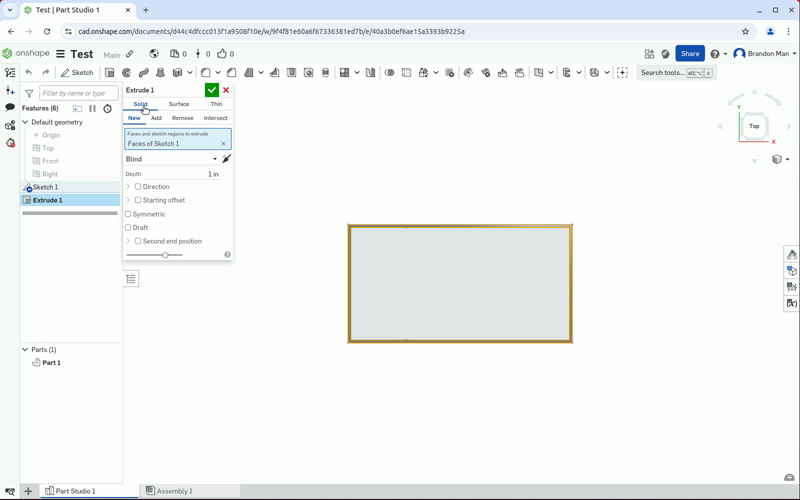
click(143, 106)
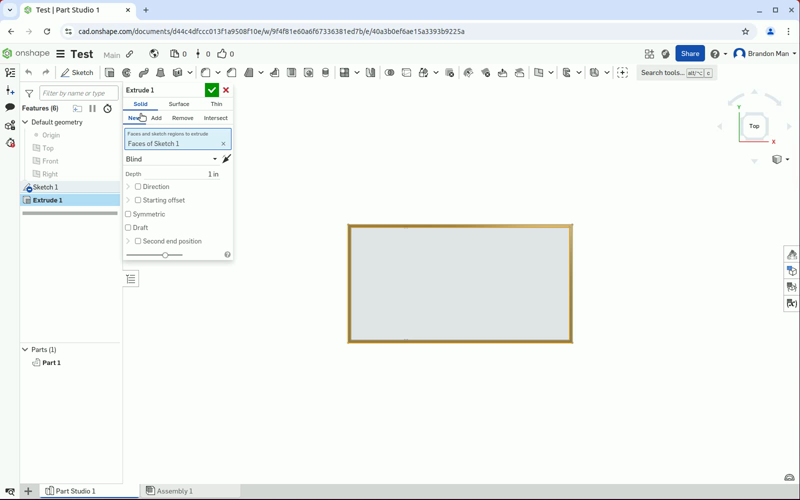
mouse_move(137, 120)
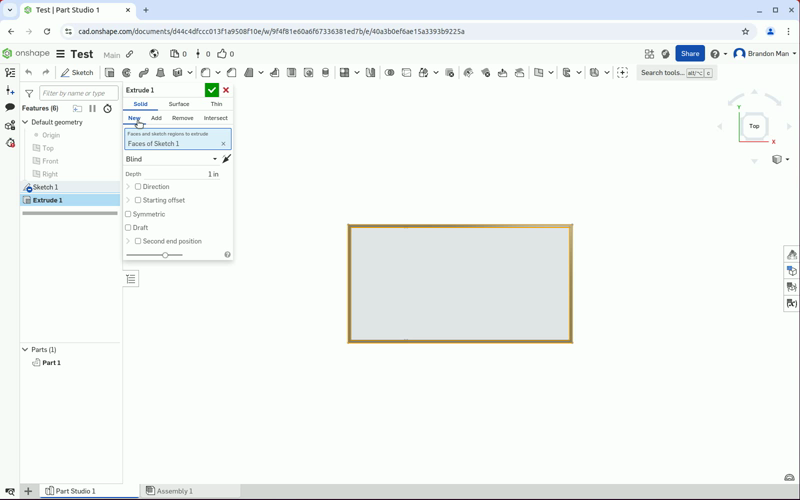
click(137, 120)
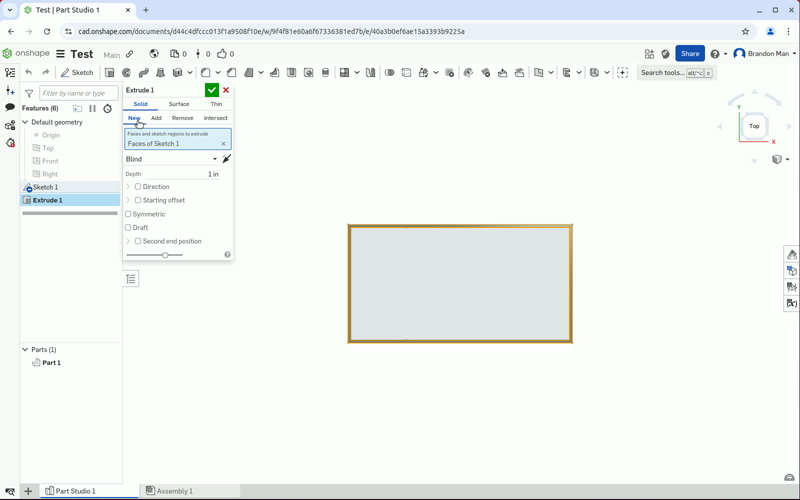
key(tab, 4)
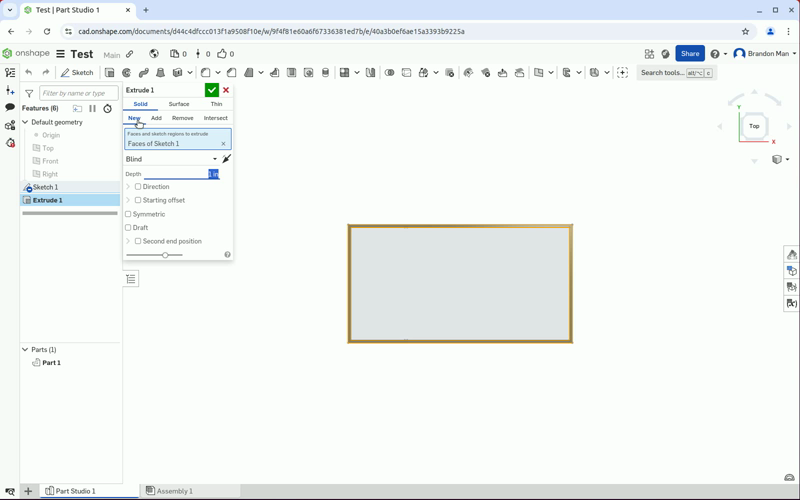
text(12.998)
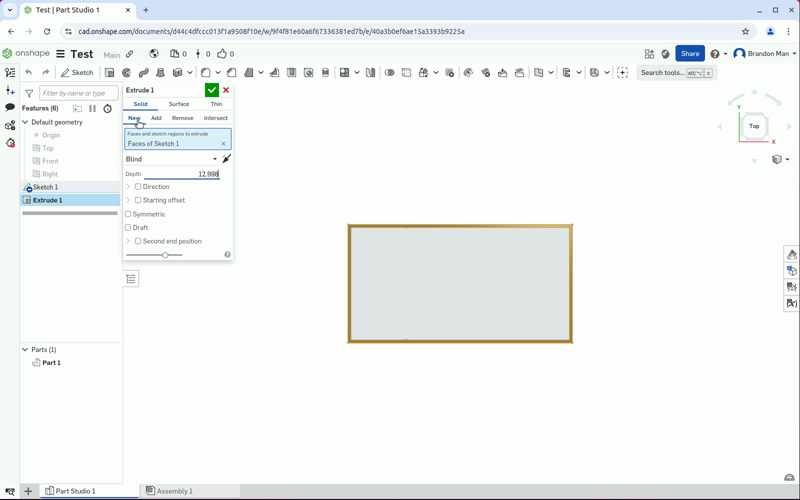
key(enter)
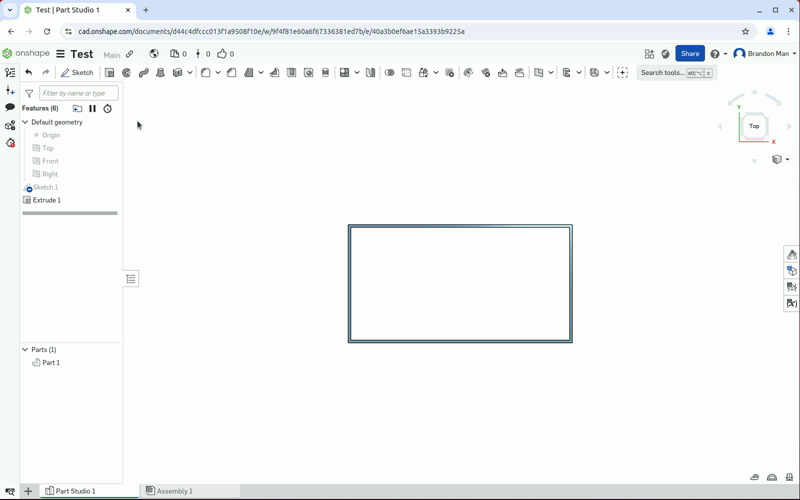
key(shift+h)
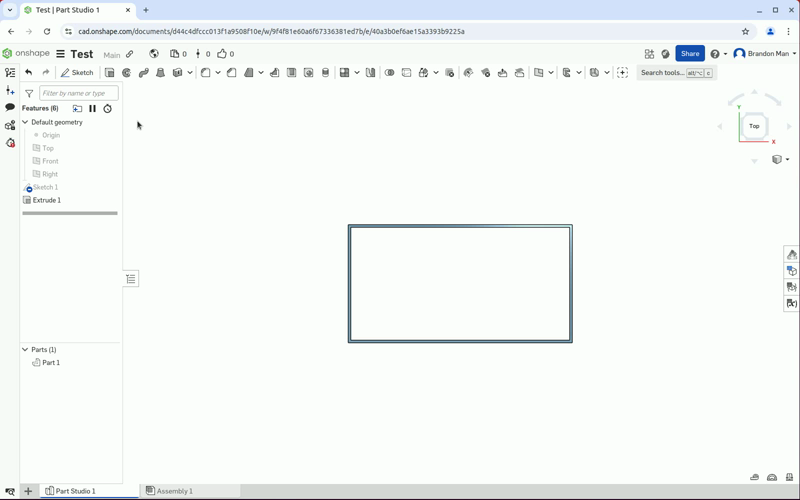
key(shift+h)
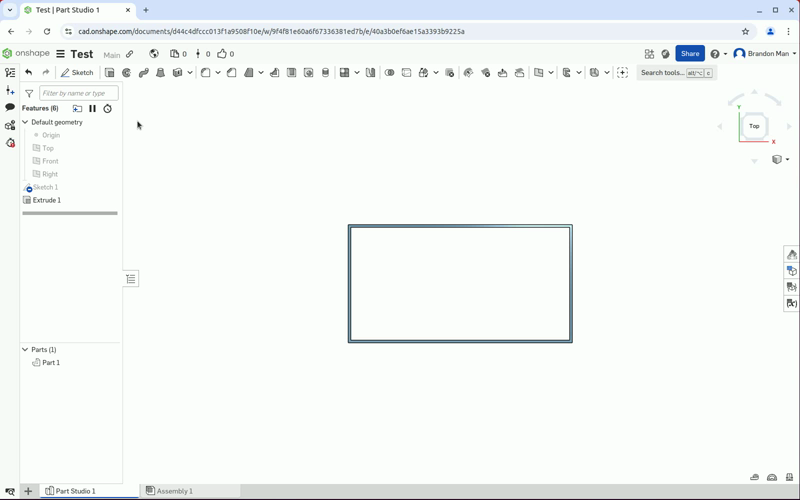
mouse_move(73, 189)
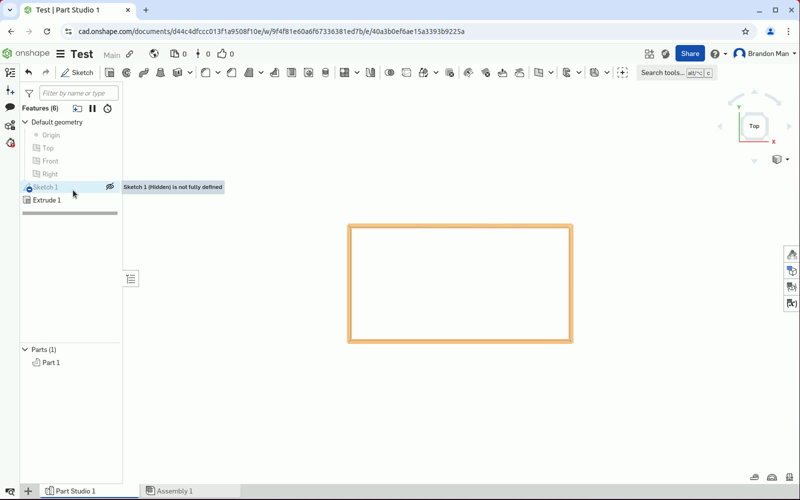
click(73, 189)
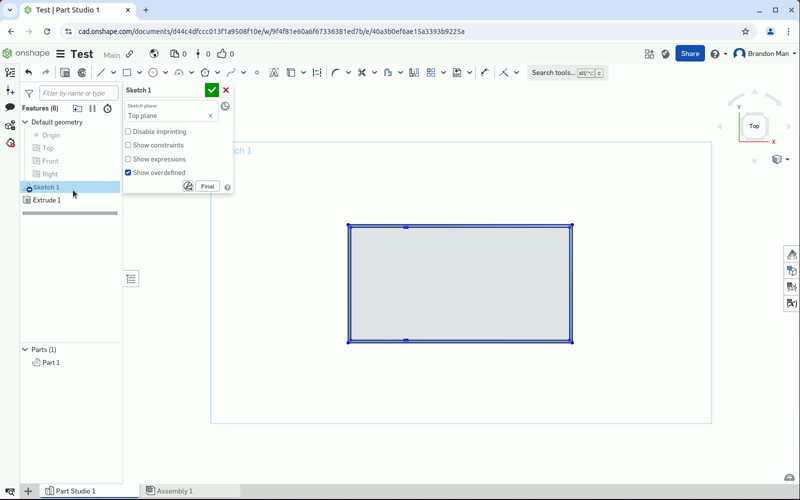
mouse_move(229, 92)
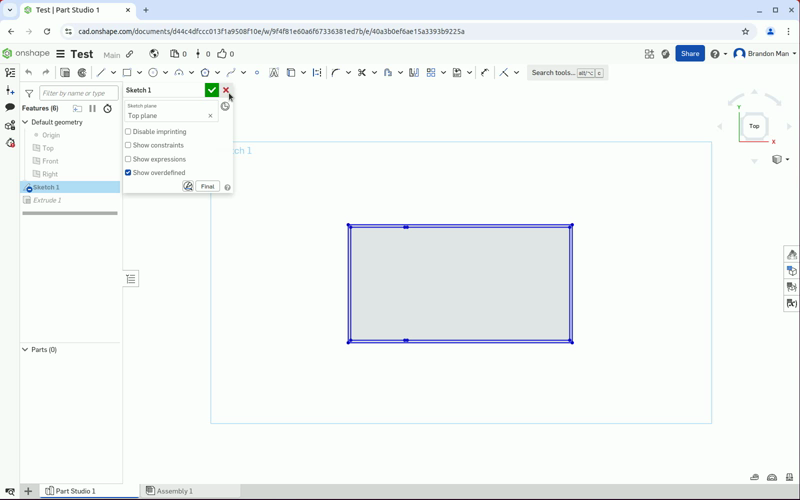
click(229, 92)
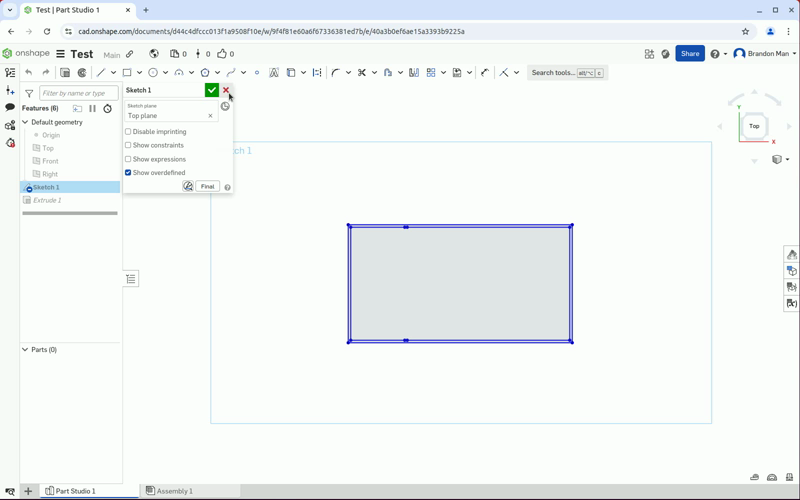
key(shift+s)
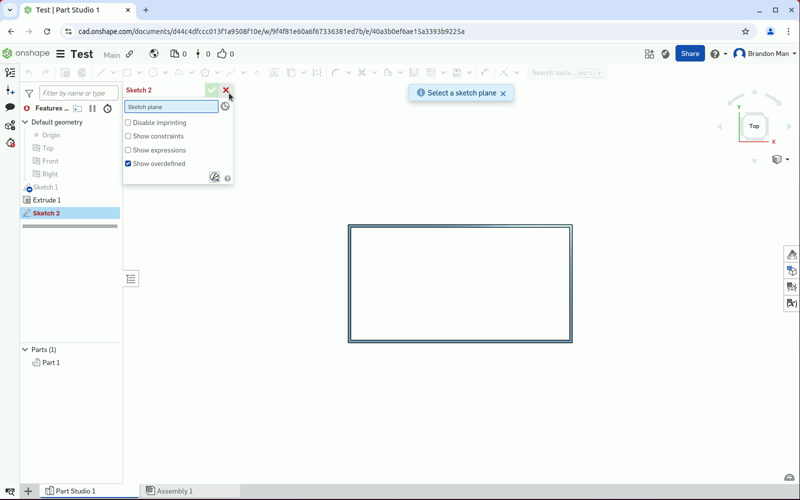
mouse_move(73, 150)
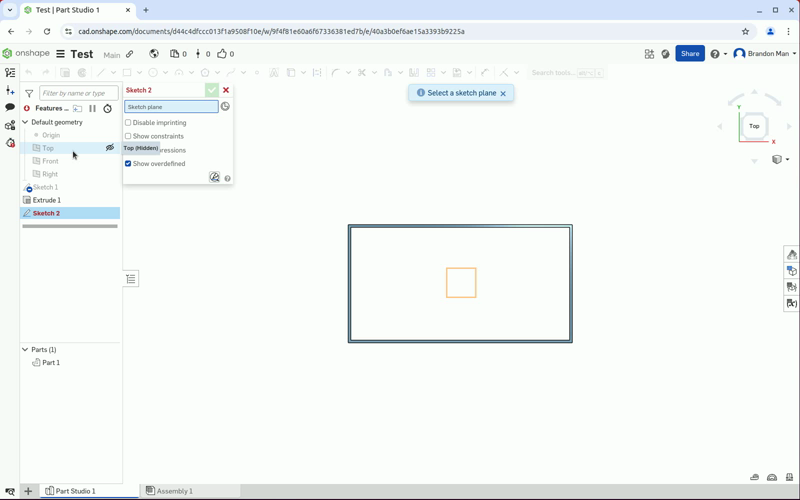
click(73, 150)
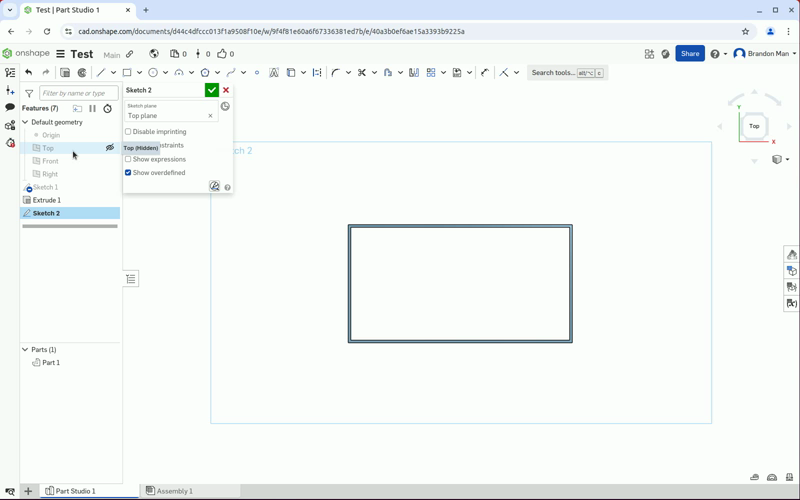
mouse_move(73, 352)
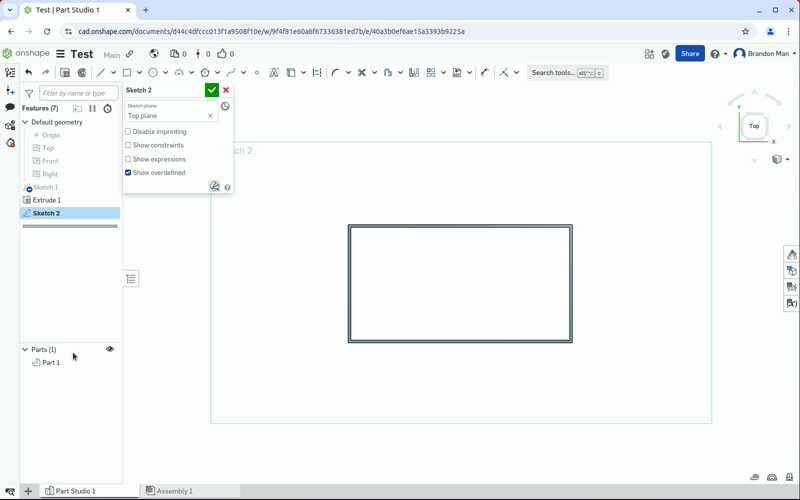
key(y)
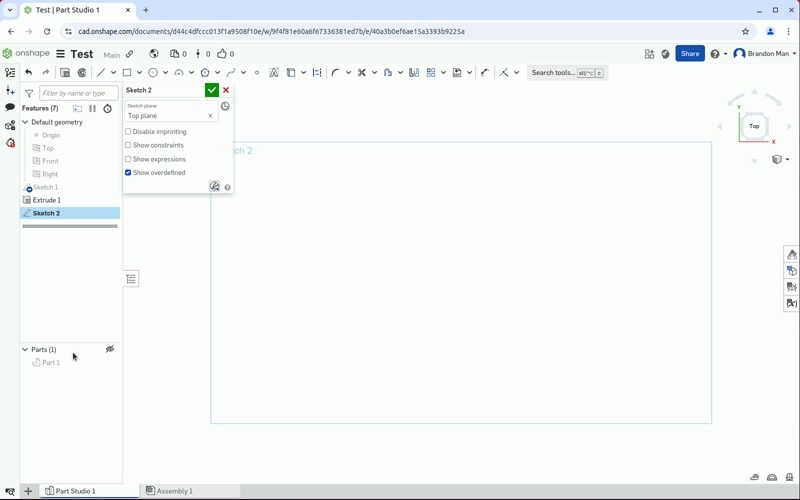
key(l)
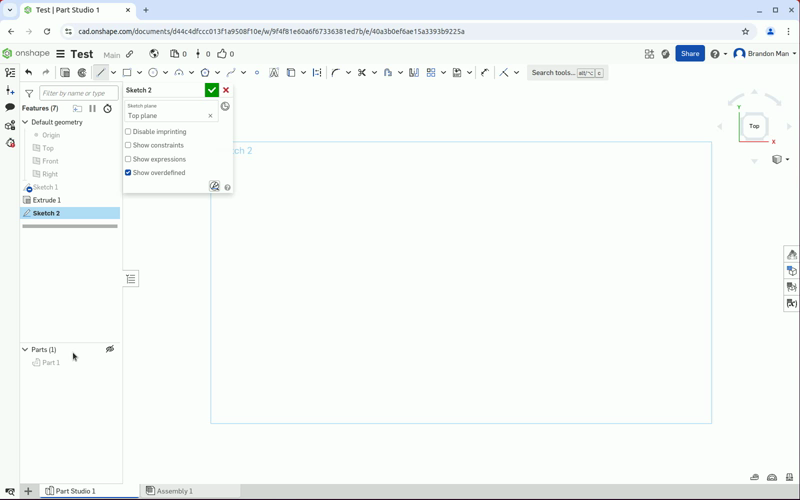
key_down(shift)
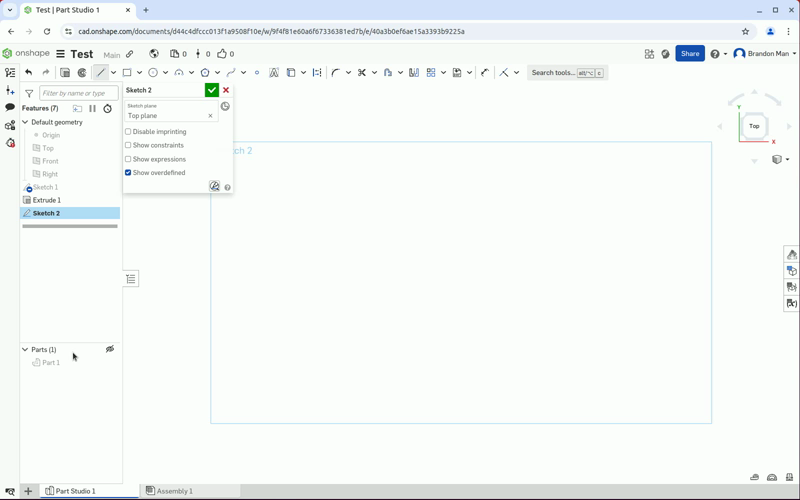
mouse_move(404, 340)
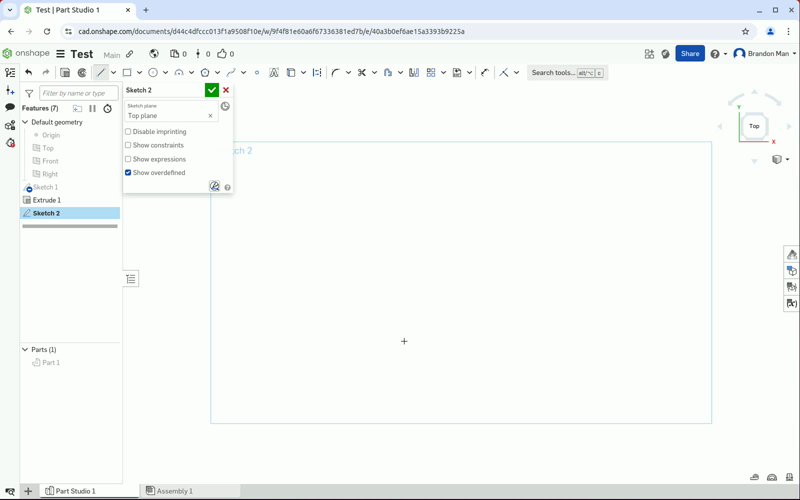
click(404, 340)
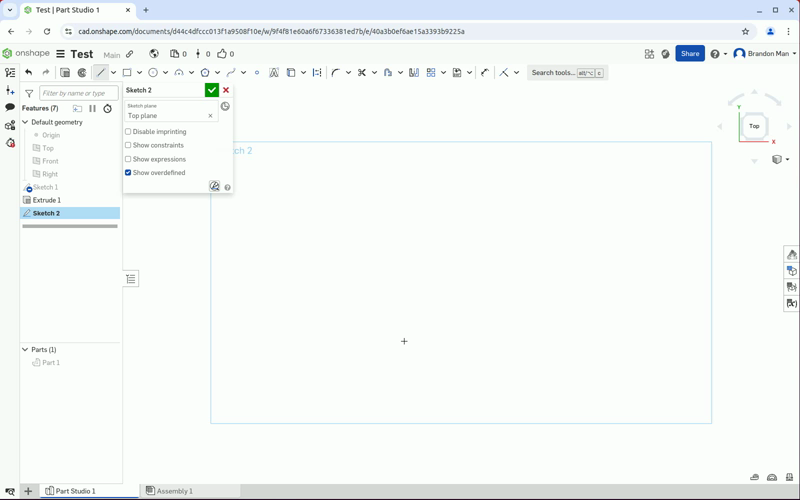
key_up(shift)
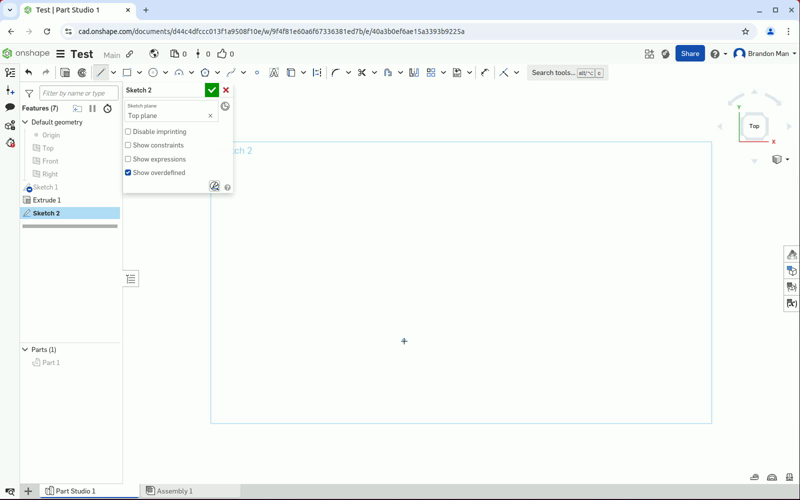
key_down(shift)
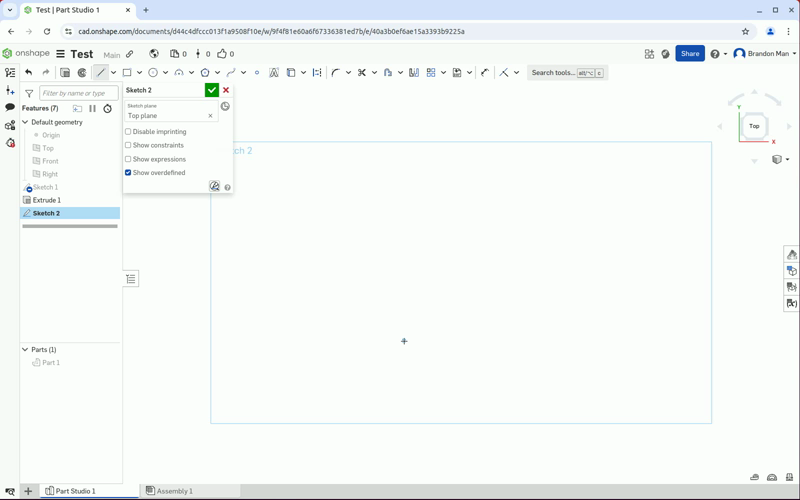
mouse_move(434, 340)
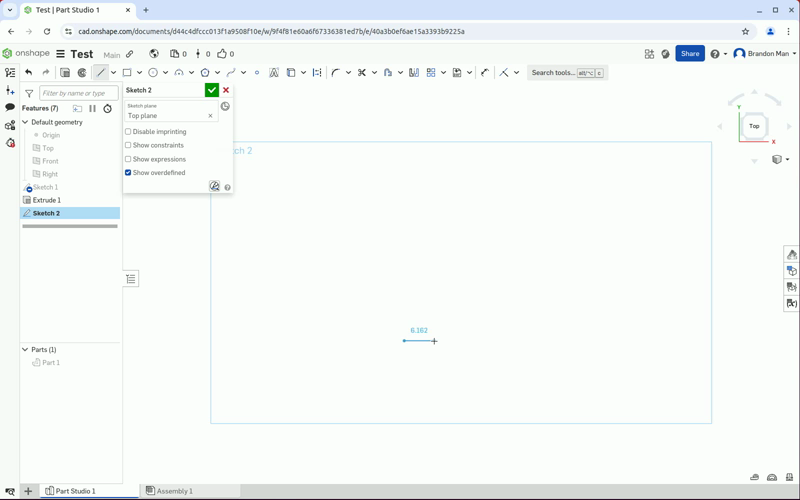
mouse_move(407, 340)
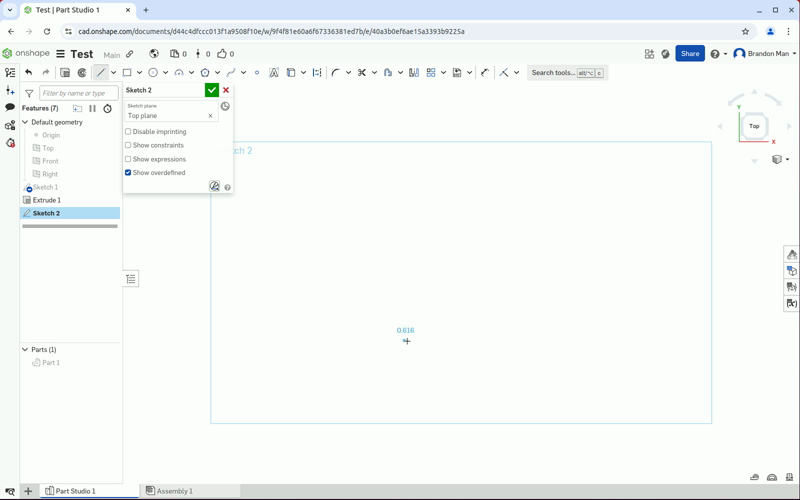
scroll(6)
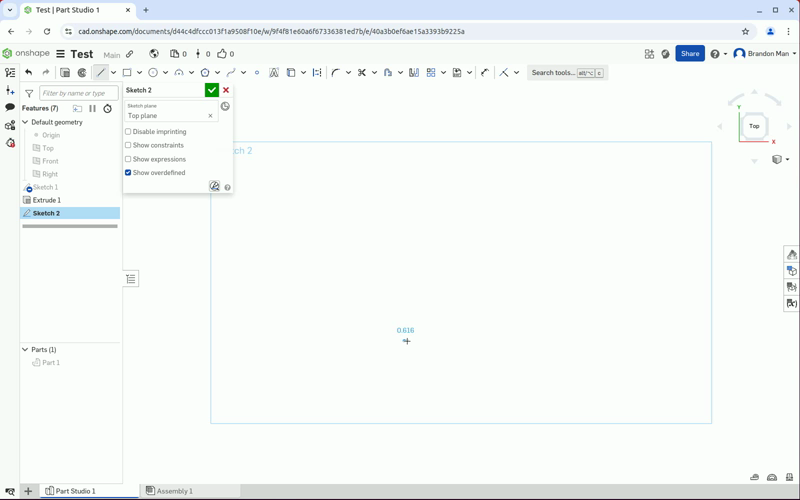
scroll(6)
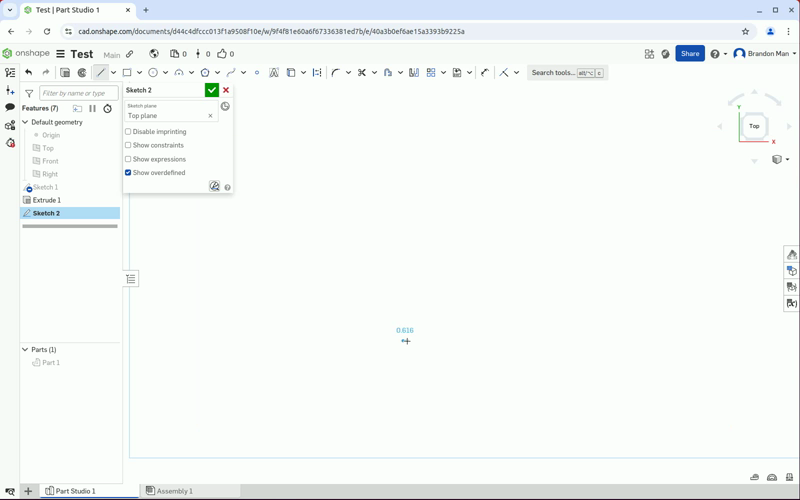
scroll(6)
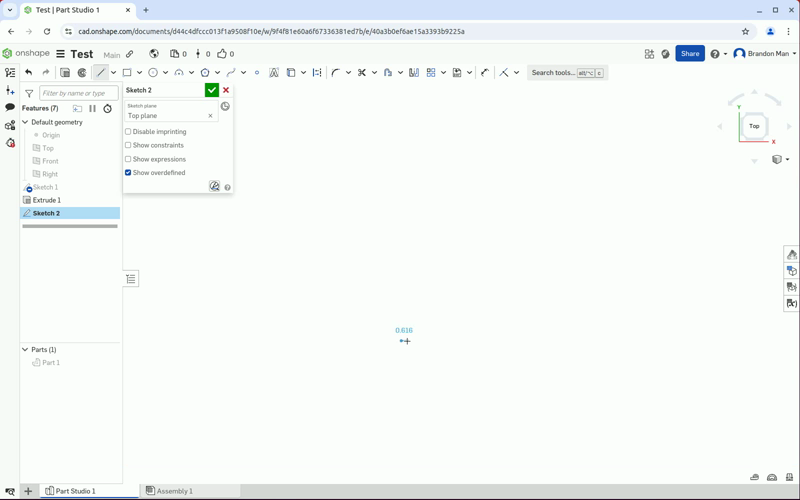
scroll(6)
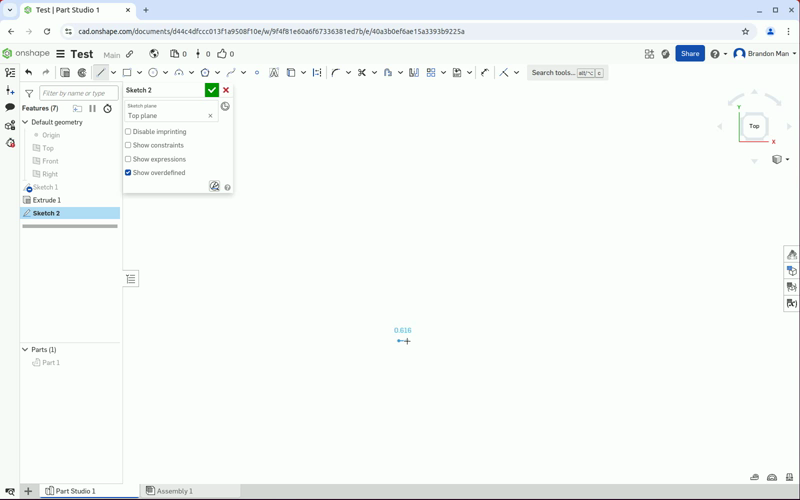
scroll(6)
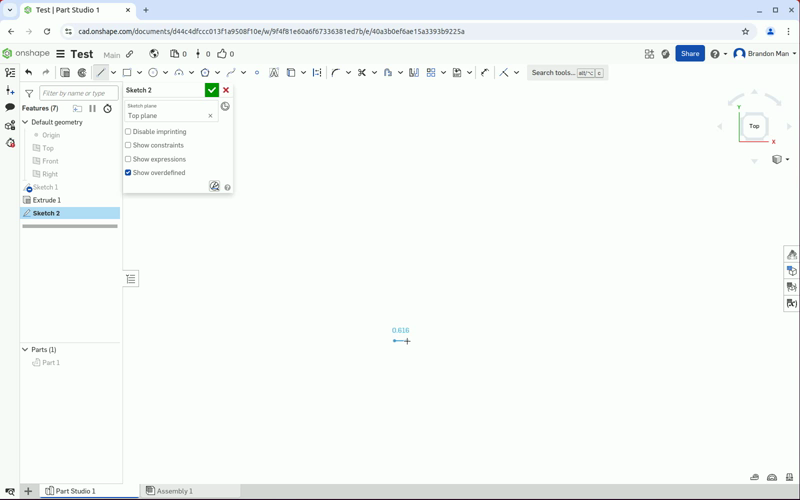
scroll(6)
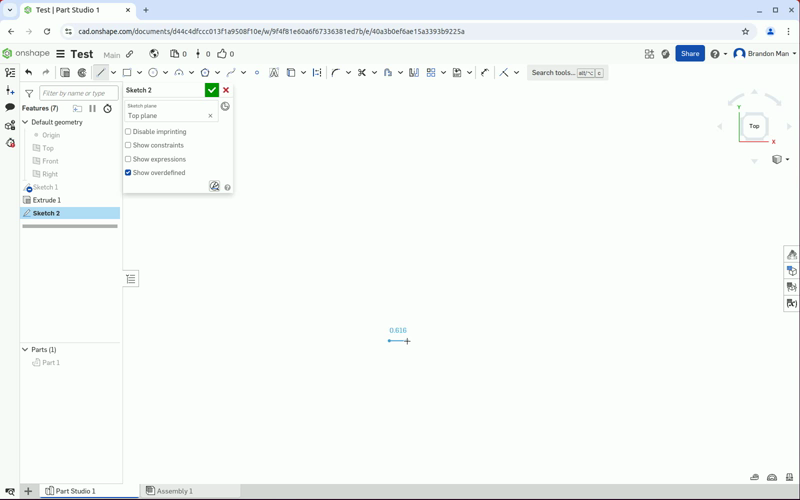
scroll(6)
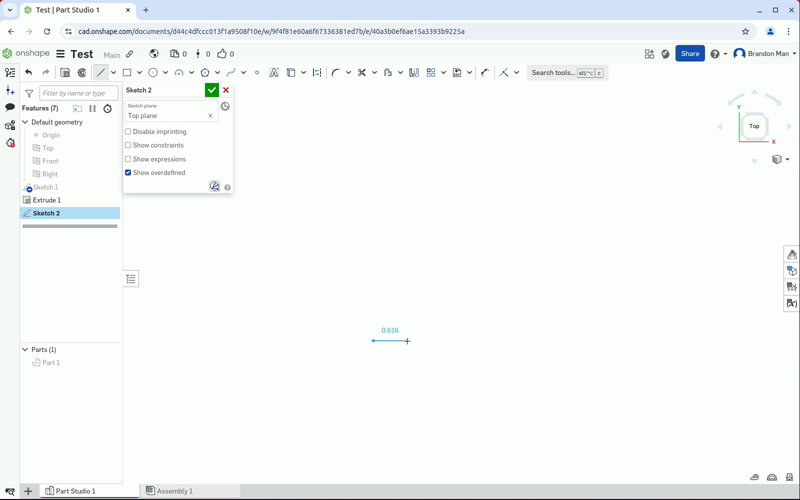
click(407, 340)
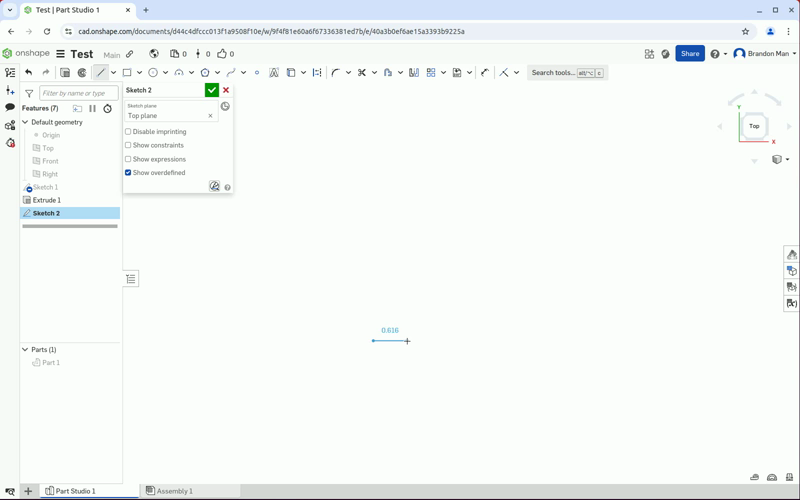
scroll(-6)
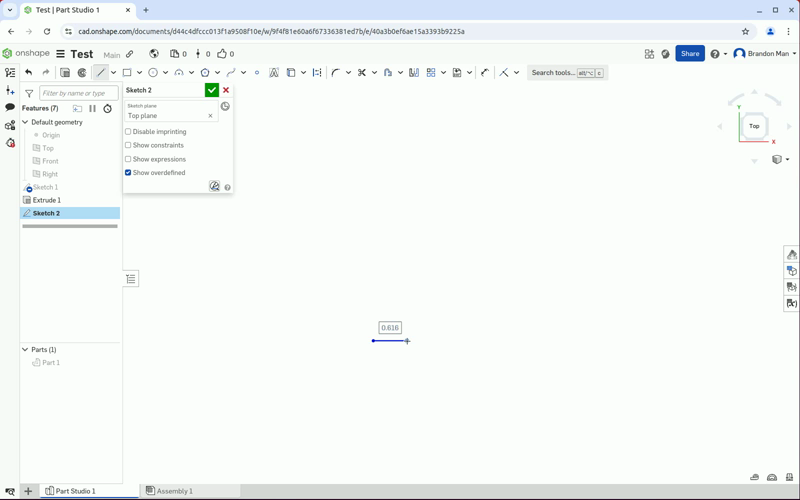
scroll(-6)
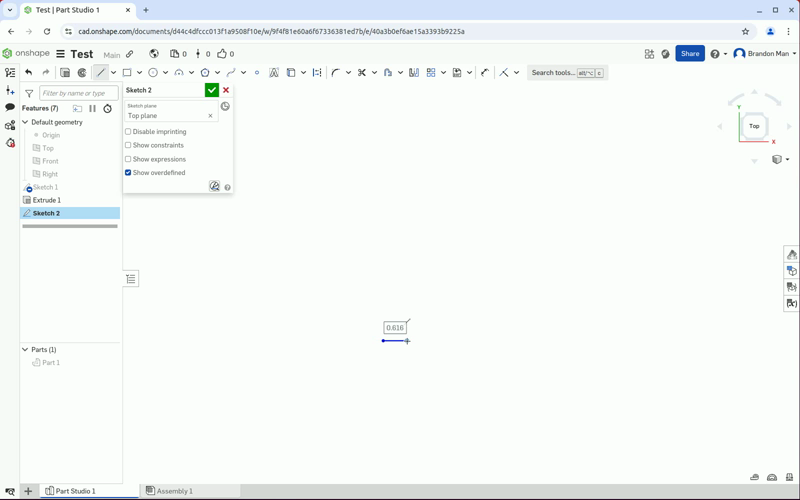
scroll(-6)
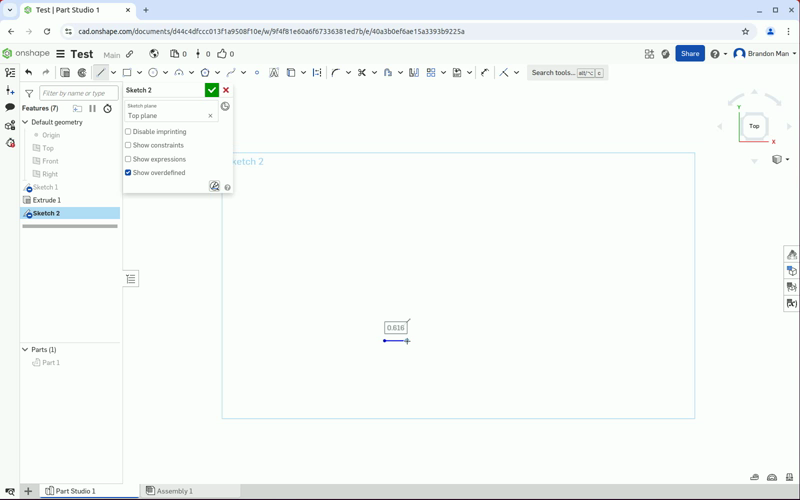
scroll(-6)
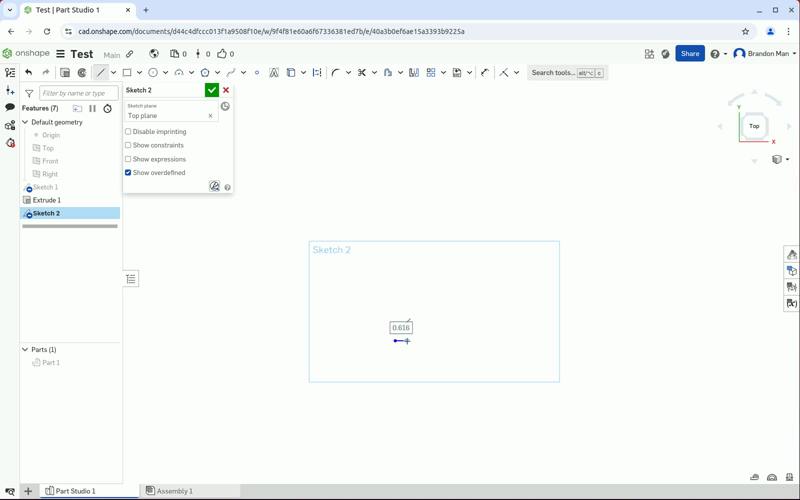
scroll(-6)
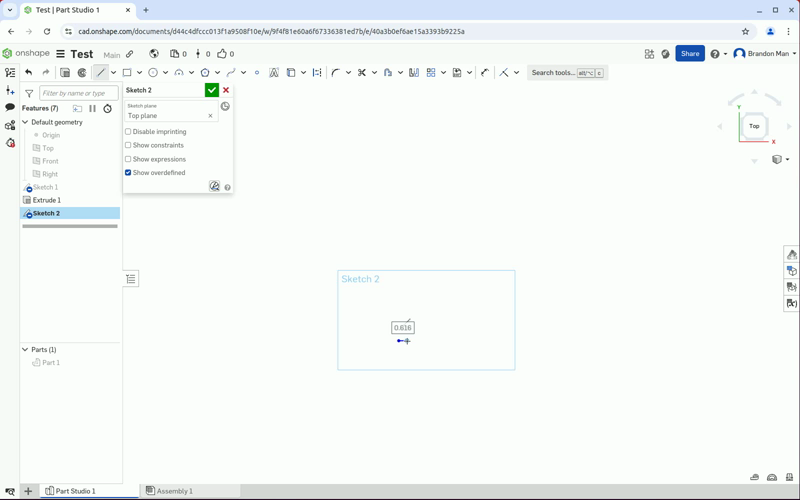
scroll(-6)
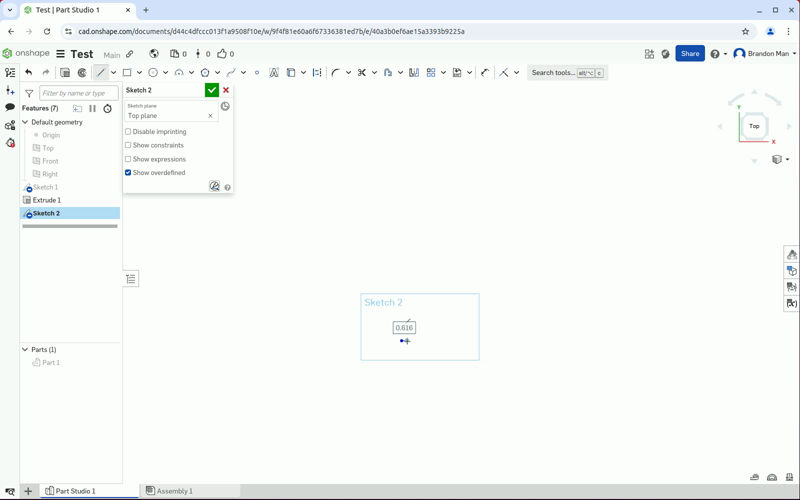
scroll(-6)
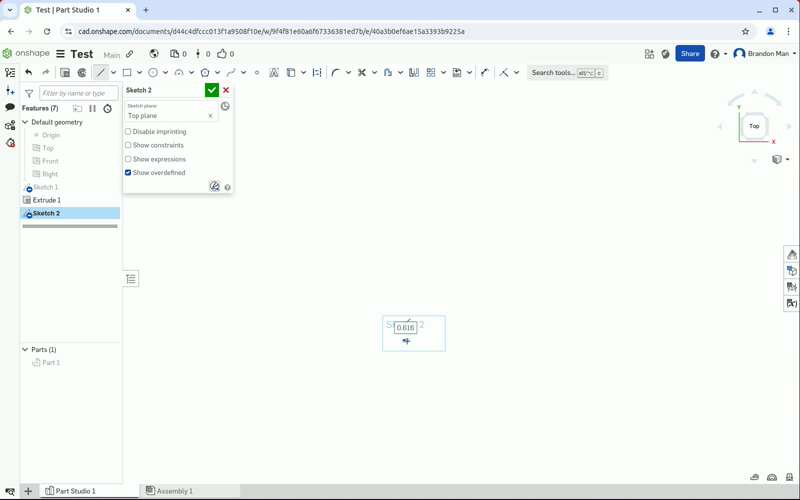
key_up(shift)
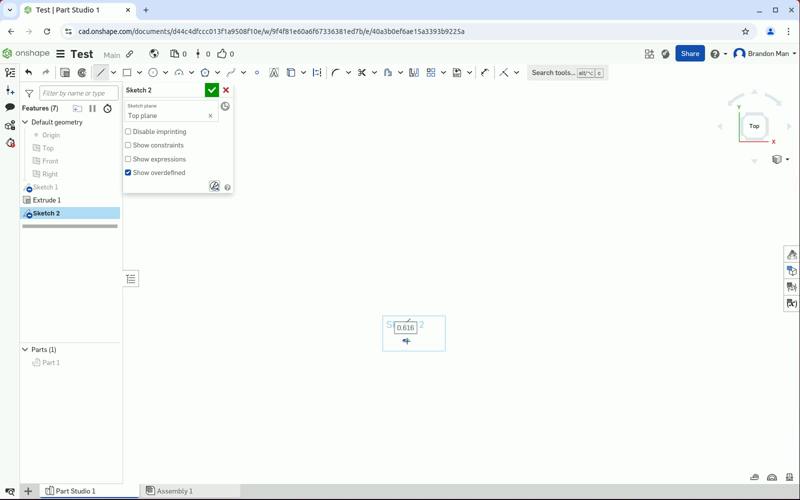
key_down(shift)
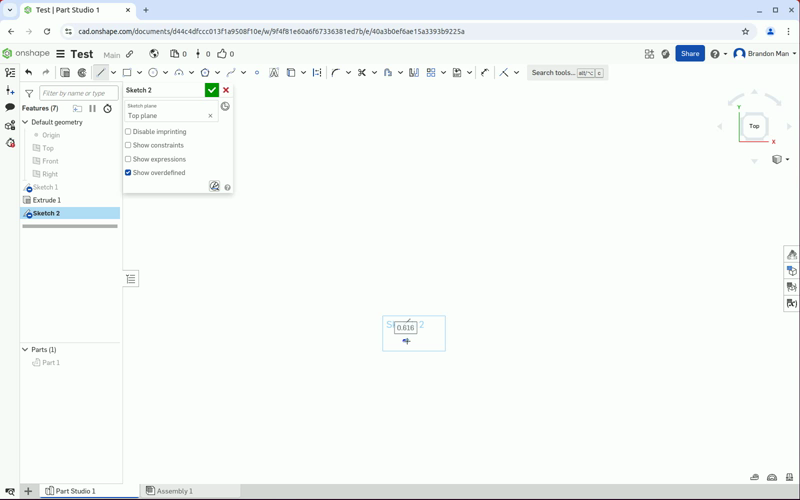
mouse_move(407, 225)
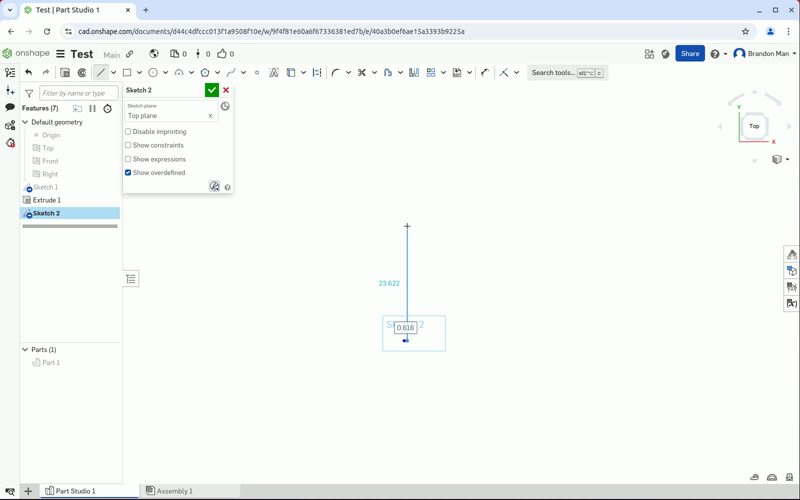
click(407, 225)
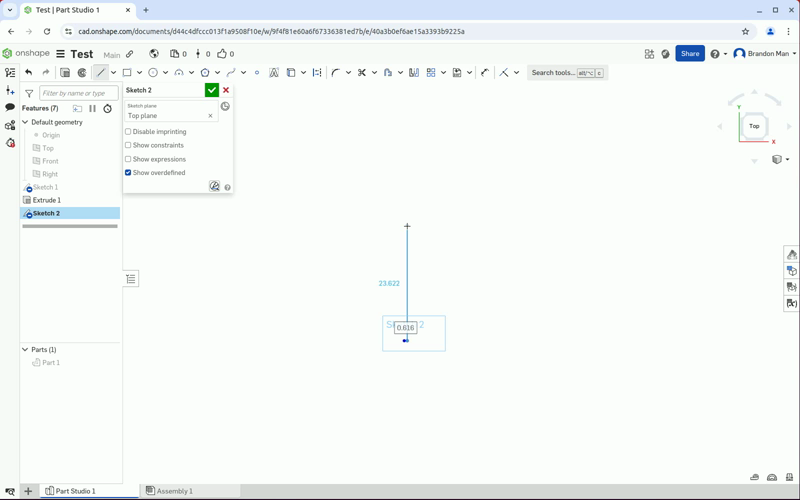
key_up(shift)
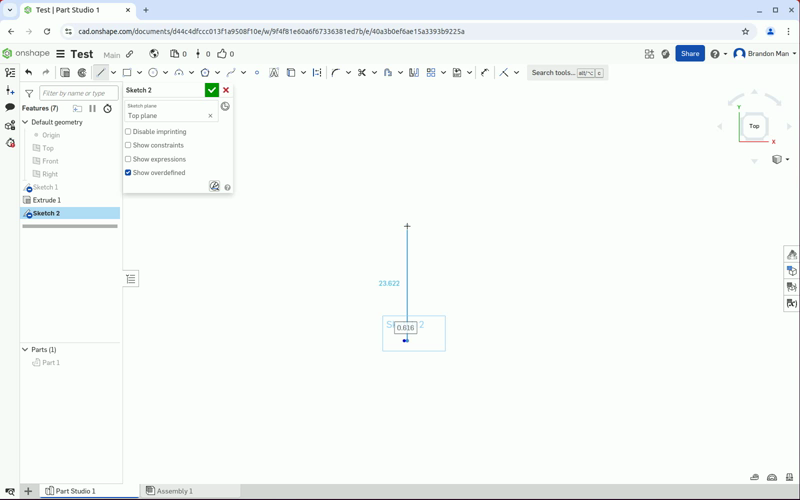
key_down(shift)
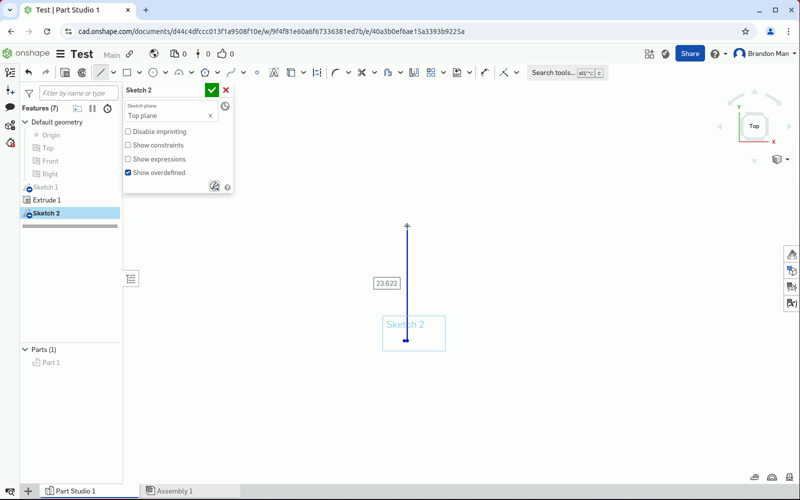
mouse_move(437, 225)
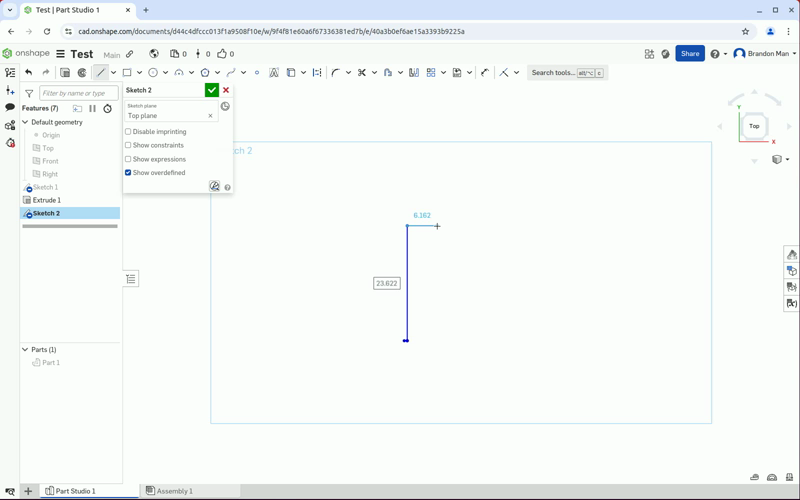
mouse_move(404, 225)
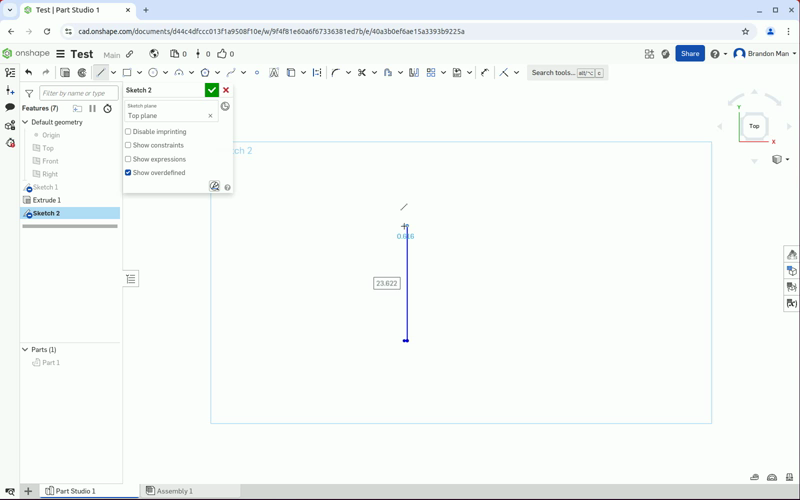
scroll(6)
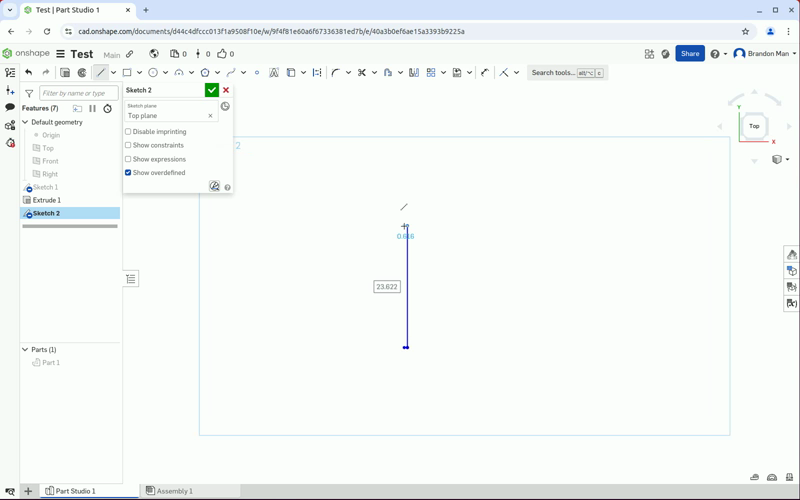
scroll(6)
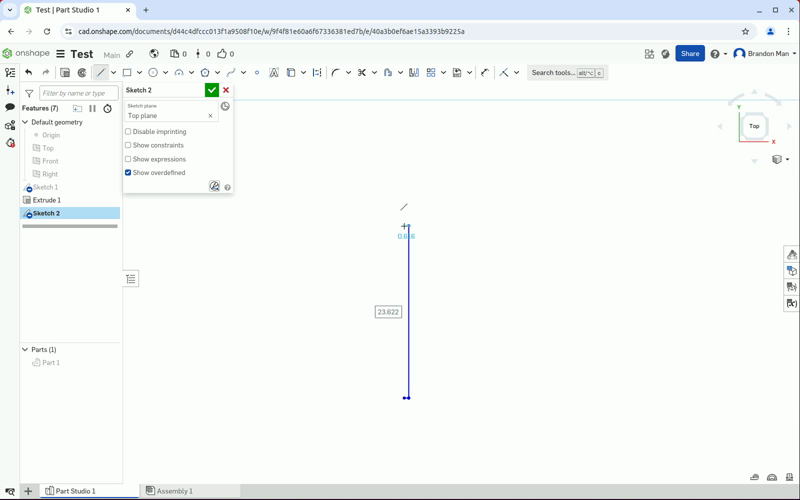
scroll(6)
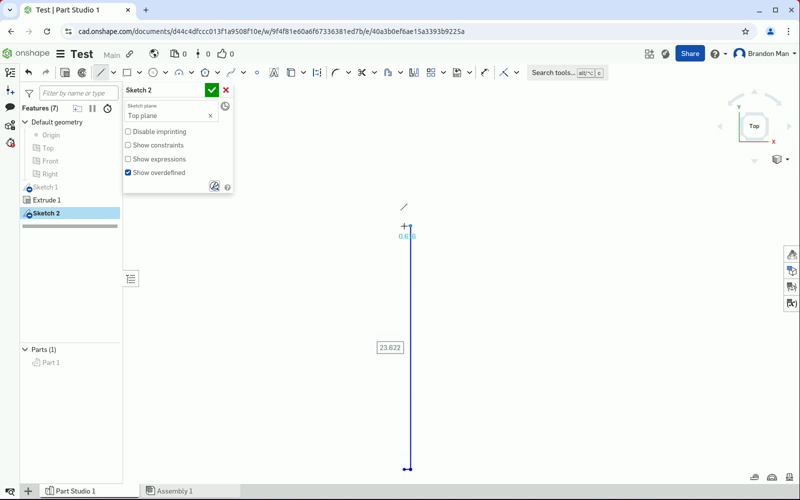
scroll(6)
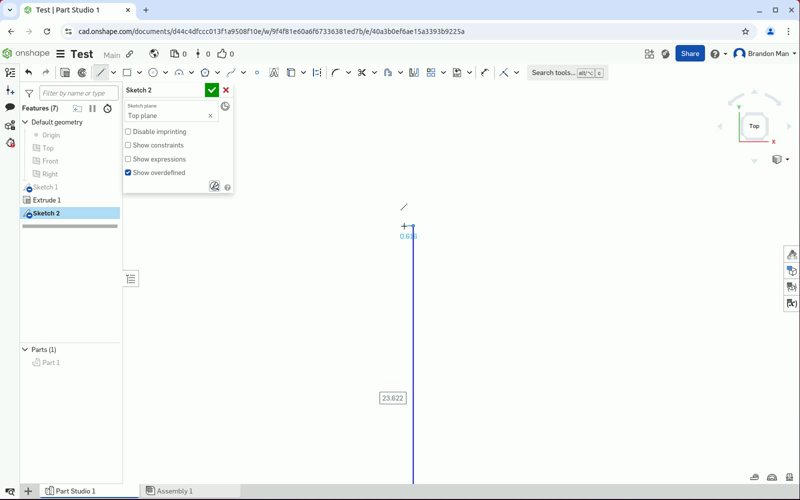
scroll(6)
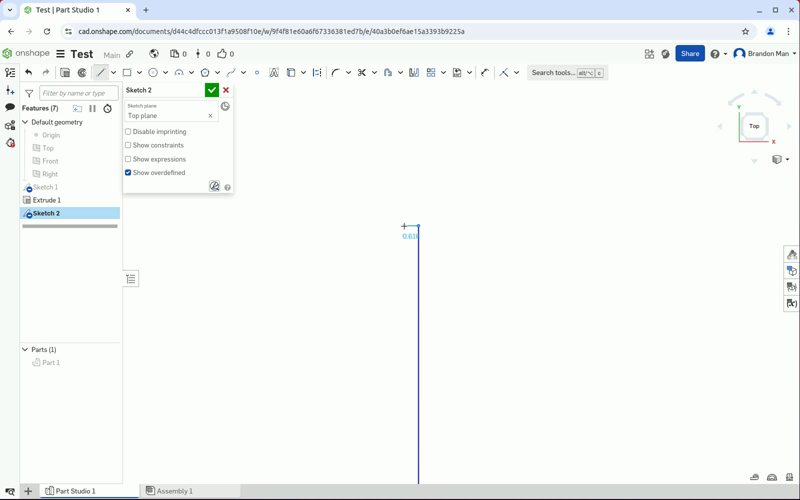
scroll(6)
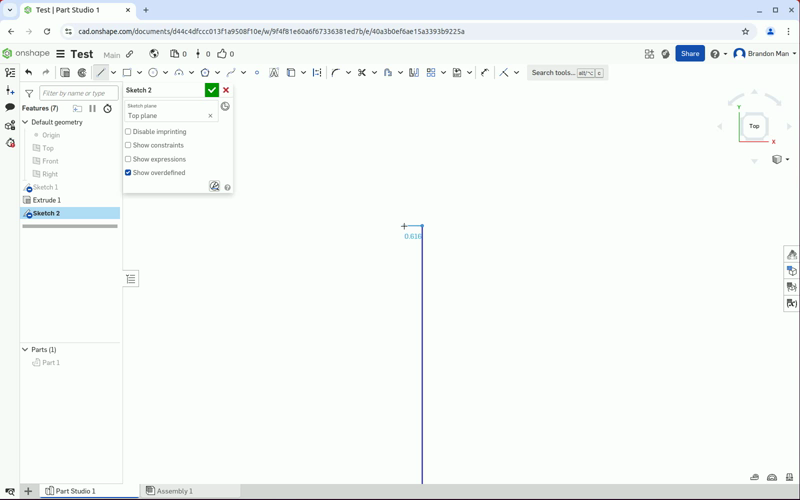
scroll(6)
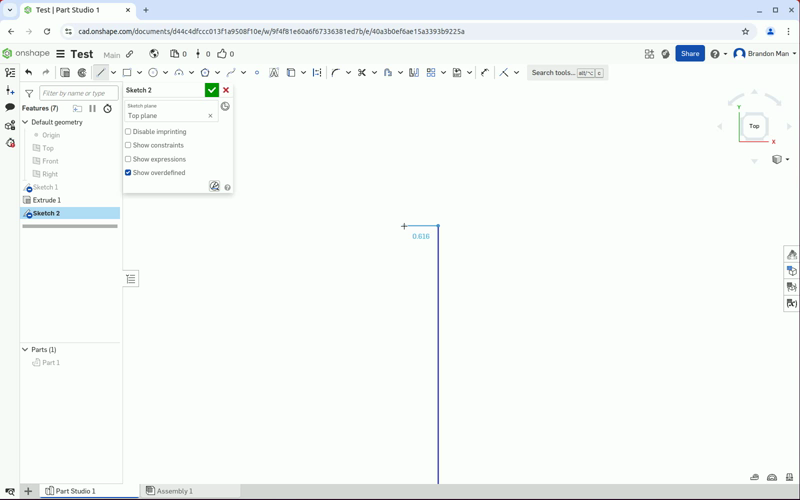
click(404, 225)
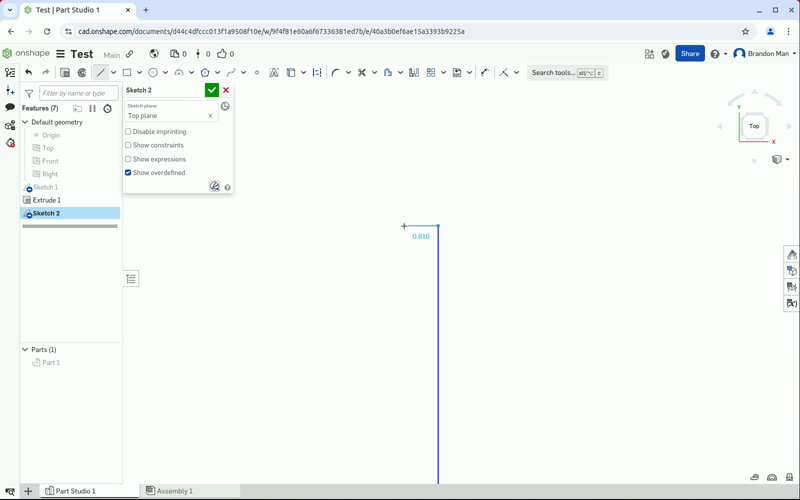
scroll(-6)
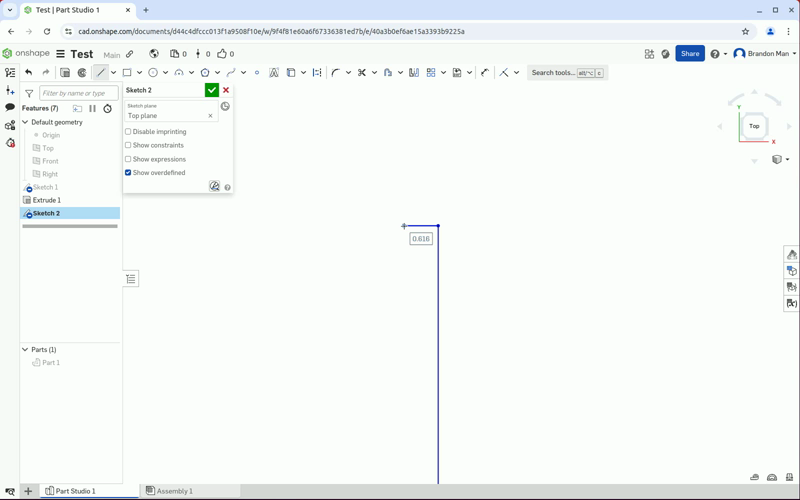
scroll(-6)
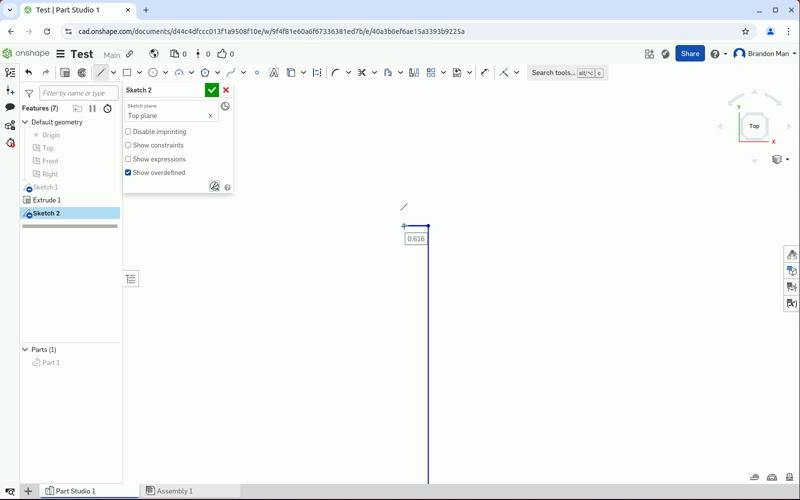
scroll(-6)
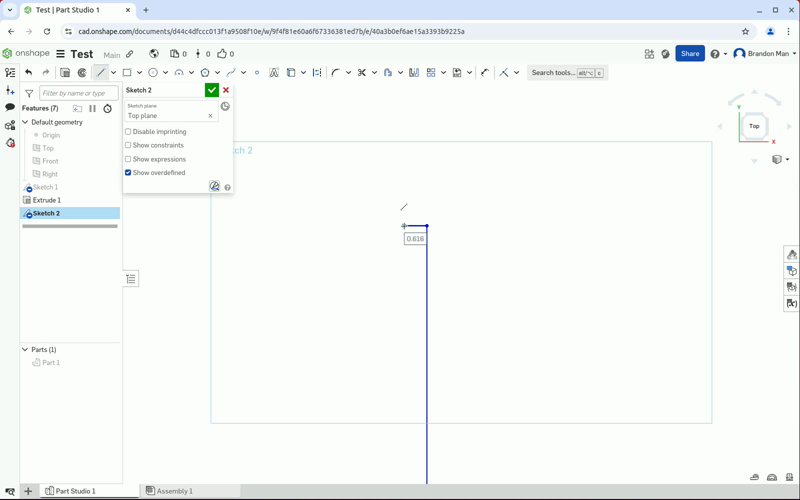
scroll(-6)
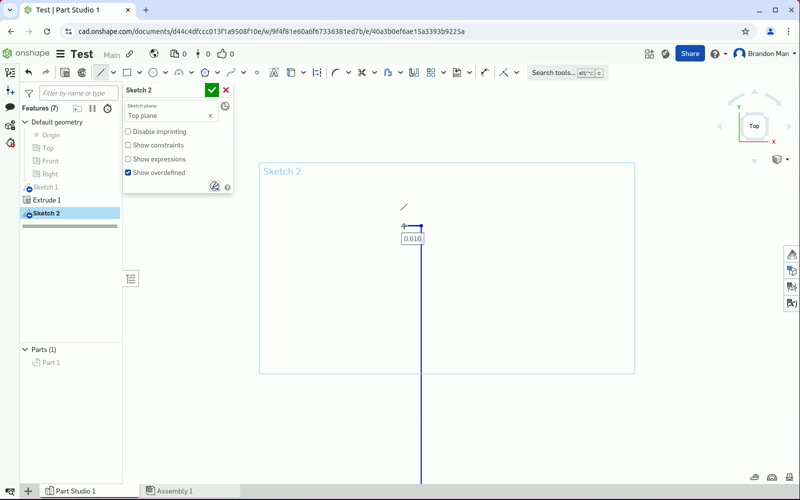
scroll(-6)
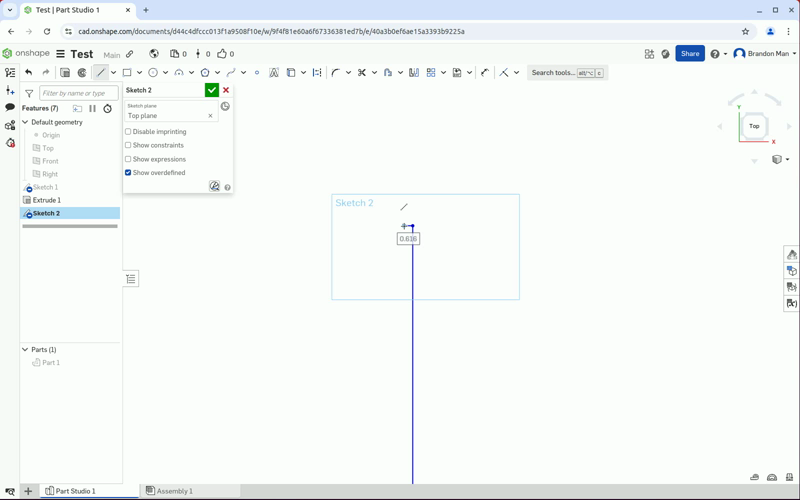
scroll(-6)
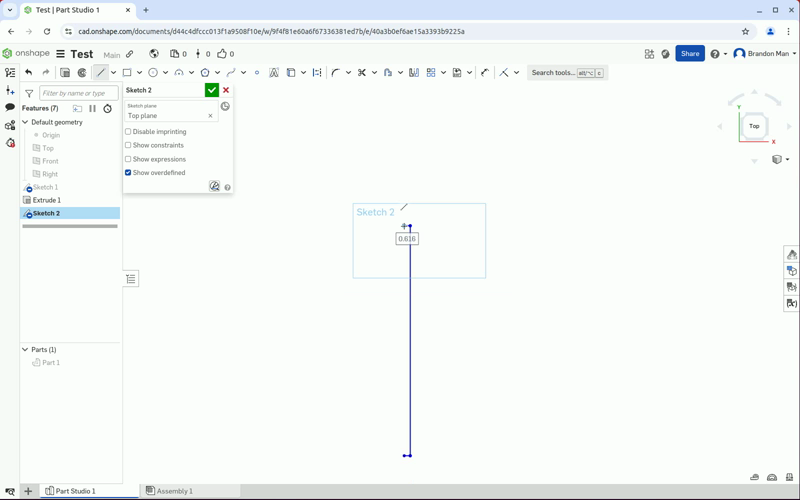
scroll(-6)
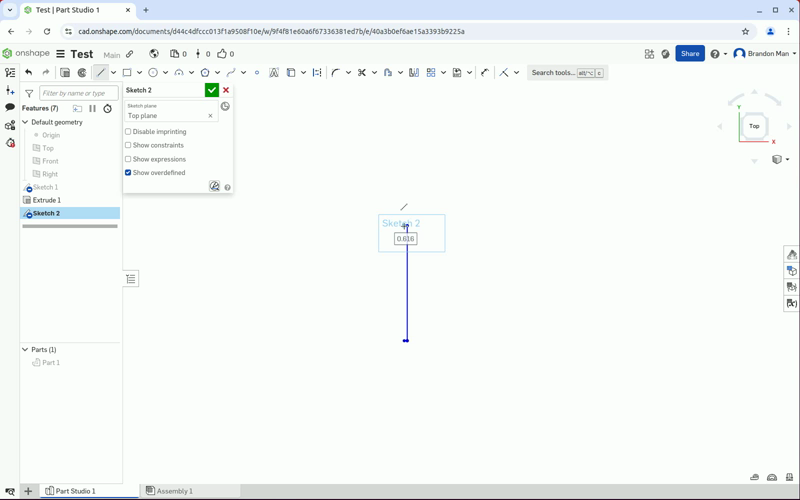
key_up(shift)
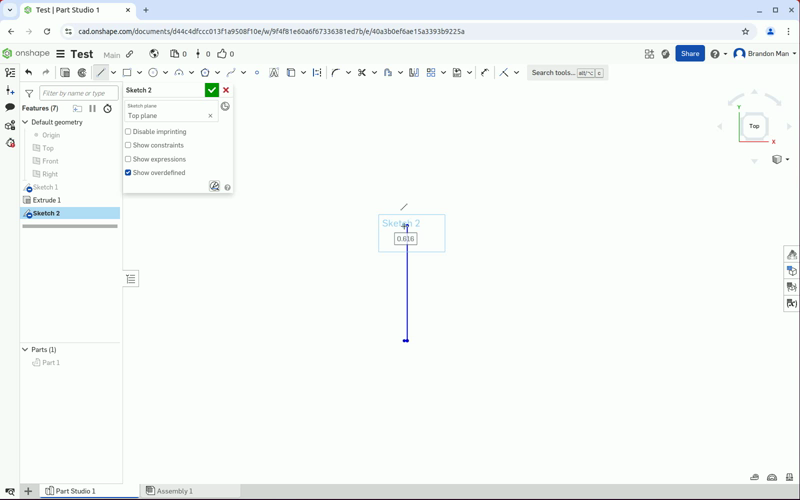
key_down(shift)
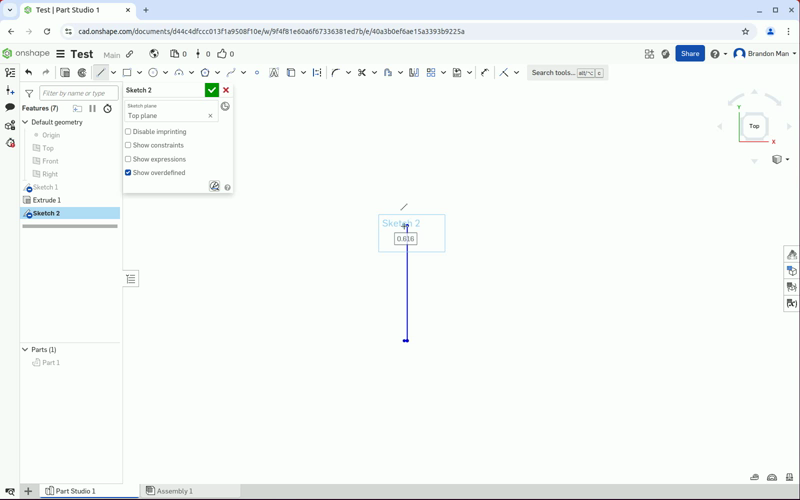
mouse_move(404, 340)
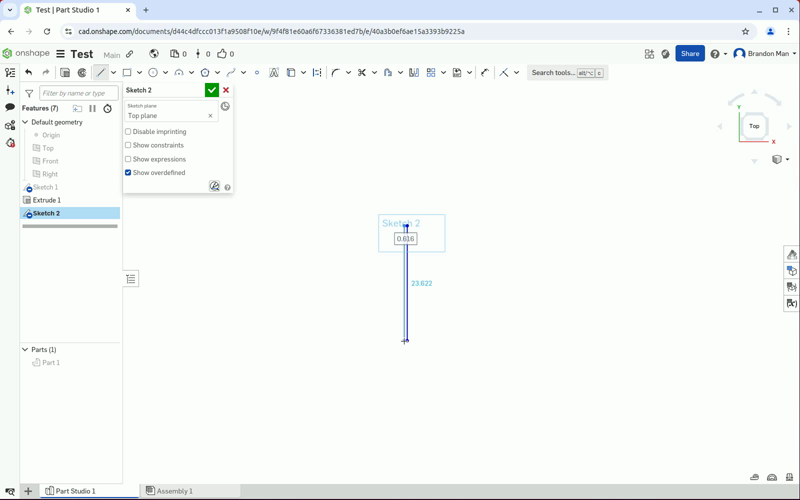
scroll(6)
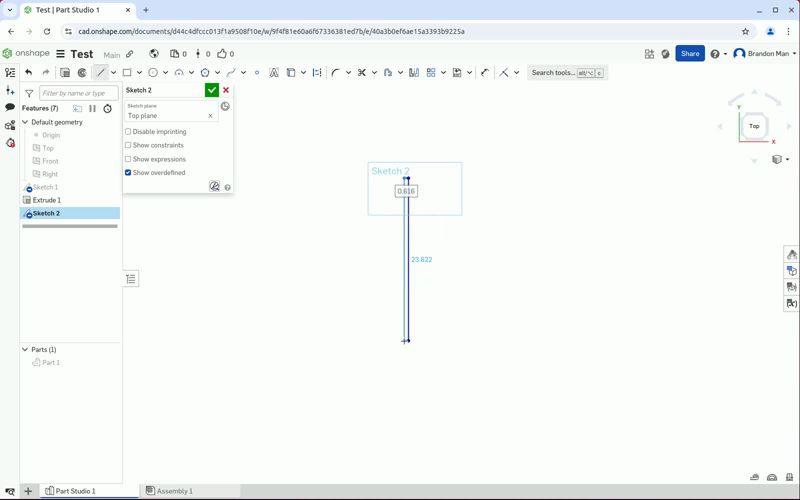
scroll(6)
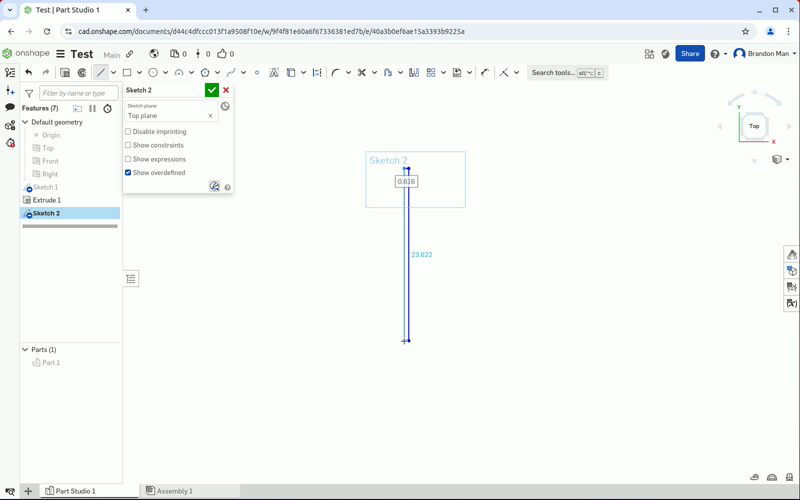
scroll(6)
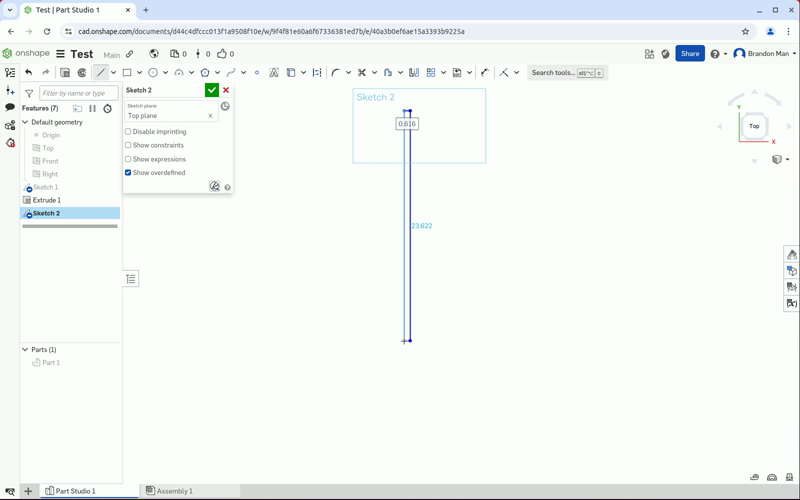
scroll(6)
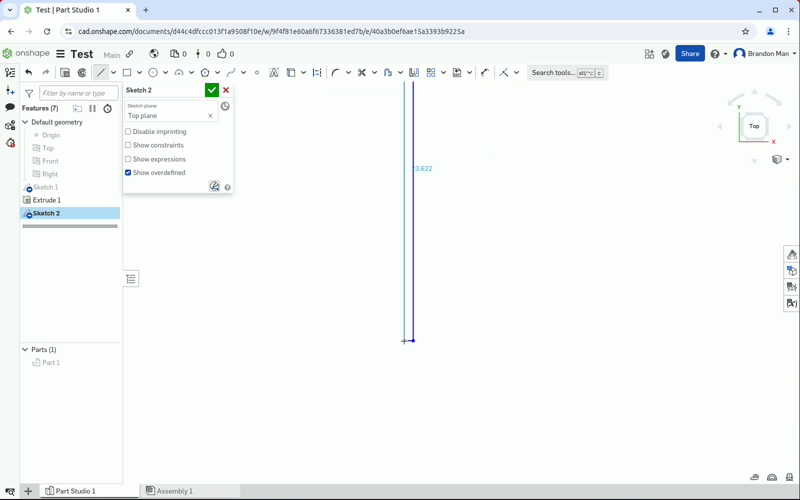
scroll(6)
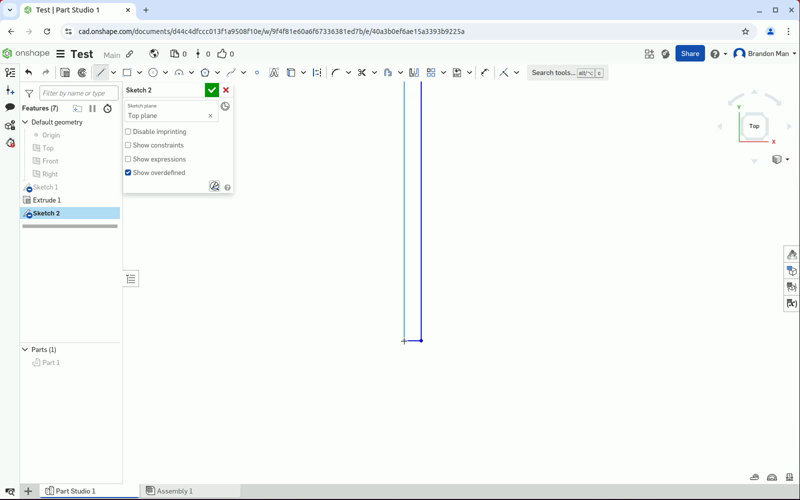
scroll(6)
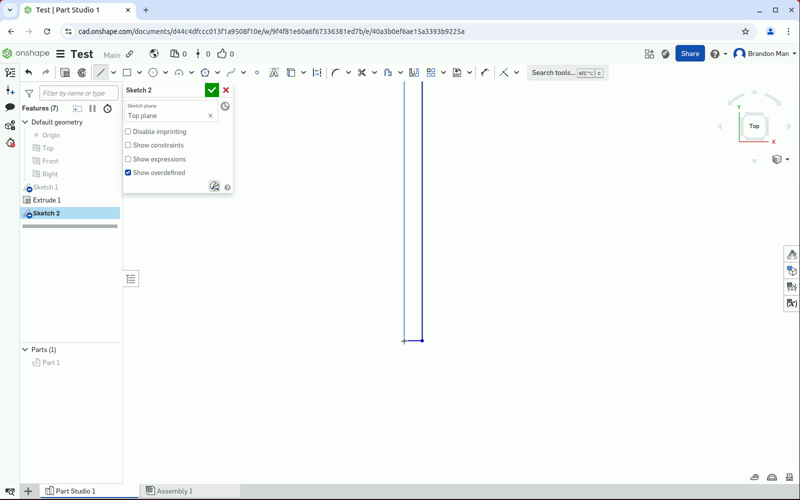
scroll(6)
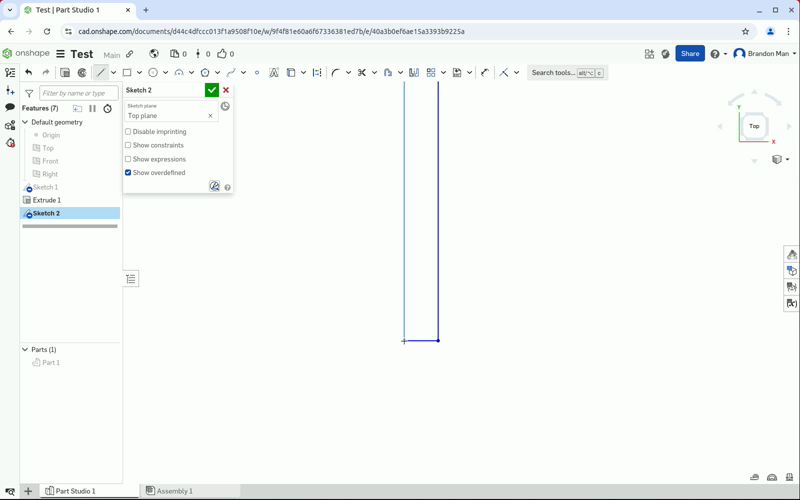
key_up(shift)
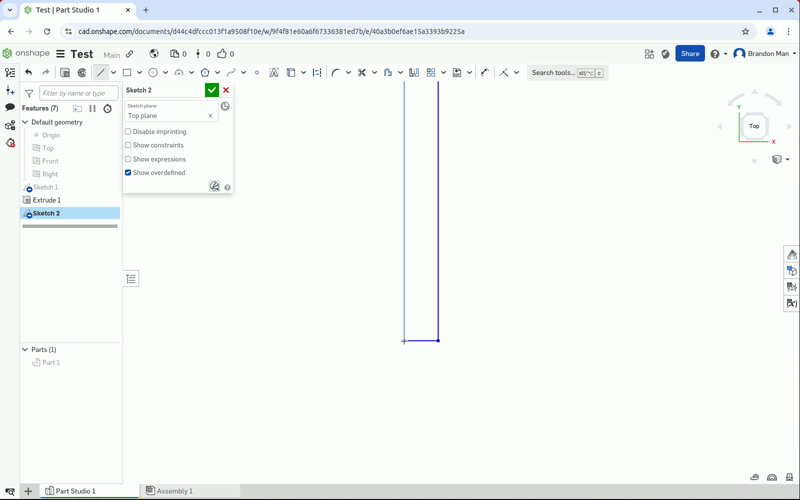
click(404, 340)
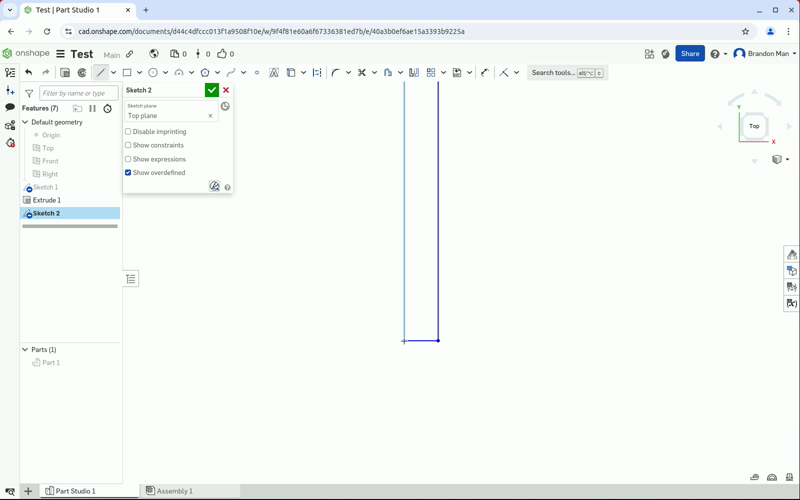
scroll(-6)
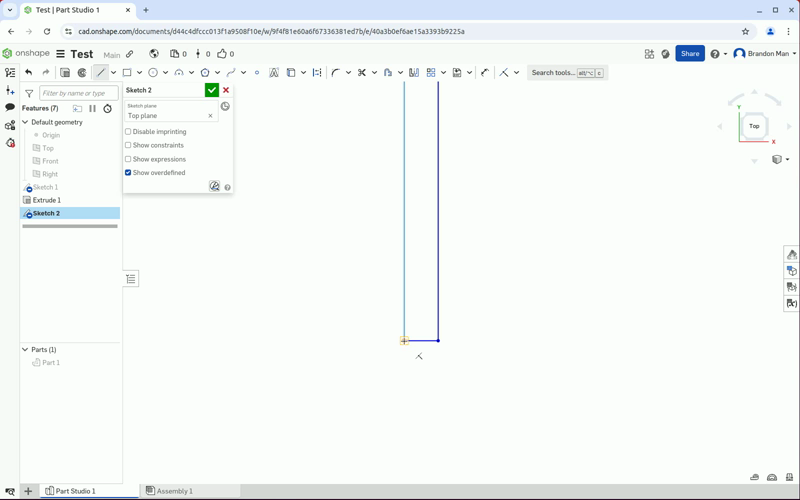
scroll(-6)
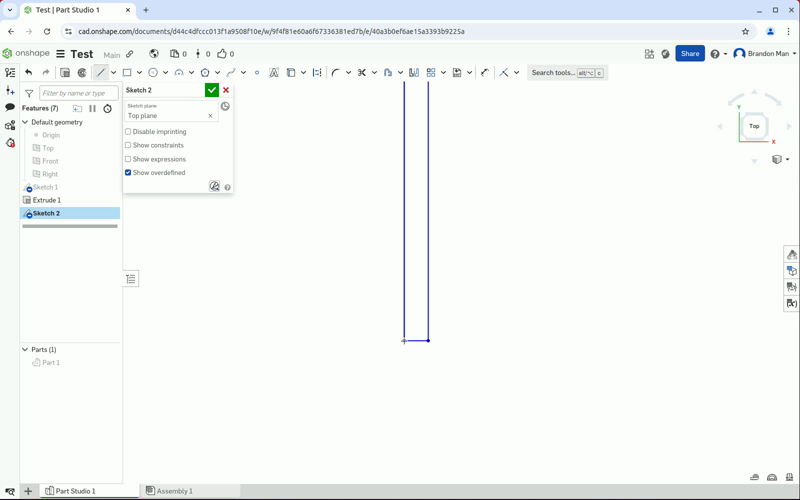
scroll(-6)
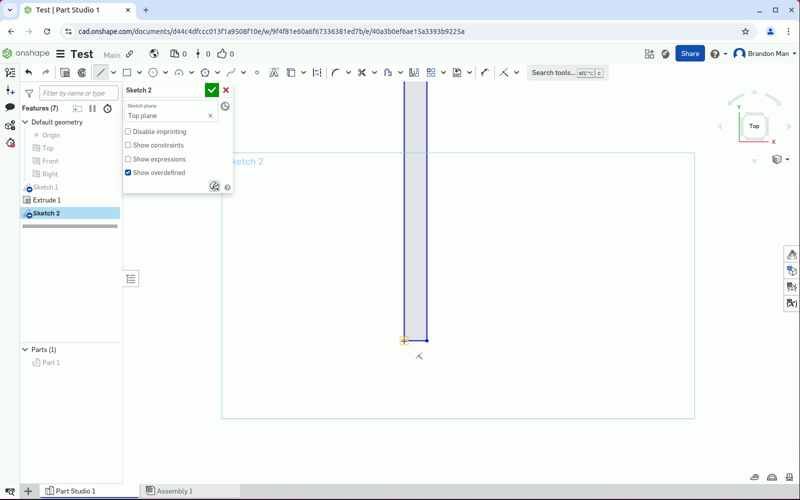
scroll(-6)
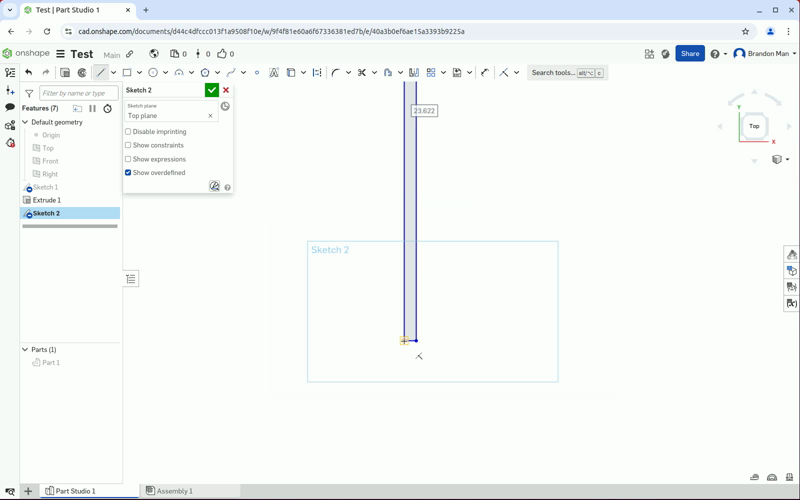
scroll(-6)
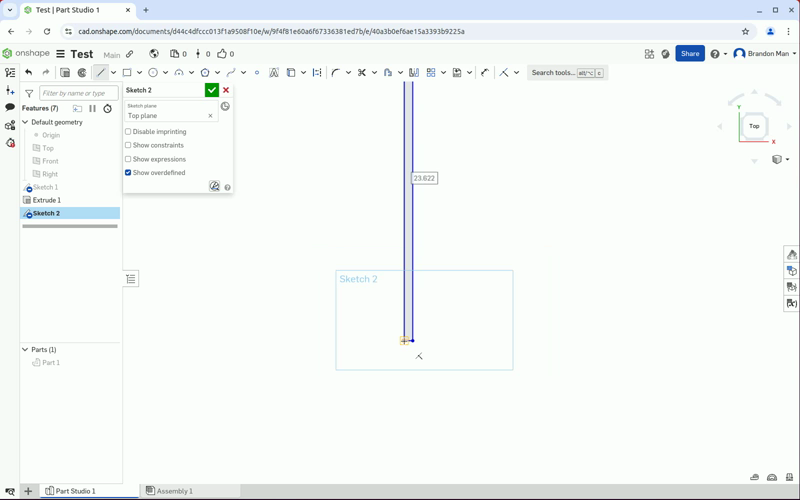
scroll(-6)
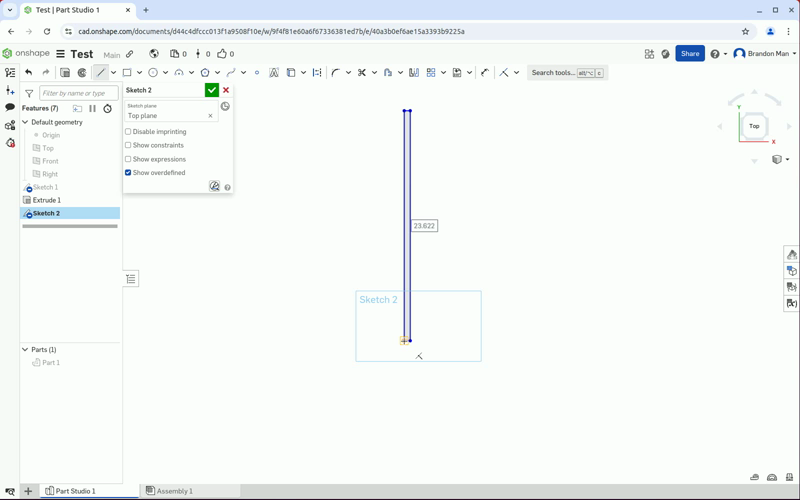
scroll(-6)
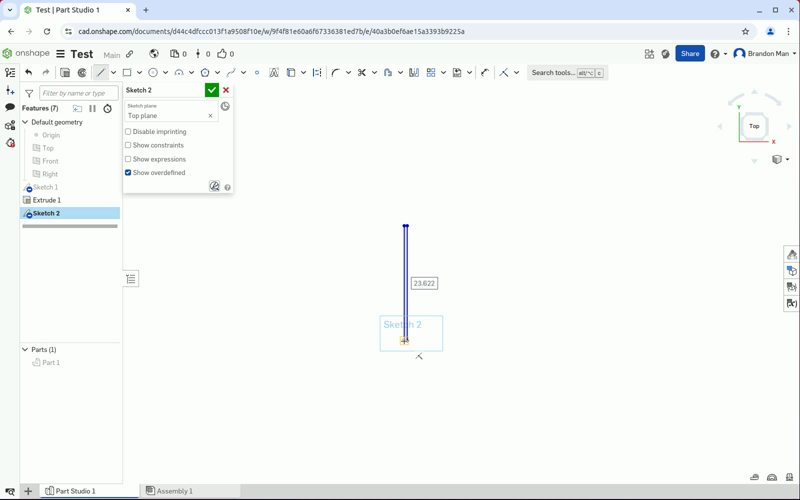
key(esc)
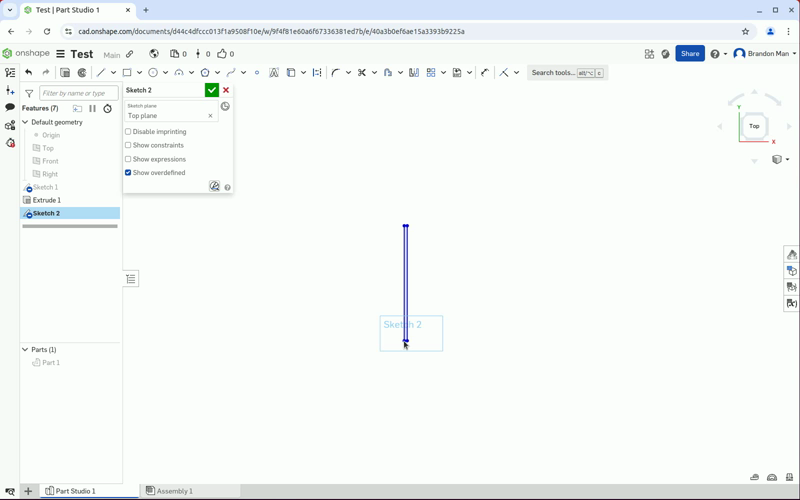
mouse_move(406, 286)
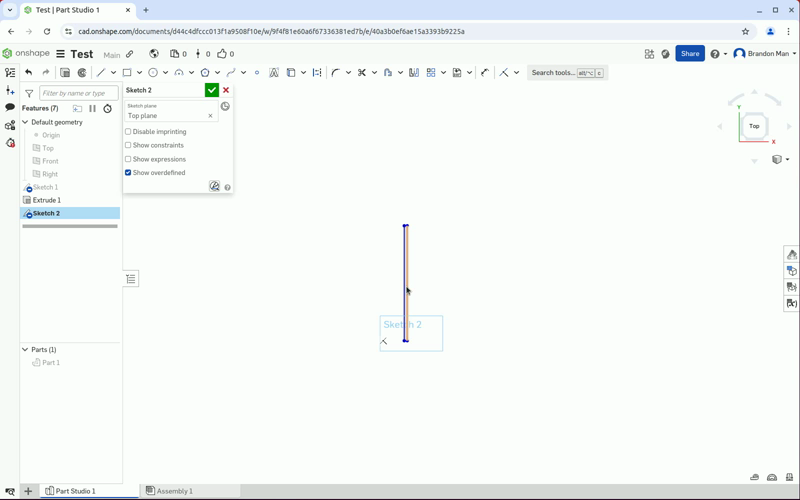
scroll(6)
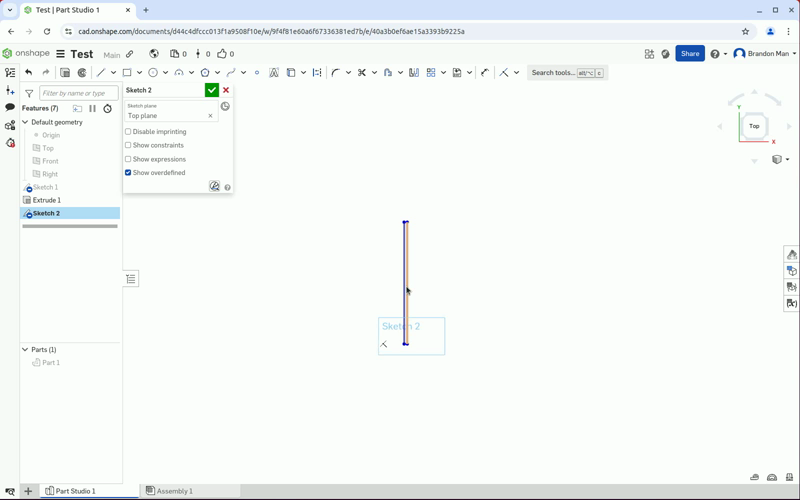
scroll(6)
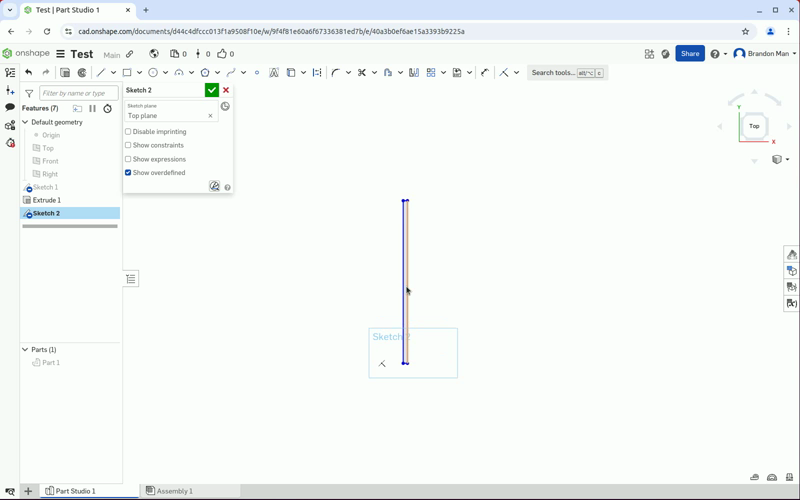
scroll(6)
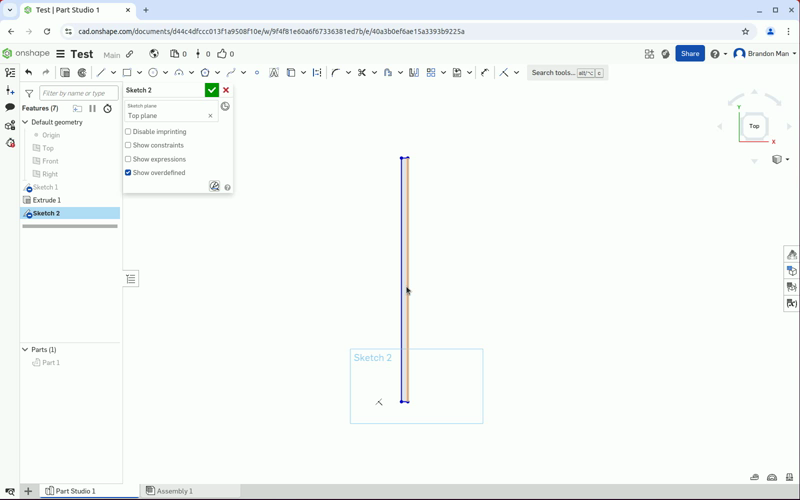
scroll(6)
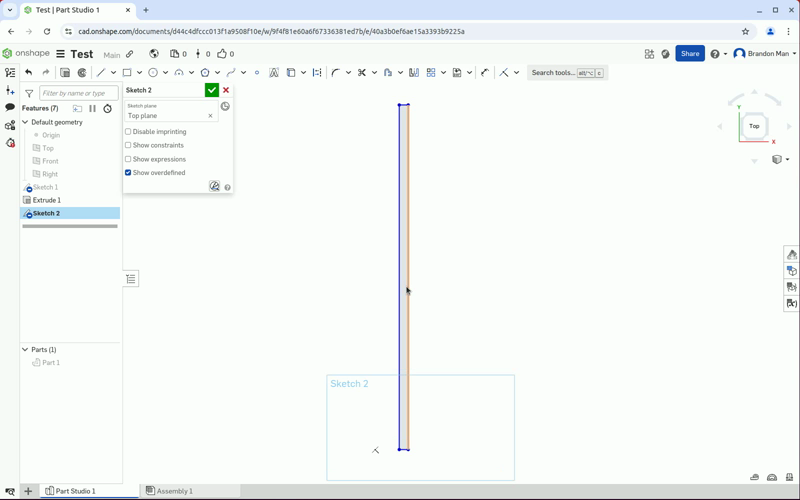
scroll(6)
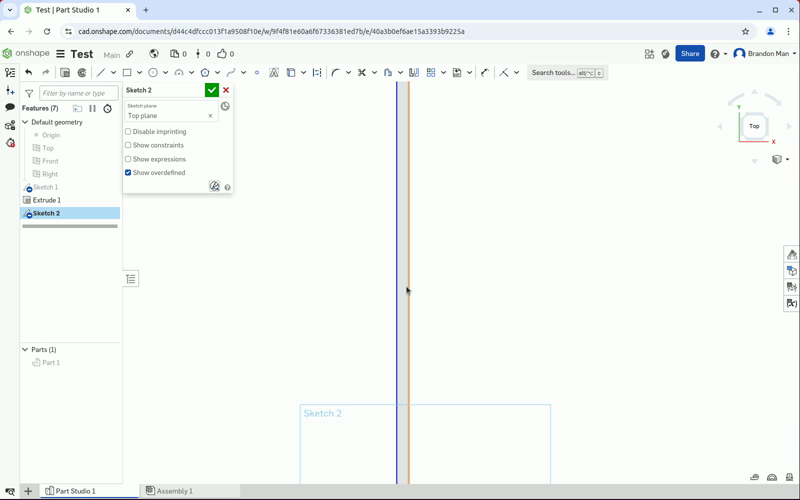
scroll(6)
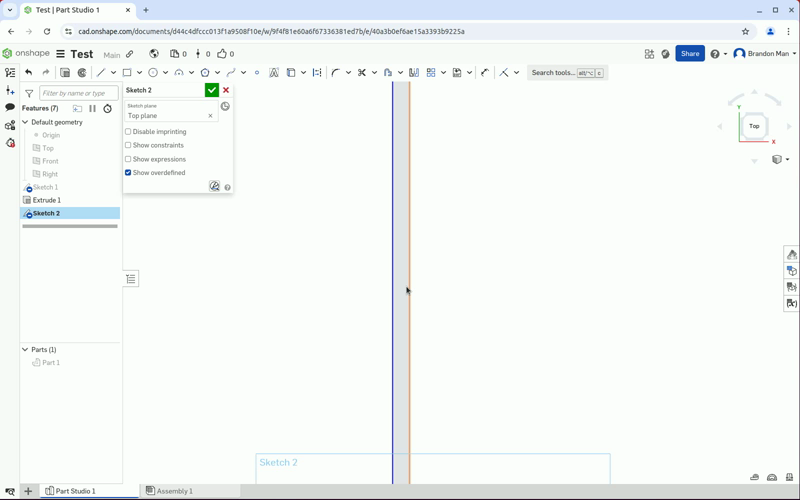
scroll(6)
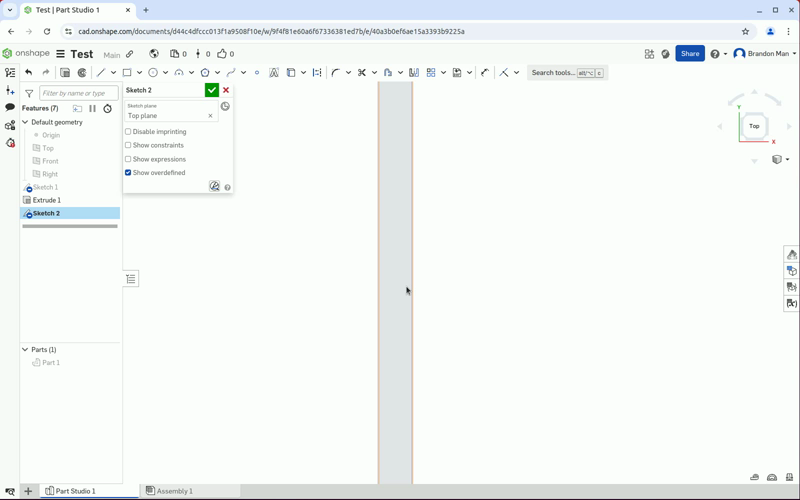
click(406, 286)
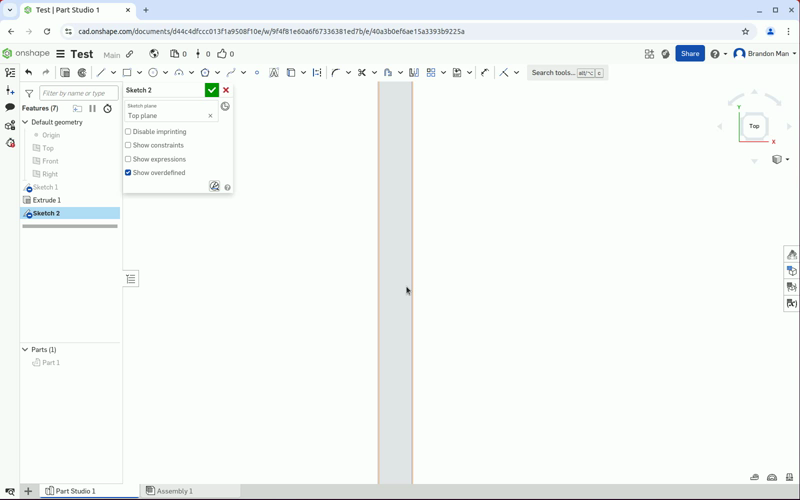
scroll(-6)
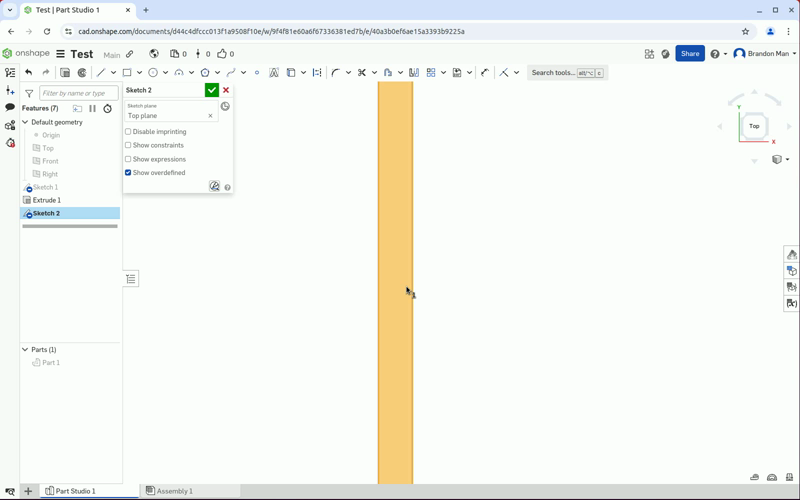
scroll(-6)
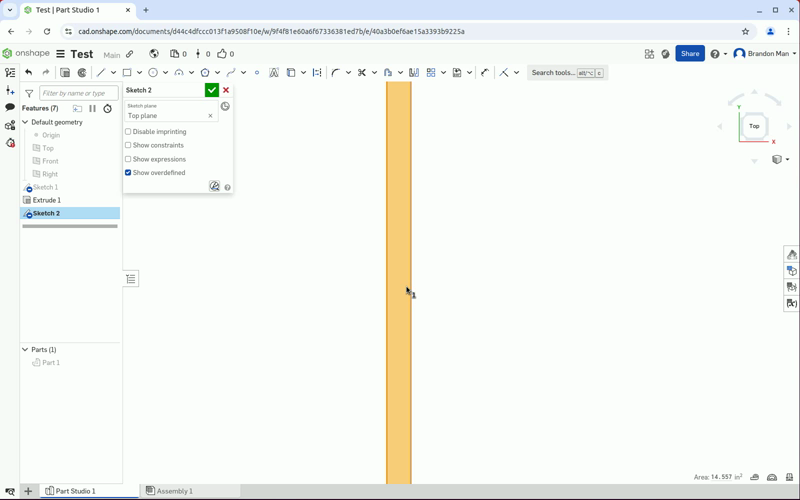
scroll(-6)
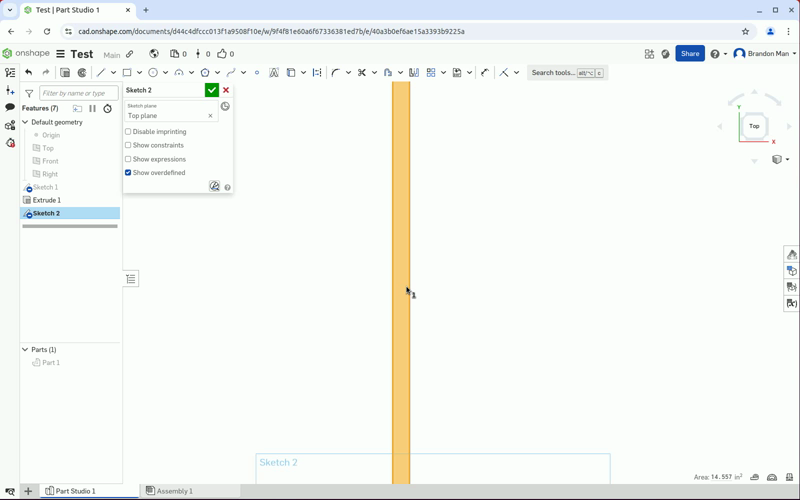
scroll(-6)
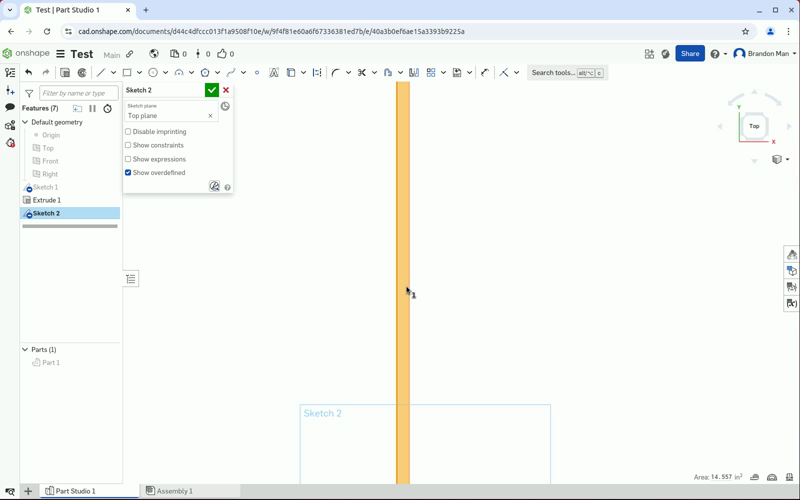
scroll(-6)
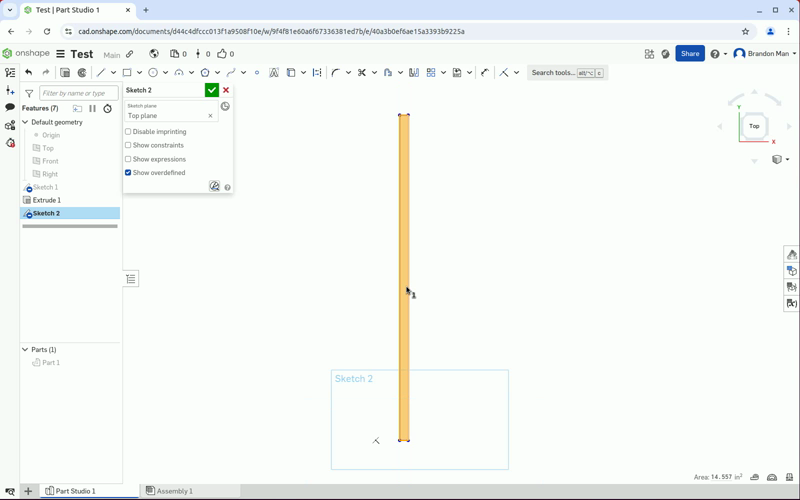
scroll(-6)
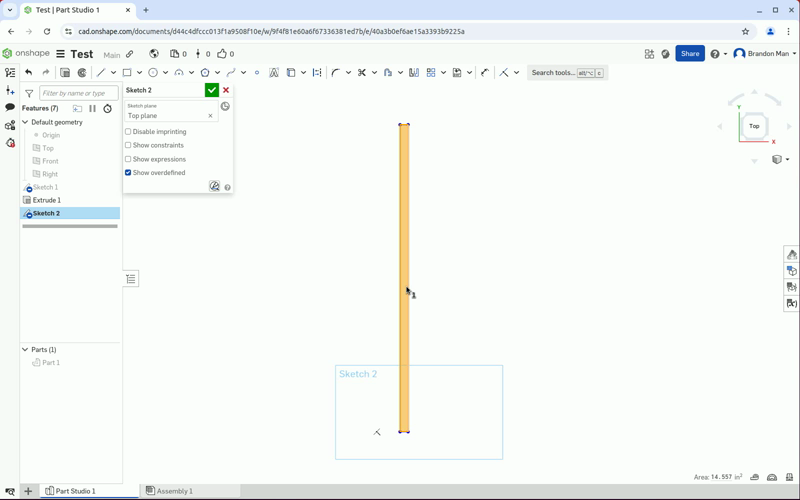
scroll(-6)
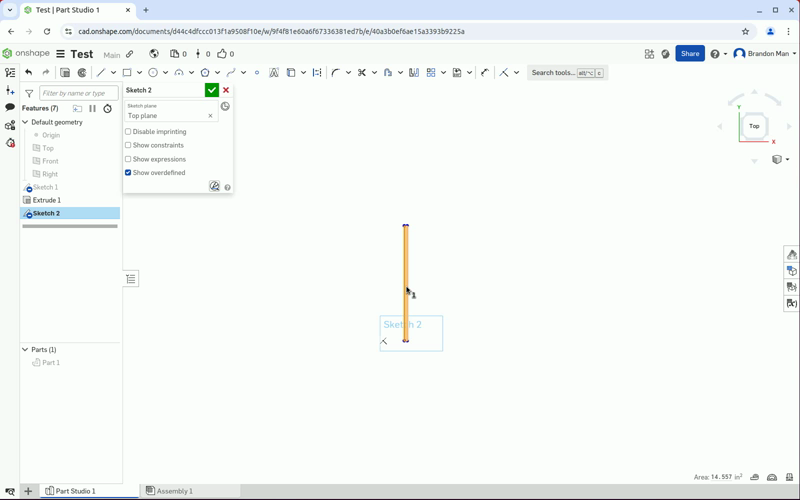
mouse_move(73, 352)
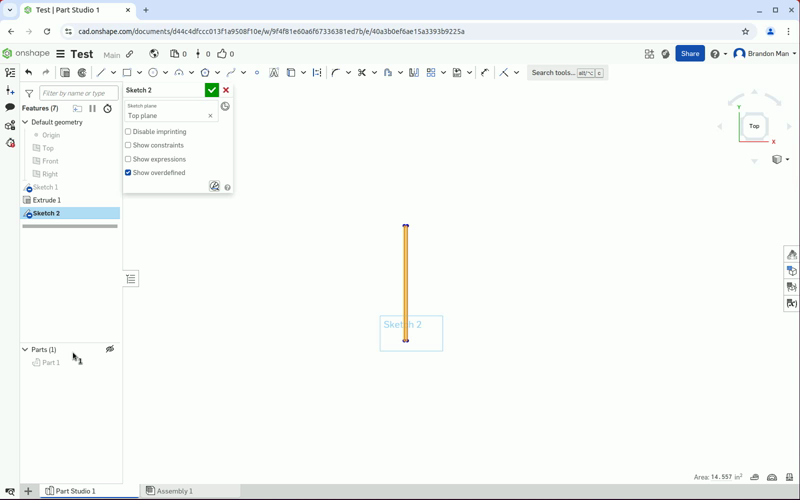
key(shift+y)
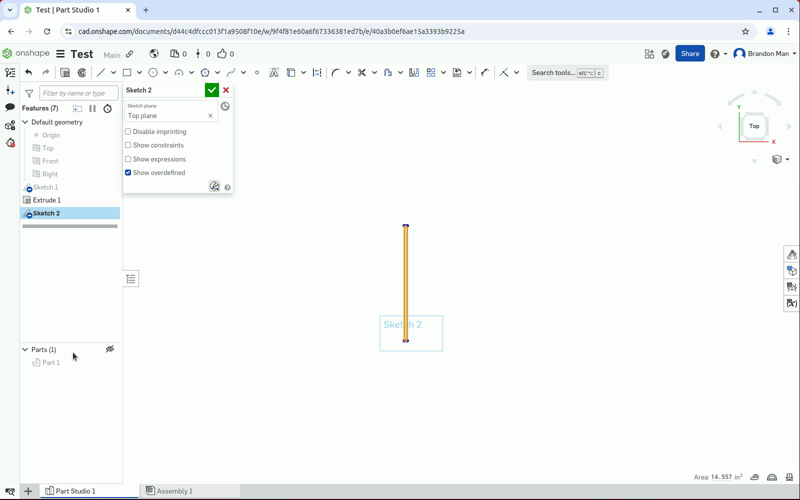
key(shift+e)
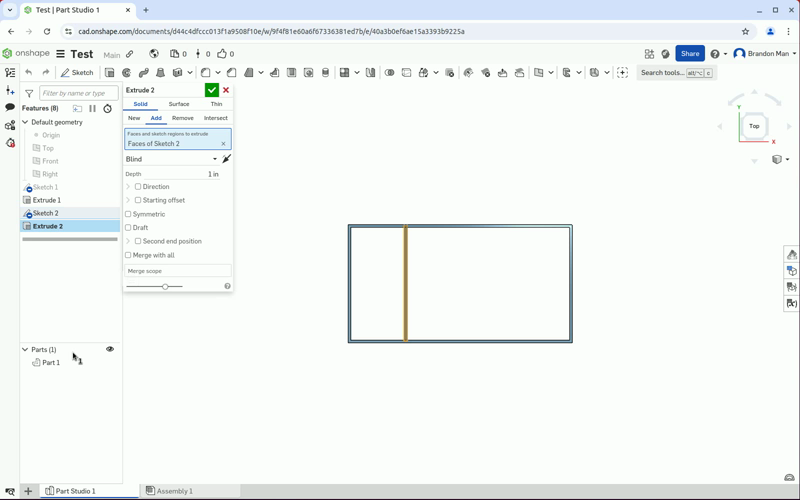
mouse_move(143, 106)
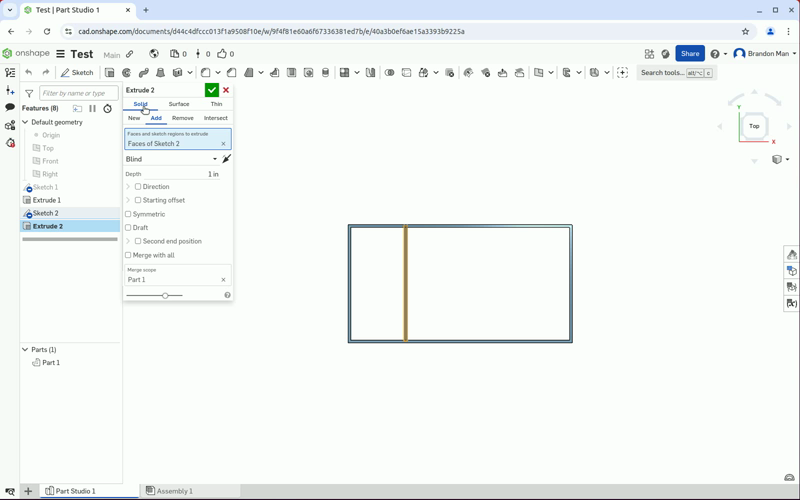
click(143, 106)
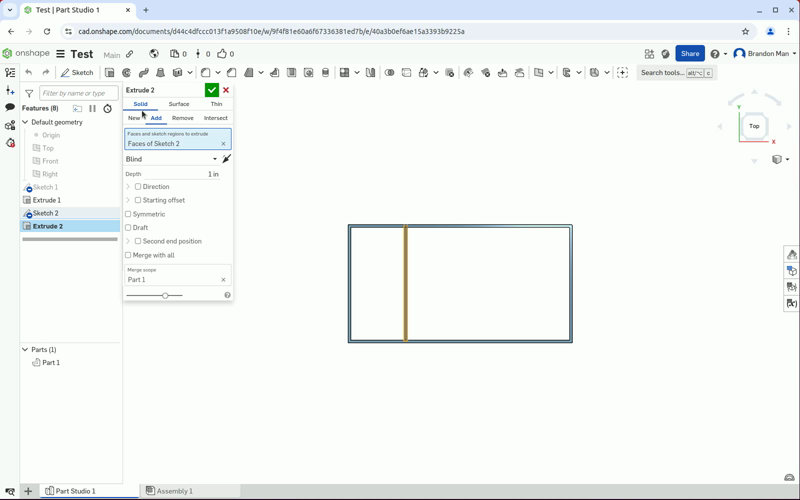
mouse_move(137, 120)
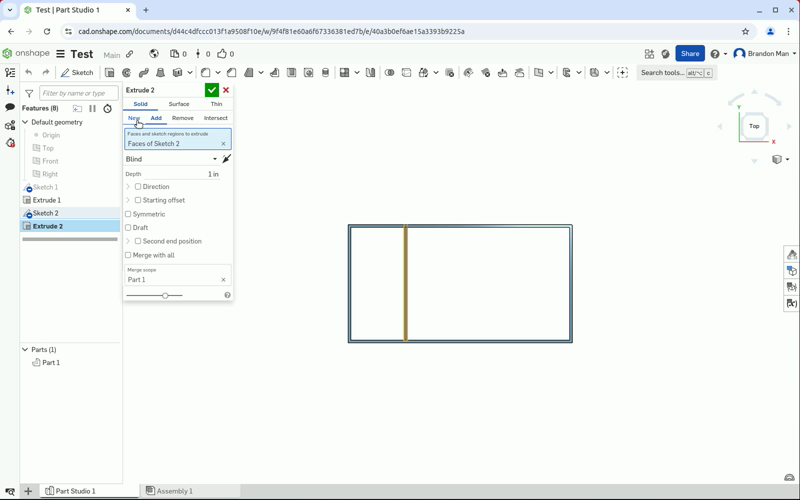
click(137, 120)
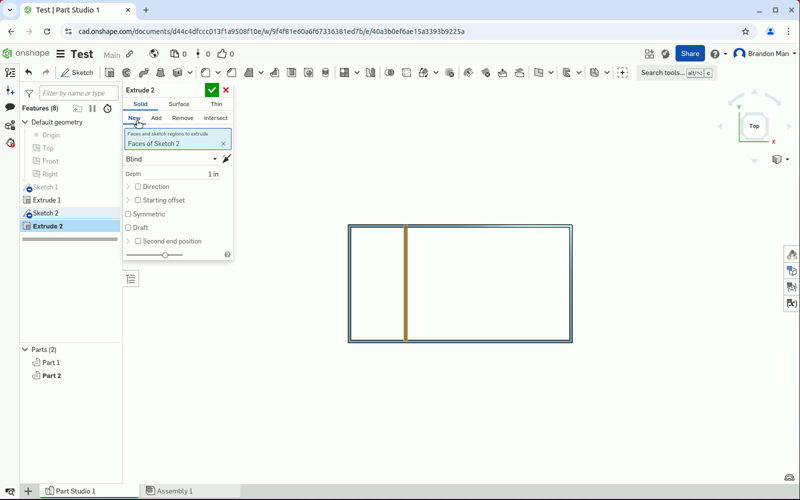
key(tab, 4)
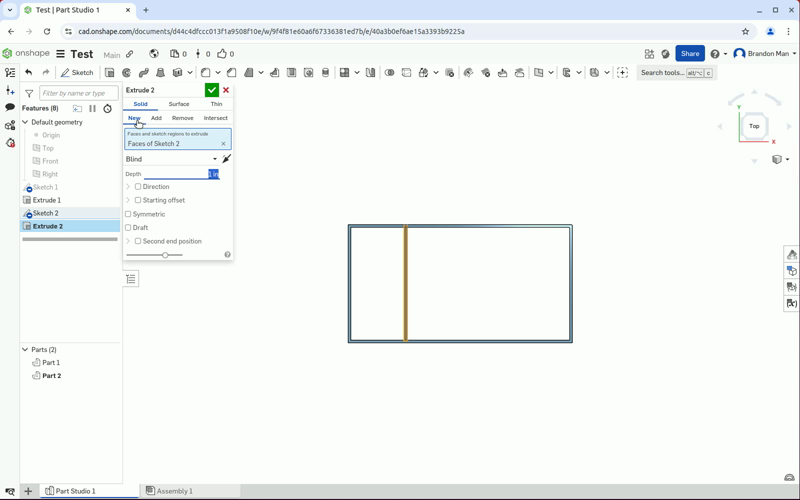
text(12.998)
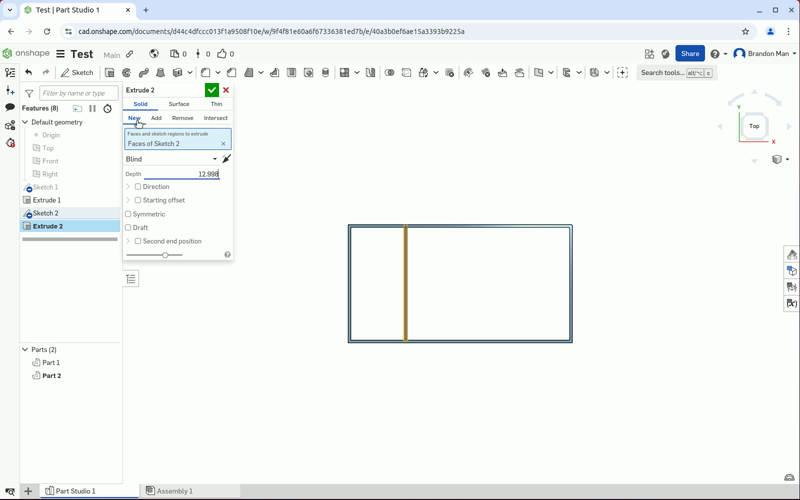
key(enter)
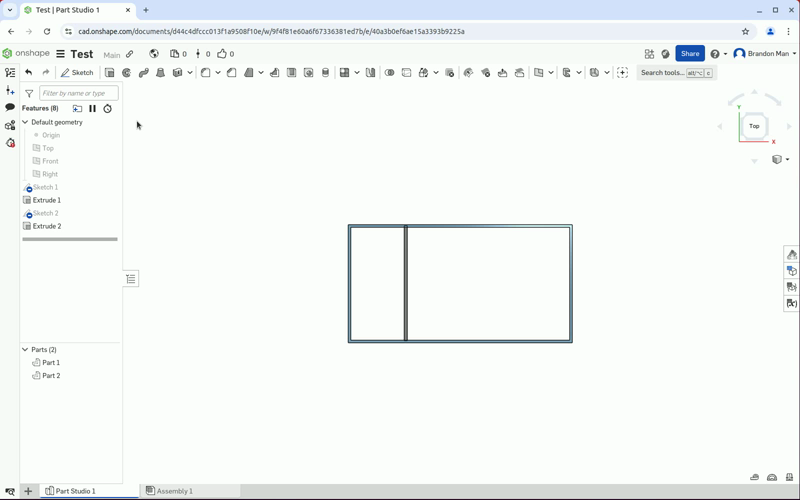
key(shift+h)
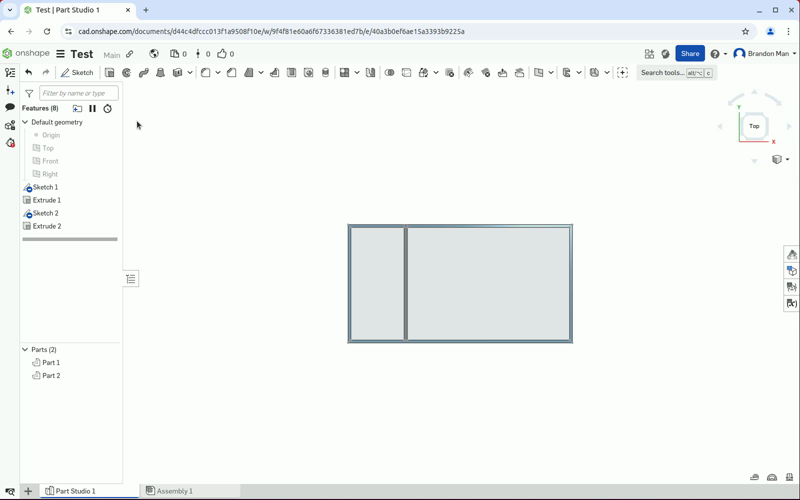
key(shift+h)
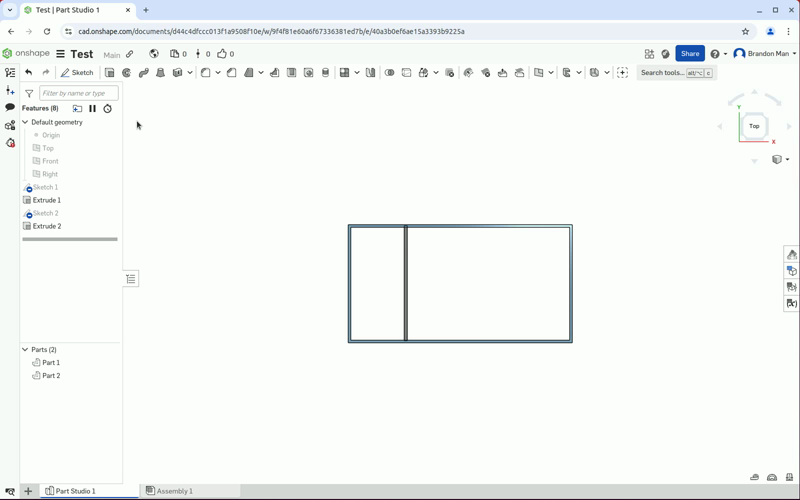
mouse_move(73, 189)
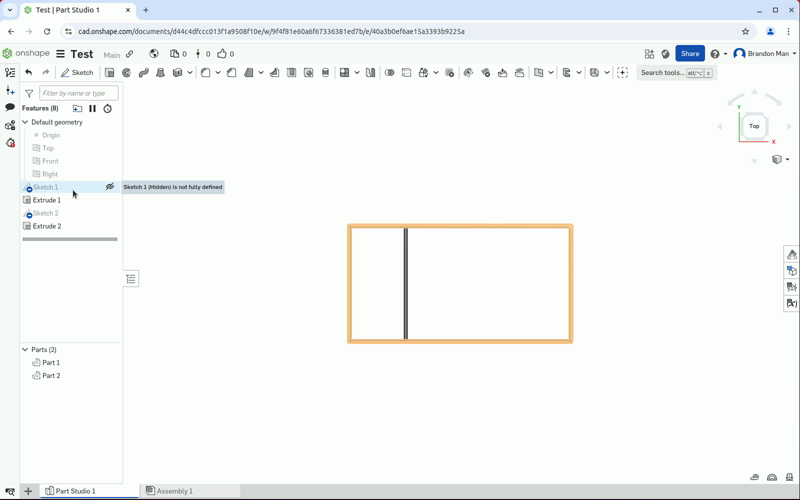
click(73, 189)
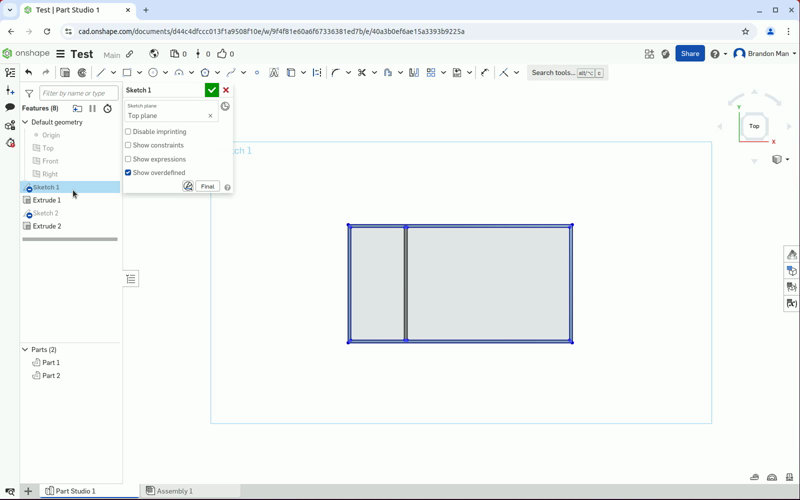
mouse_move(229, 92)
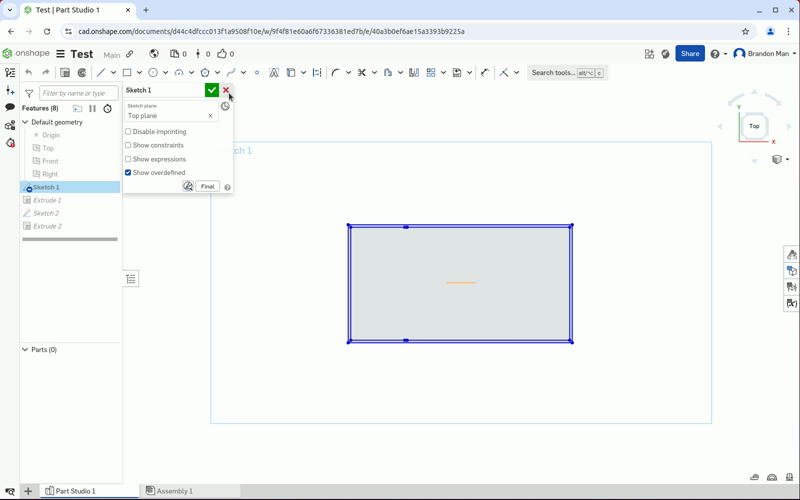
click(229, 92)
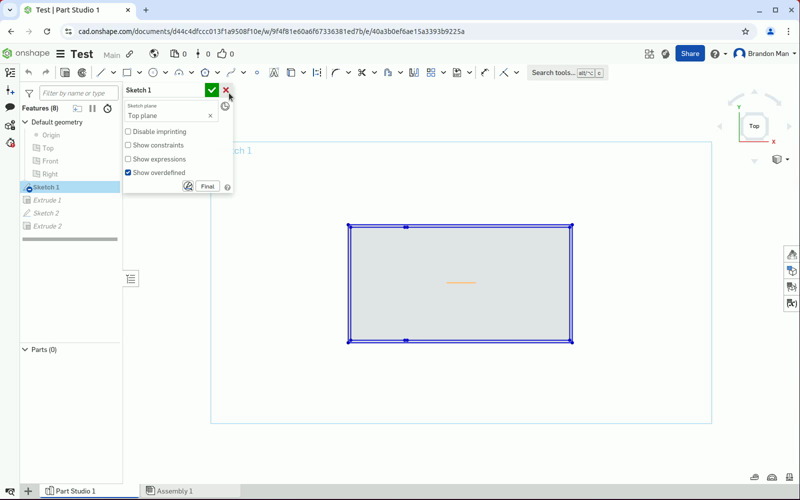
key(shift+s)
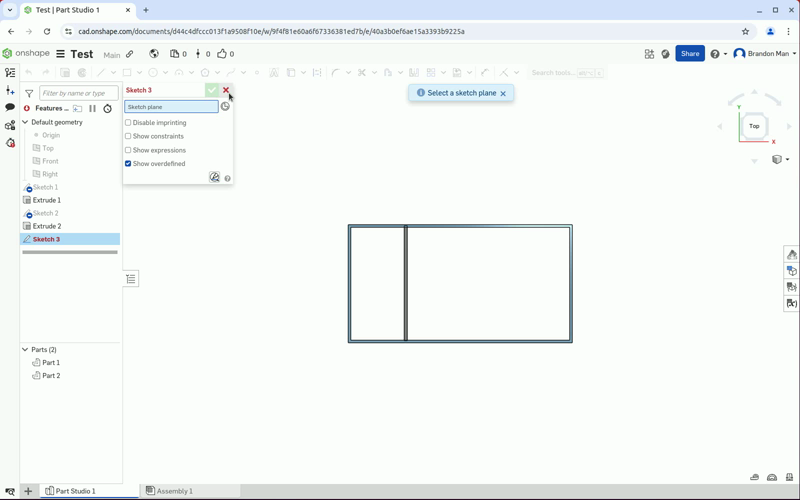
mouse_move(73, 150)
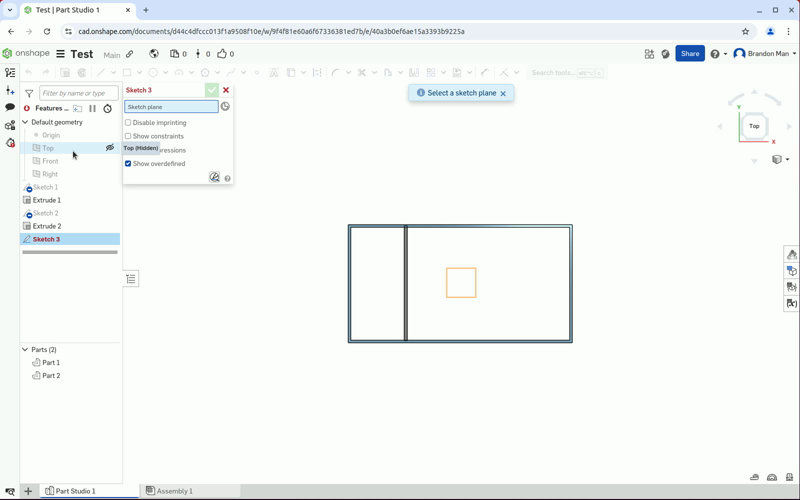
click(73, 150)
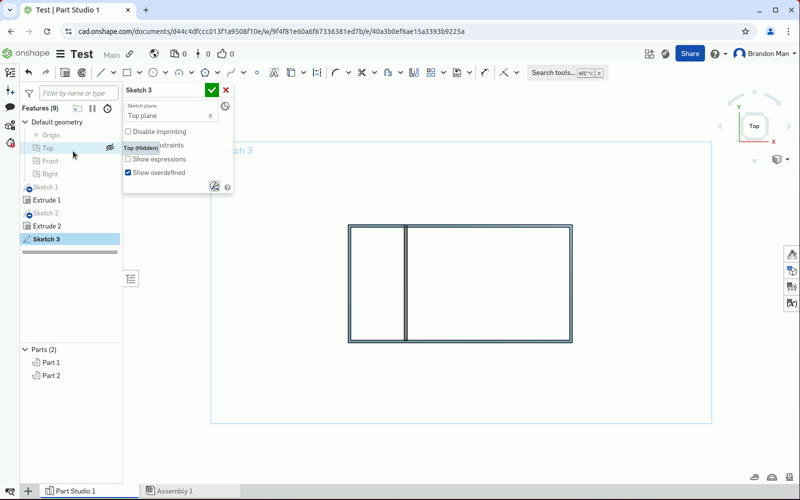
mouse_move(73, 352)
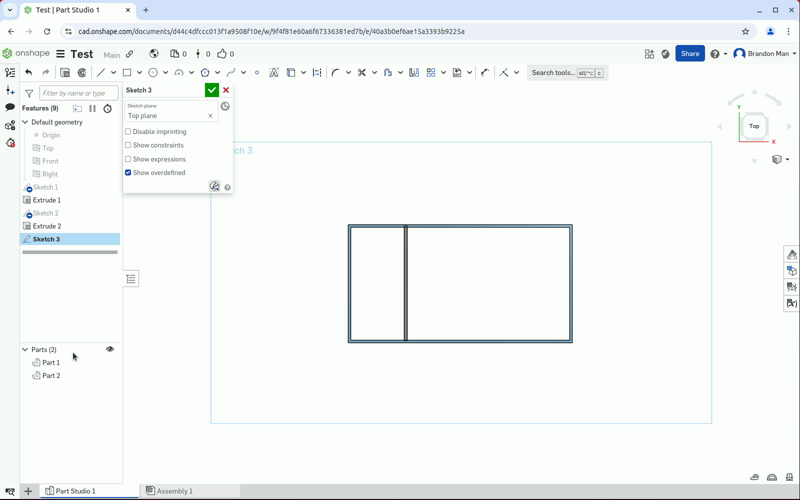
key(y)
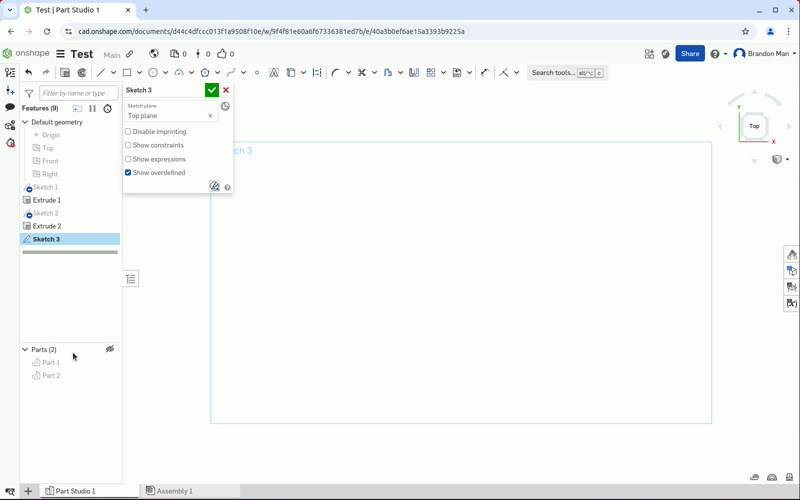
key(l)
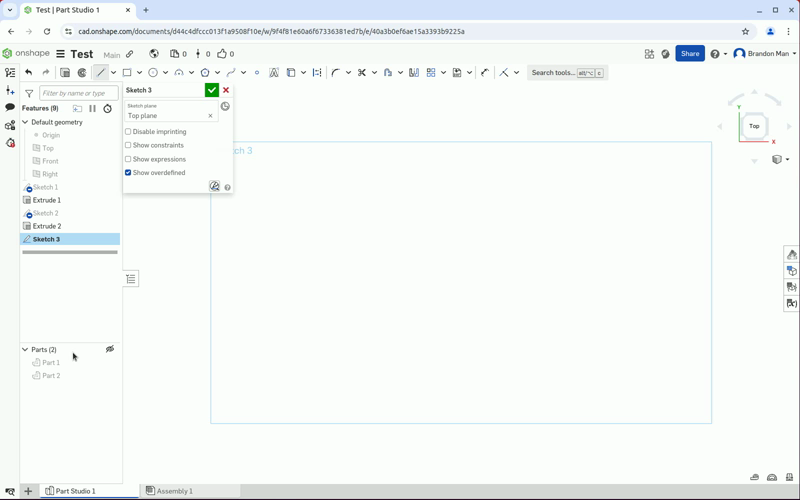
key_down(shift)
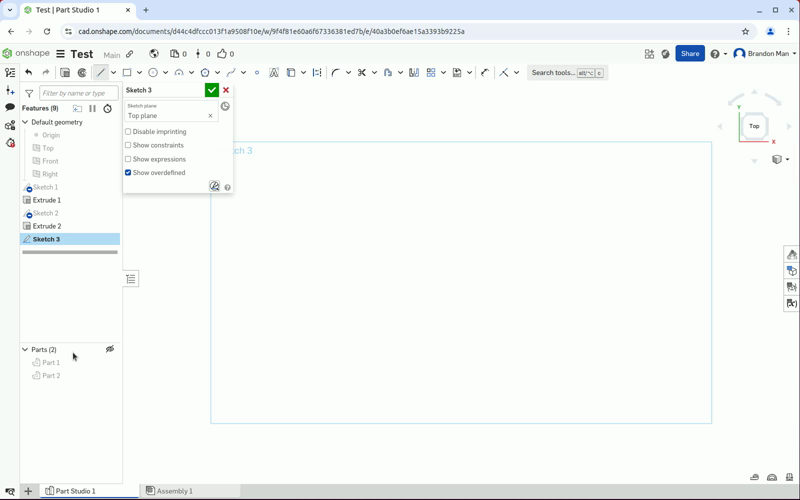
mouse_move(350, 340)
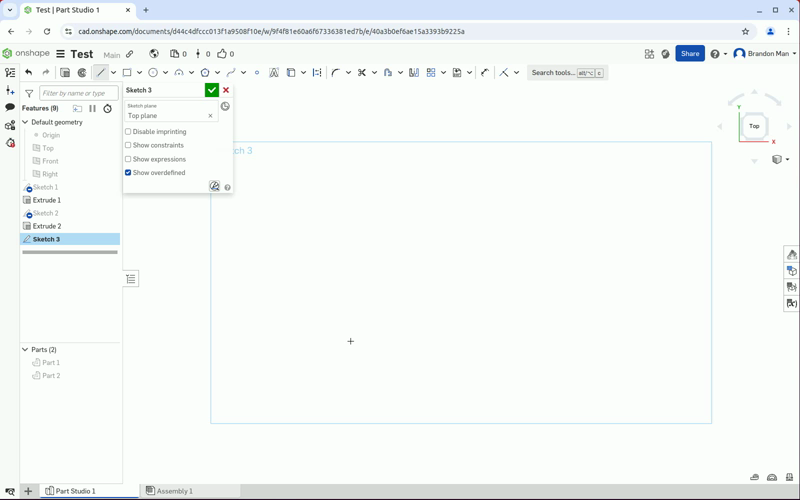
click(350, 340)
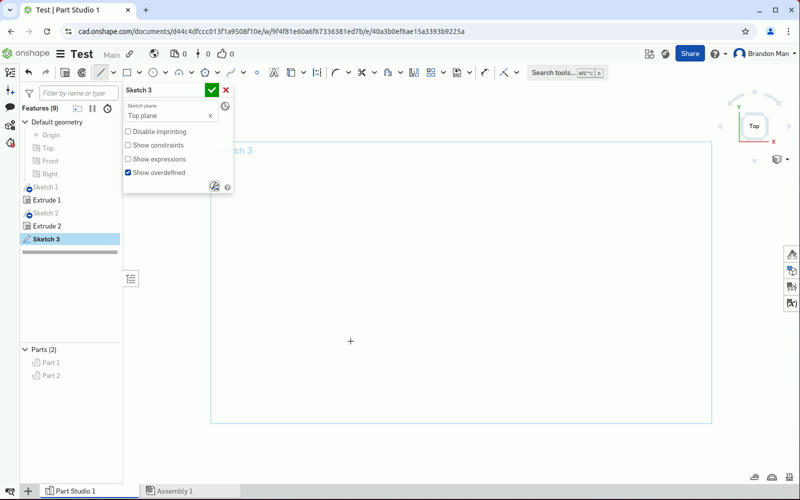
key_up(shift)
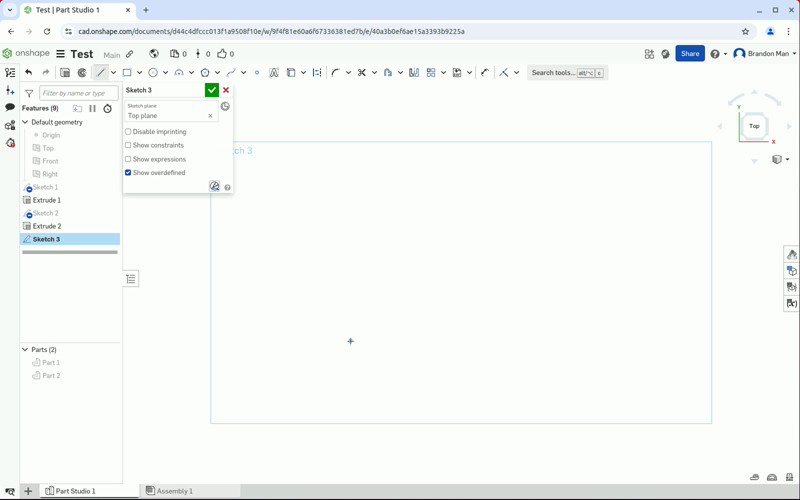
key_down(shift)
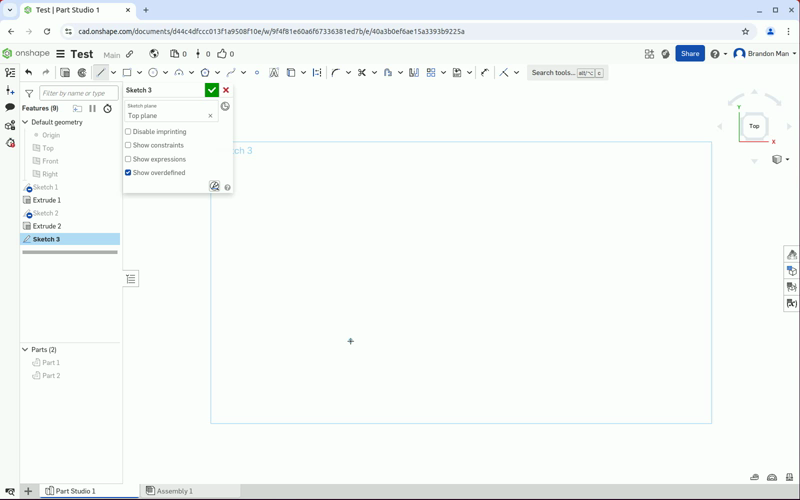
mouse_move(380, 340)
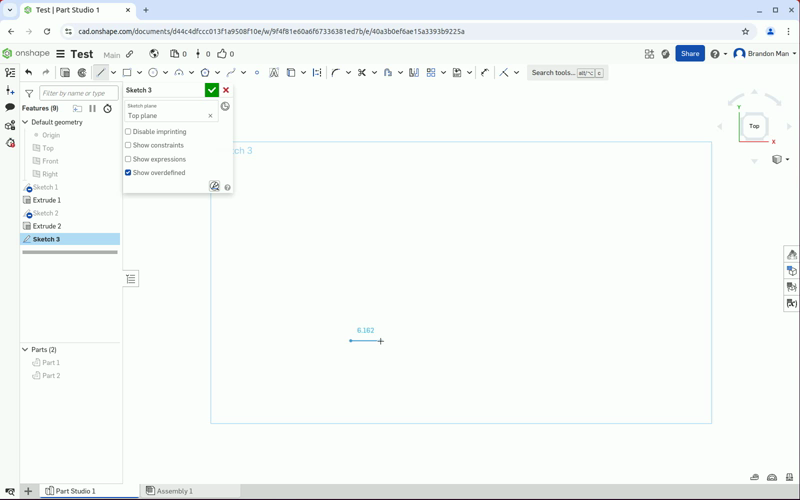
mouse_move(404, 340)
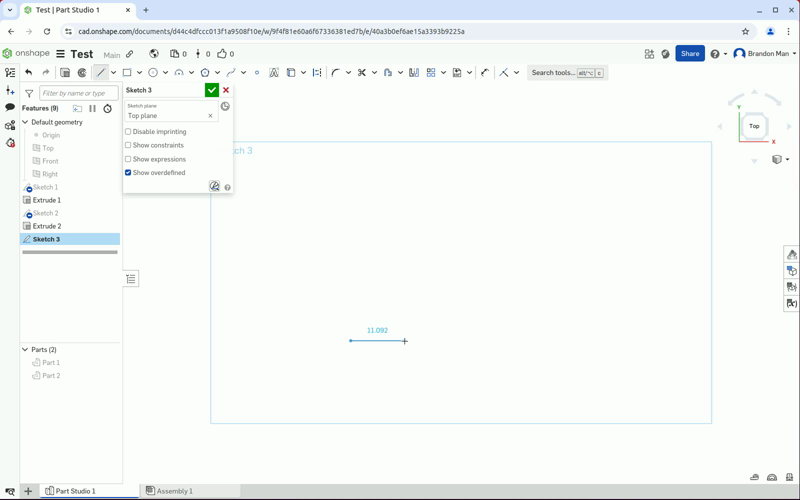
click(404, 340)
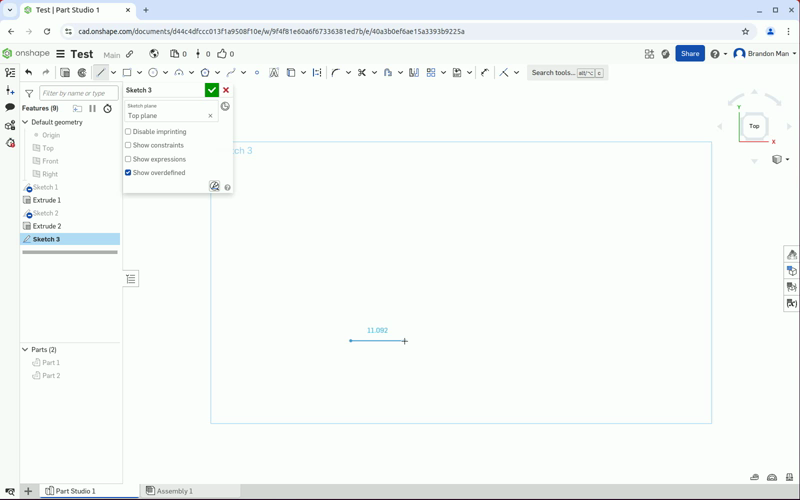
key_up(shift)
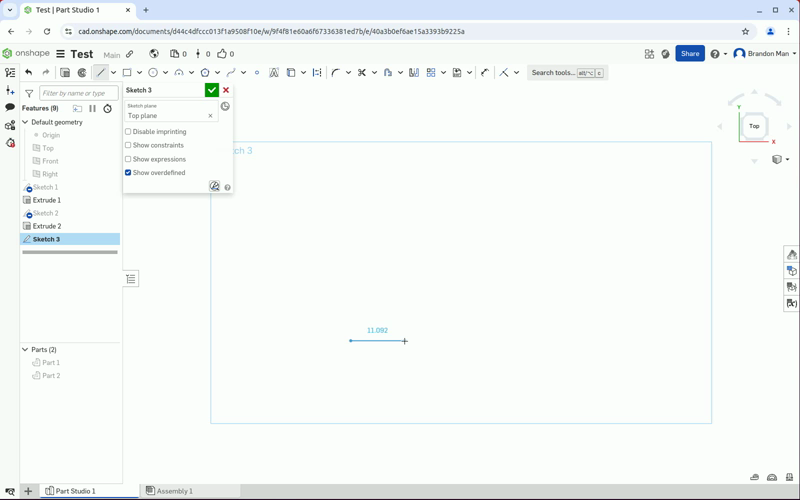
key_down(shift)
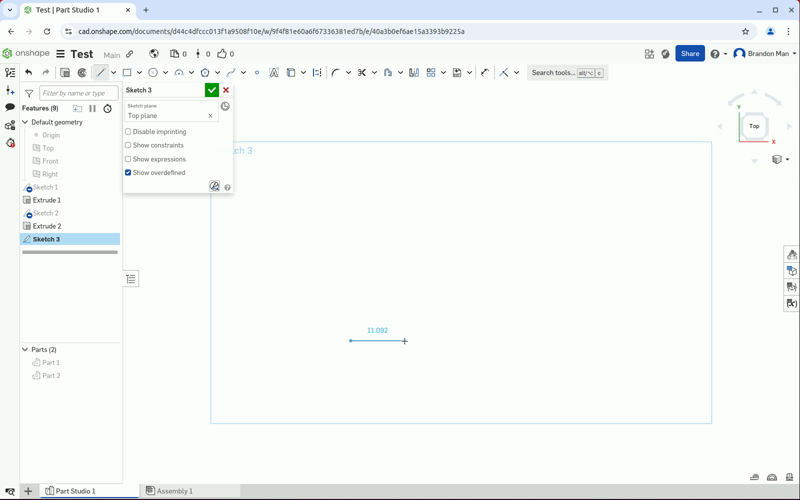
mouse_move(404, 225)
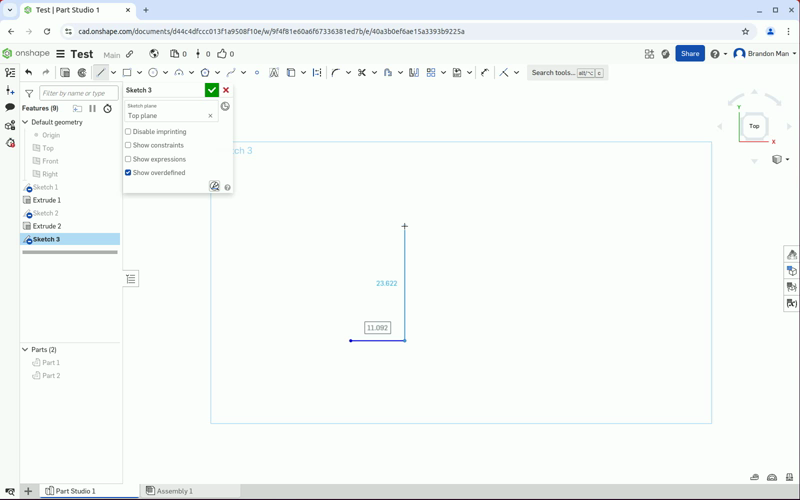
click(404, 225)
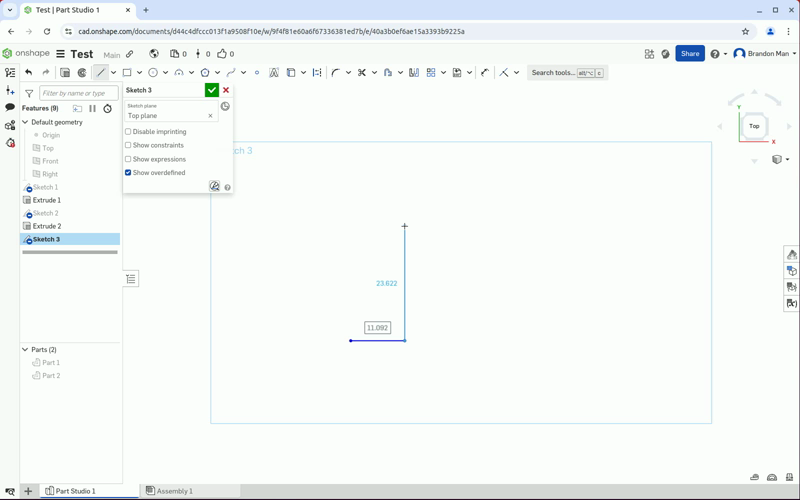
key_up(shift)
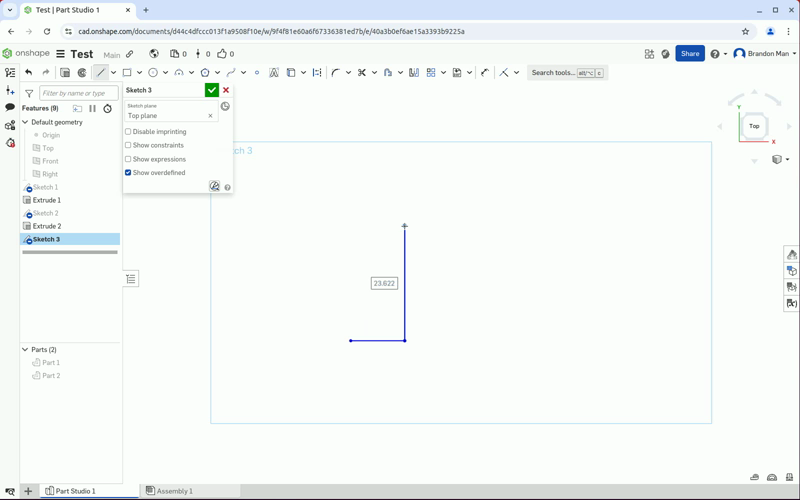
key_down(shift)
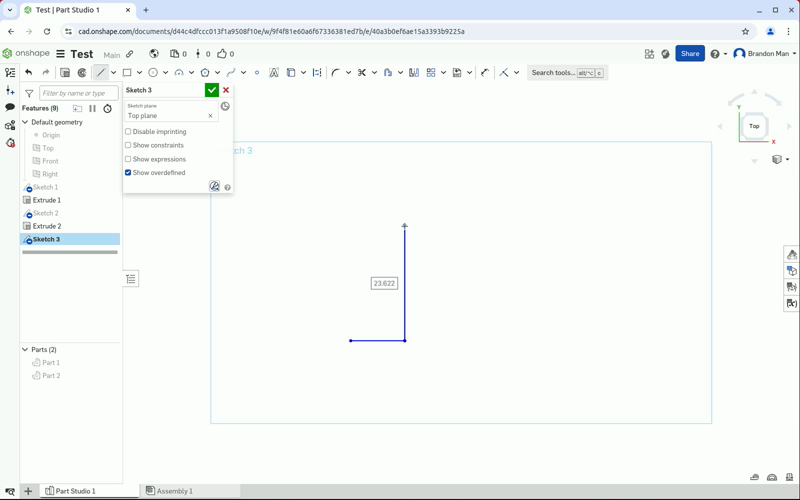
mouse_move(434, 225)
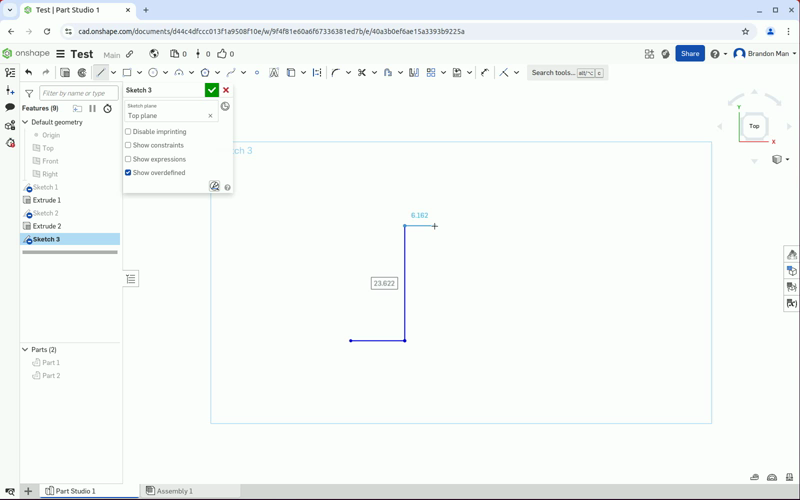
mouse_move(350, 225)
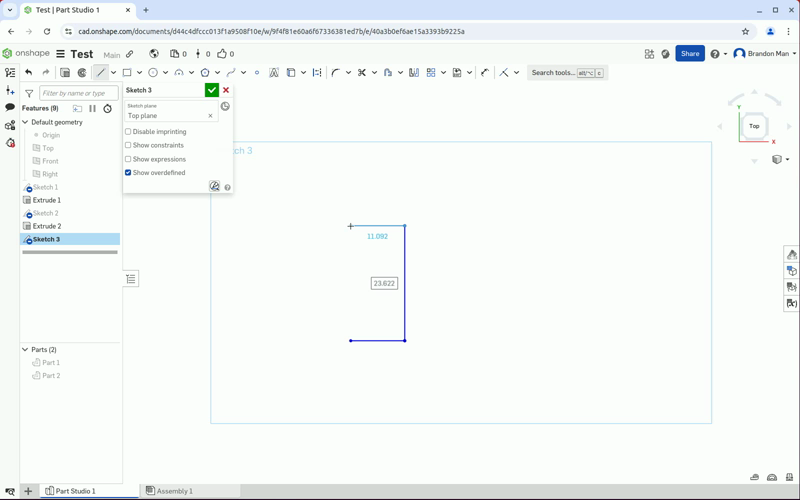
click(350, 225)
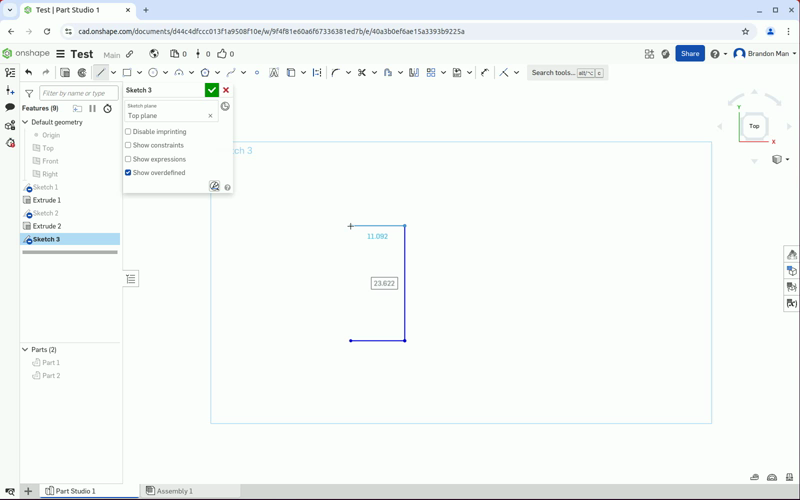
key_up(shift)
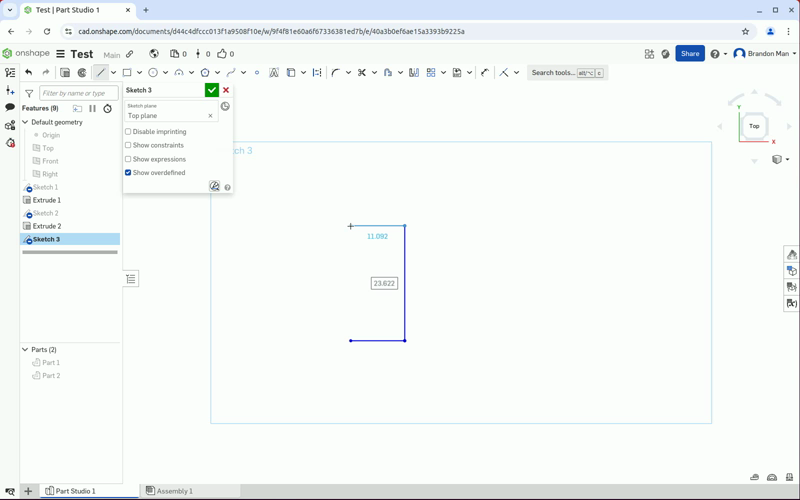
key_down(shift)
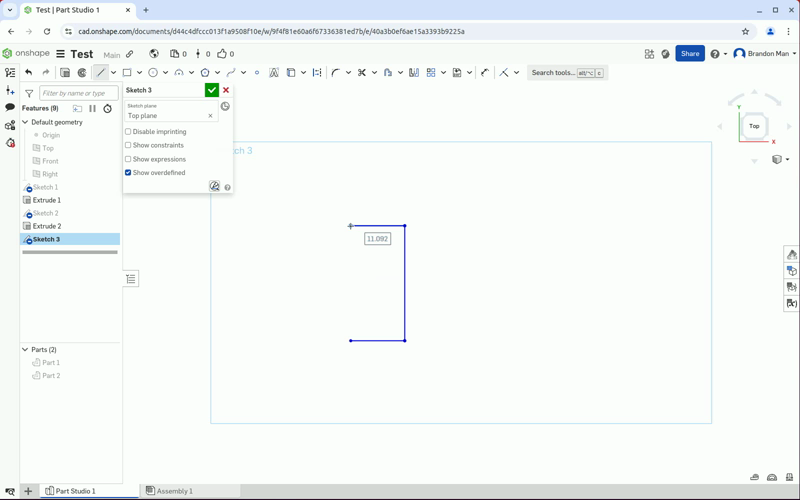
mouse_move(350, 340)
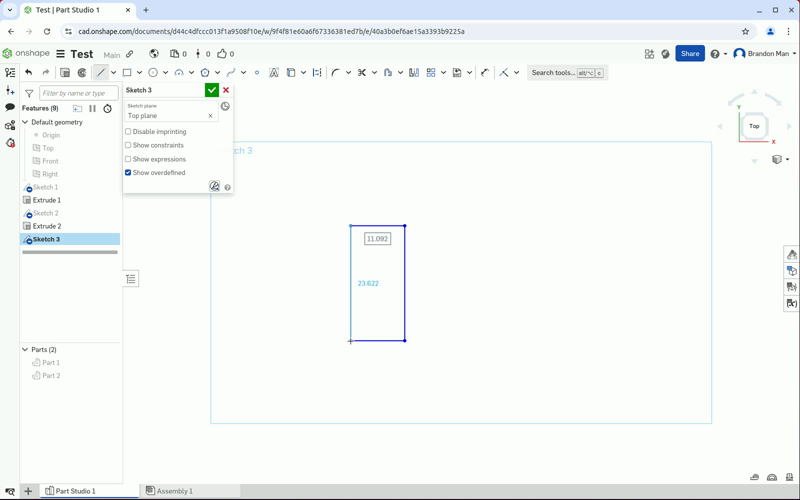
key_up(shift)
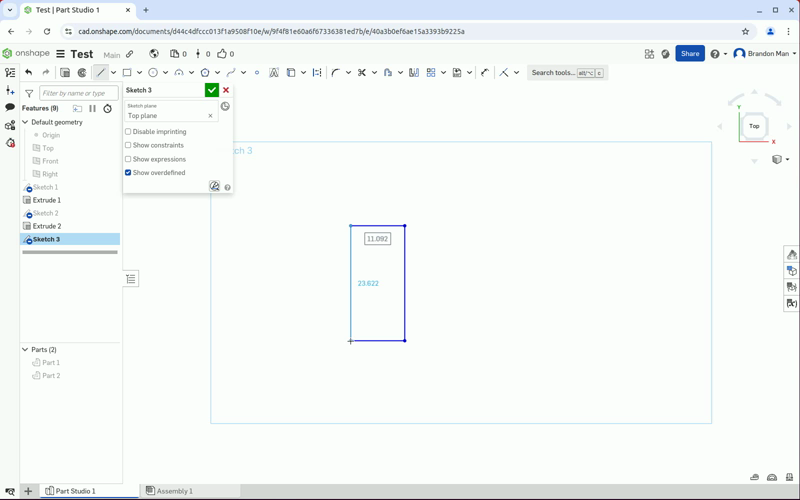
click(350, 340)
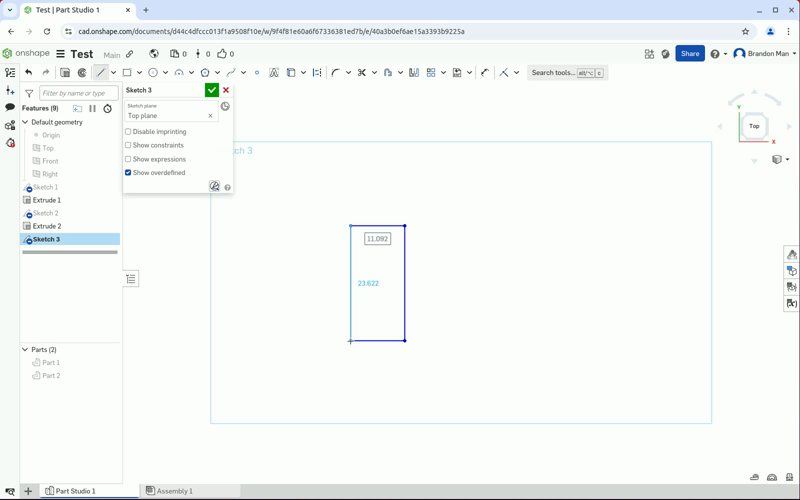
key(esc)
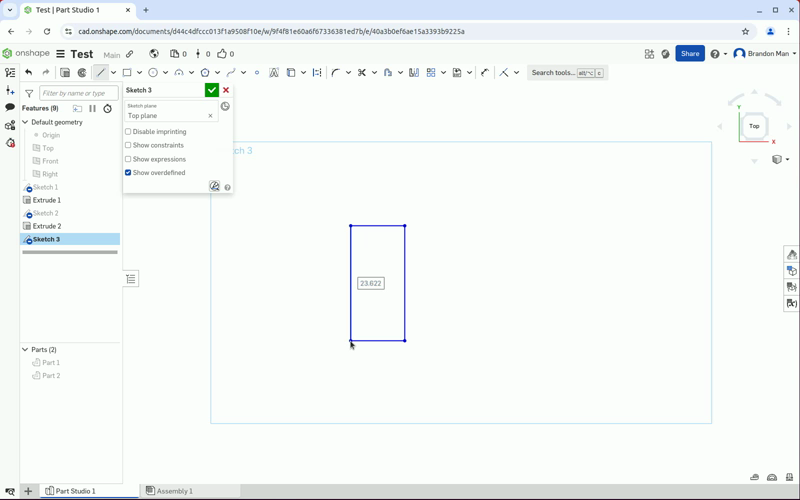
mouse_move(390, 232)
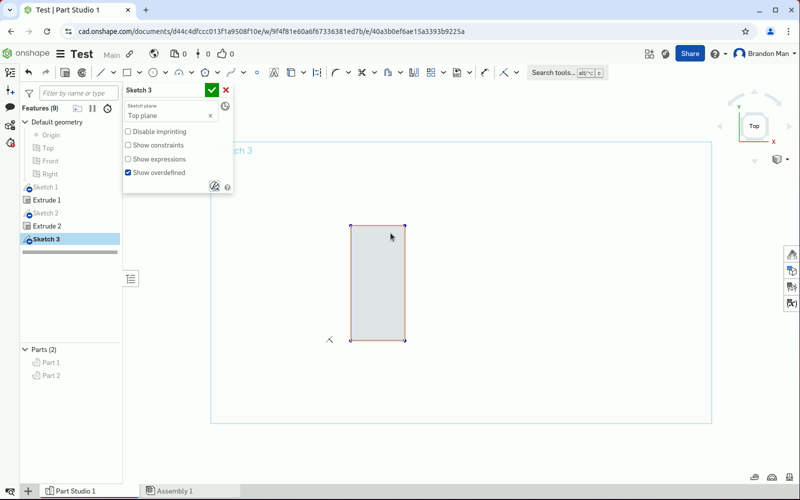
click(390, 232)
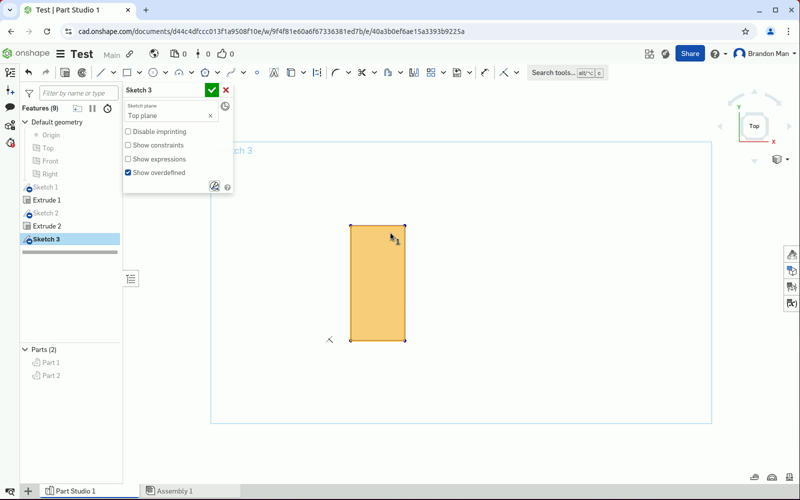
mouse_move(73, 352)
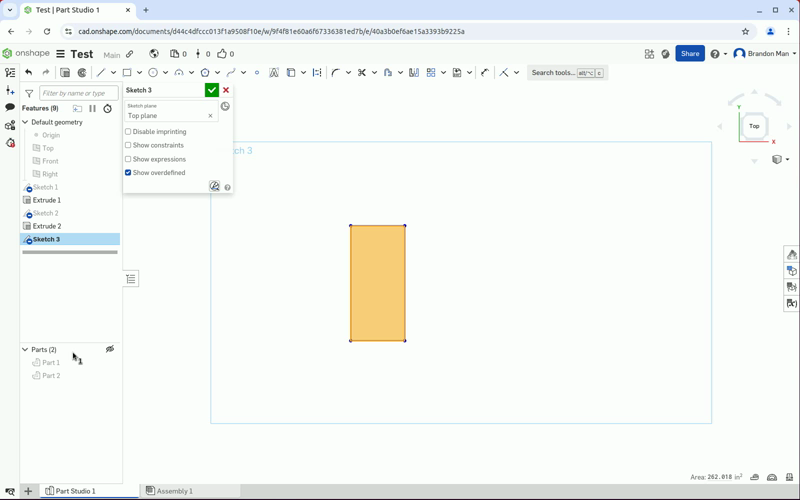
key(shift+y)
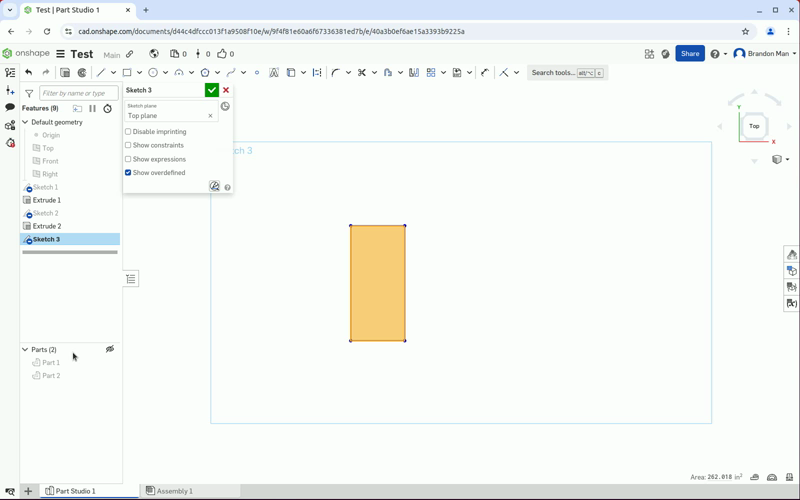
key(shift+e)
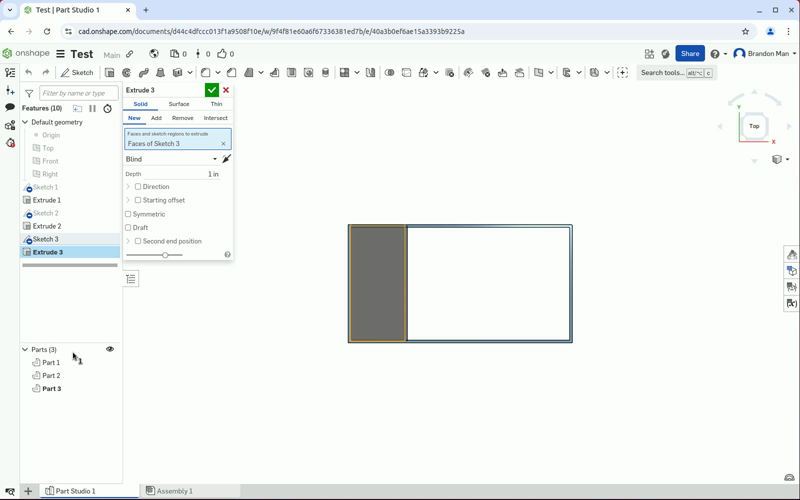
mouse_move(143, 106)
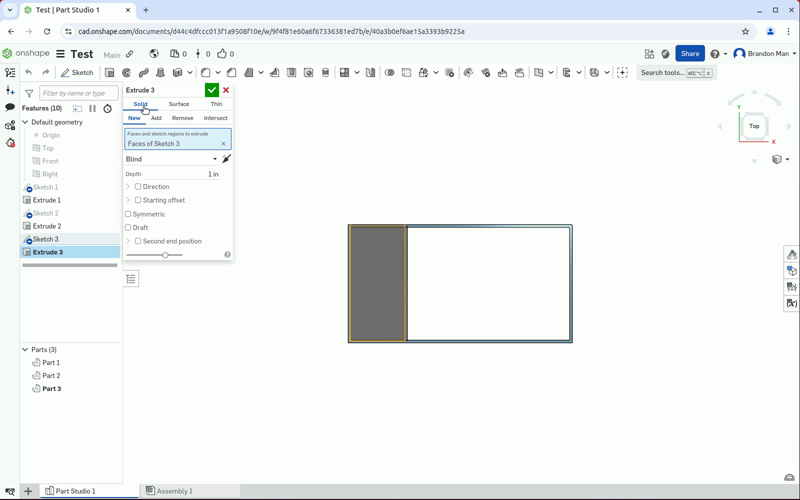
click(143, 106)
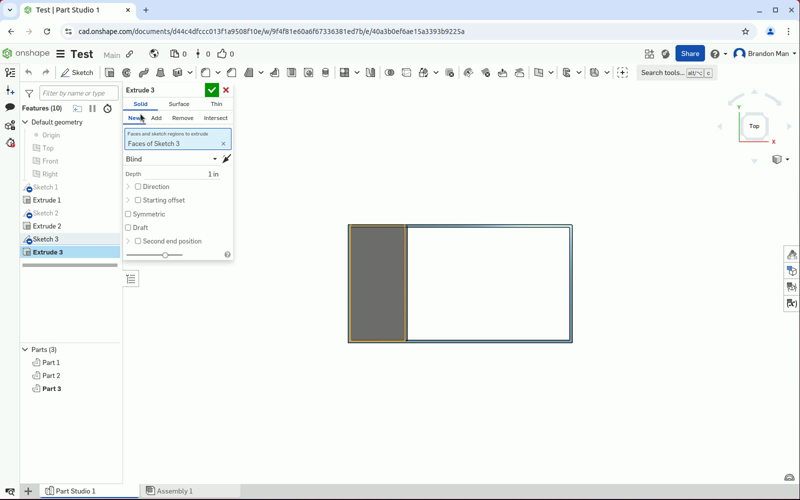
mouse_move(137, 120)
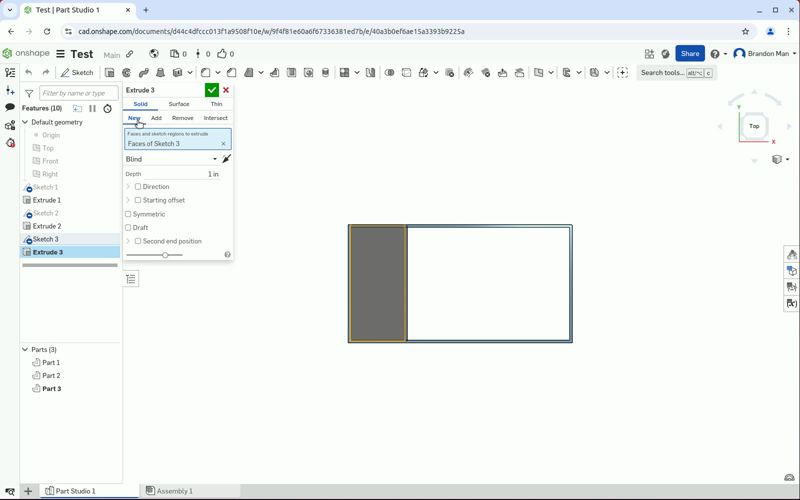
click(137, 120)
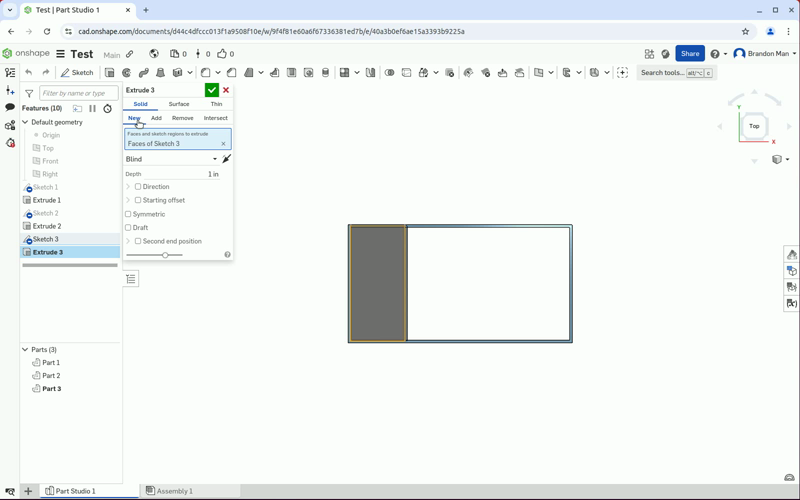
key(tab, 4)
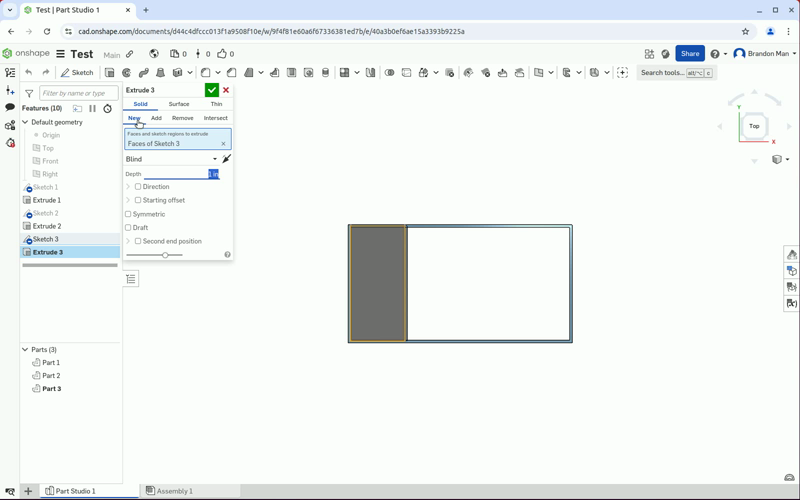
text(0.481)
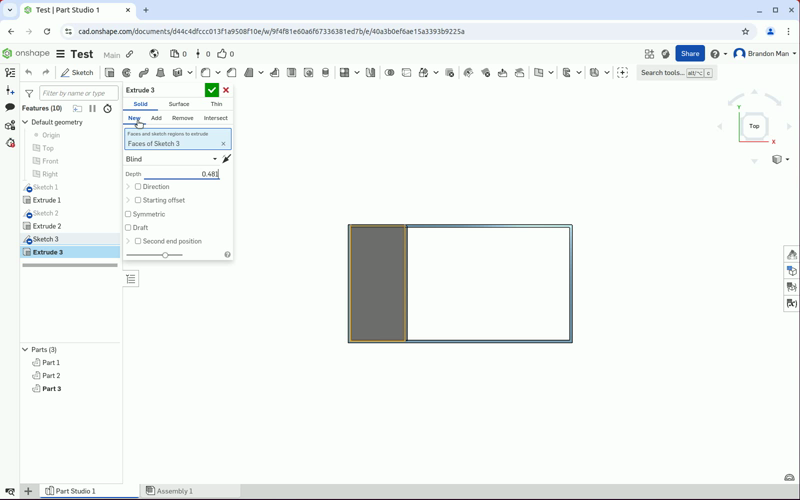
key(enter)
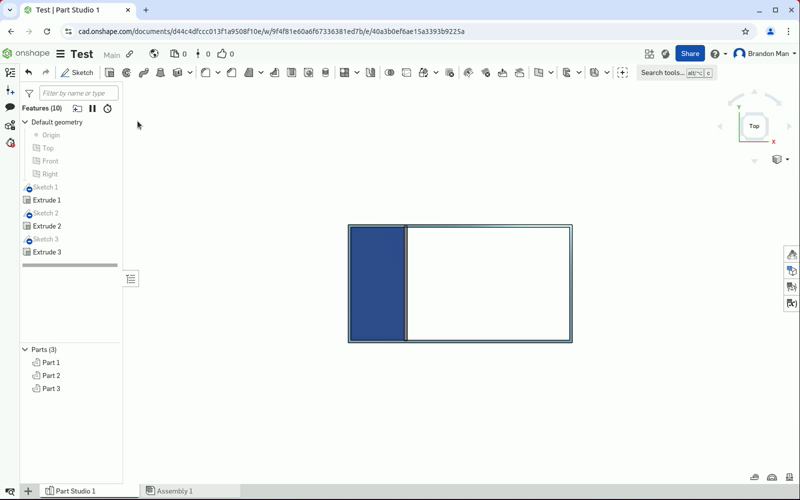
key(shift+h)
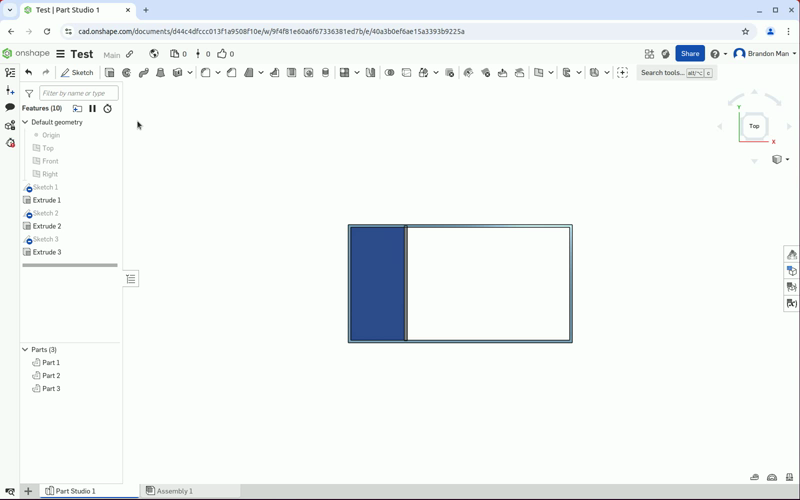
key(shift+h)
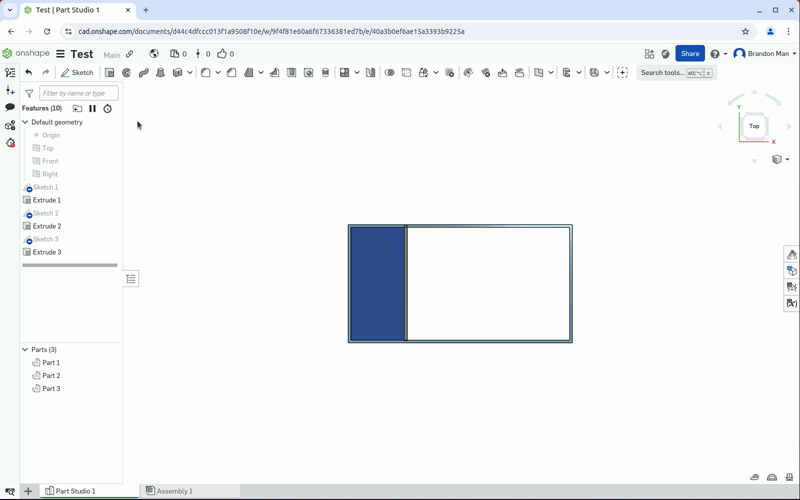
mouse_move(73, 189)
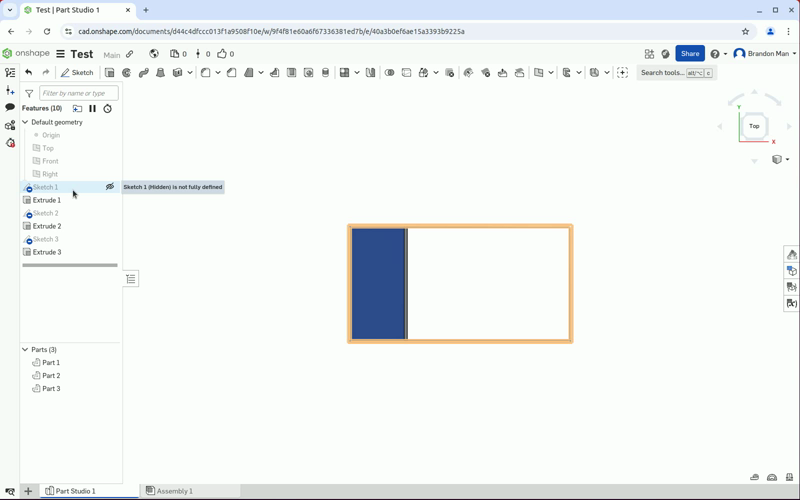
click(73, 189)
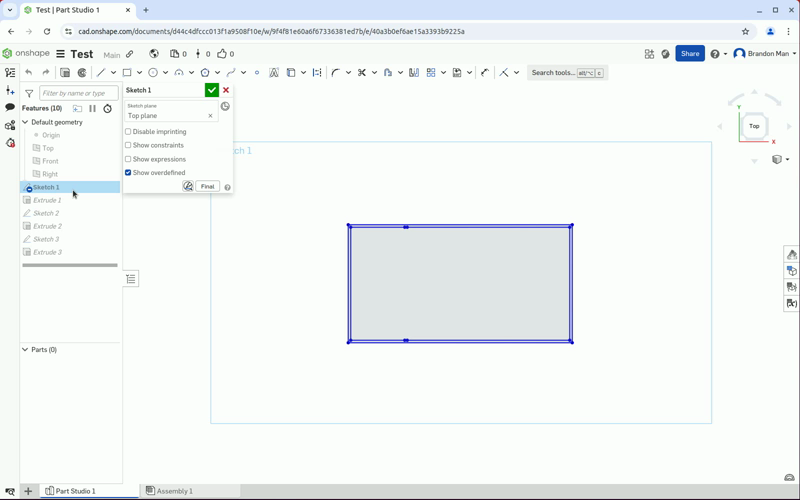
mouse_move(229, 92)
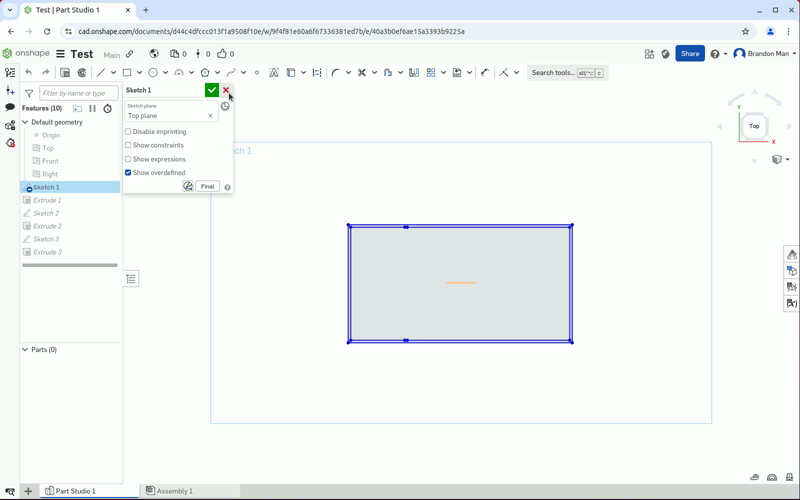
click(229, 92)
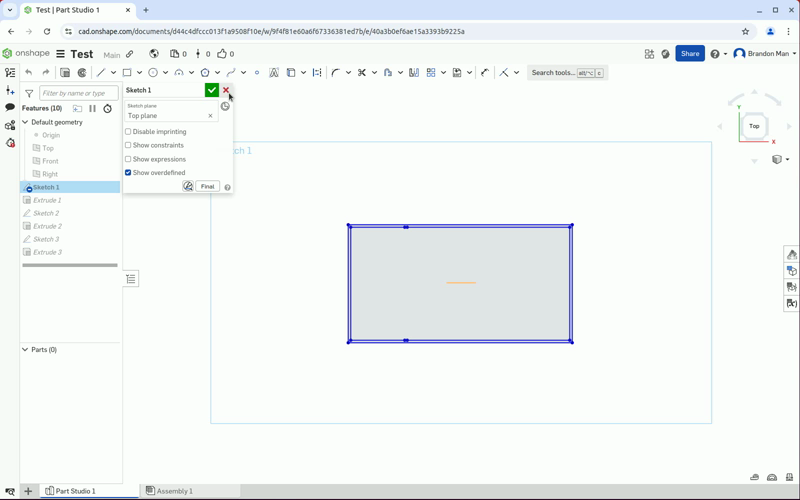
key(shift+s)
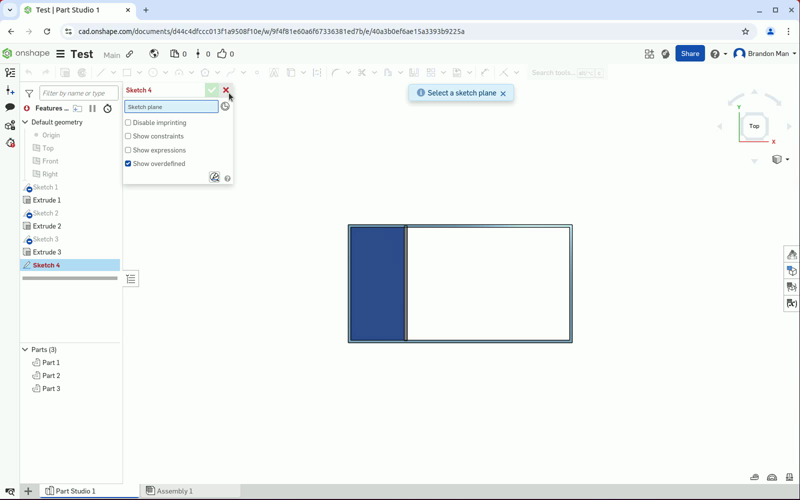
mouse_move(73, 150)
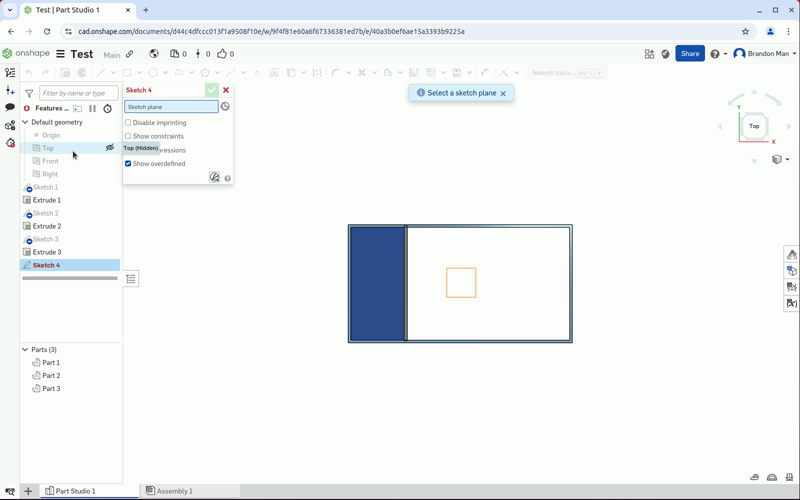
click(73, 150)
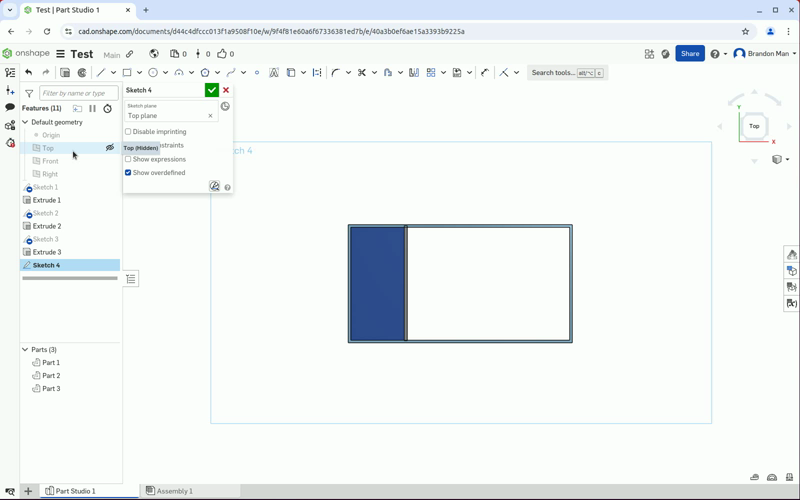
mouse_move(73, 352)
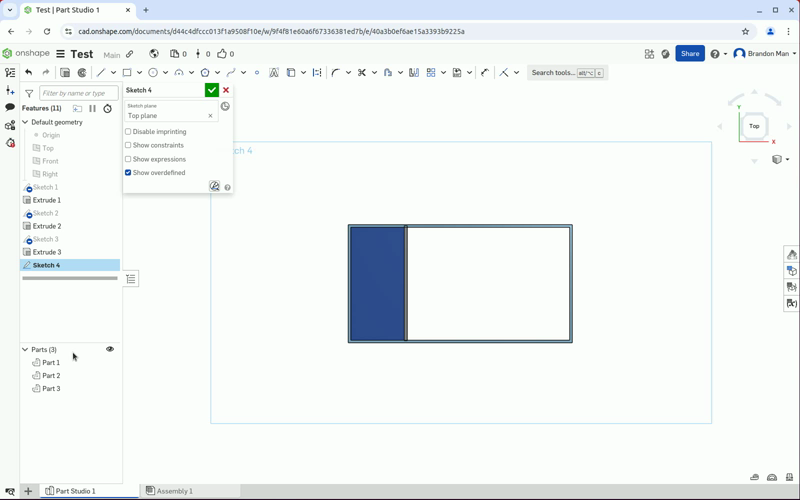
key(y)
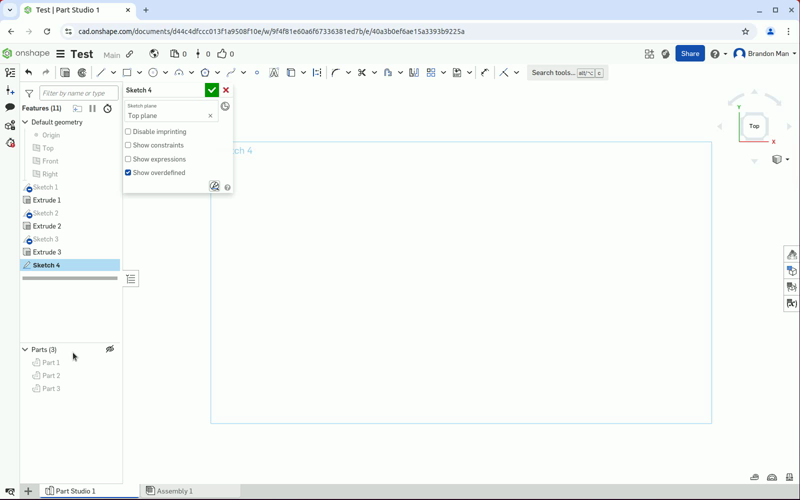
key(l)
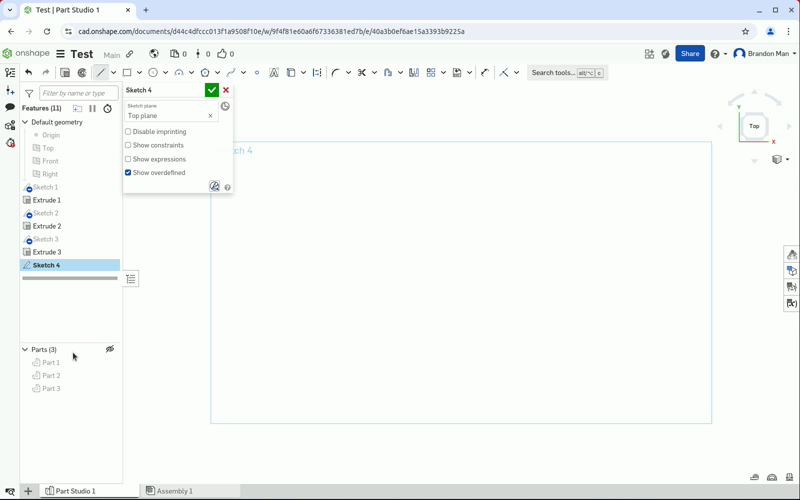
key_down(shift)
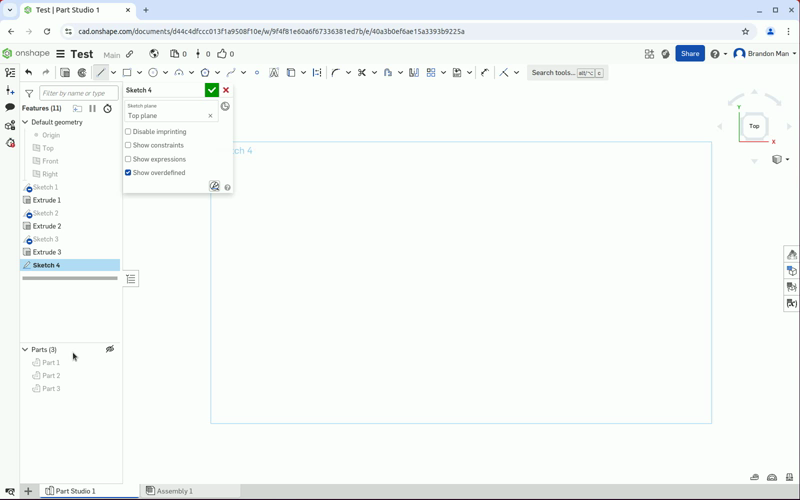
mouse_move(406, 340)
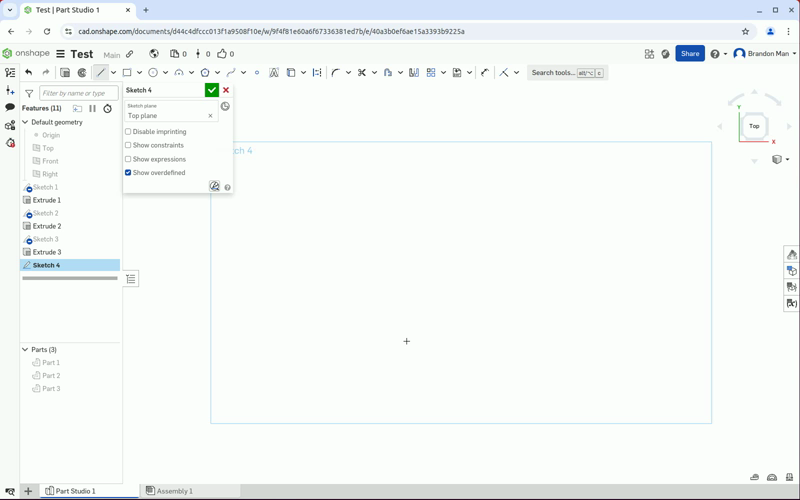
click(406, 340)
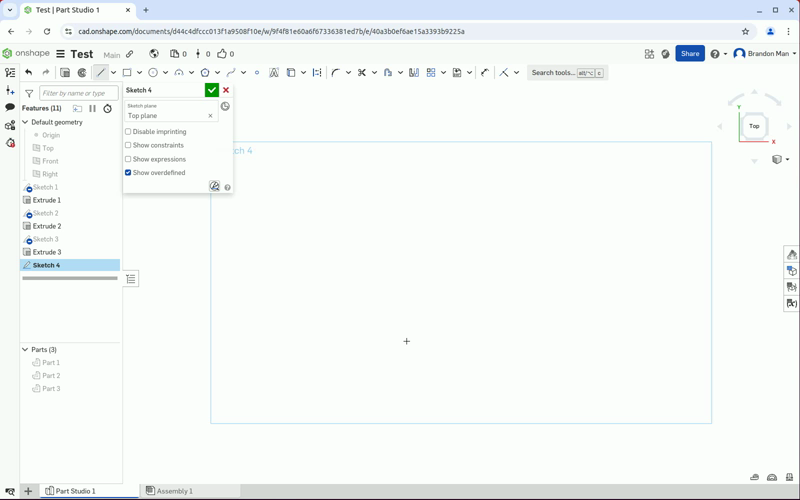
key_up(shift)
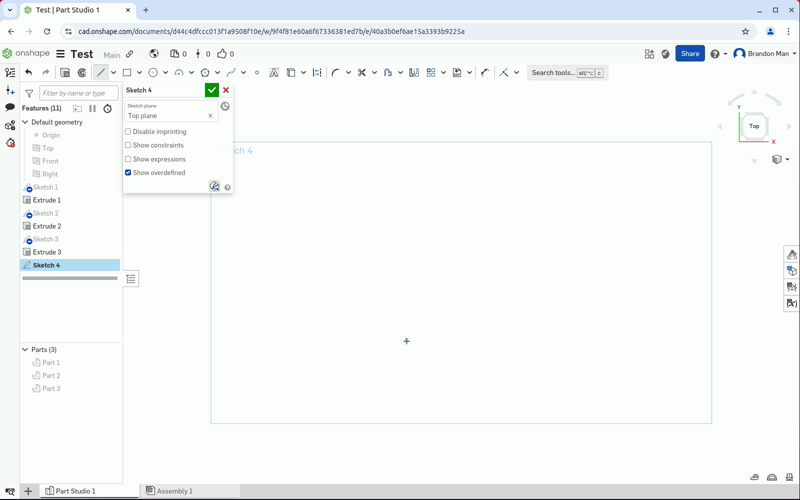
key_down(shift)
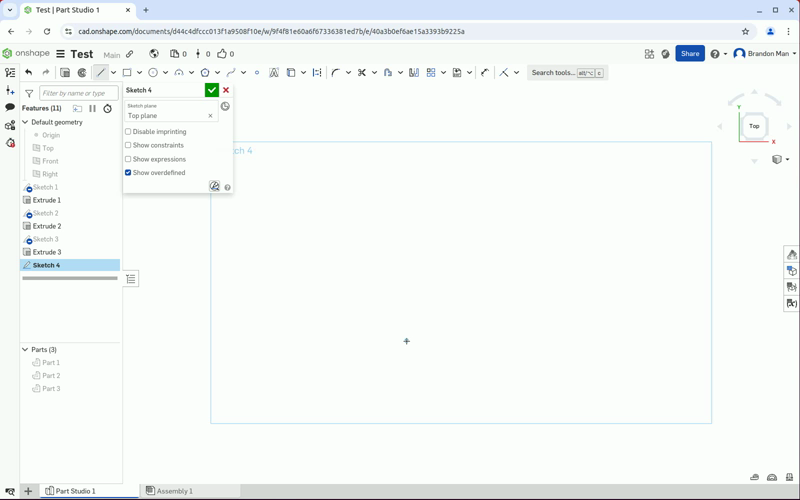
mouse_move(570, 340)
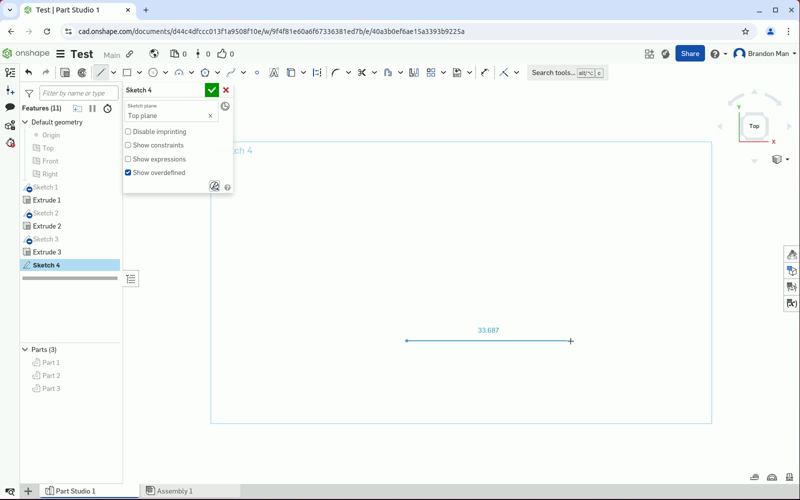
click(570, 340)
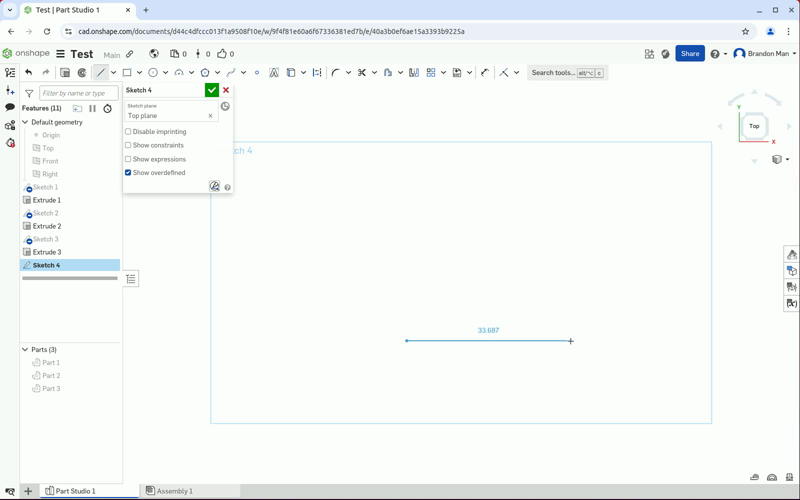
key_up(shift)
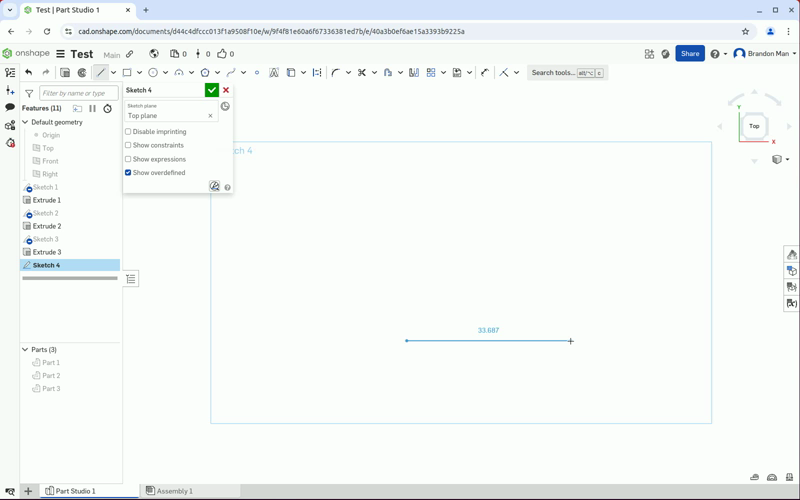
key_down(shift)
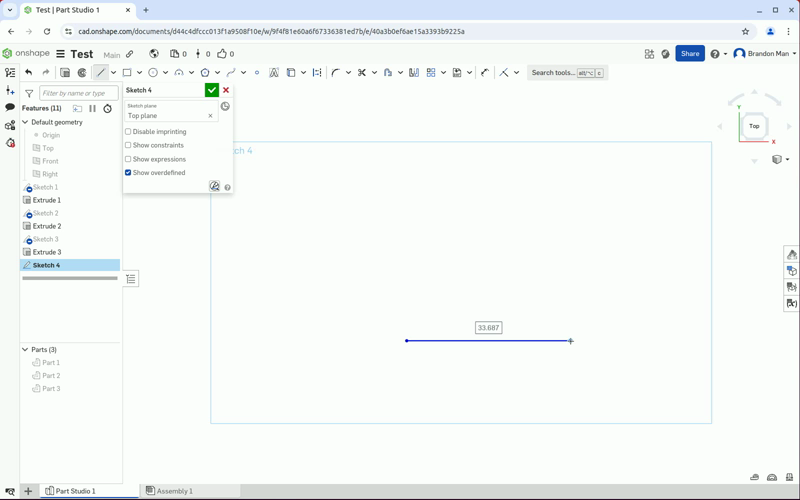
mouse_move(570, 226)
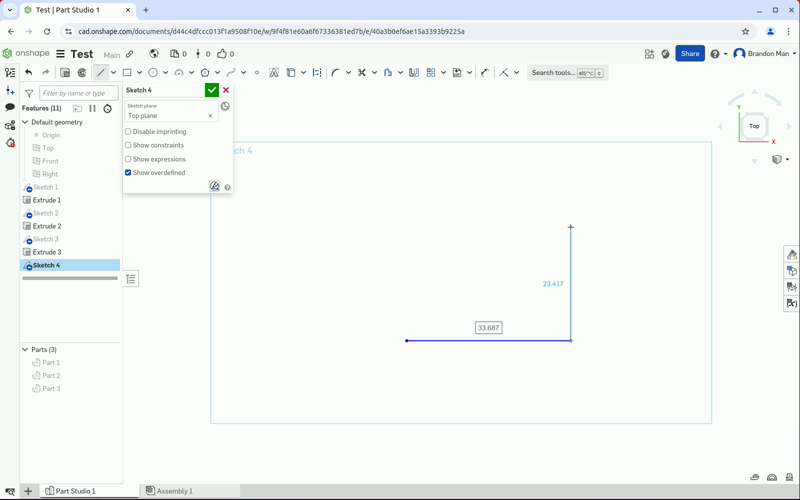
click(570, 226)
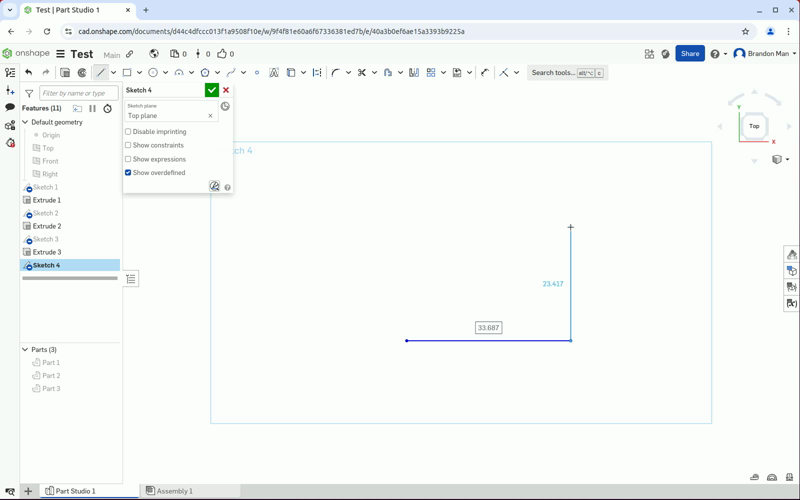
key_up(shift)
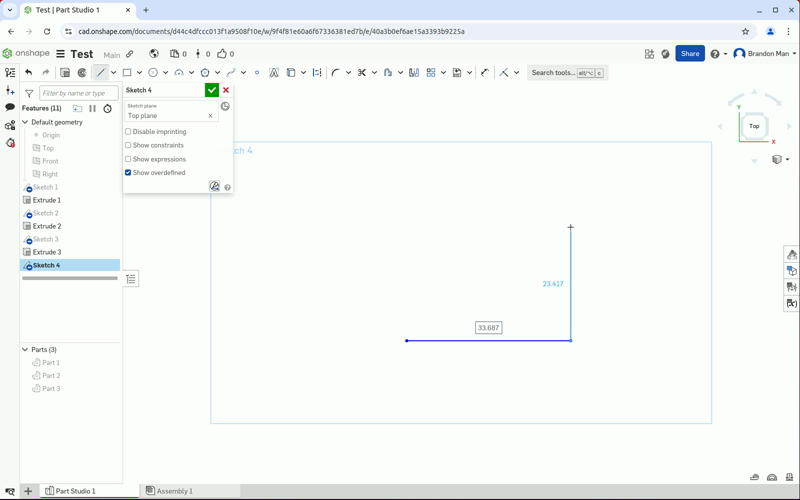
key_down(shift)
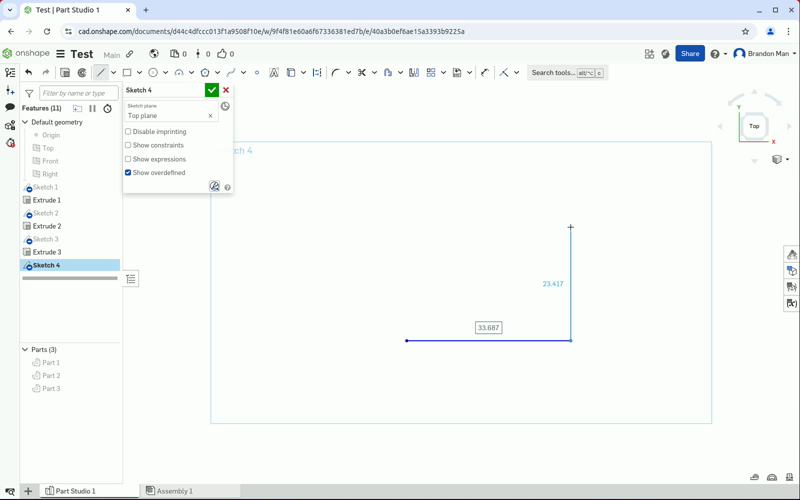
mouse_move(406, 226)
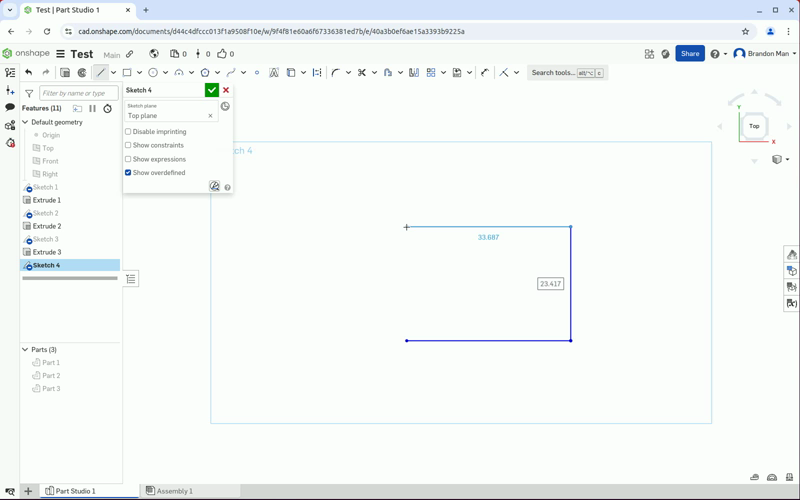
click(406, 226)
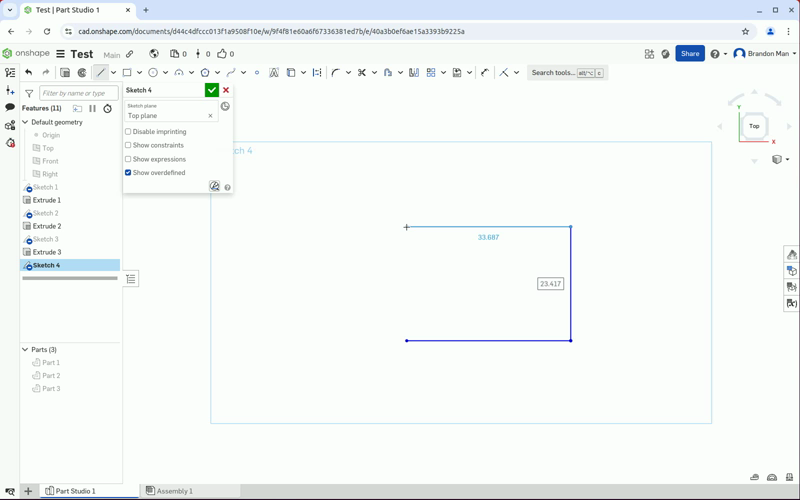
key_up(shift)
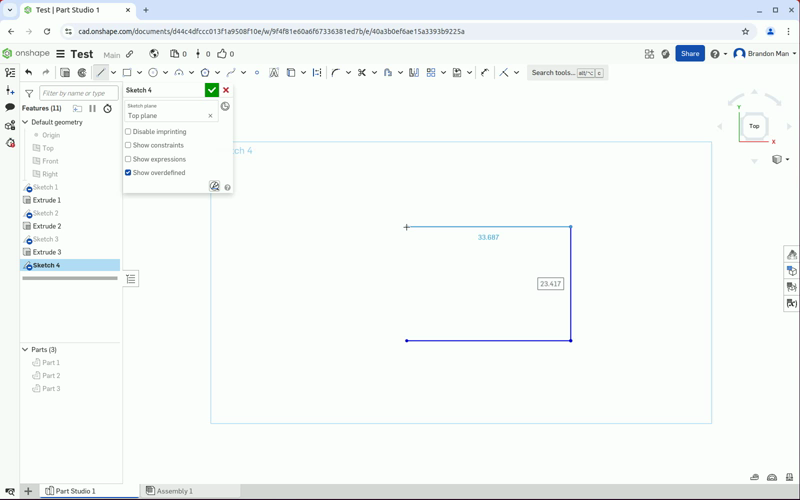
key_down(shift)
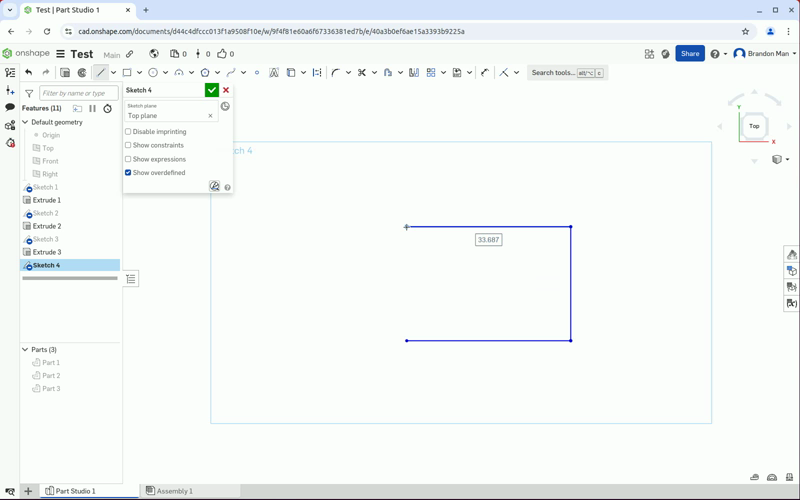
mouse_move(406, 340)
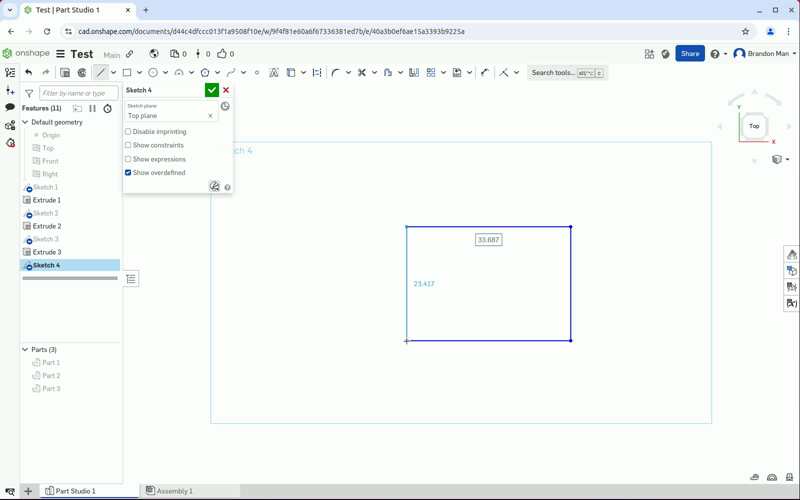
key_up(shift)
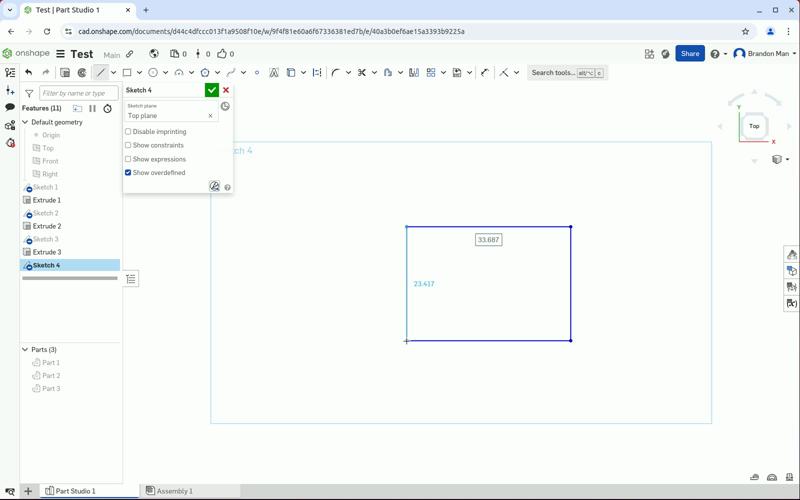
click(406, 340)
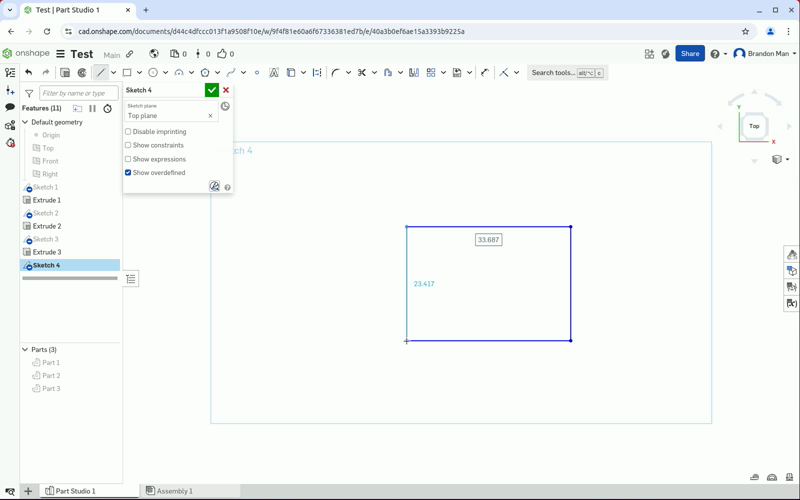
key(esc)
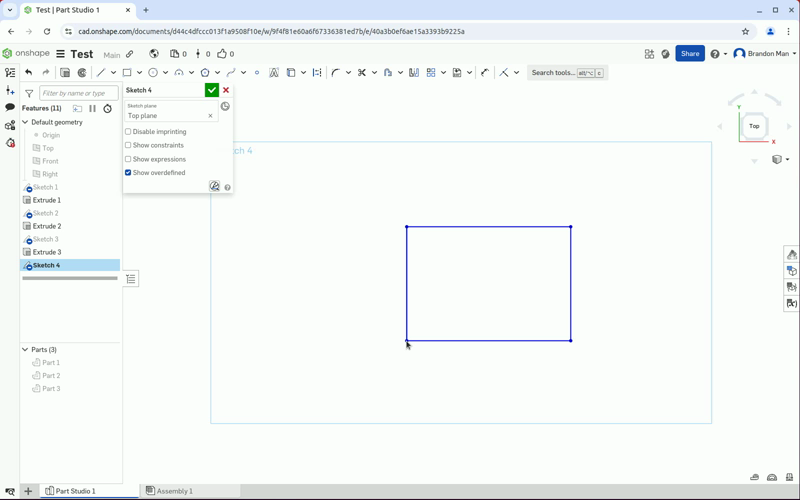
mouse_move(478, 269)
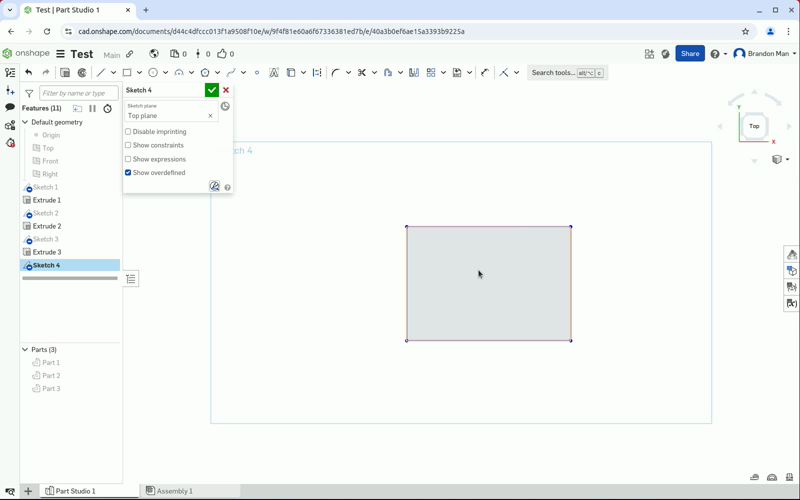
click(478, 269)
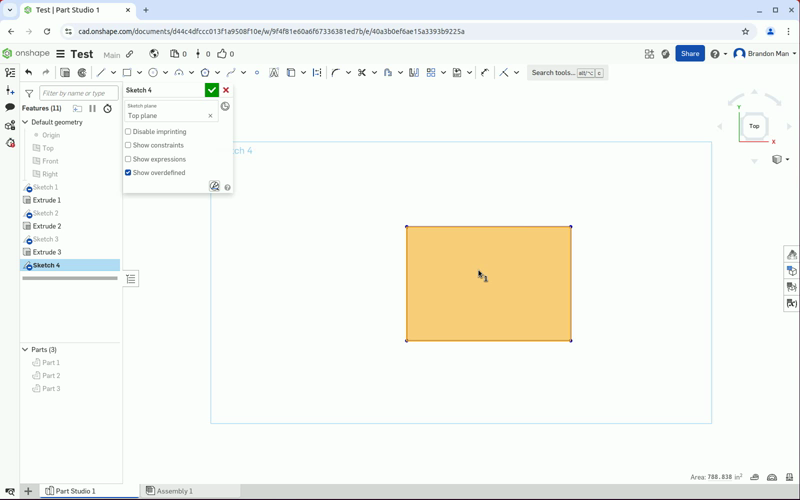
mouse_move(73, 352)
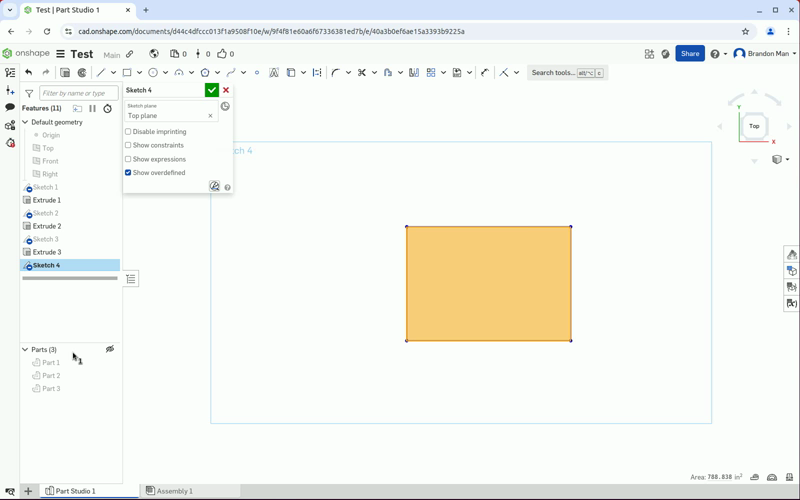
key(shift+y)
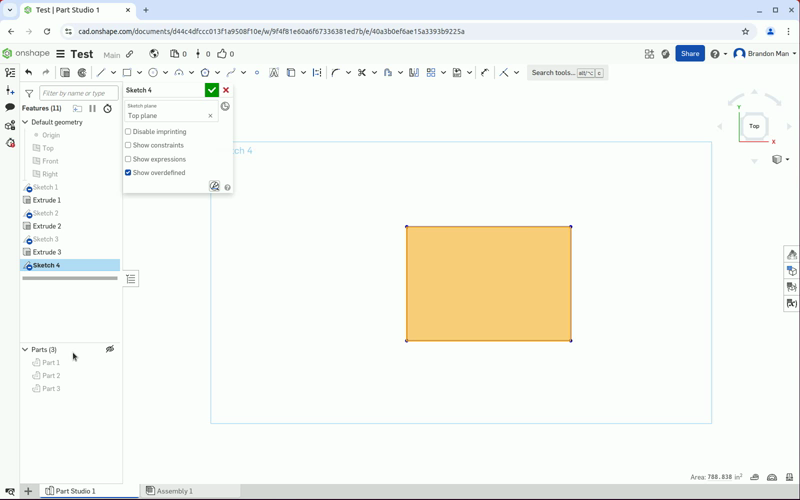
key(shift+e)
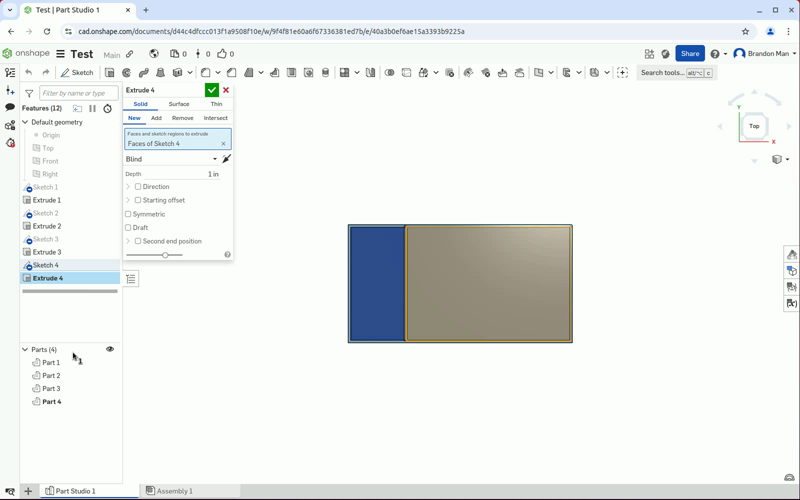
mouse_move(143, 106)
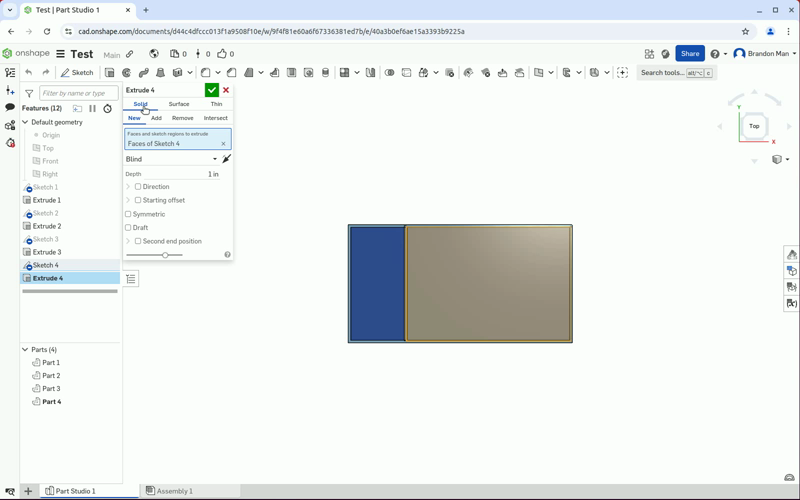
click(143, 106)
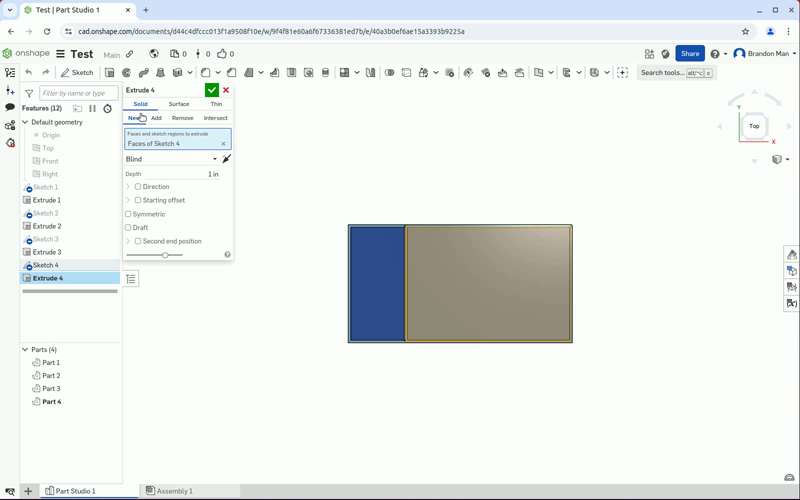
mouse_move(137, 120)
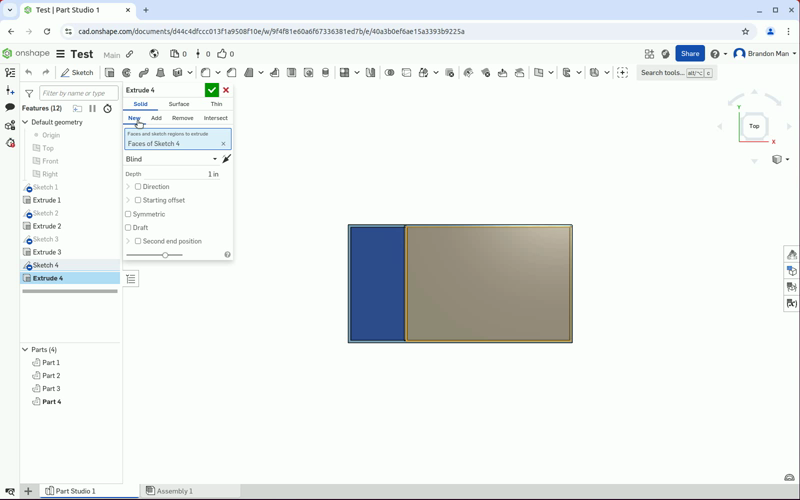
click(137, 120)
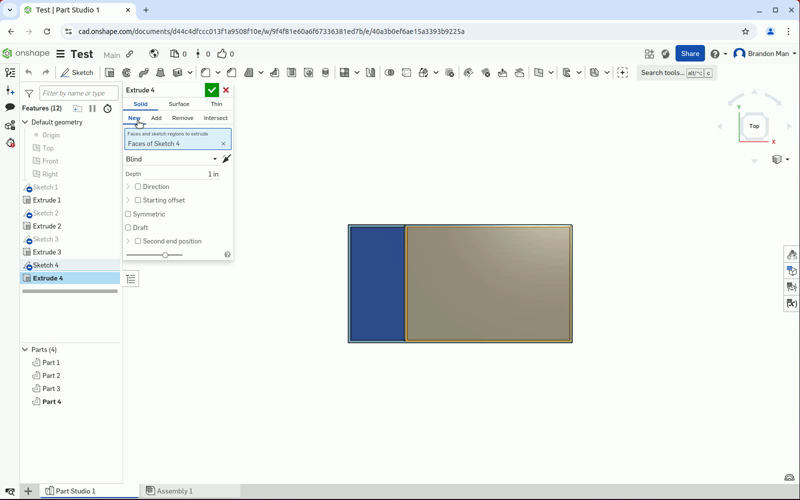
key(tab, 4)
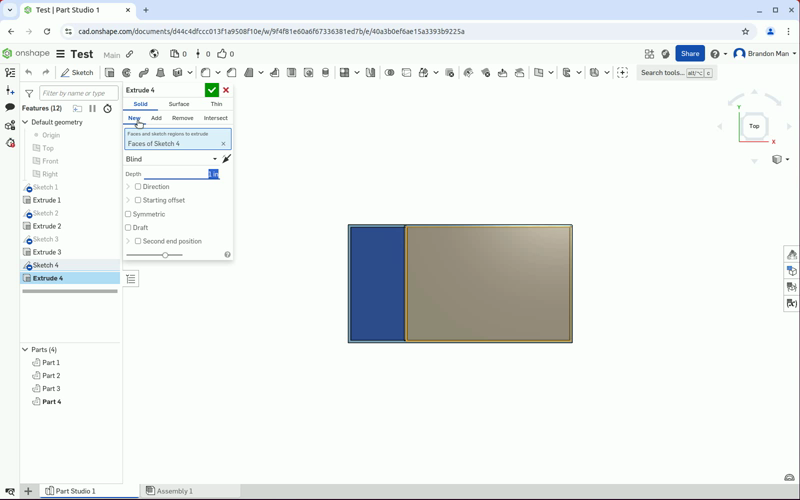
text(0.481)
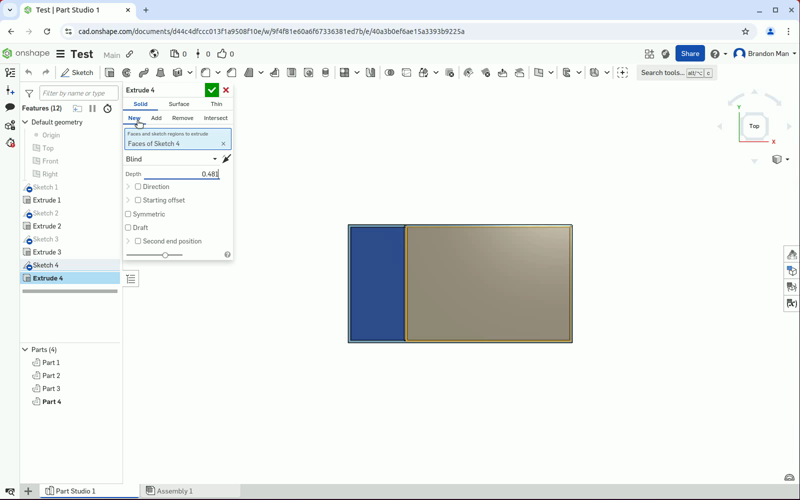
key(enter)
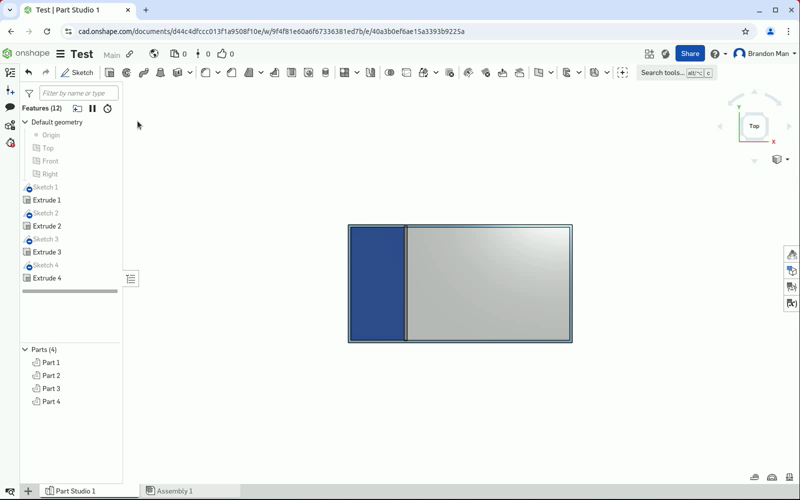
key(shift+h)
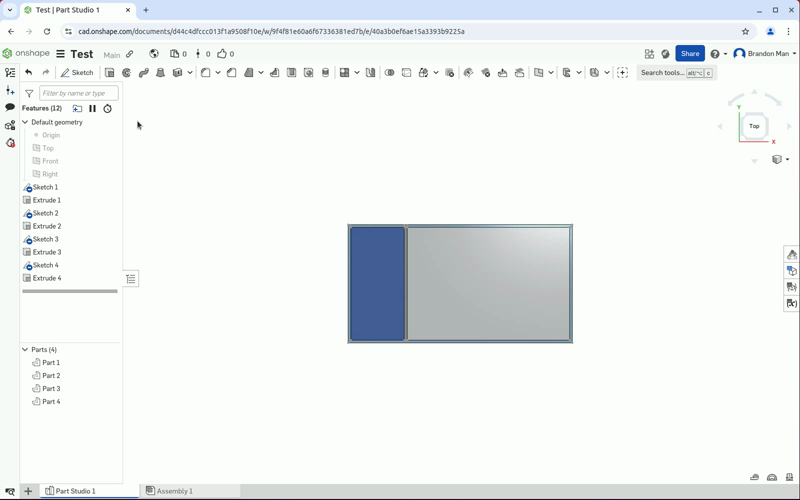
key(shift+h)
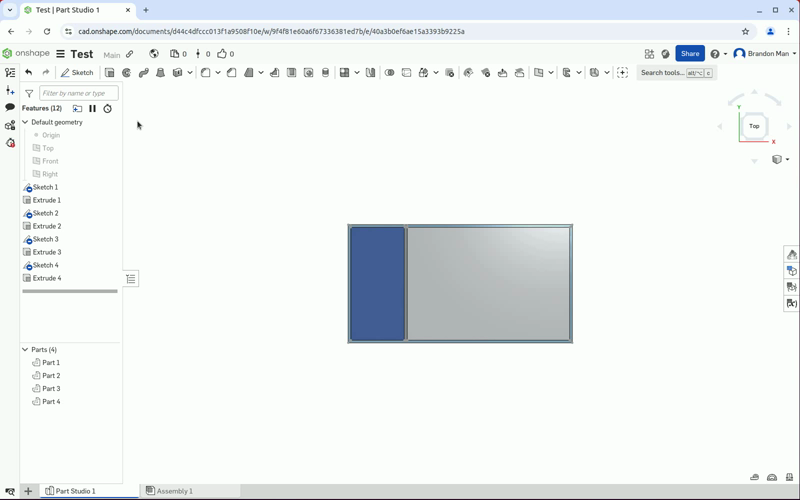
key(shift+7)
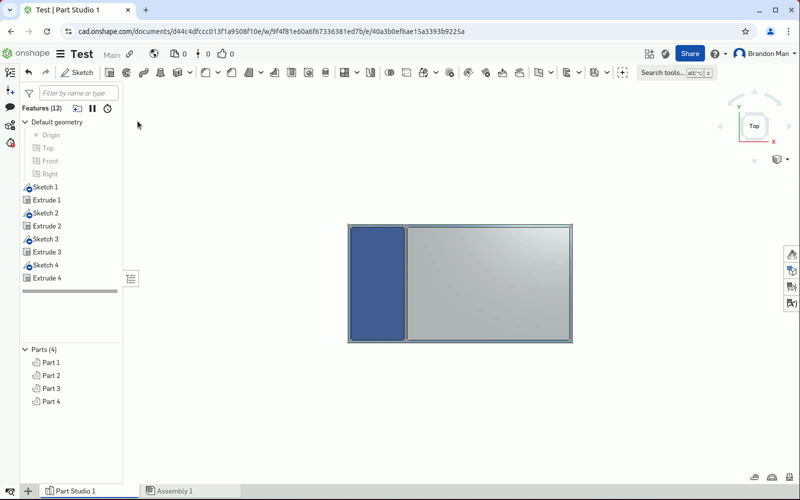
key(up, 3)
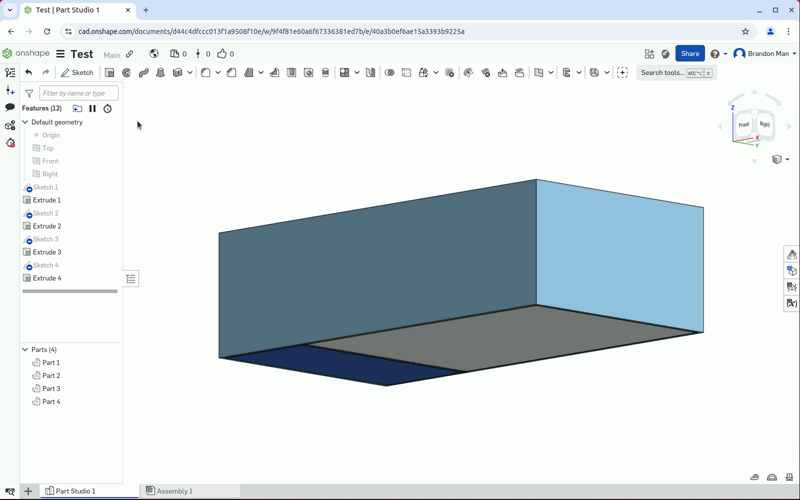
key(left, 3)
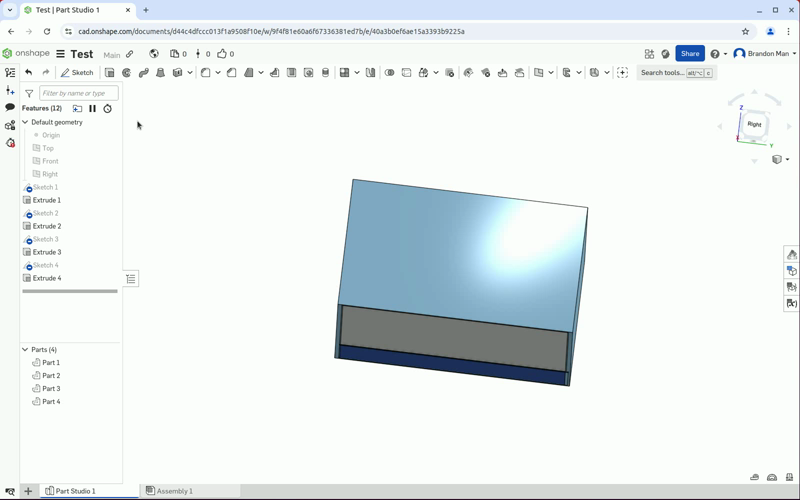
key(right, 3)
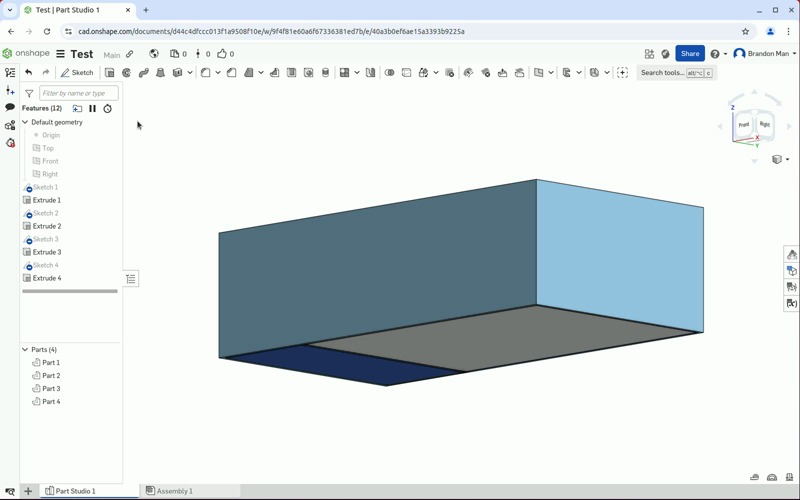
key(down, 3)
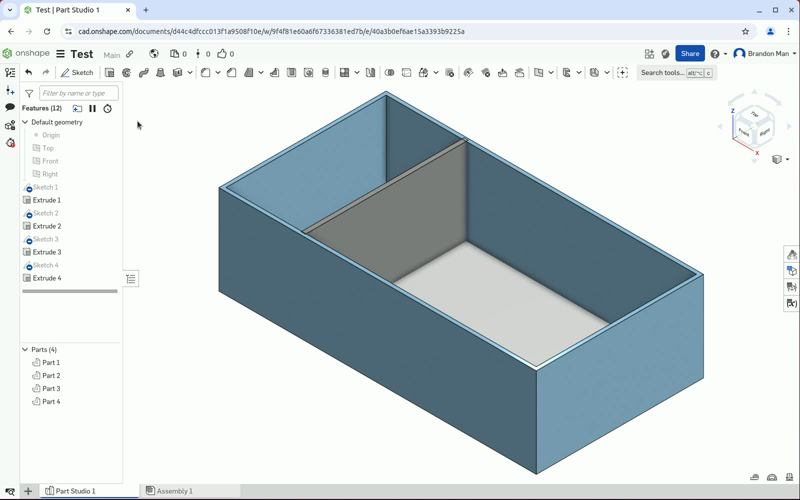
mouse_move(73, 189)
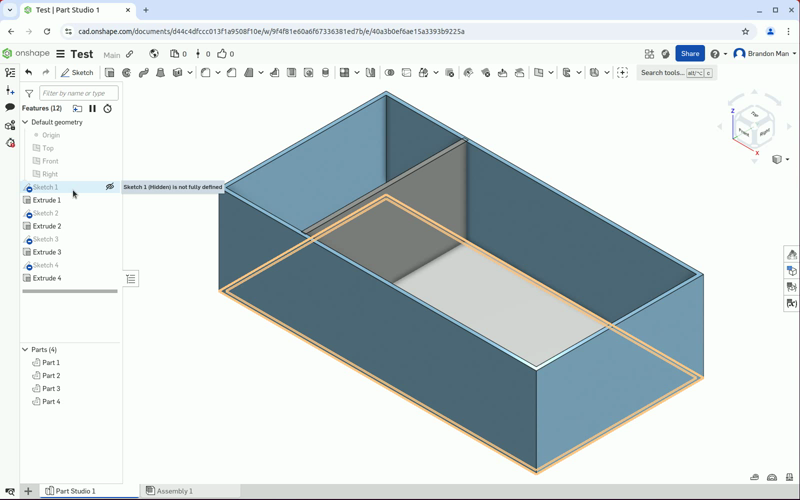
click(73, 189)